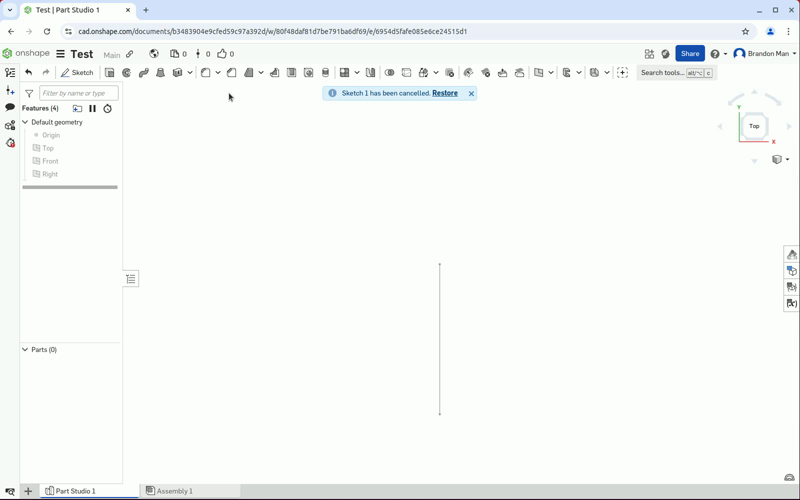
key(shift+h)
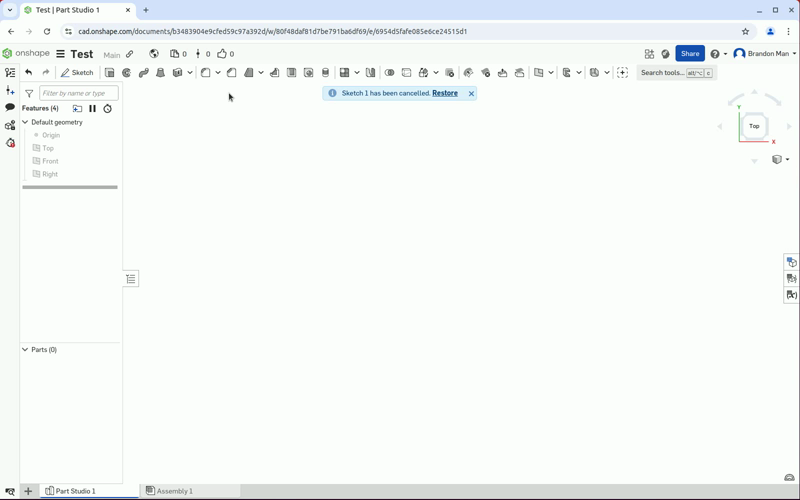
key(shift+s)
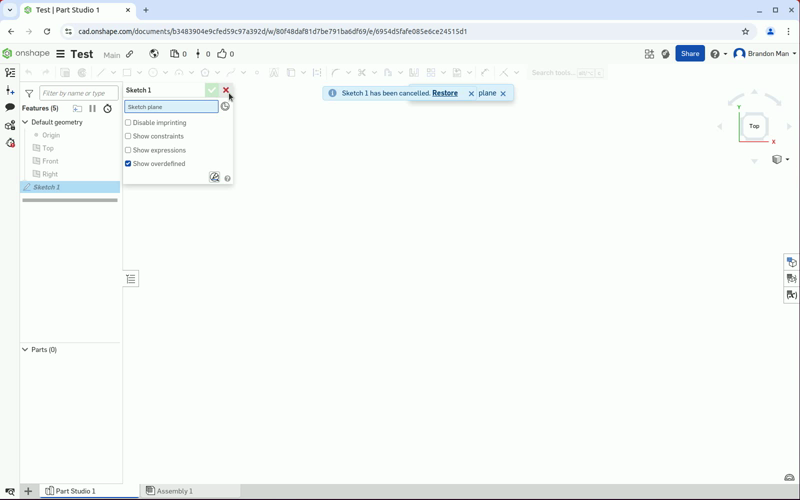
mouse_move(73, 150)
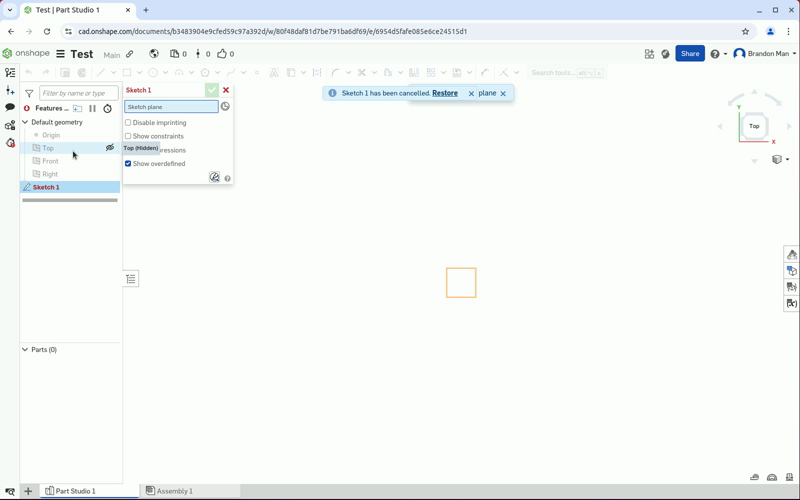
click(73, 150)
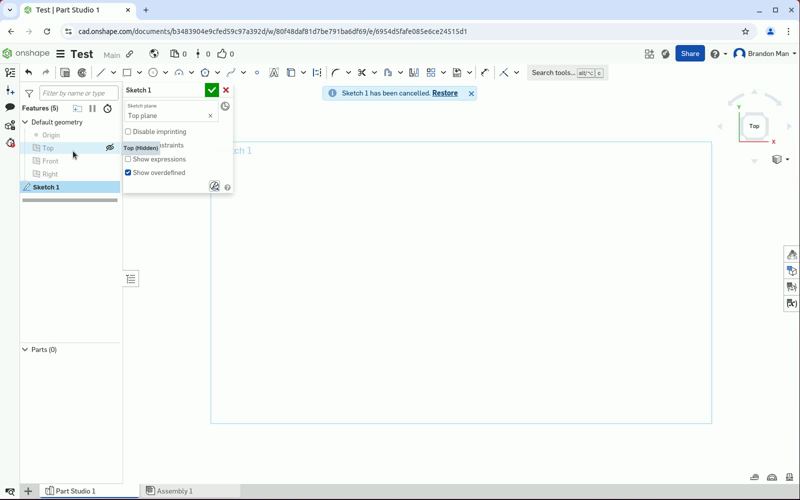
mouse_move(73, 352)
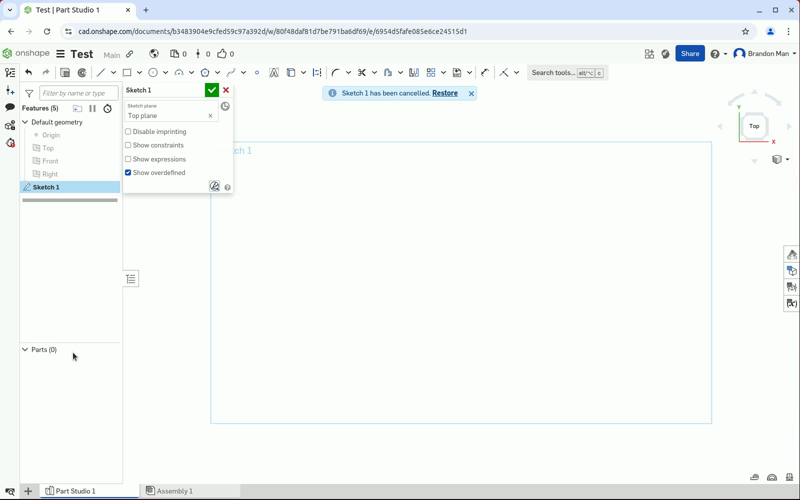
key(y)
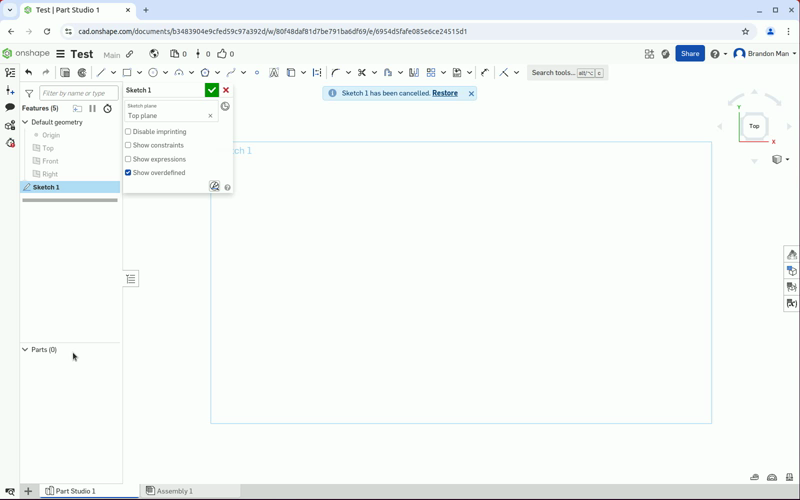
key(l)
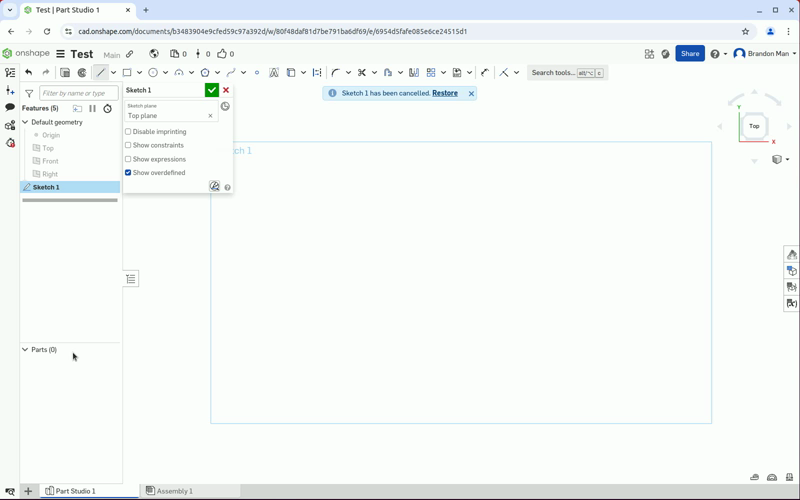
key_down(shift)
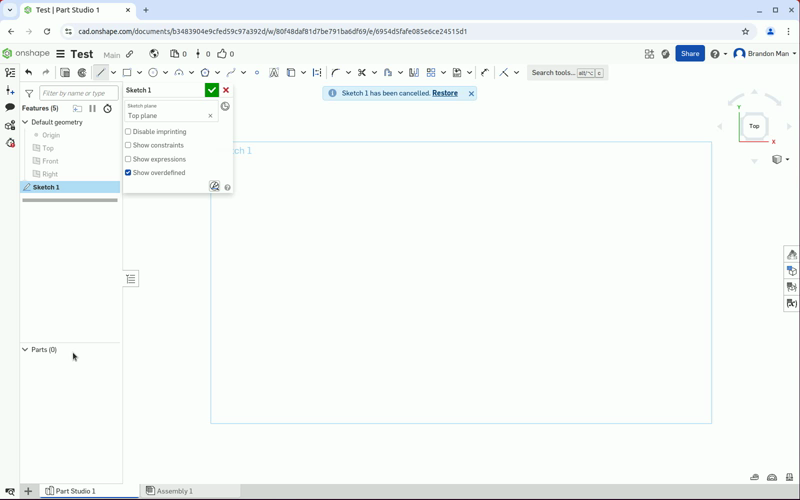
mouse_move(449, 294)
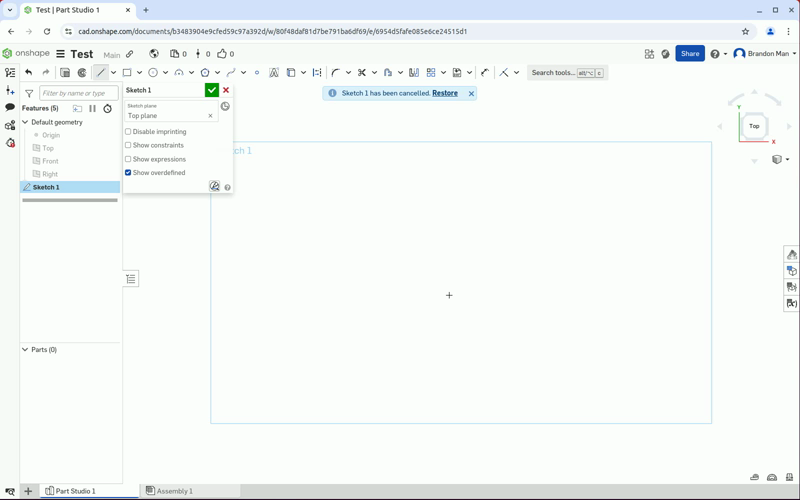
click(449, 294)
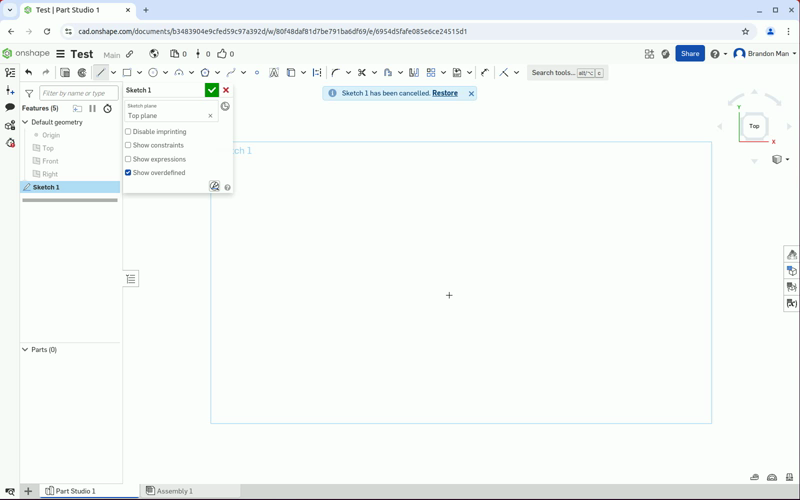
key_up(shift)
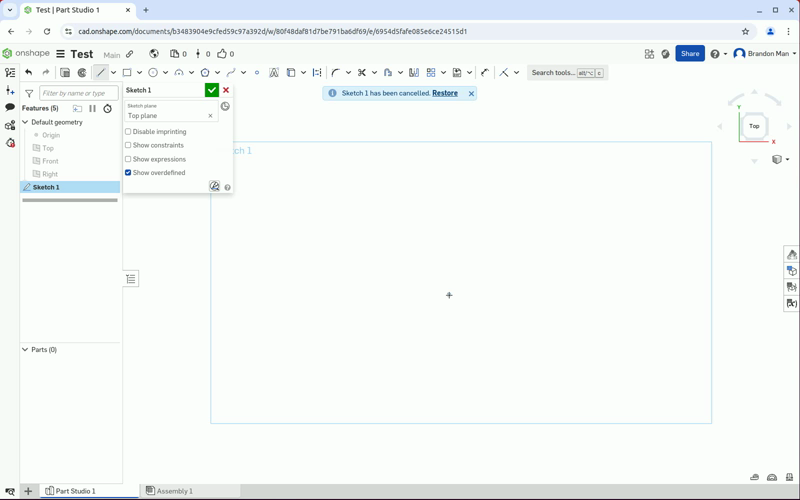
key_down(shift)
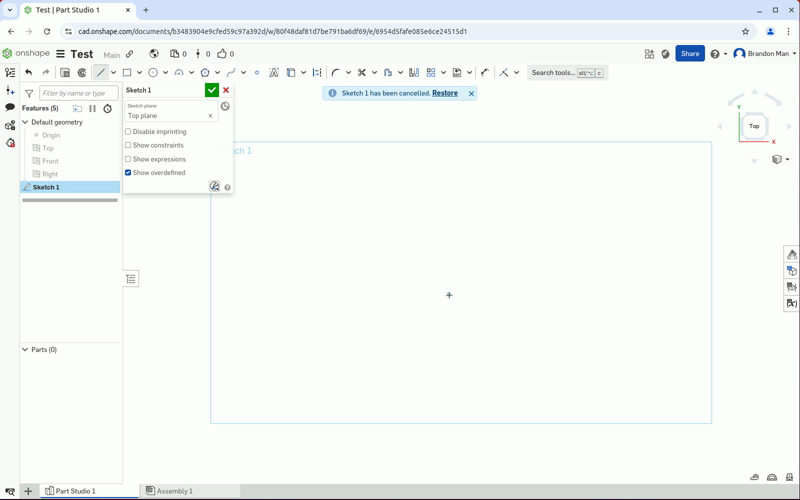
mouse_move(479, 294)
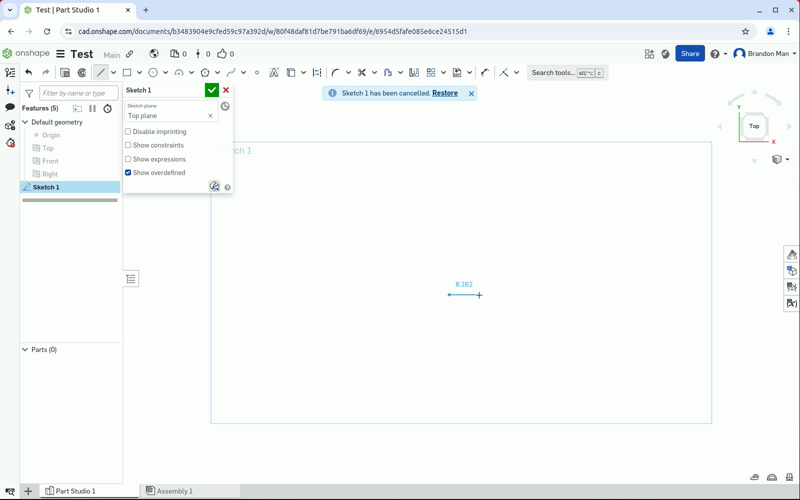
mouse_move(469, 294)
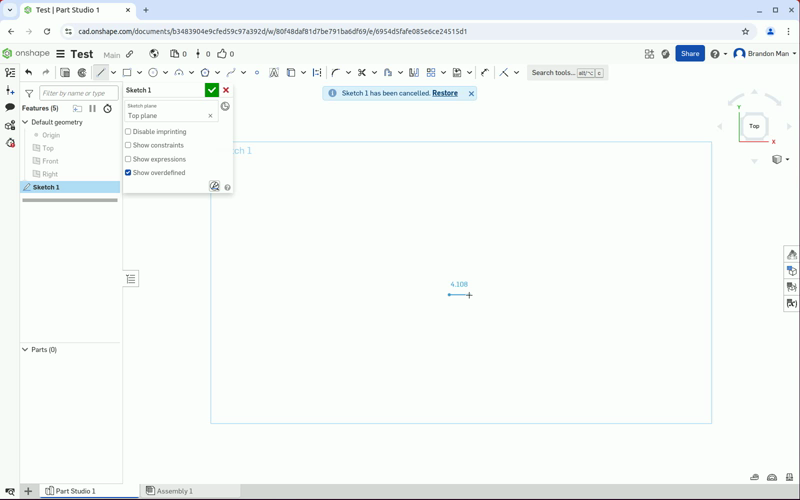
click(469, 294)
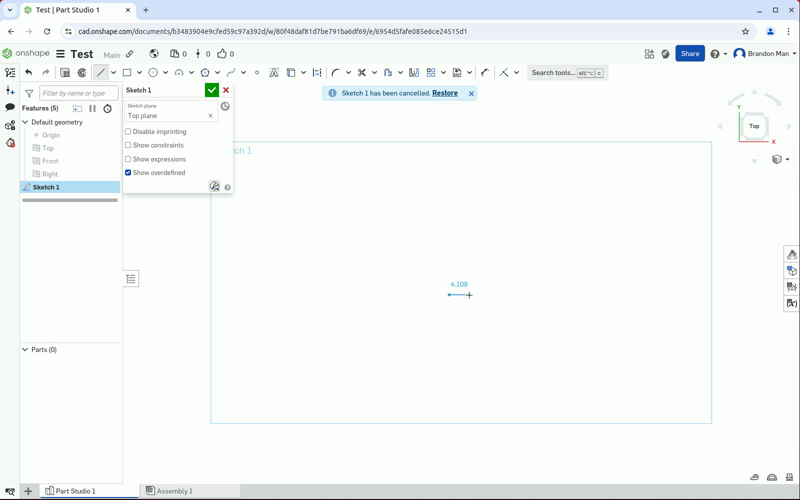
key_up(shift)
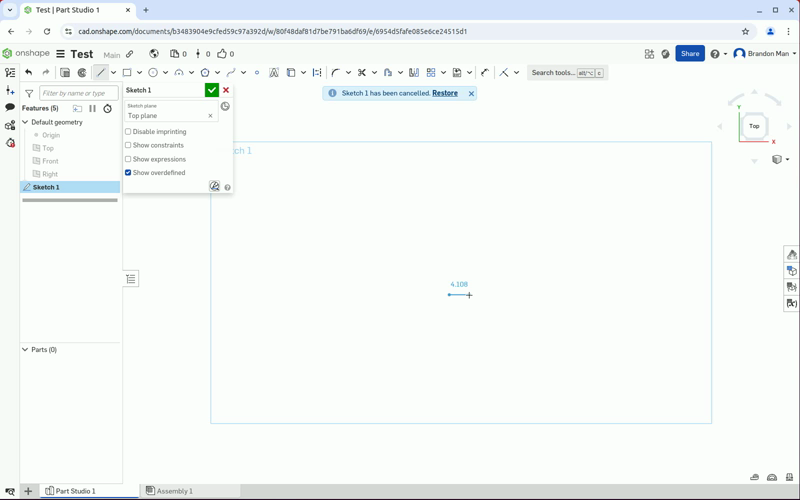
key_down(shift)
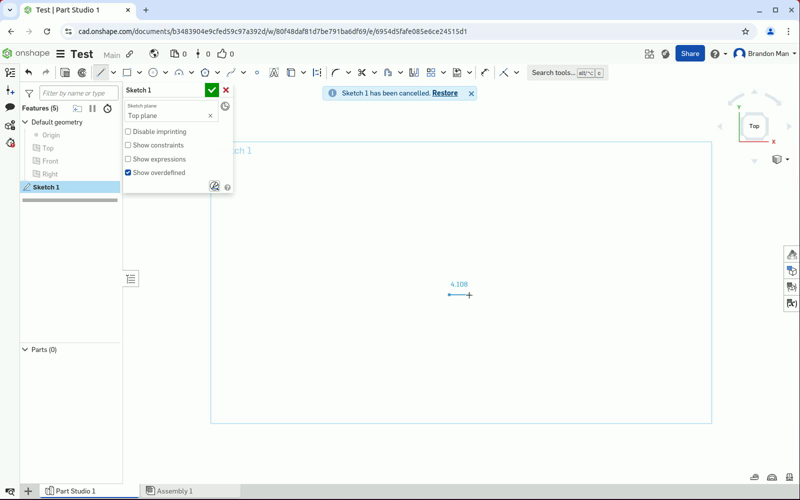
mouse_move(499, 294)
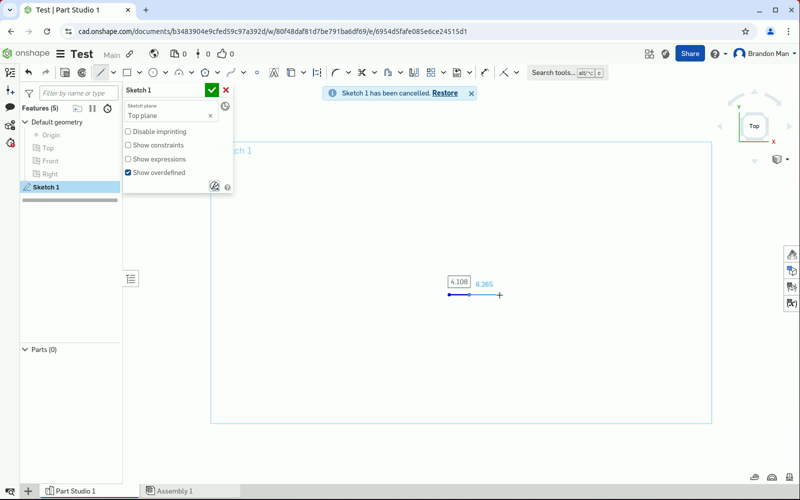
mouse_move(469, 270)
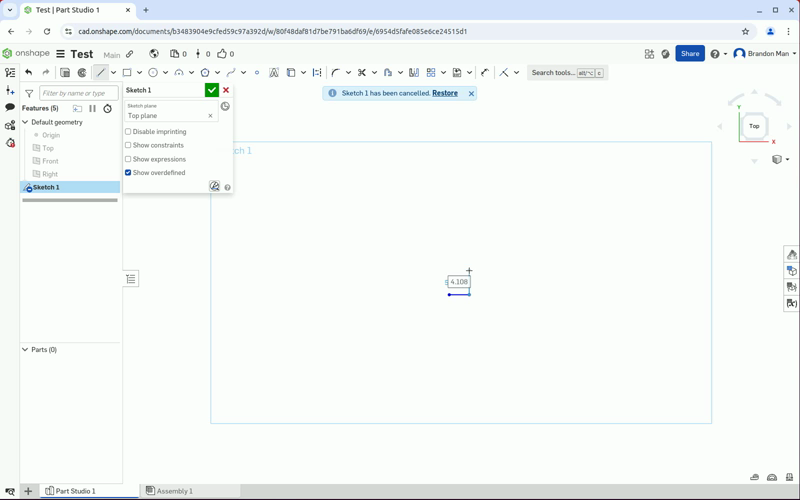
click(469, 270)
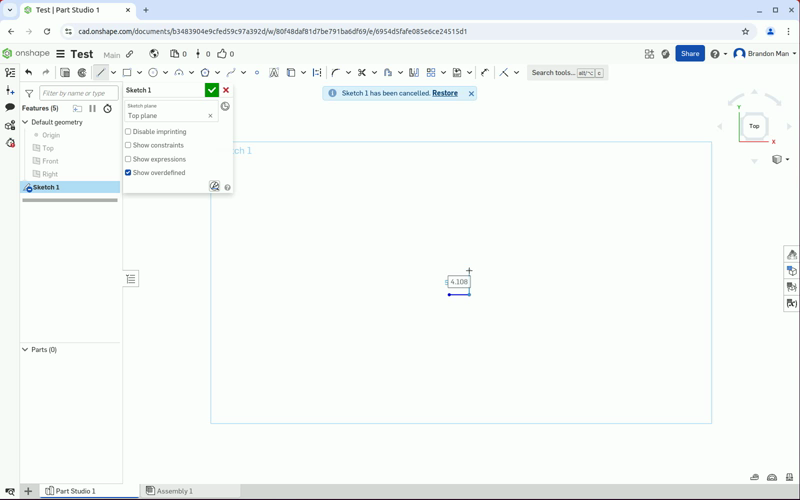
key_up(shift)
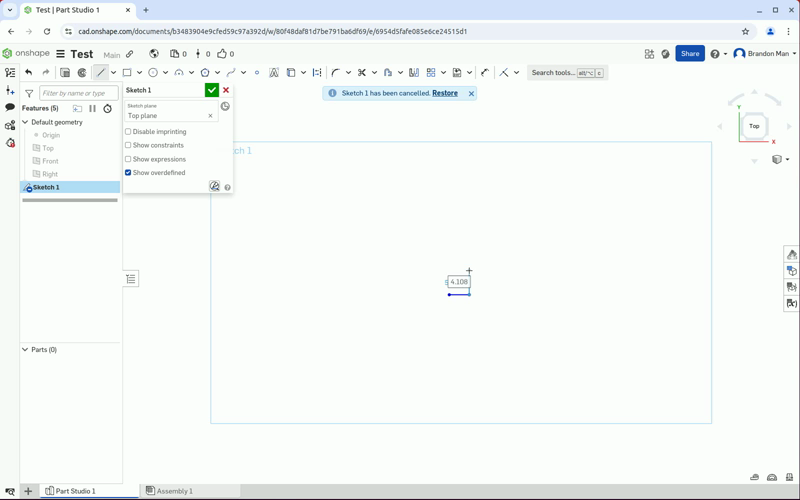
key_down(shift)
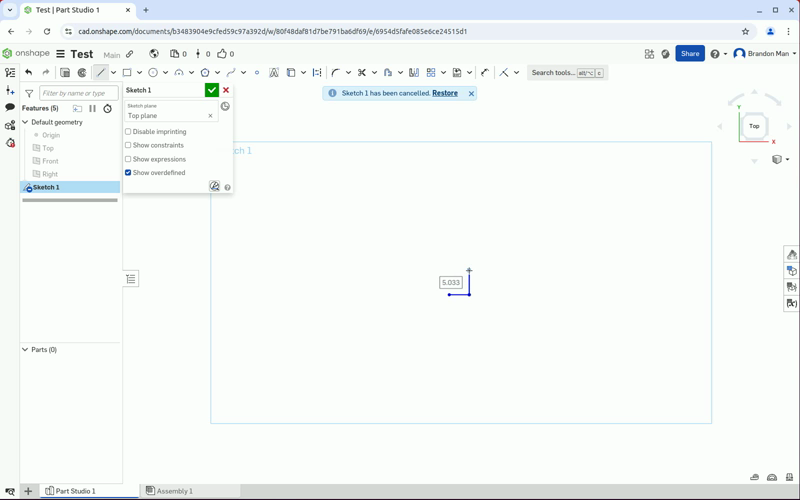
mouse_move(499, 270)
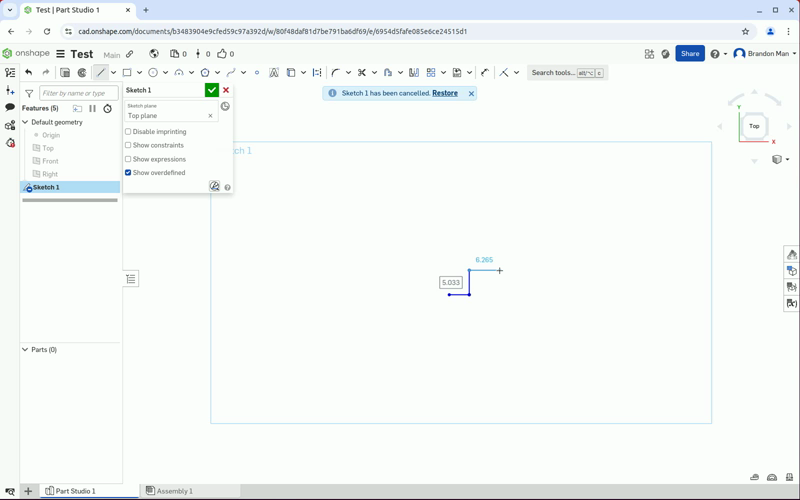
mouse_move(463, 270)
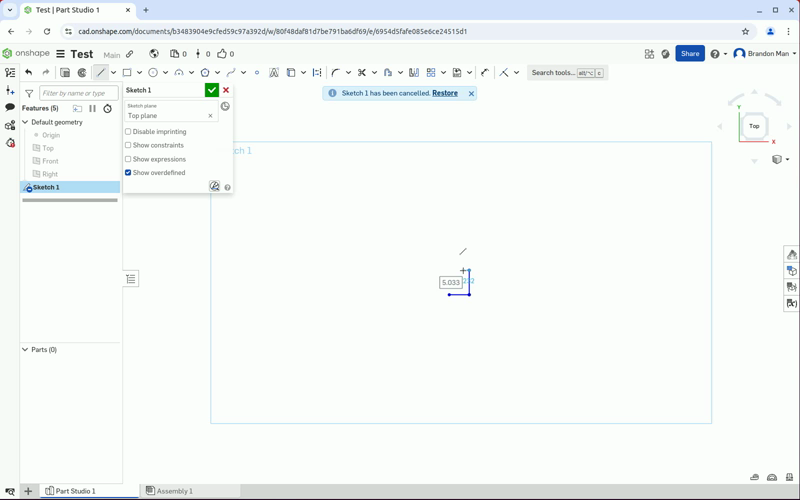
scroll(6)
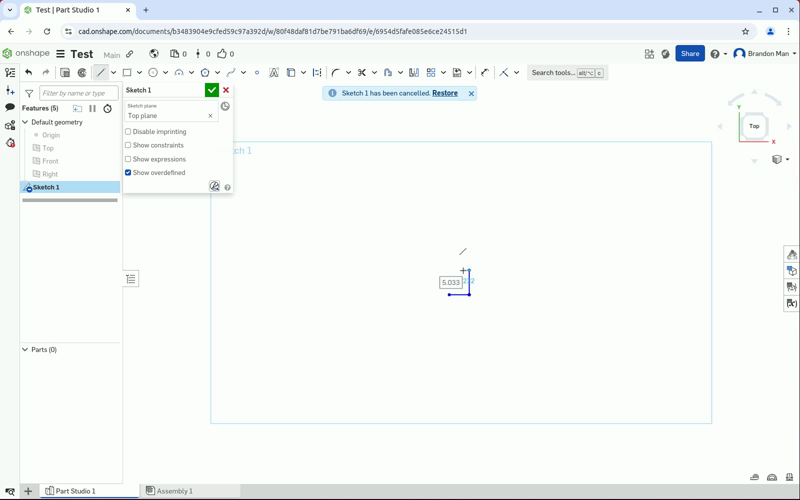
scroll(6)
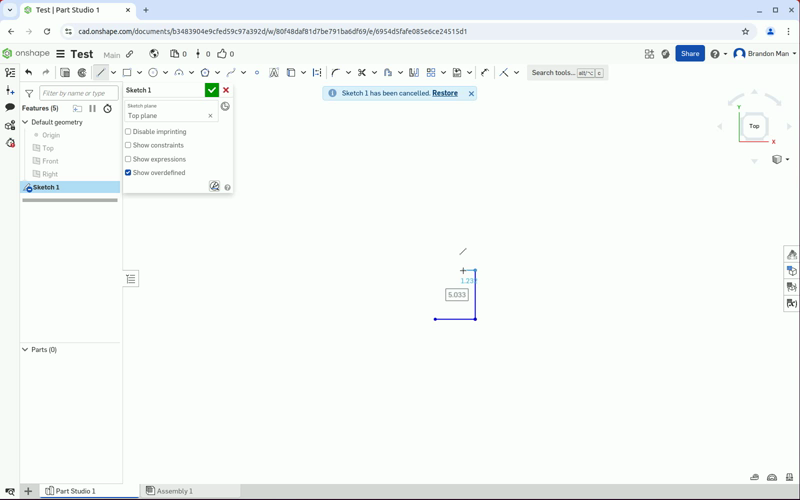
scroll(6)
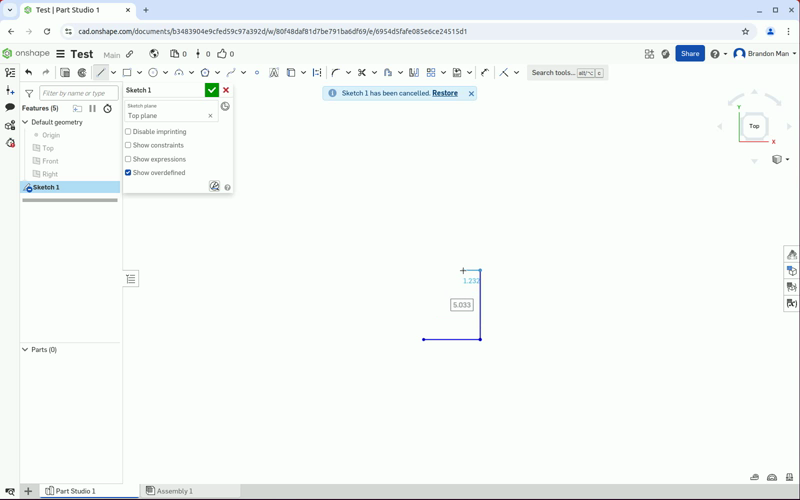
scroll(6)
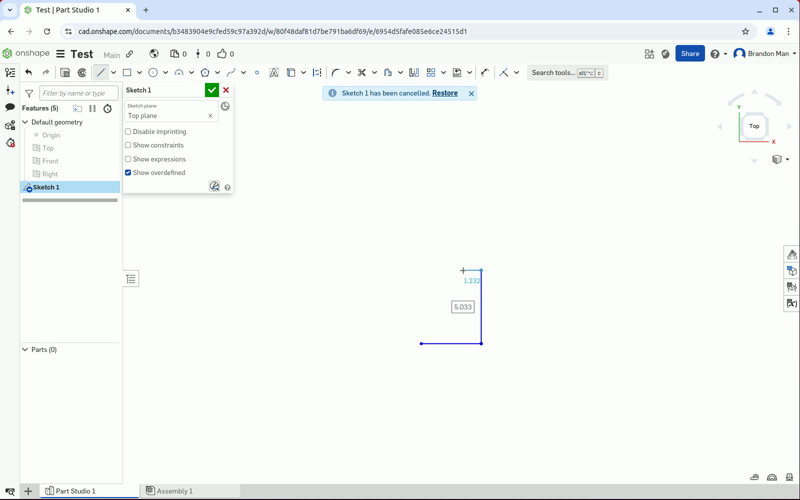
scroll(6)
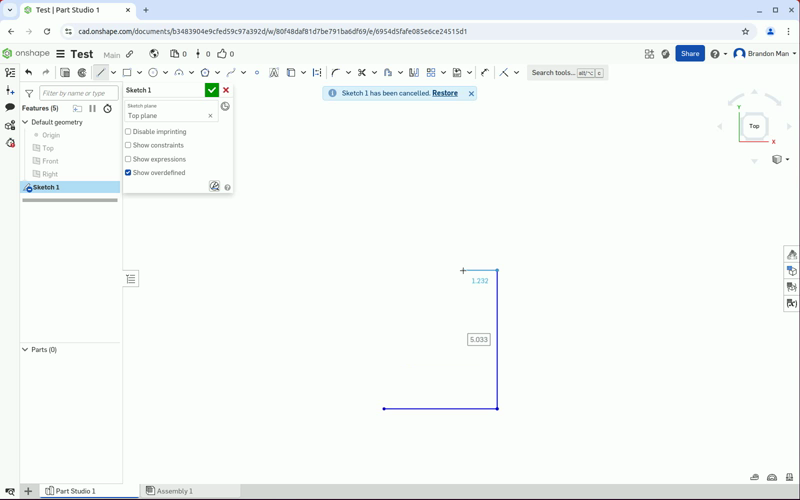
scroll(6)
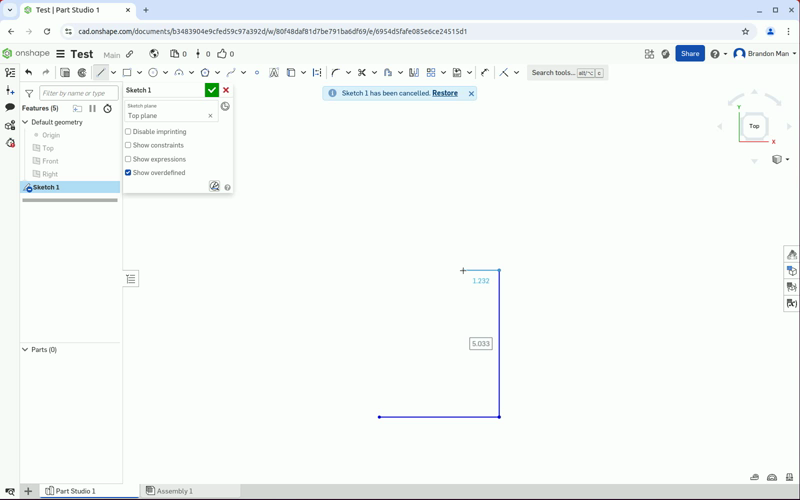
scroll(6)
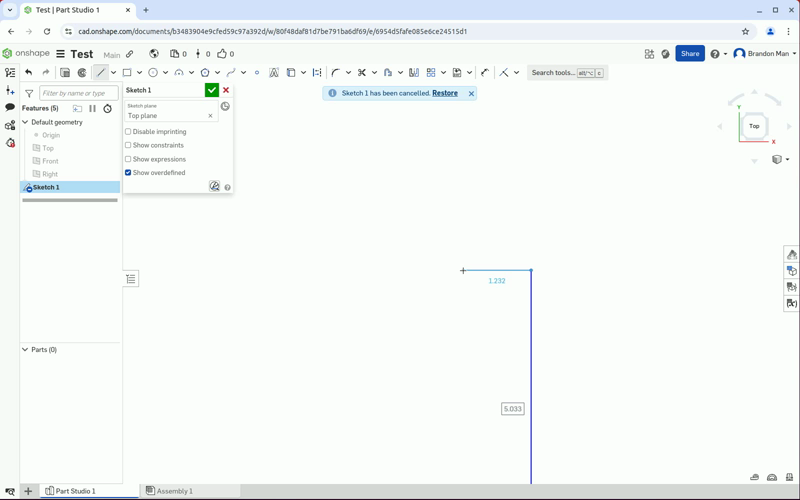
click(463, 270)
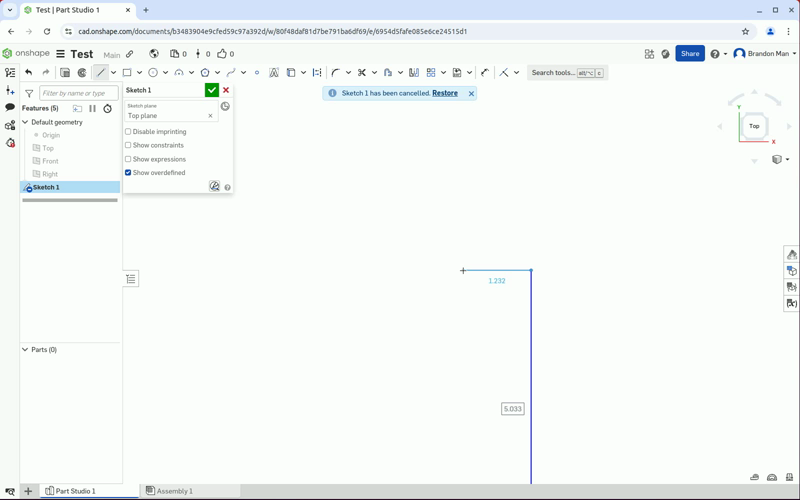
scroll(-6)
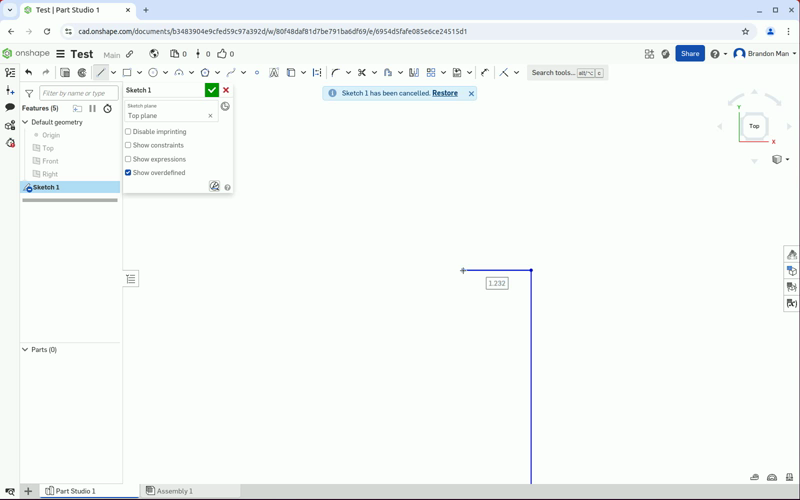
scroll(-6)
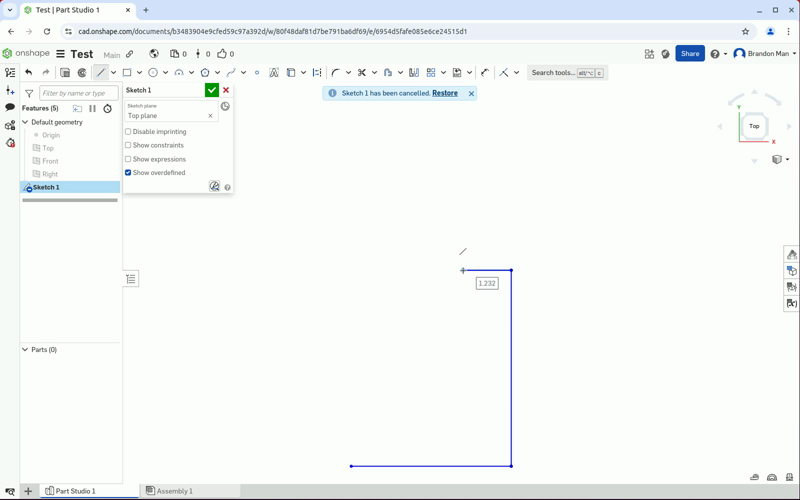
scroll(-6)
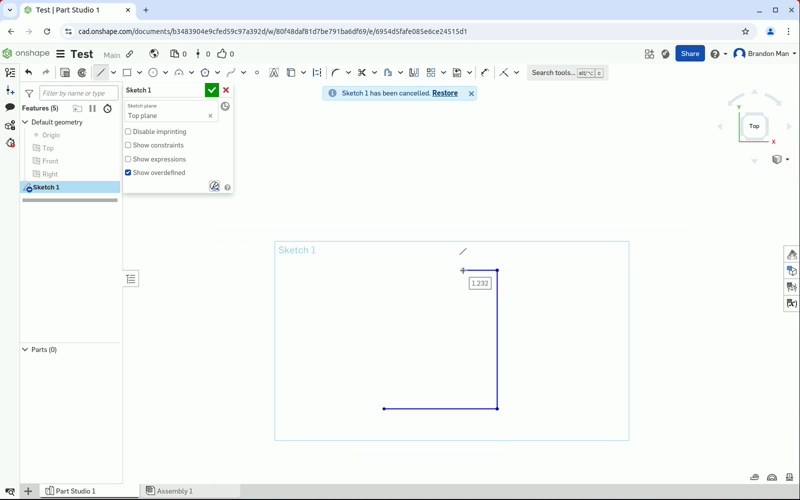
scroll(-6)
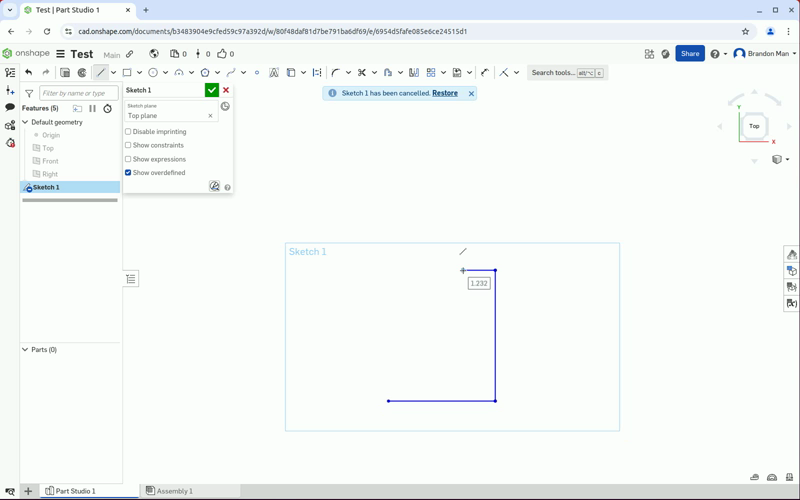
scroll(-6)
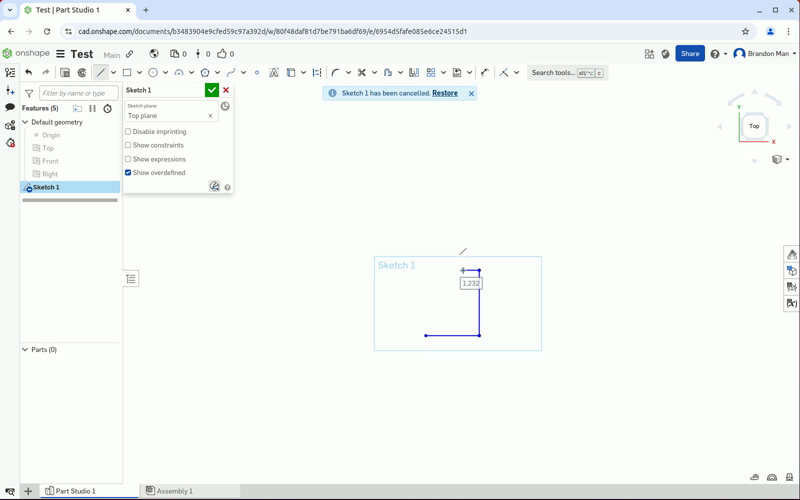
scroll(-6)
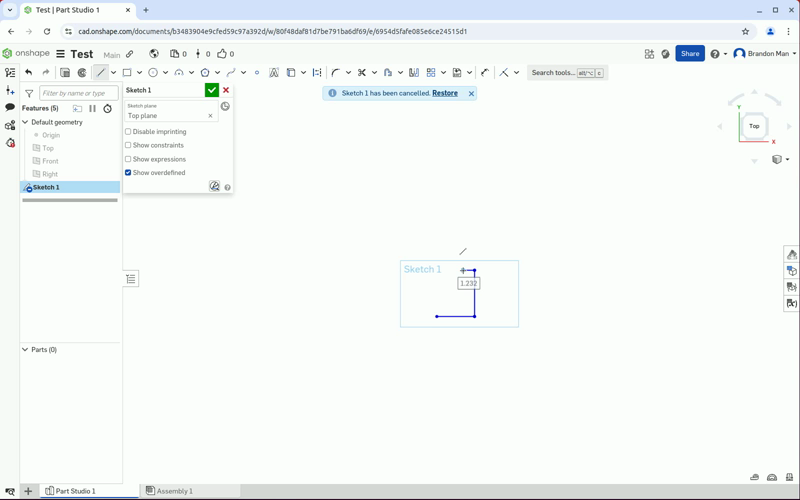
scroll(-6)
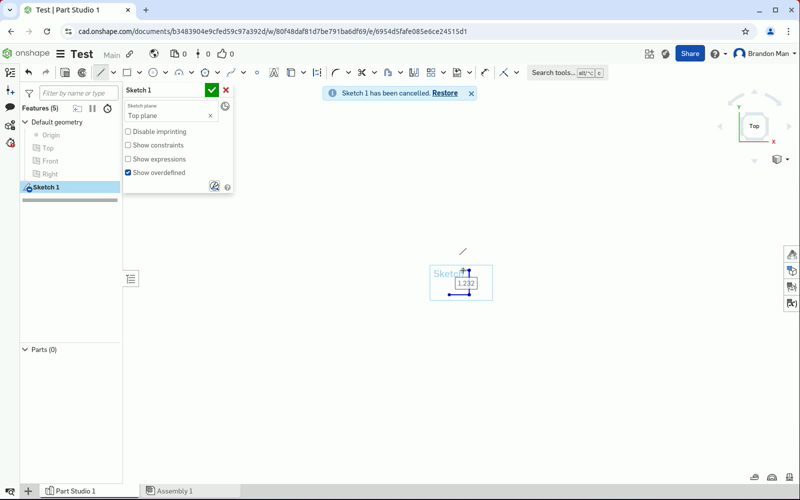
key_up(shift)
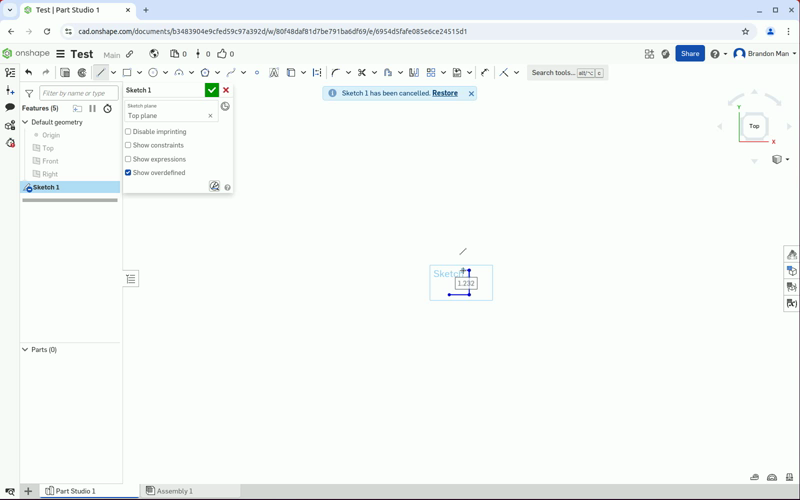
key_down(shift)
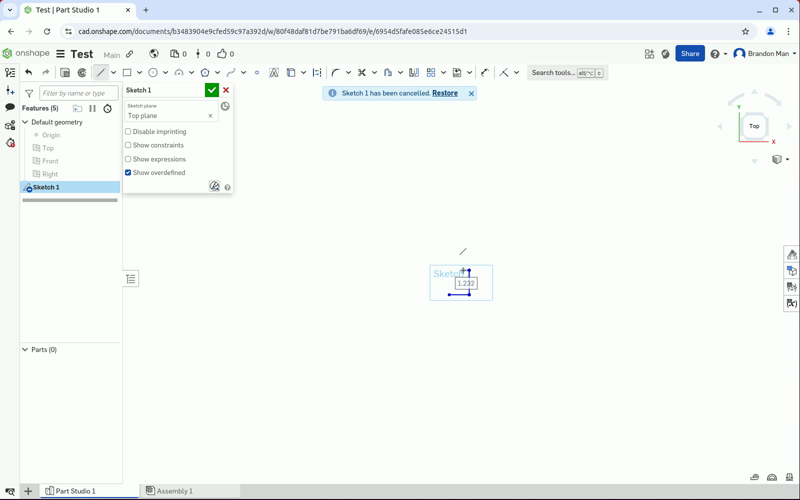
mouse_move(493, 270)
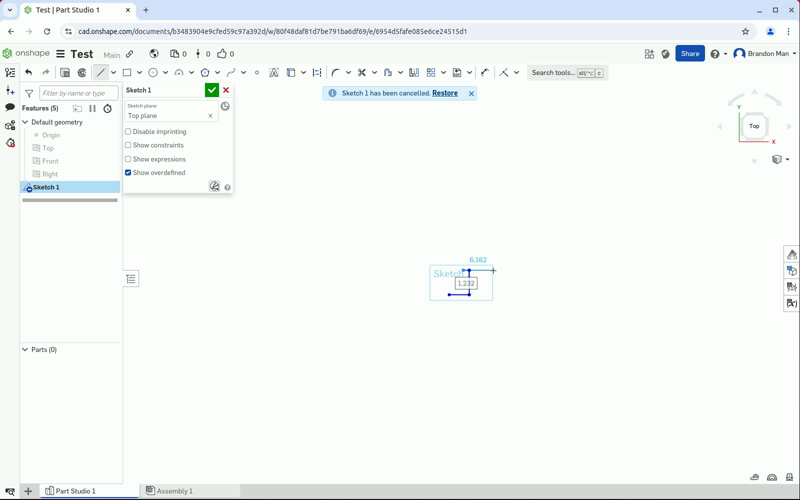
mouse_move(463, 272)
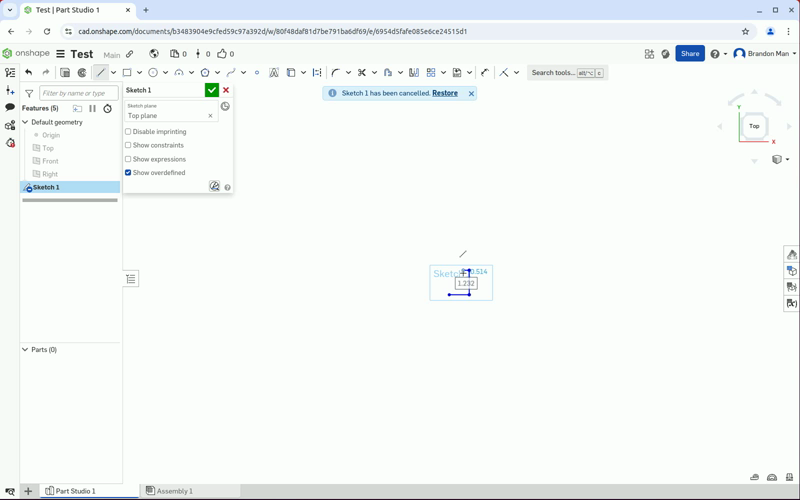
scroll(6)
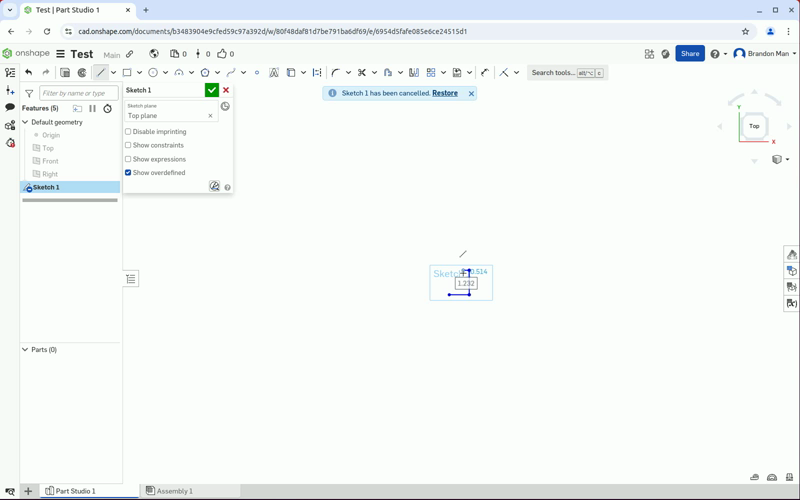
scroll(6)
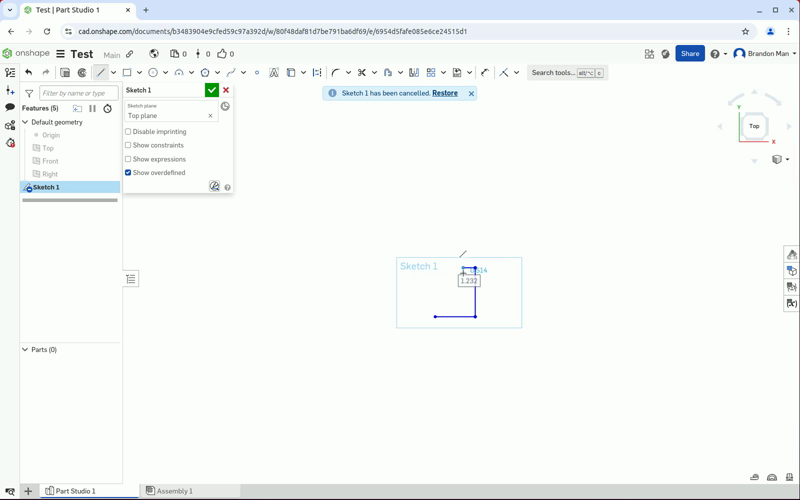
scroll(6)
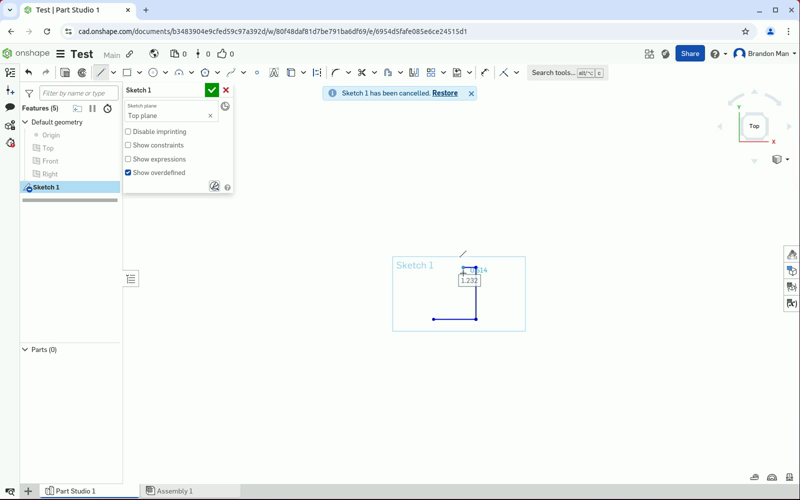
scroll(6)
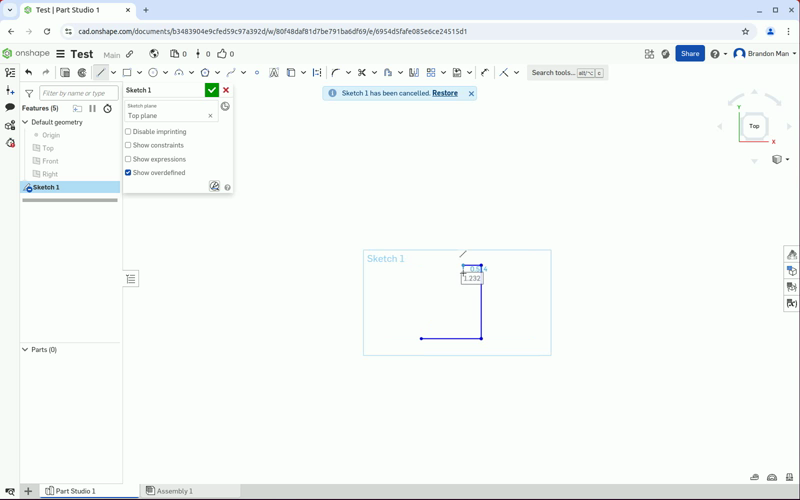
scroll(6)
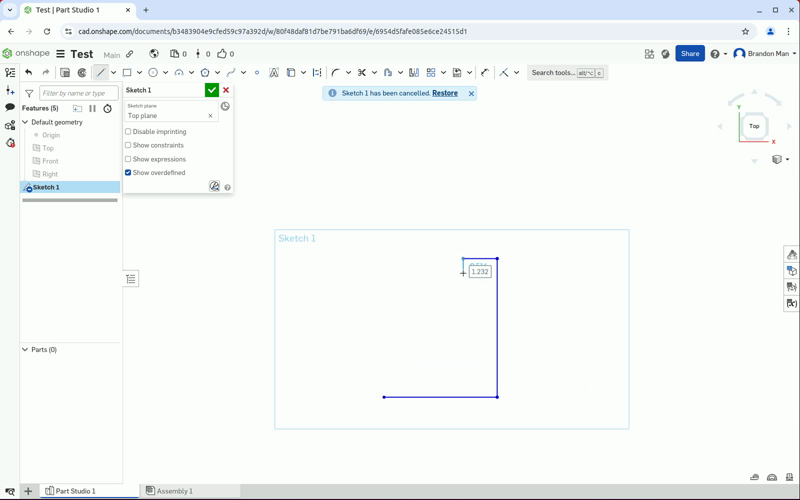
scroll(6)
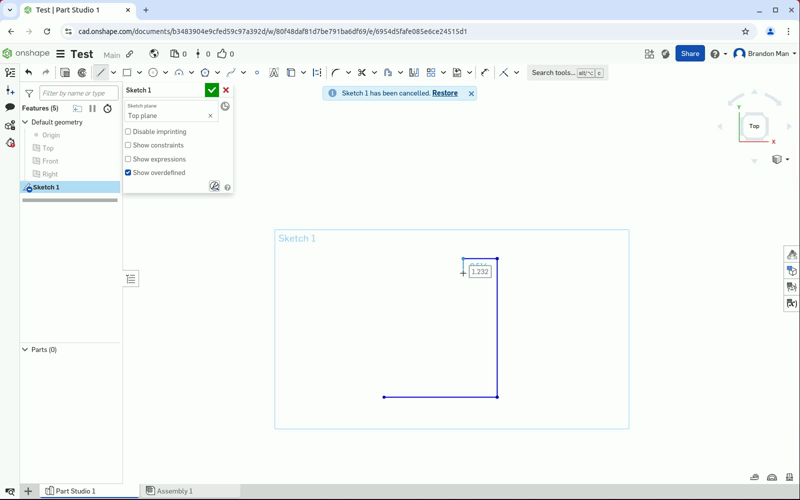
scroll(6)
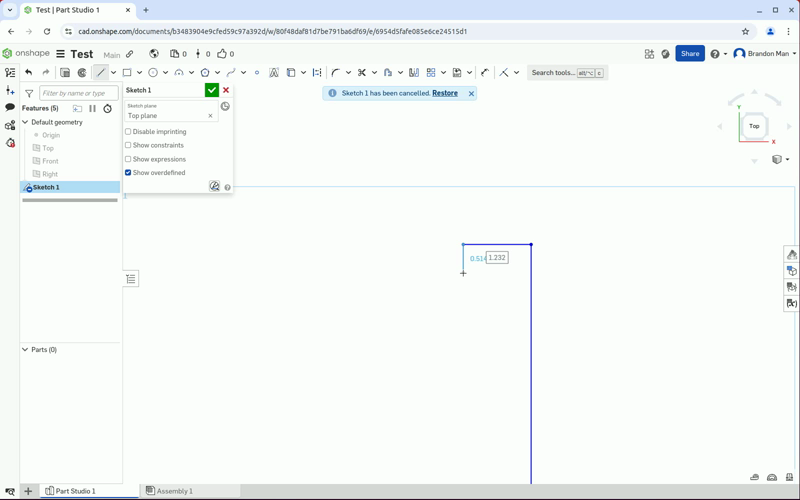
click(463, 272)
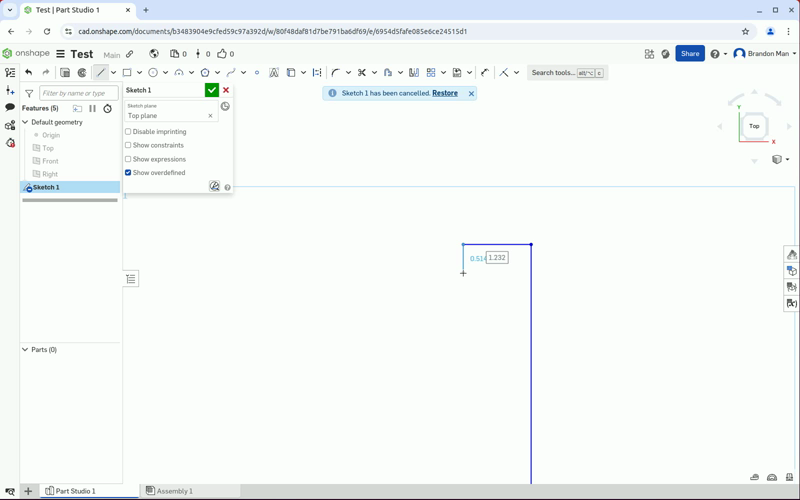
scroll(-6)
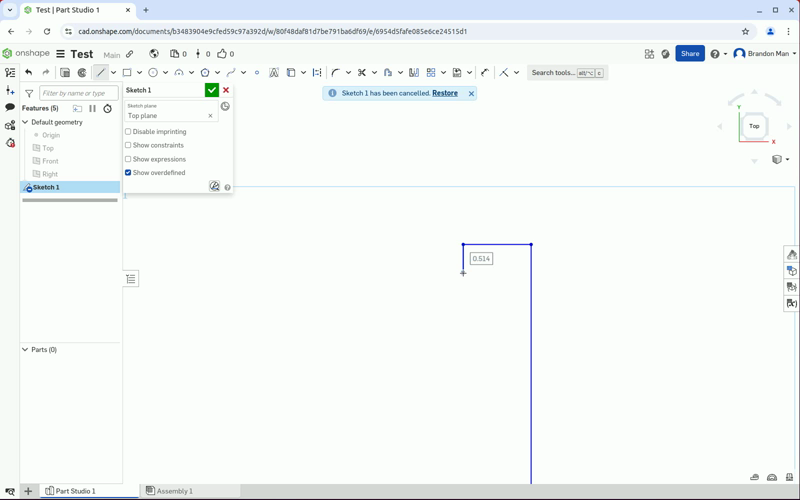
scroll(-6)
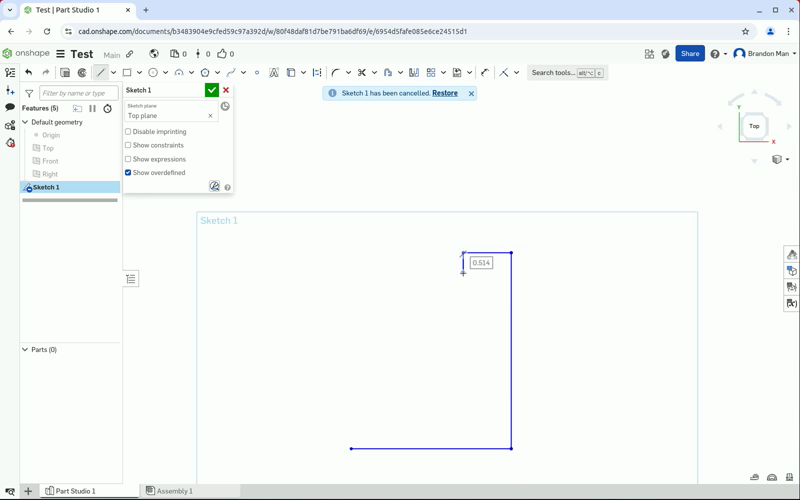
scroll(-6)
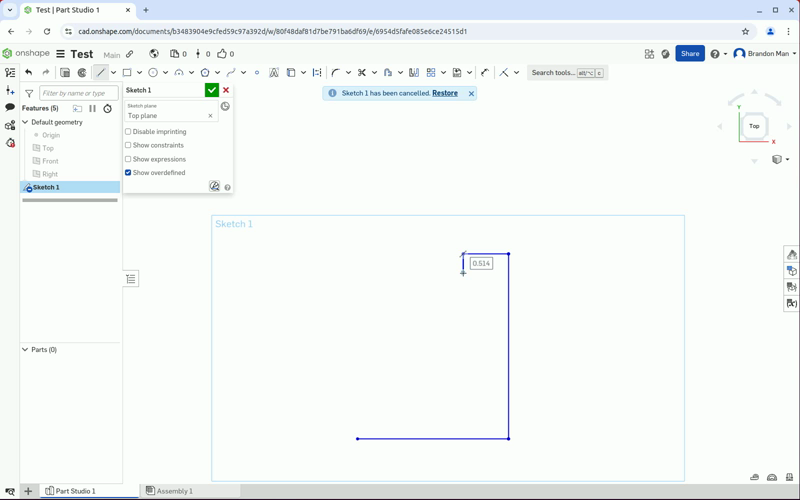
scroll(-6)
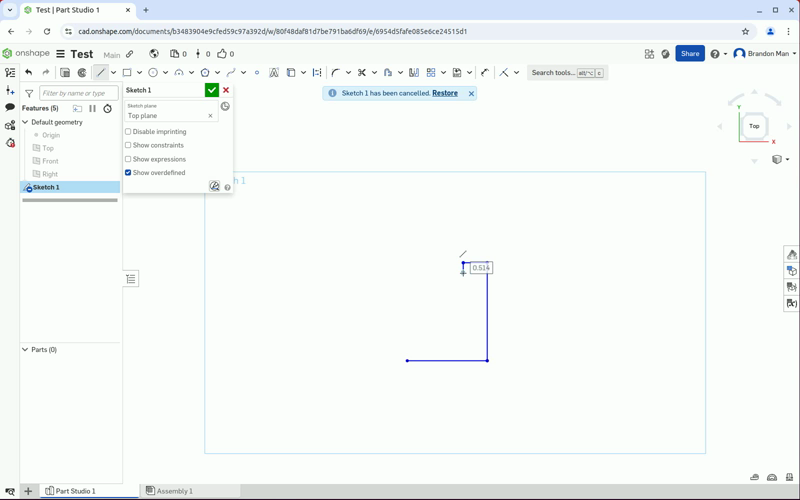
scroll(-6)
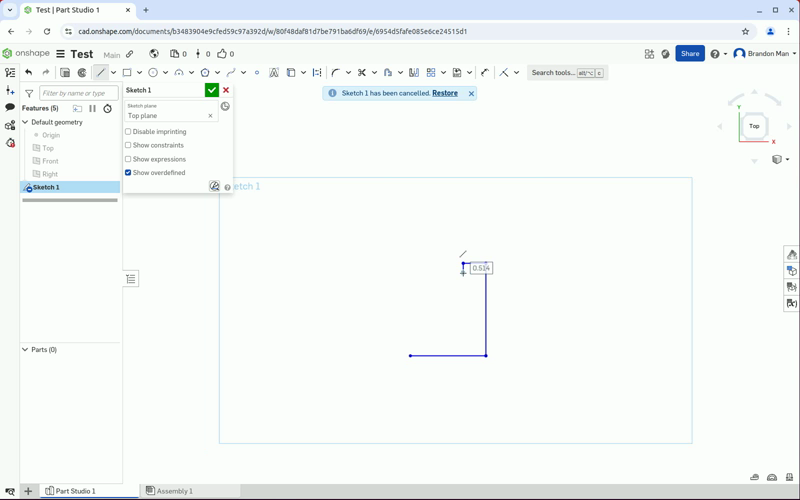
scroll(-6)
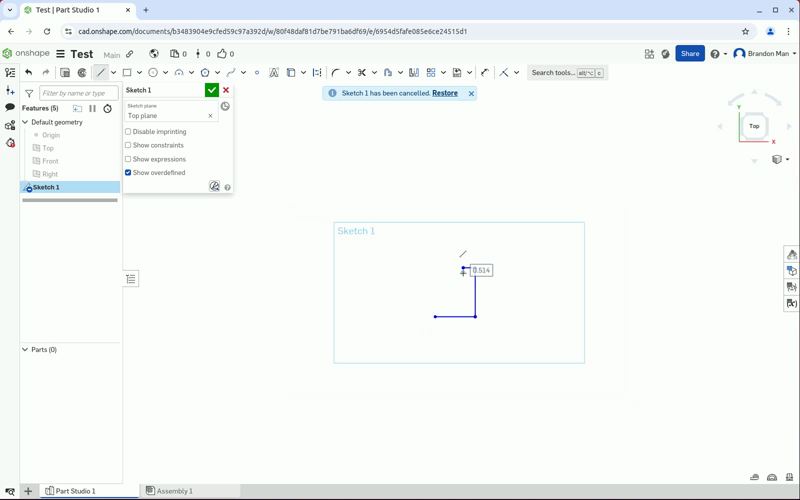
scroll(-6)
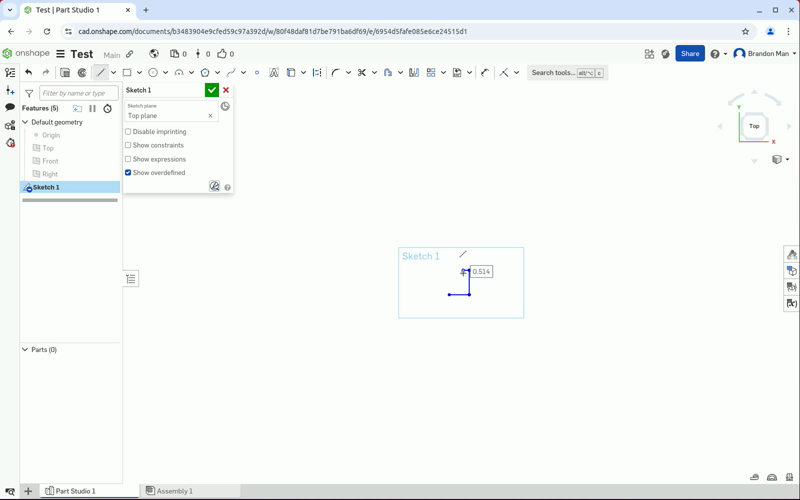
key_up(shift)
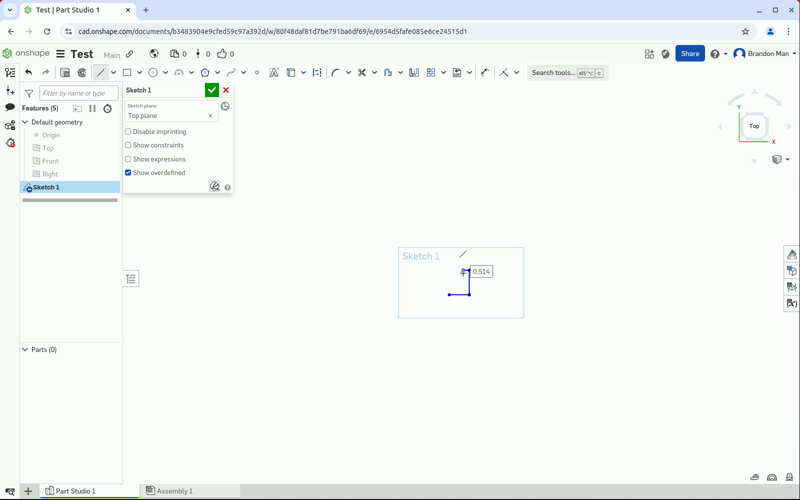
key_down(shift)
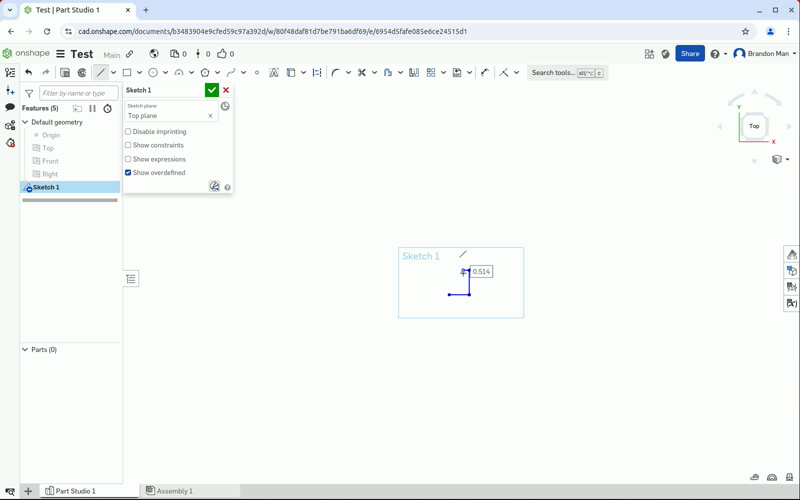
mouse_move(493, 272)
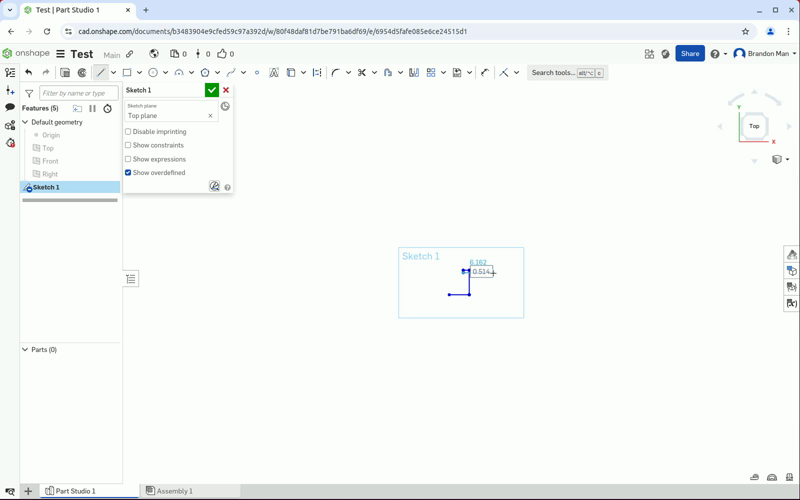
mouse_move(458, 272)
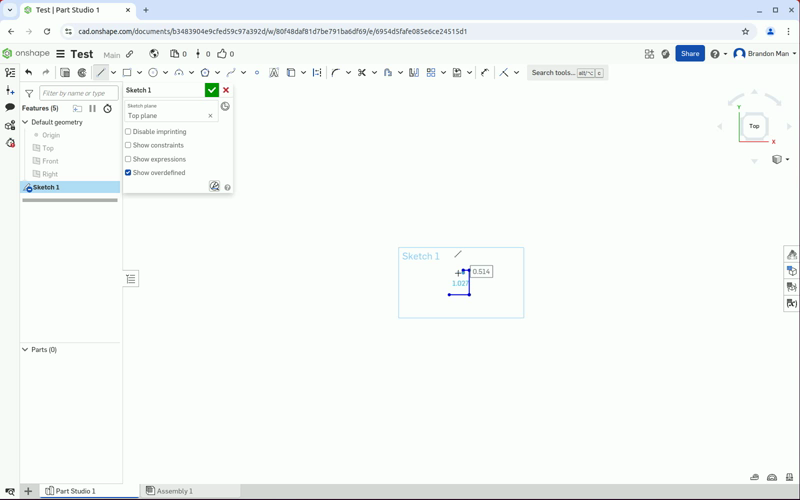
scroll(6)
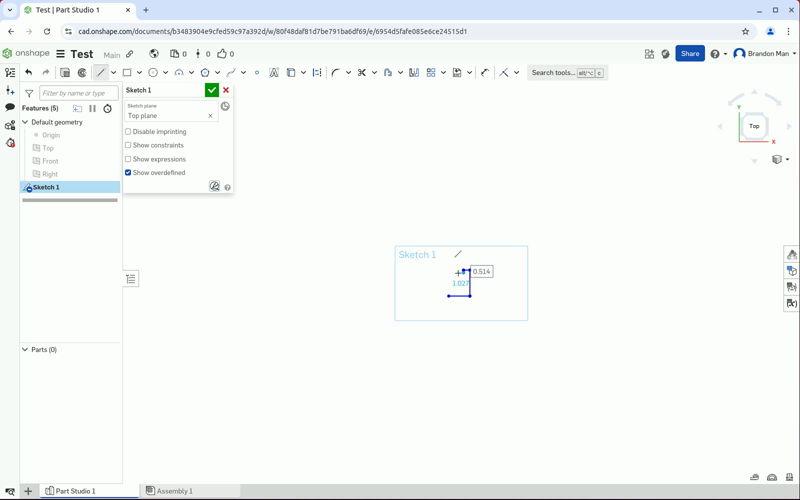
scroll(6)
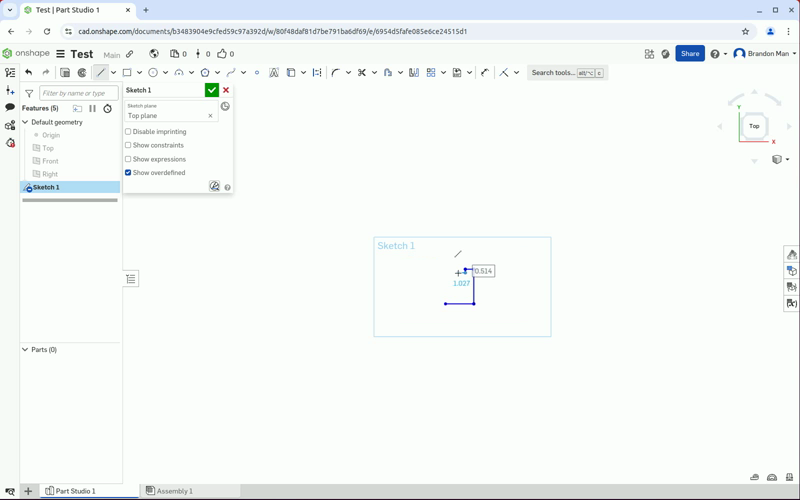
scroll(6)
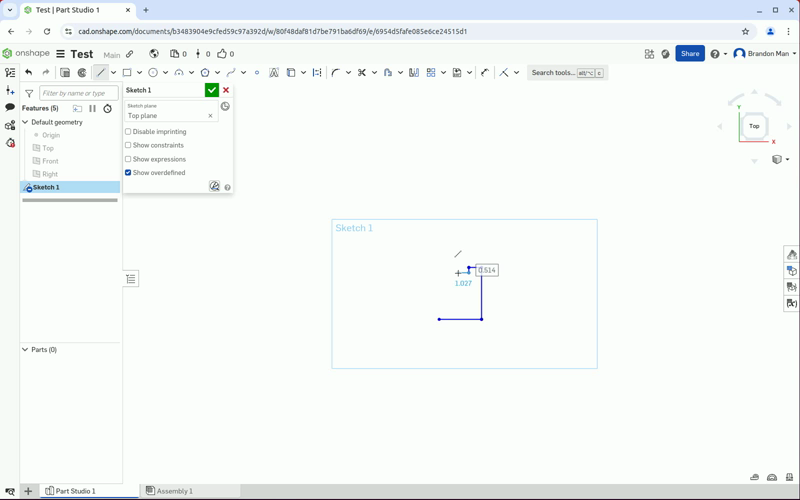
scroll(6)
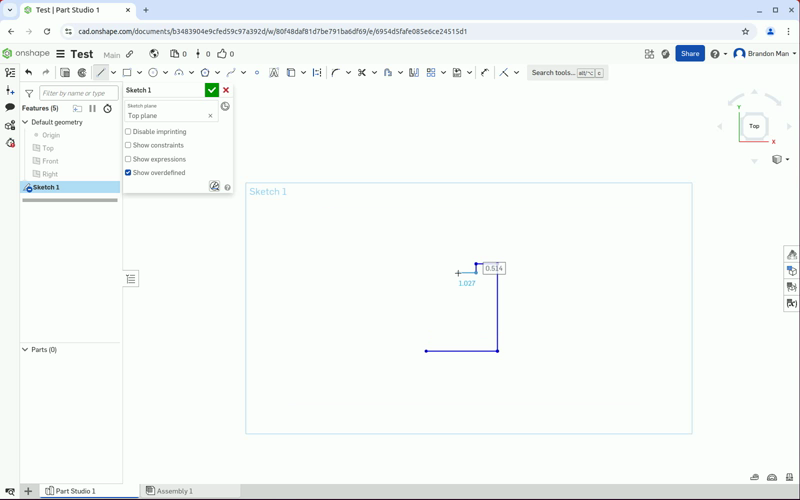
scroll(6)
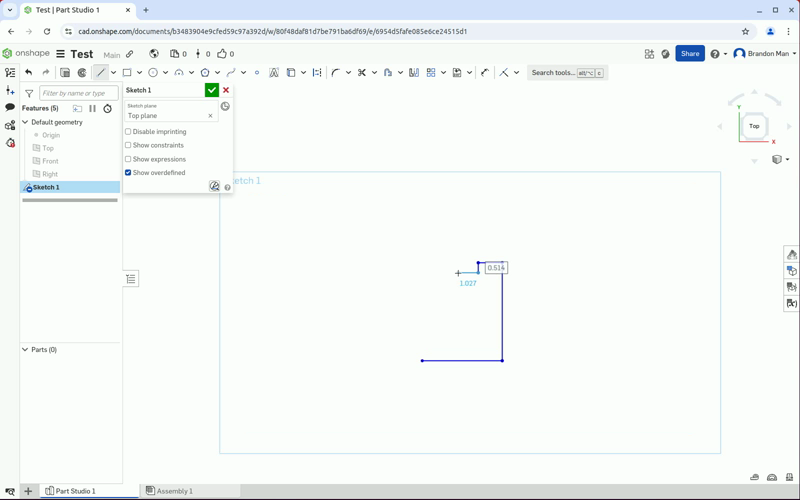
scroll(6)
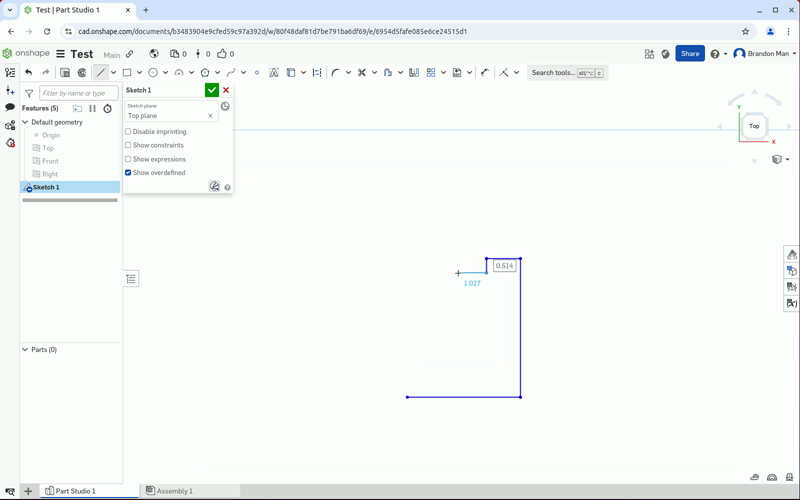
scroll(6)
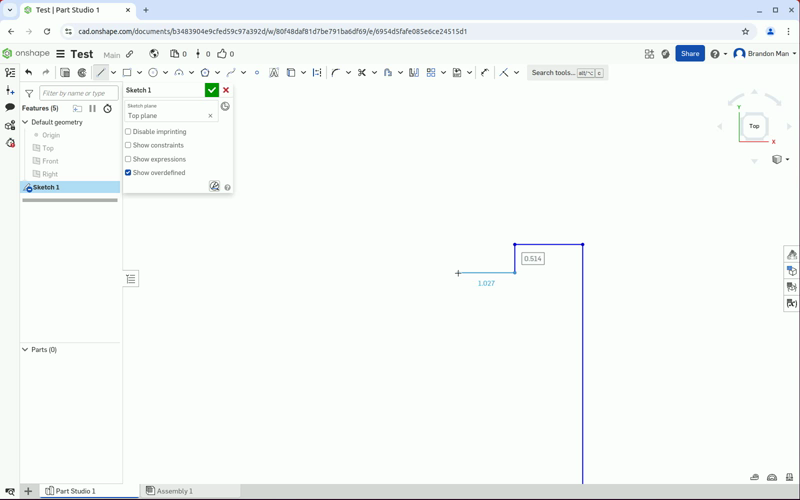
click(458, 272)
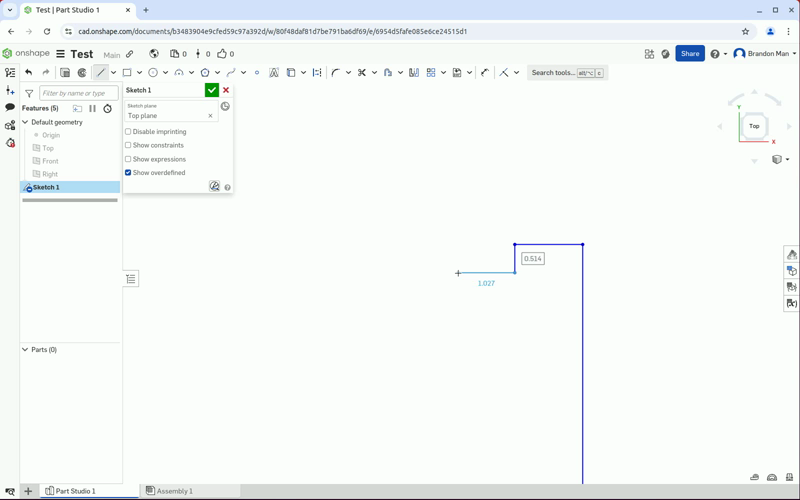
scroll(-6)
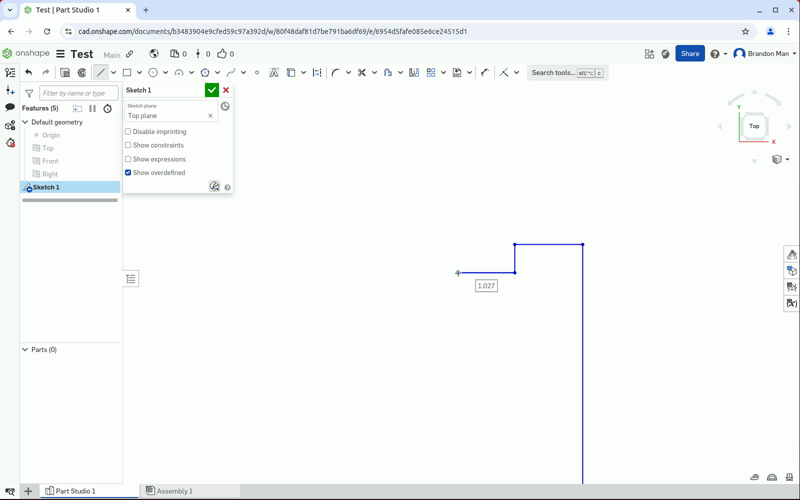
scroll(-6)
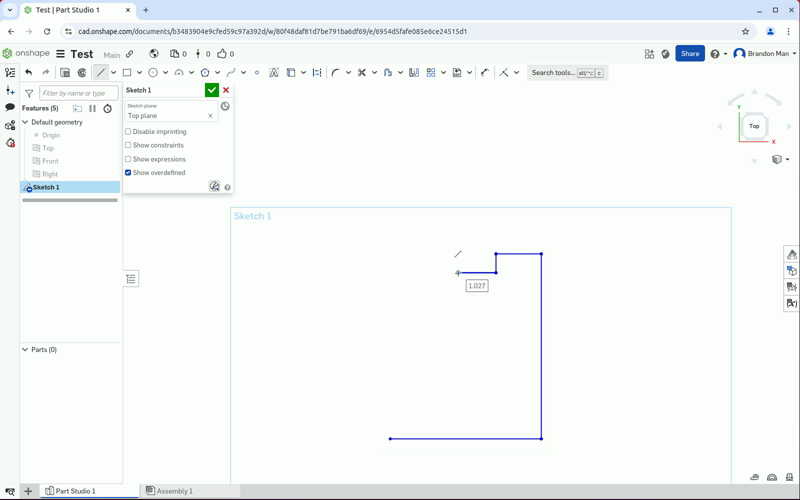
scroll(-6)
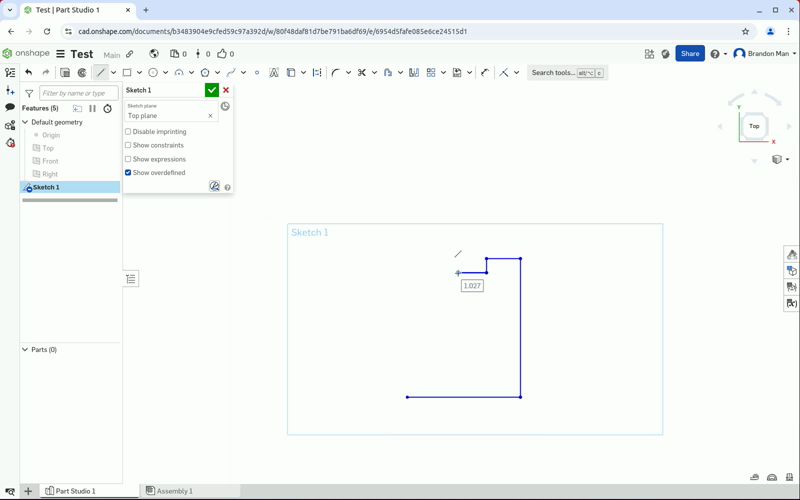
scroll(-6)
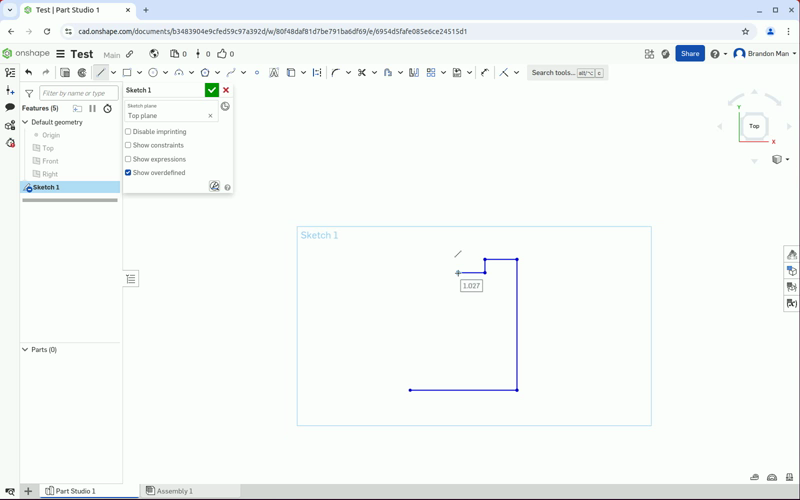
scroll(-6)
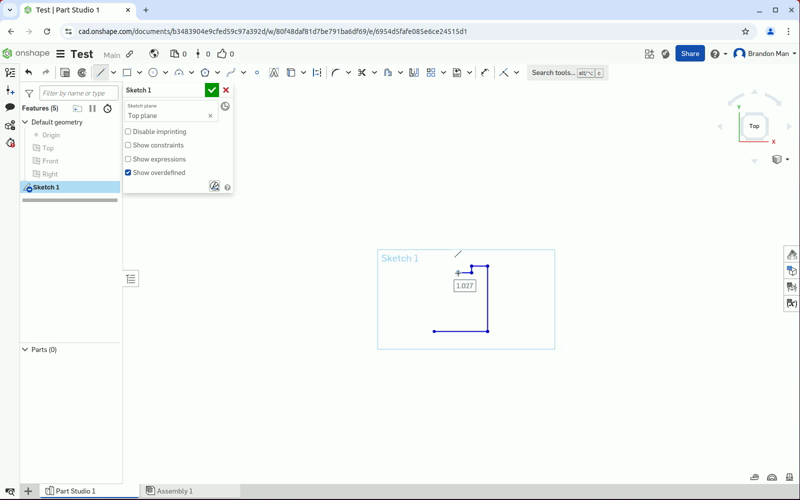
scroll(-6)
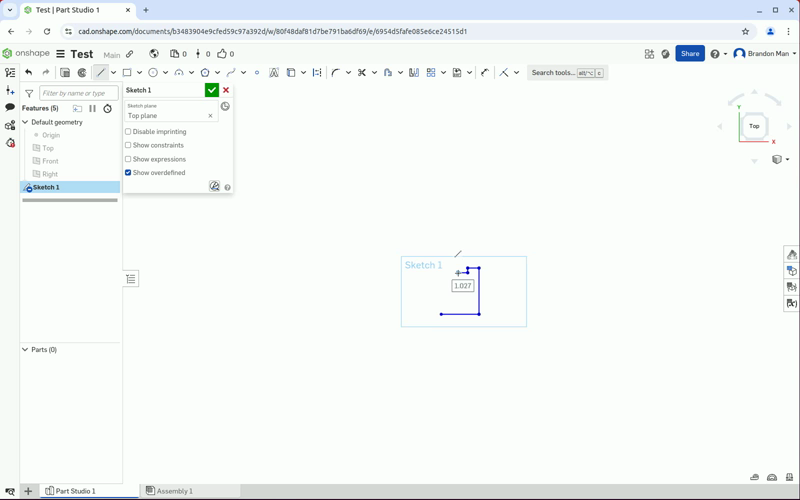
scroll(-6)
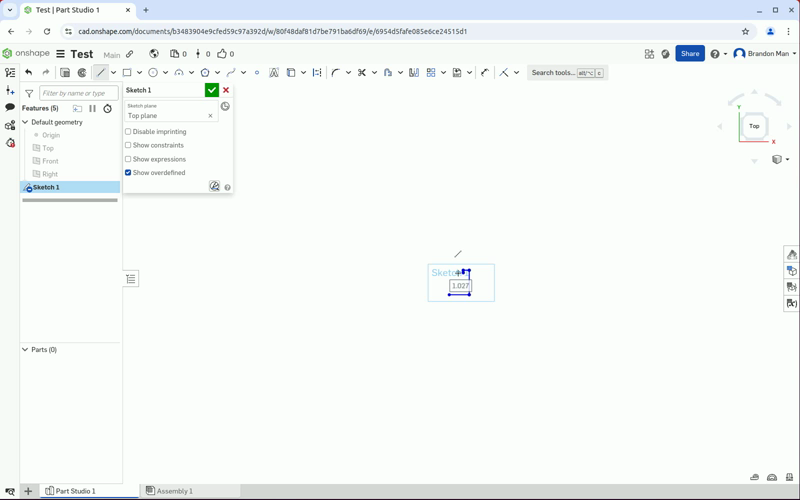
key_up(shift)
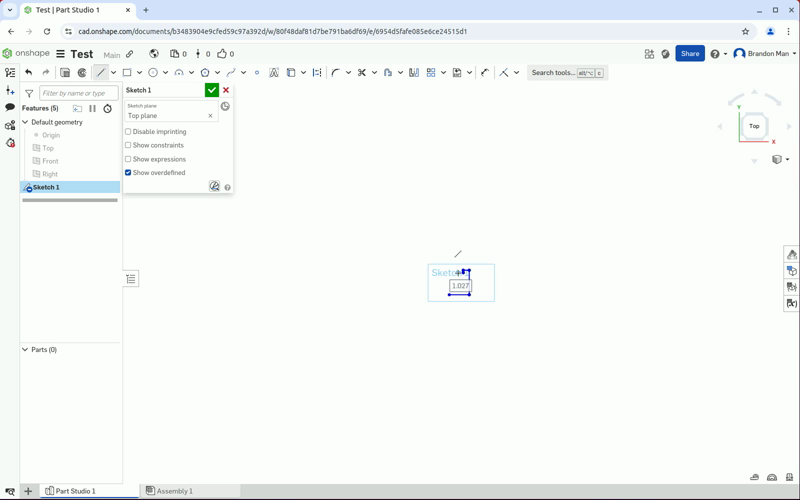
key_down(shift)
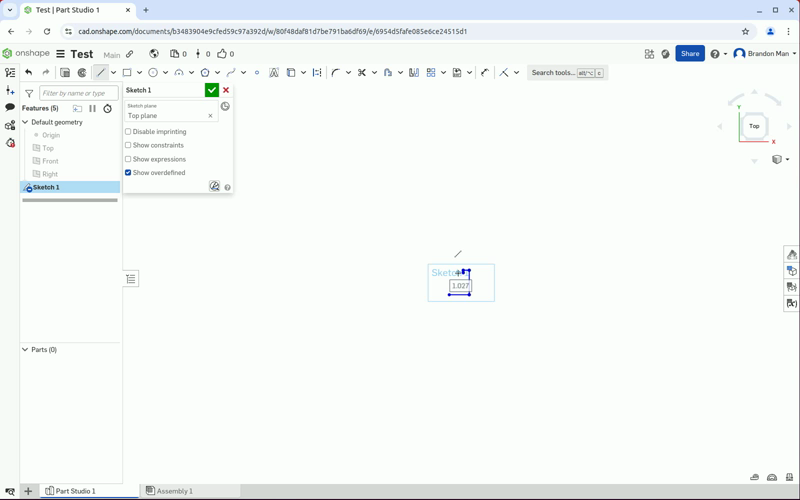
mouse_move(488, 272)
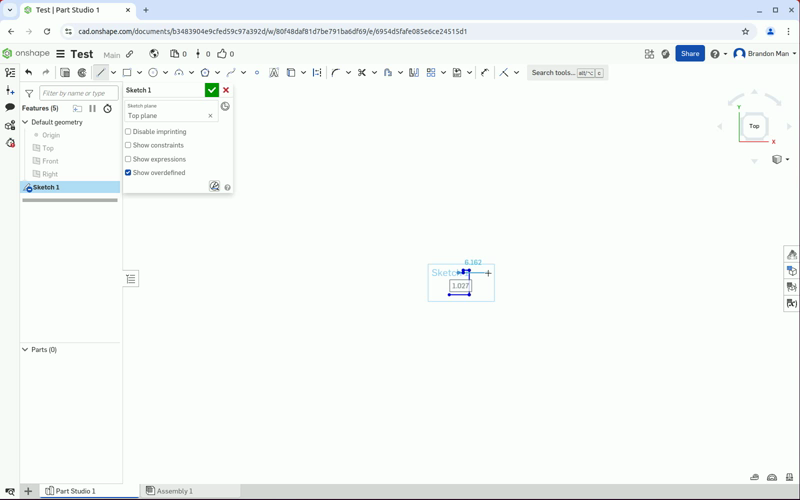
mouse_move(458, 270)
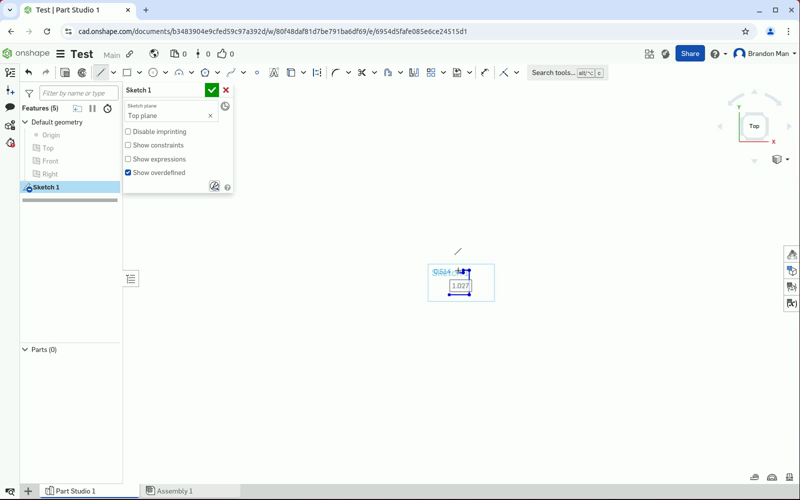
scroll(6)
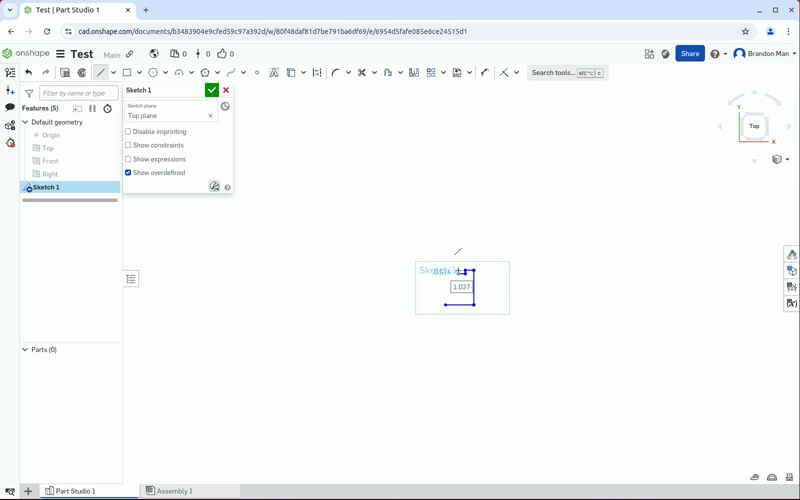
scroll(6)
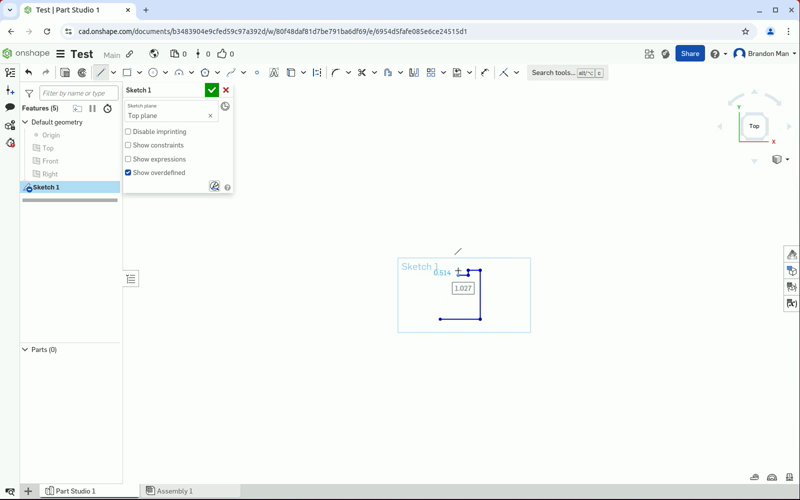
scroll(6)
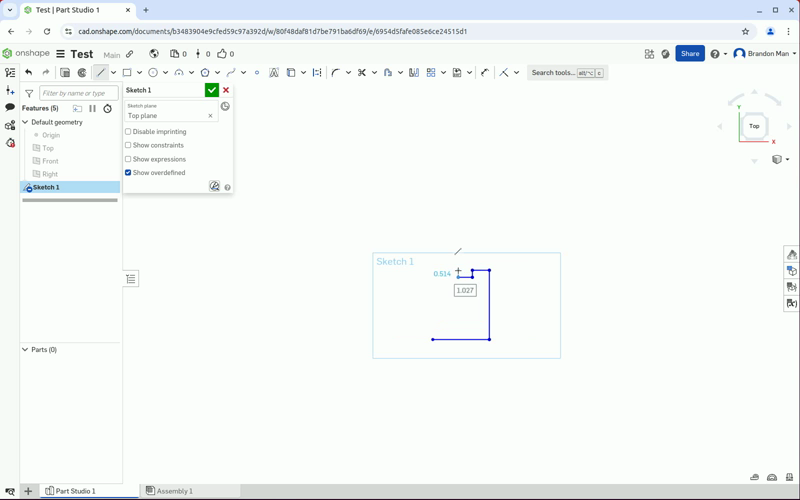
scroll(6)
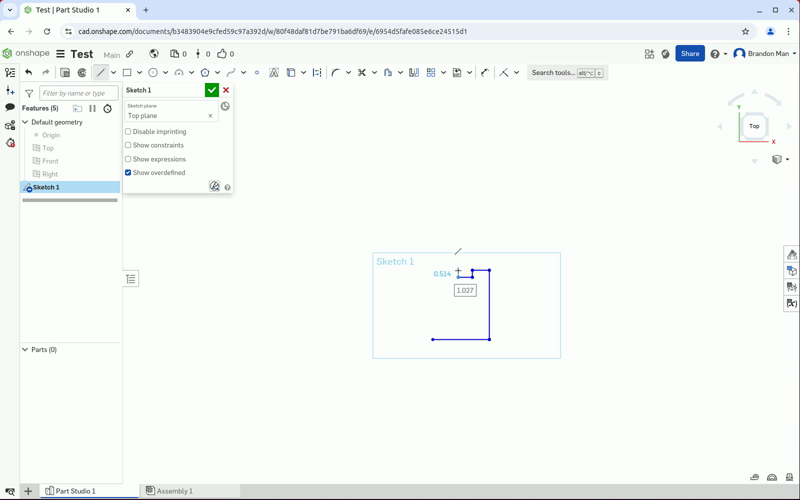
scroll(6)
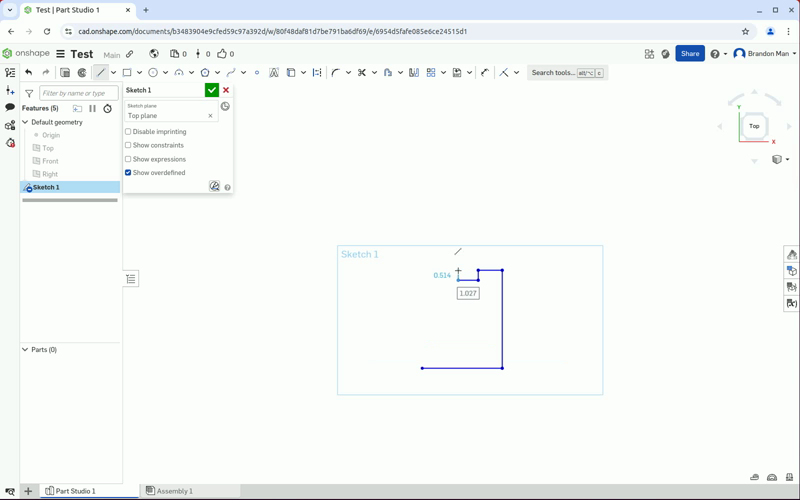
scroll(6)
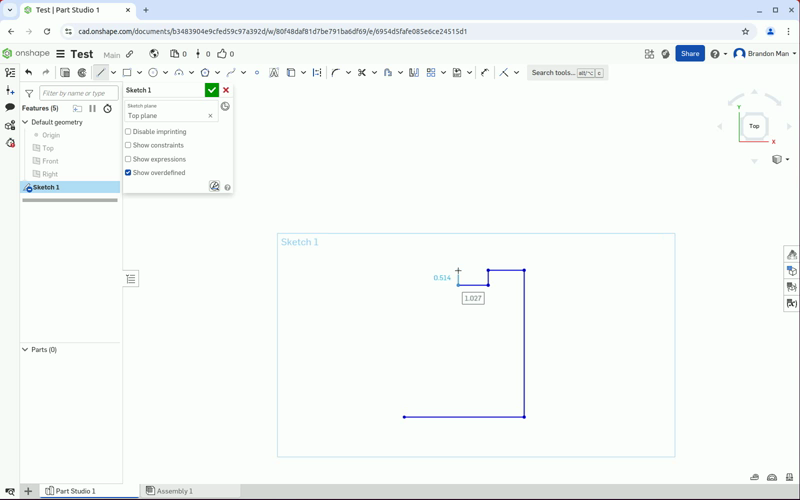
scroll(6)
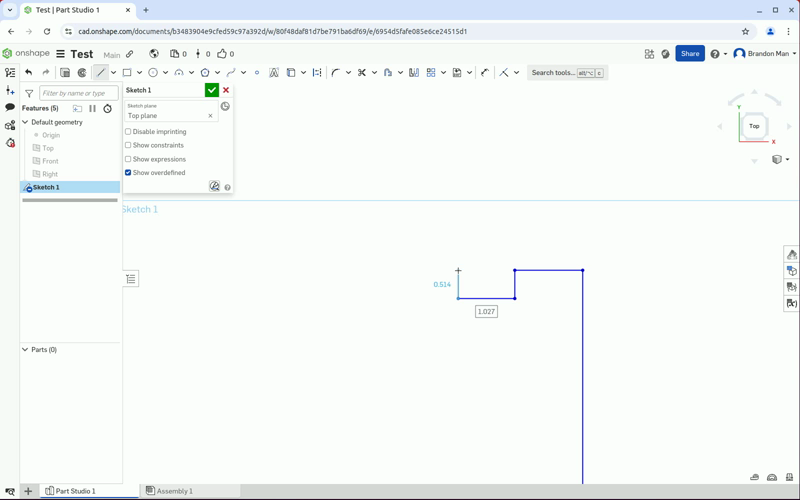
click(458, 270)
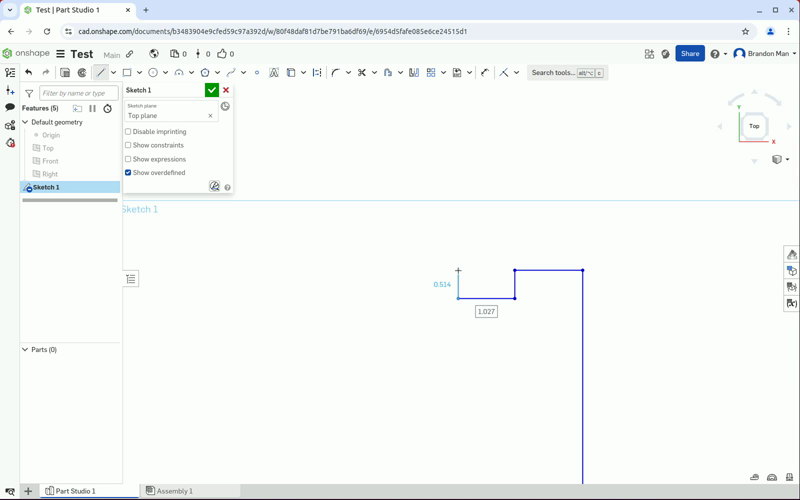
scroll(-6)
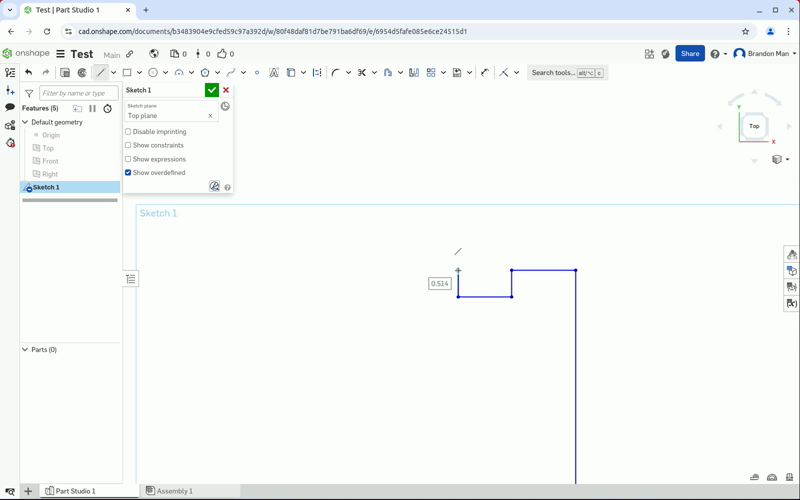
scroll(-6)
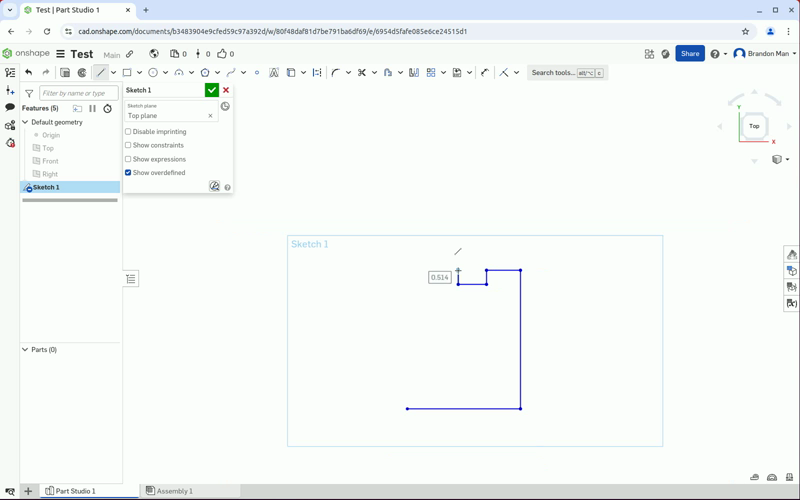
scroll(-6)
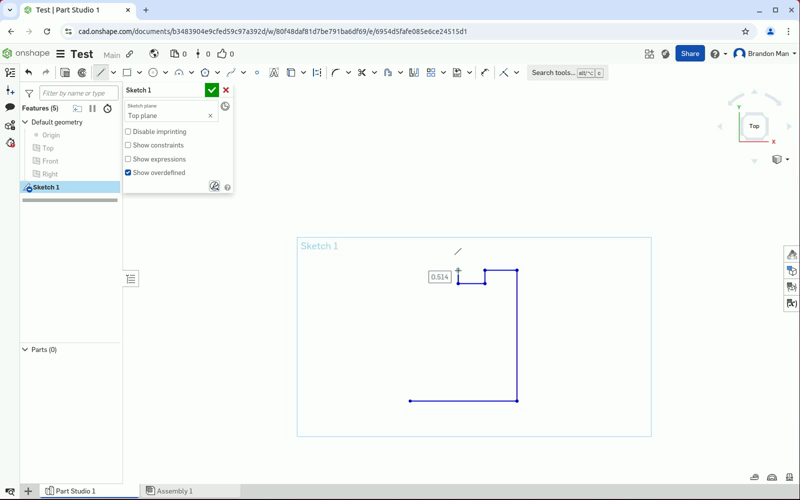
scroll(-6)
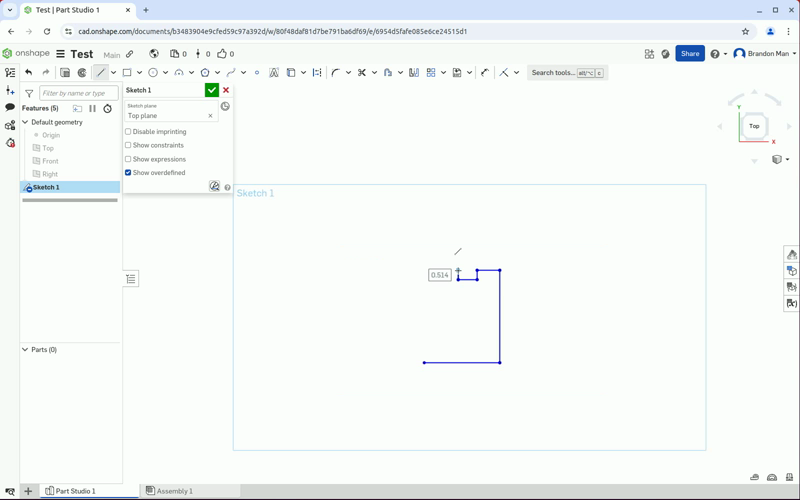
scroll(-6)
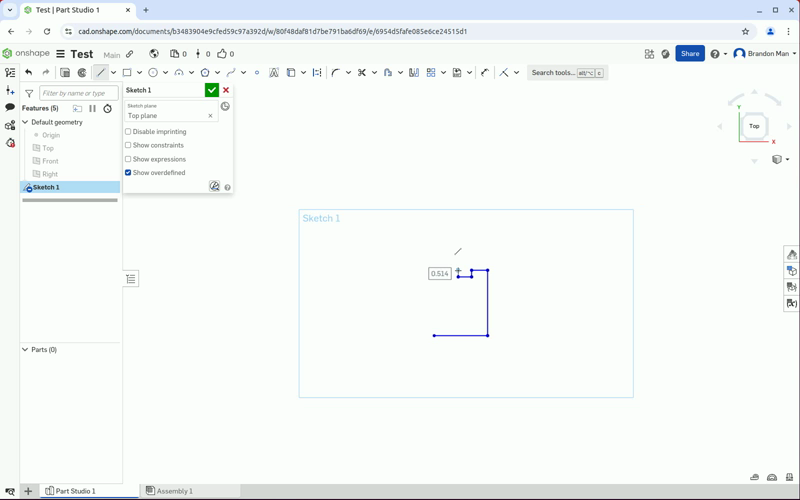
scroll(-6)
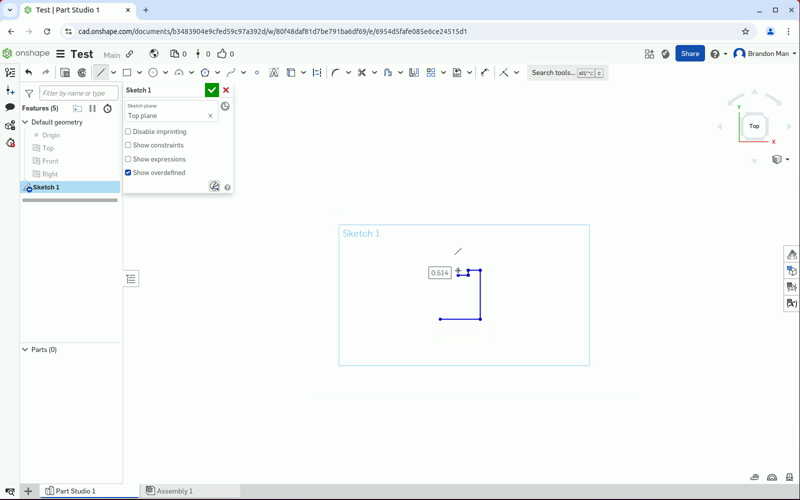
scroll(-6)
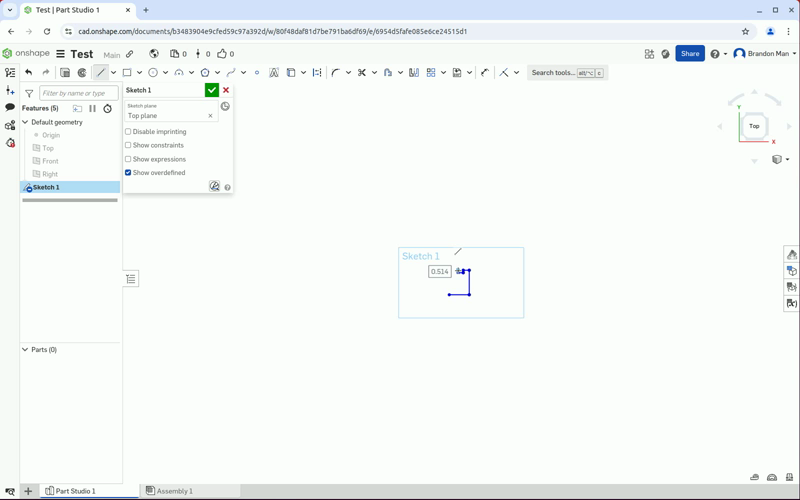
key_up(shift)
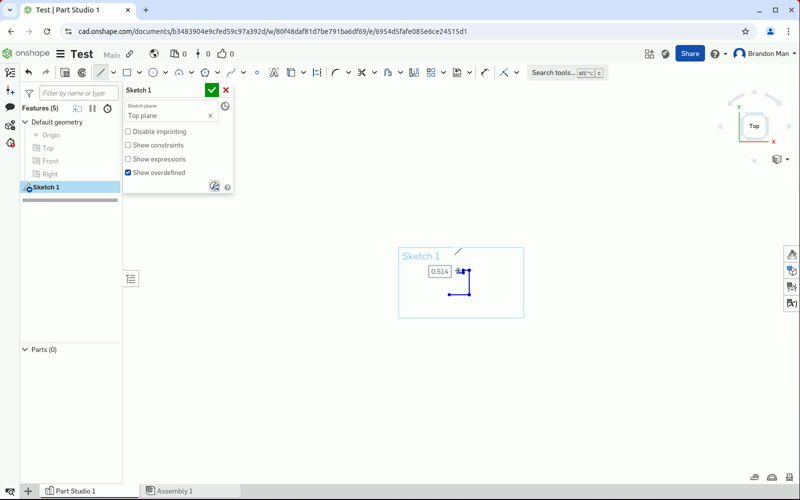
key_down(shift)
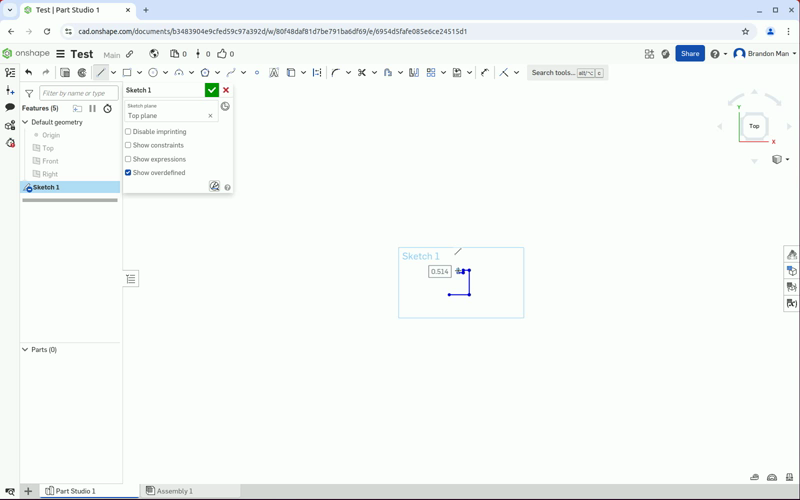
mouse_move(488, 270)
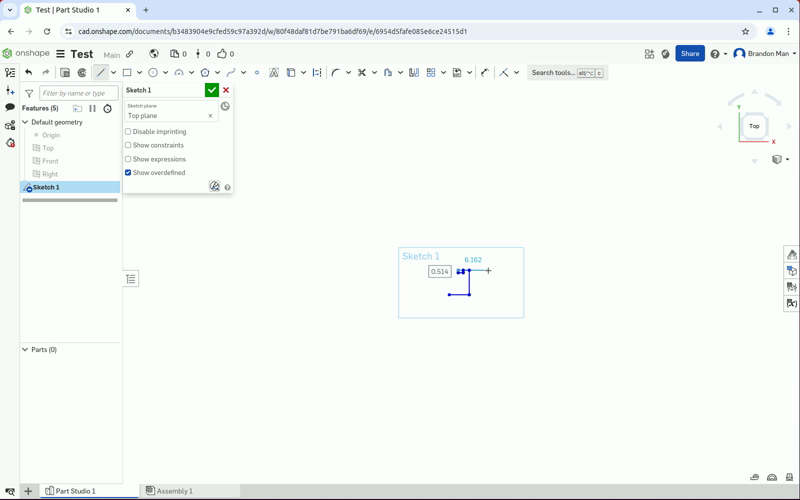
mouse_move(449, 270)
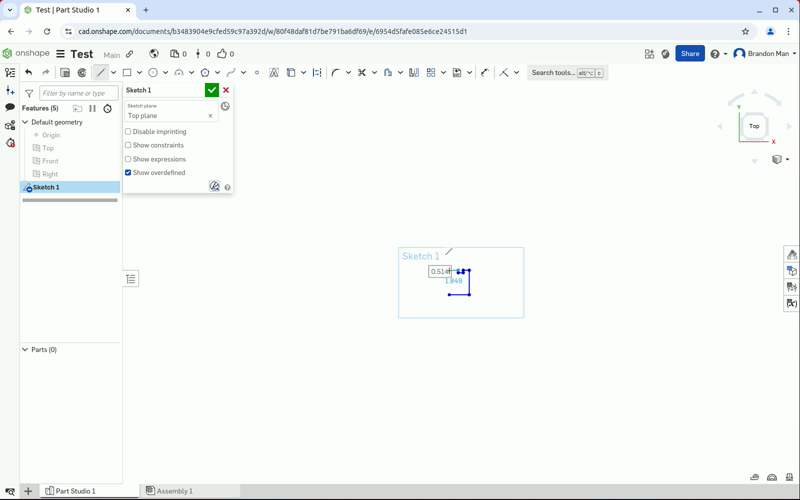
click(449, 270)
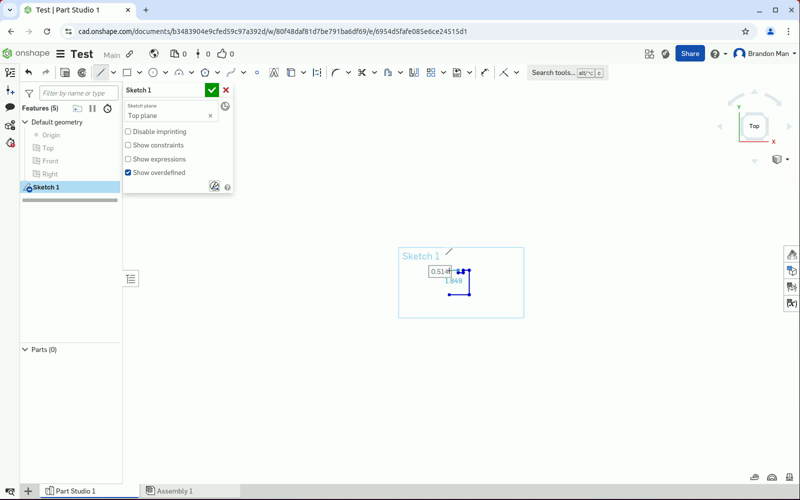
key_up(shift)
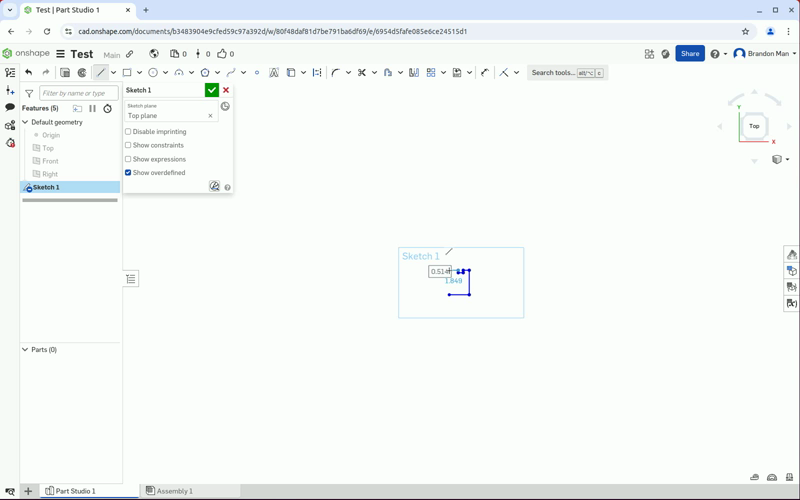
mouse_move(479, 270)
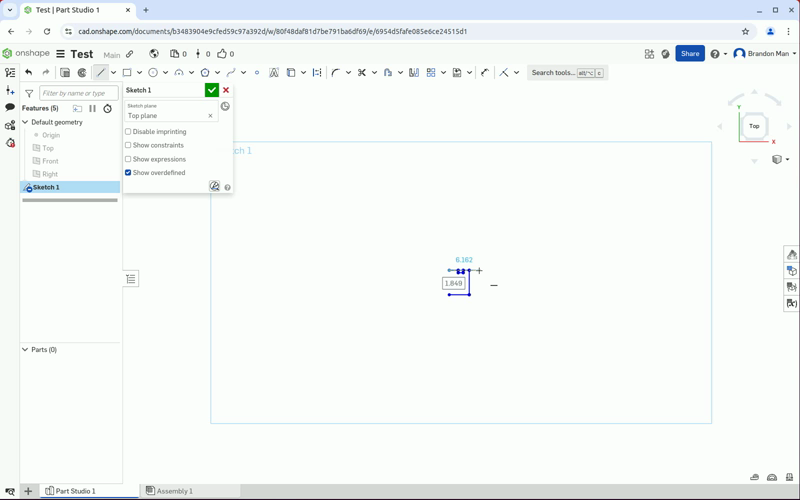
key_down(shift)
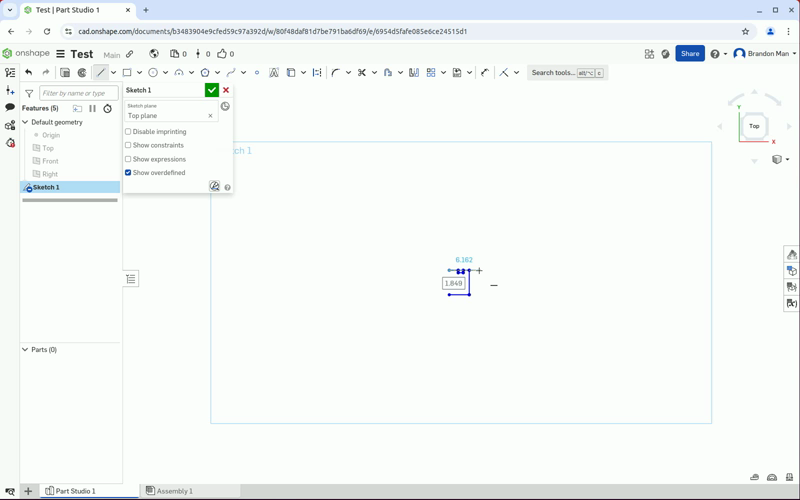
mouse_move(449, 294)
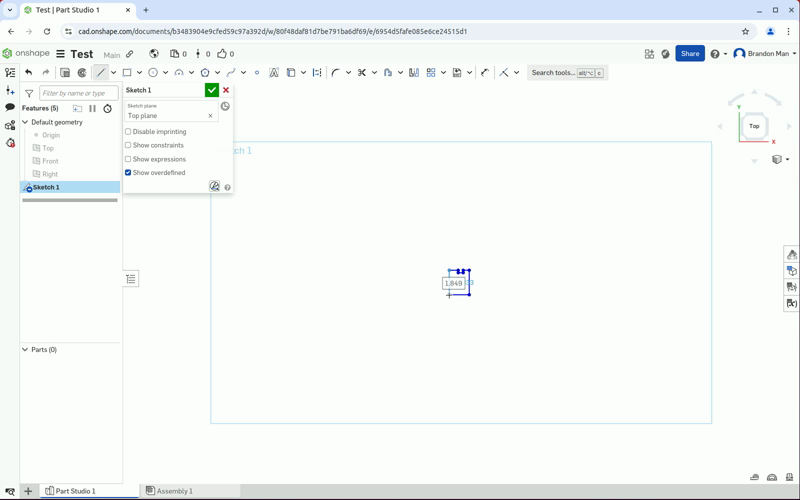
key_up(shift)
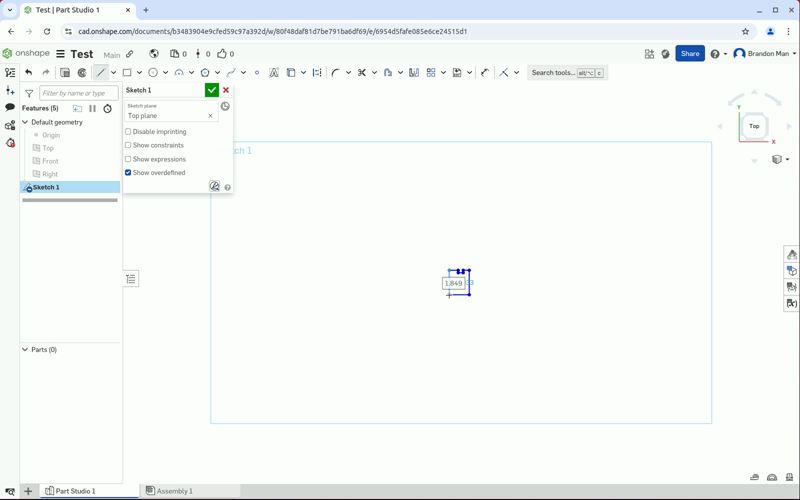
click(449, 294)
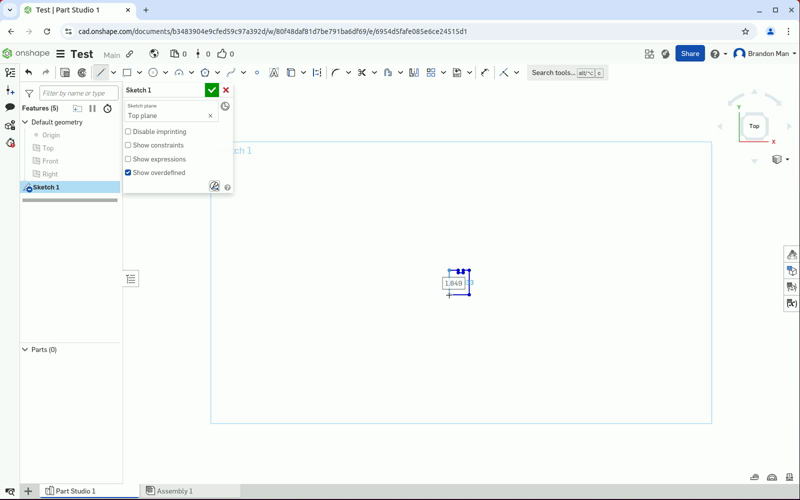
key(esc)
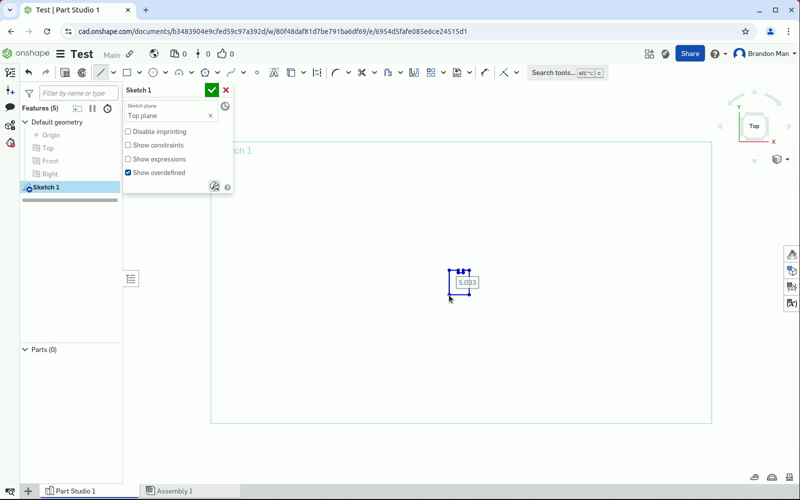
mouse_move(449, 287)
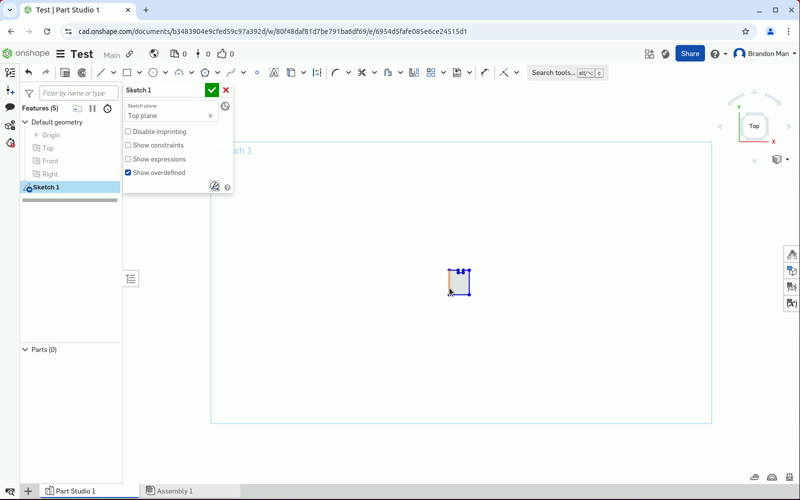
scroll(6)
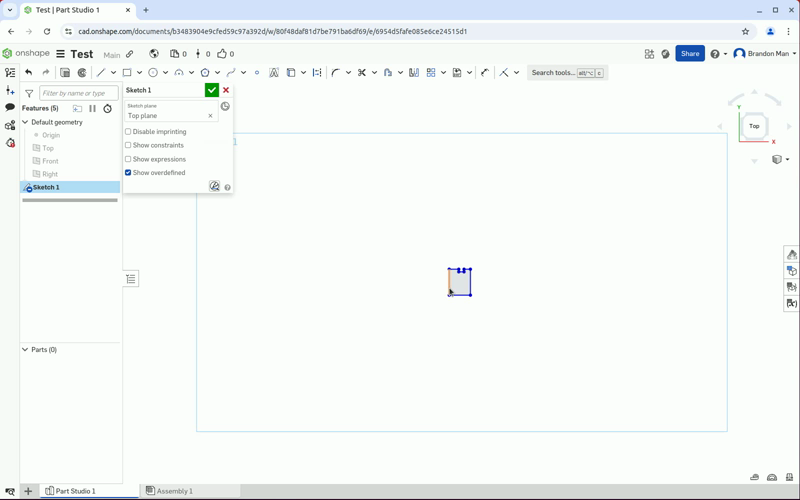
scroll(6)
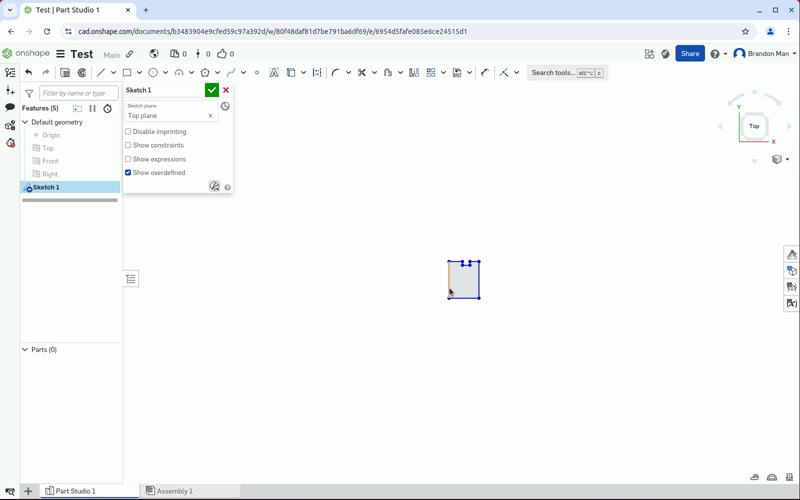
scroll(6)
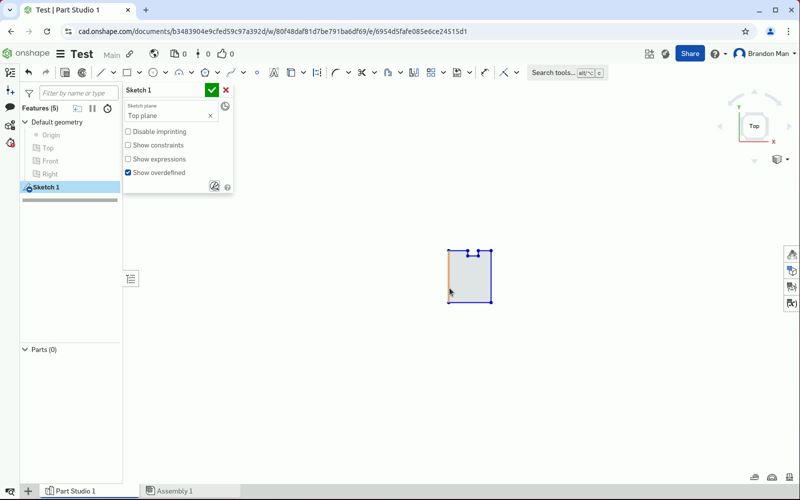
scroll(6)
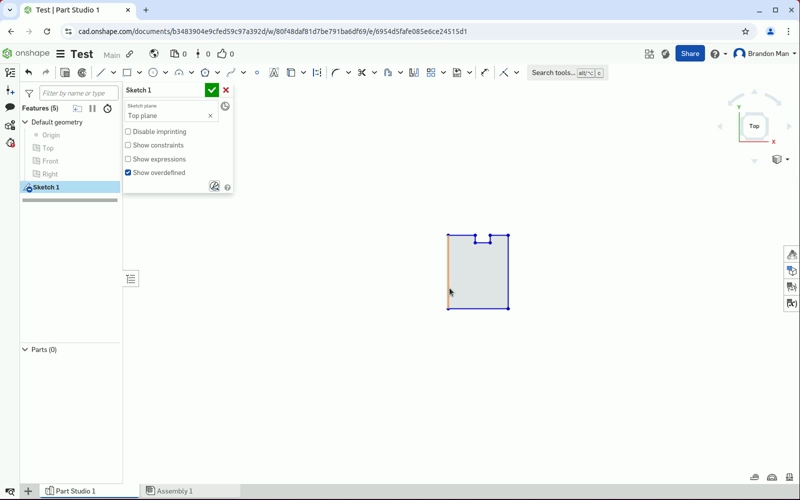
scroll(6)
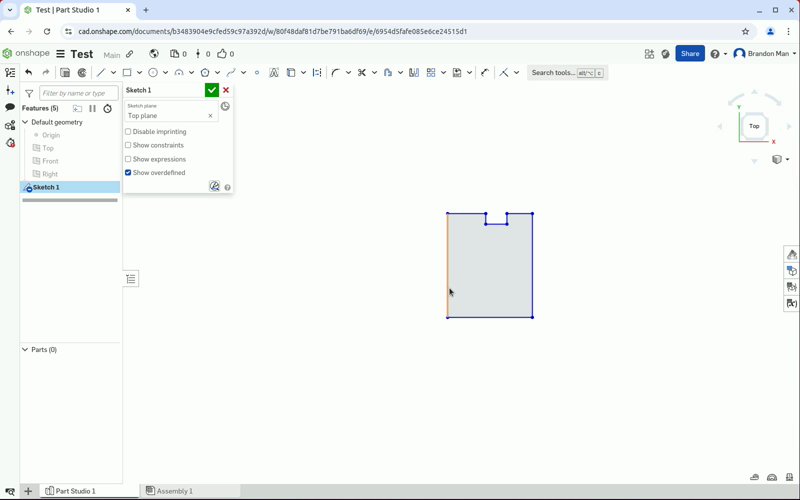
scroll(6)
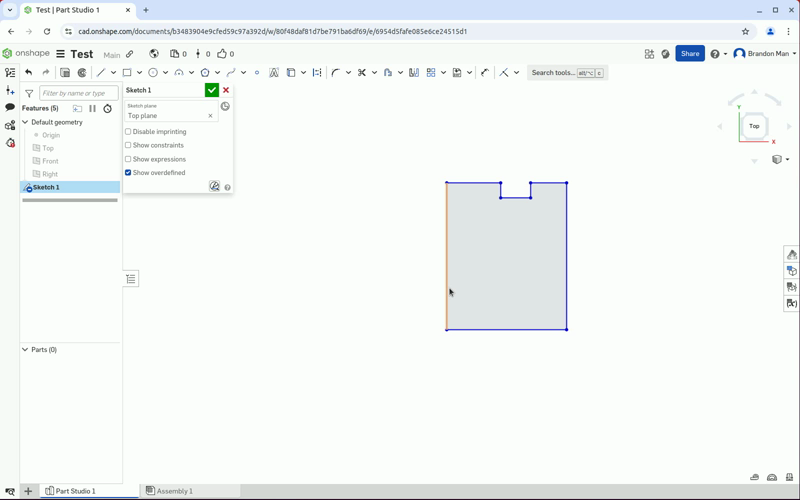
scroll(6)
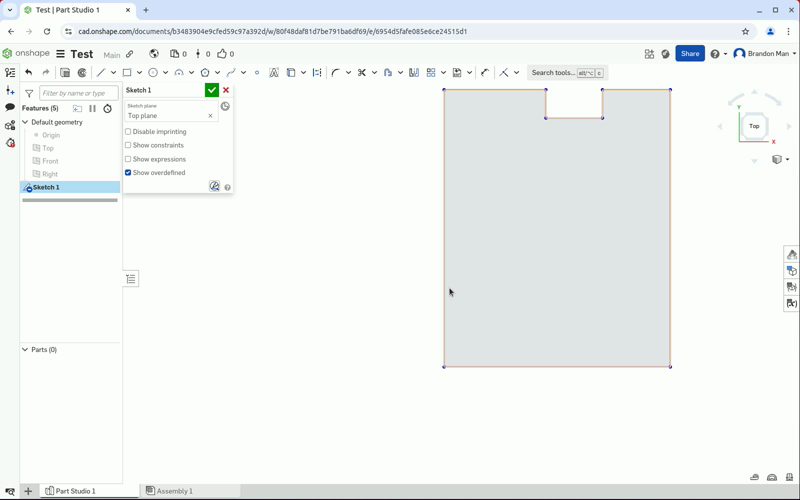
click(449, 287)
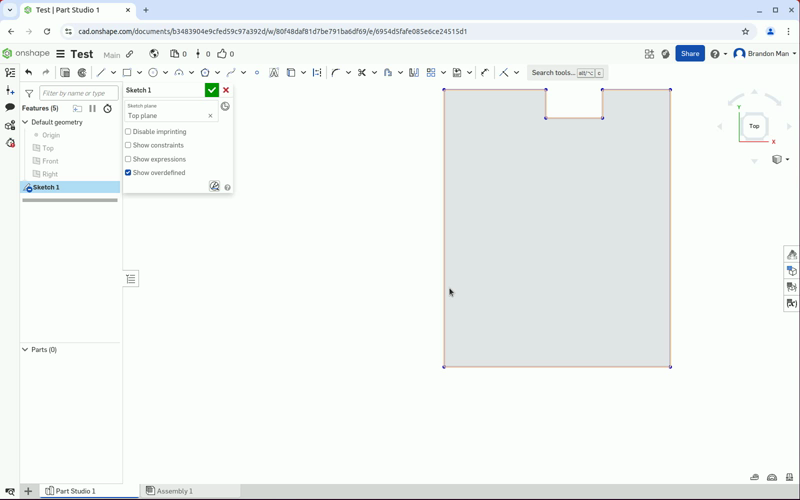
scroll(-6)
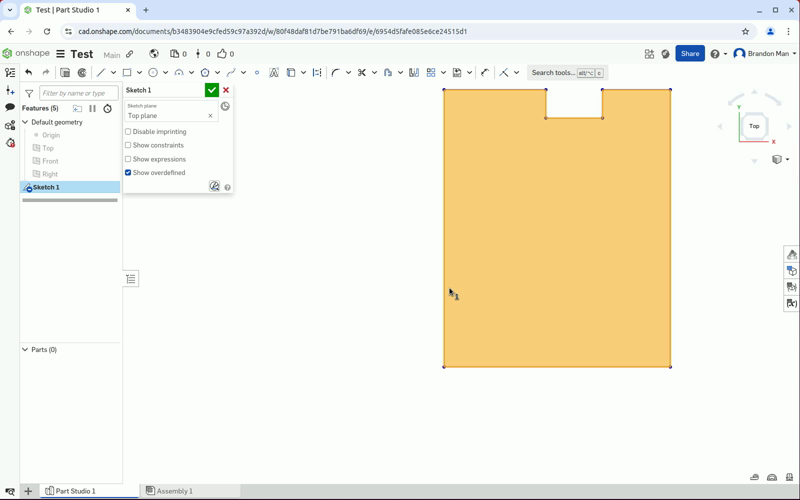
scroll(-6)
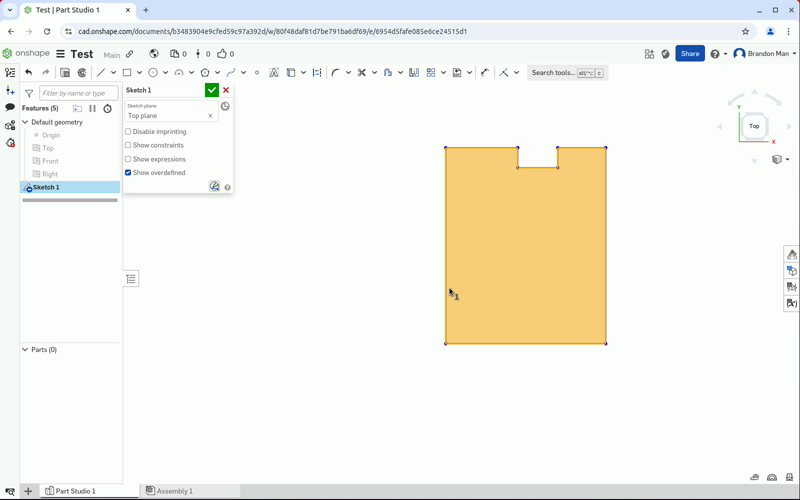
scroll(-6)
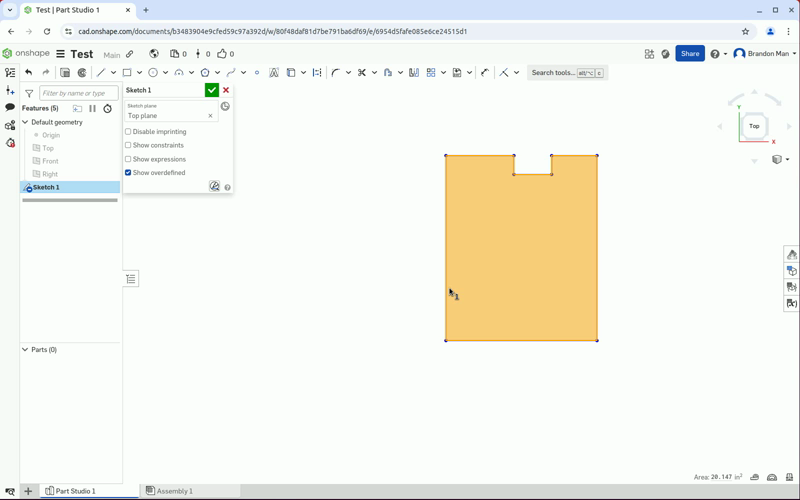
scroll(-6)
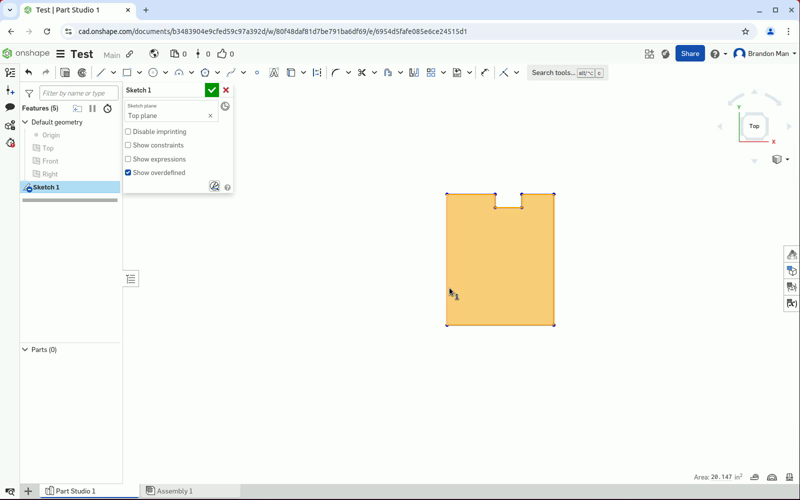
scroll(-6)
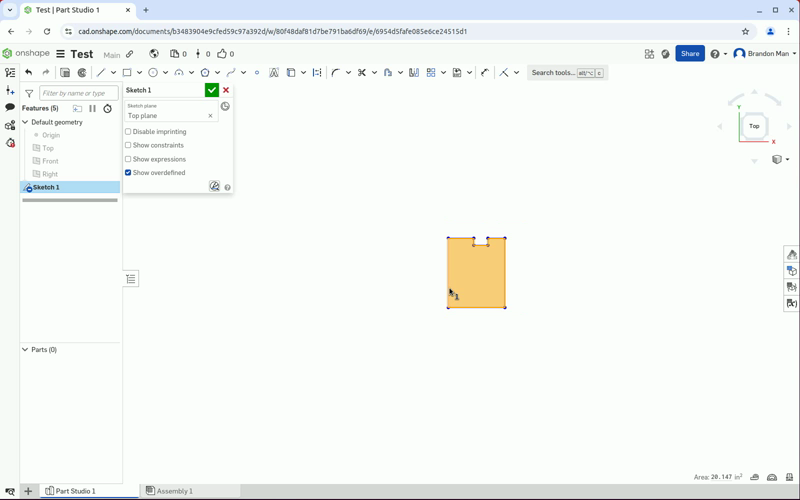
scroll(-6)
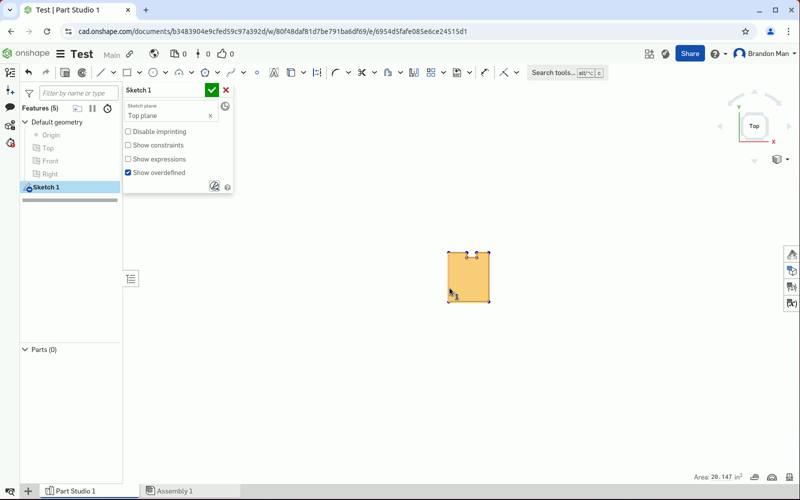
scroll(-6)
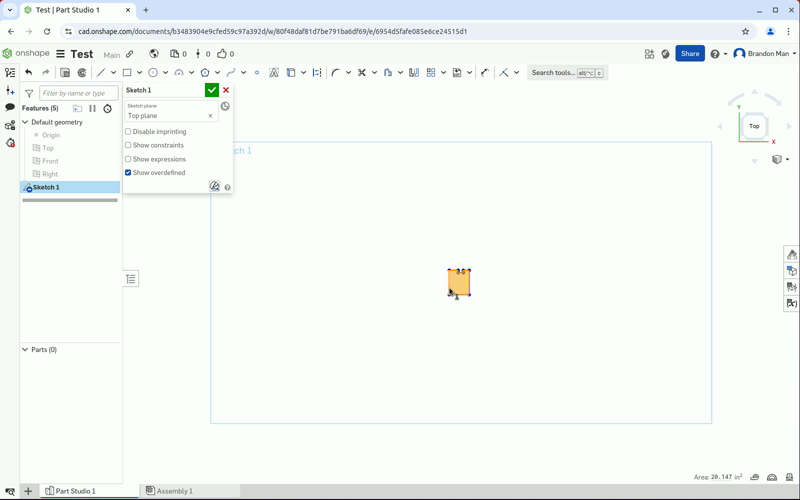
mouse_move(73, 352)
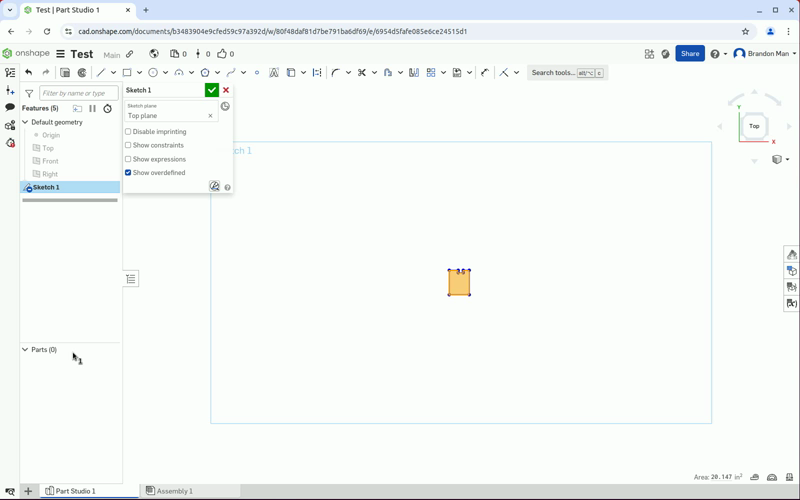
key(shift+y)
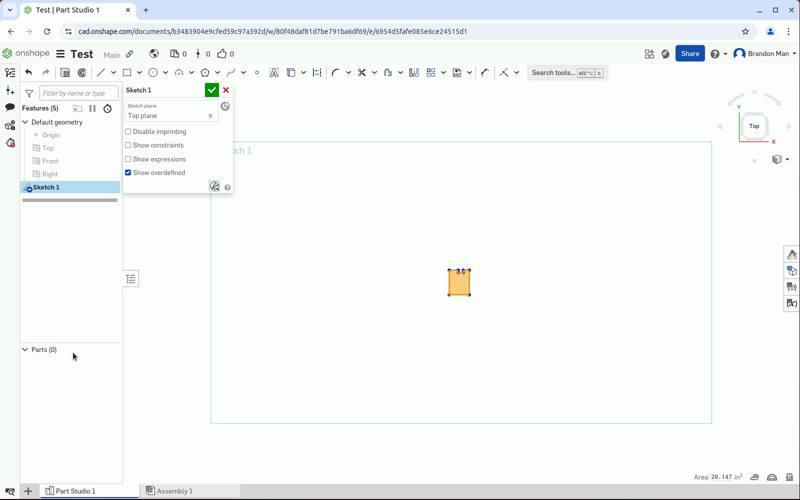
key(shift+e)
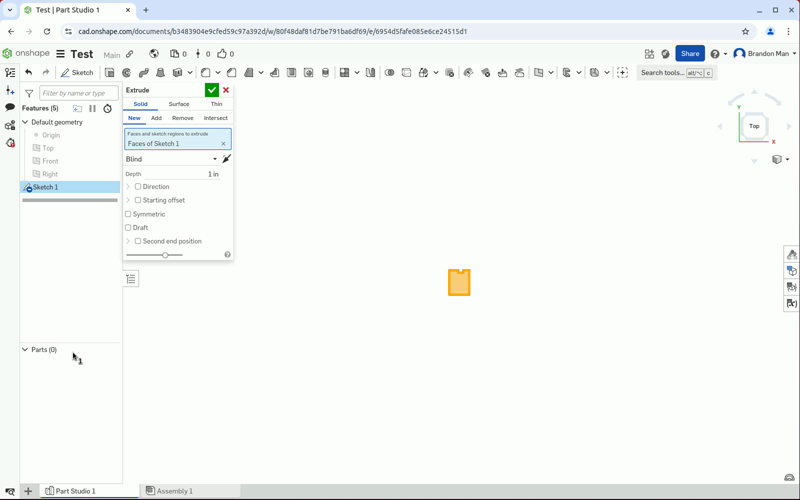
mouse_move(143, 106)
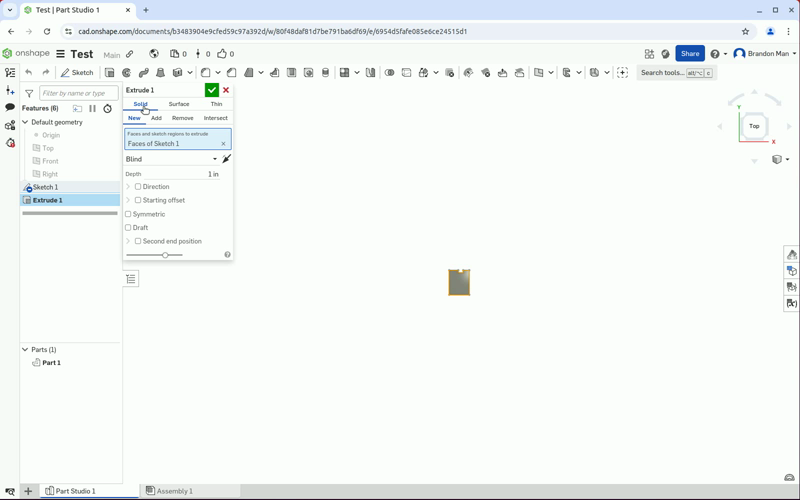
click(143, 106)
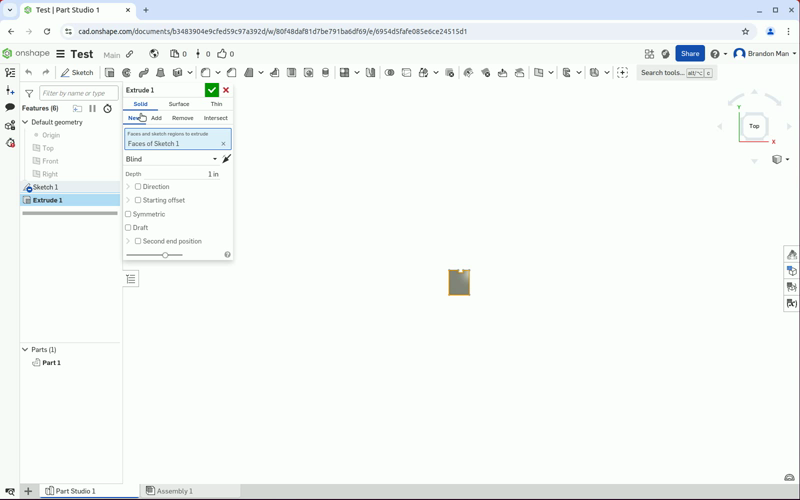
mouse_move(137, 120)
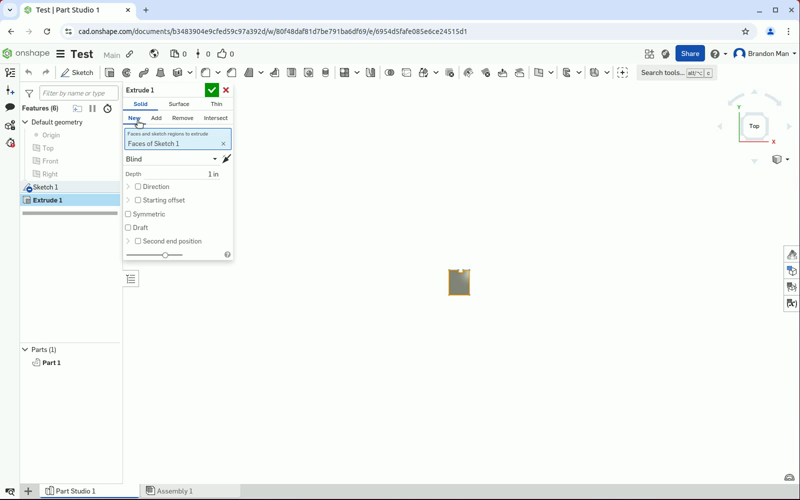
click(137, 120)
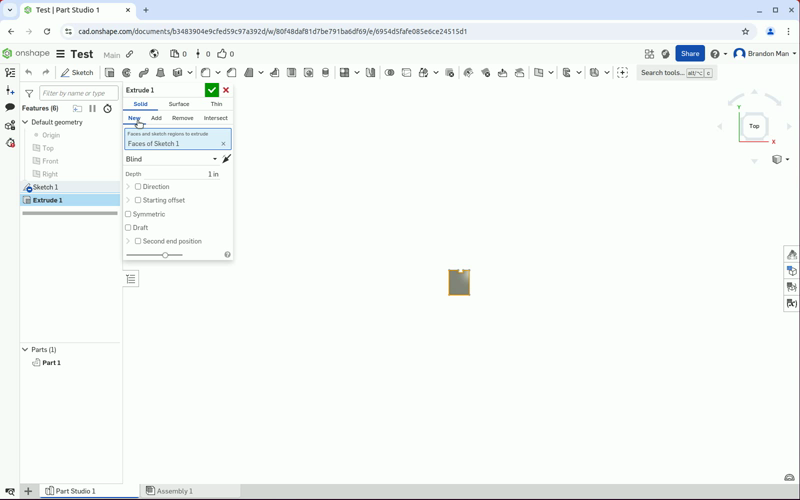
key(tab, 4)
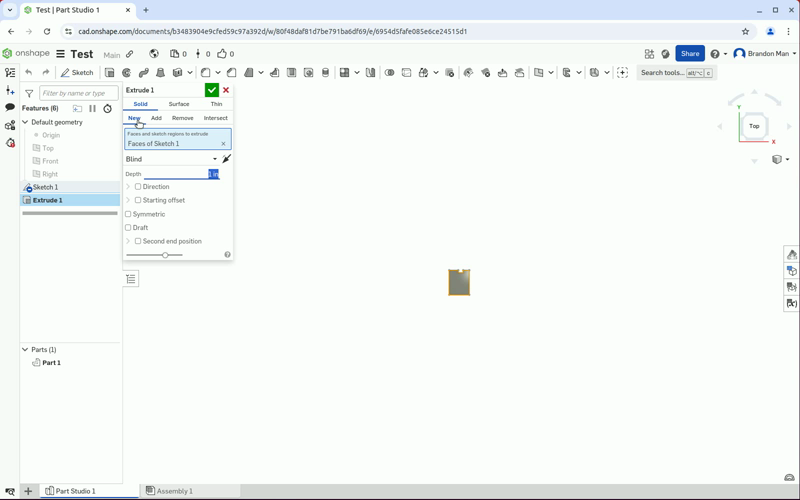
text(0.241)
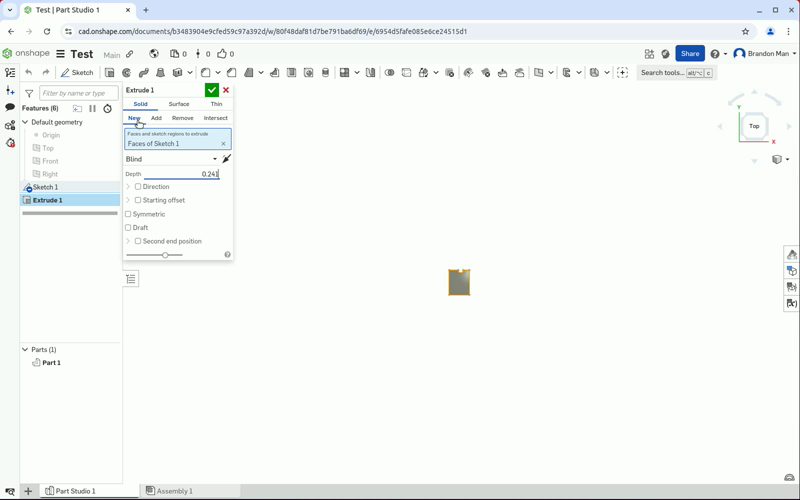
key(enter)
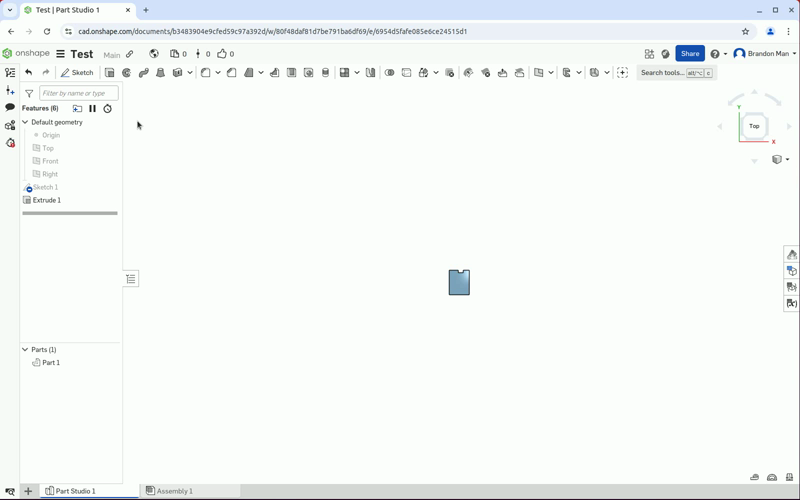
key(shift+h)
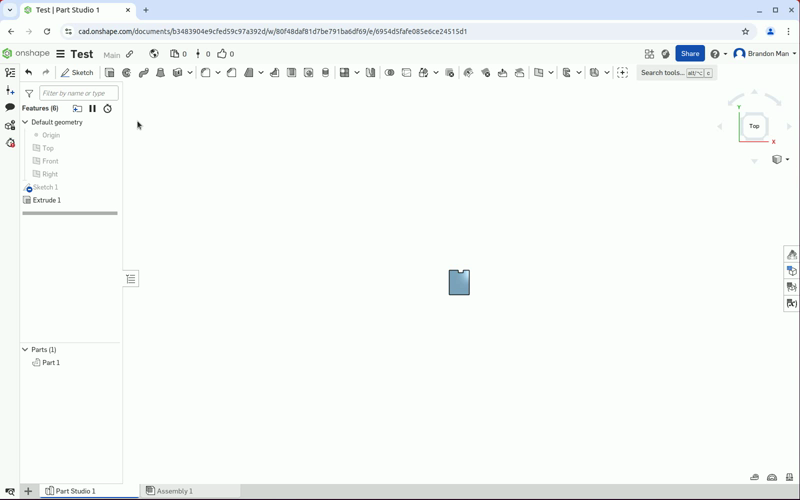
key(shift+h)
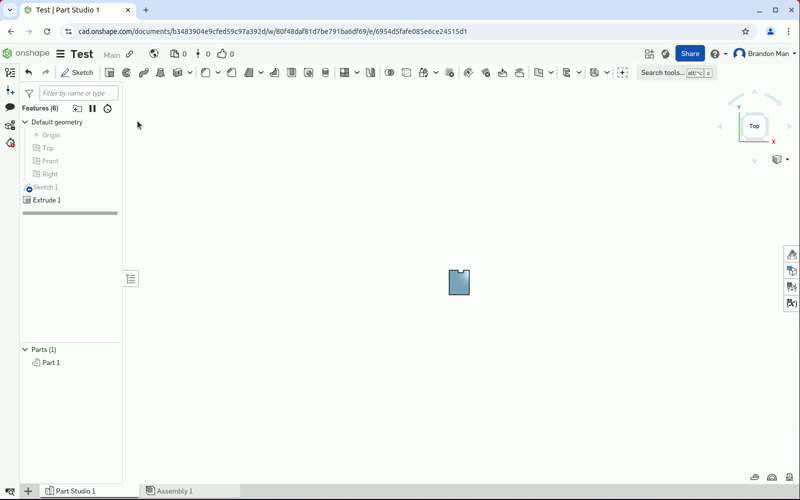
mouse_move(73, 189)
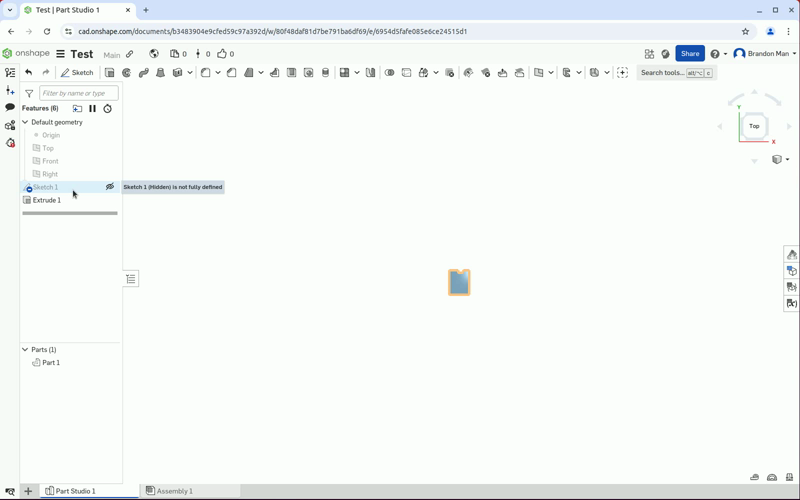
click(73, 189)
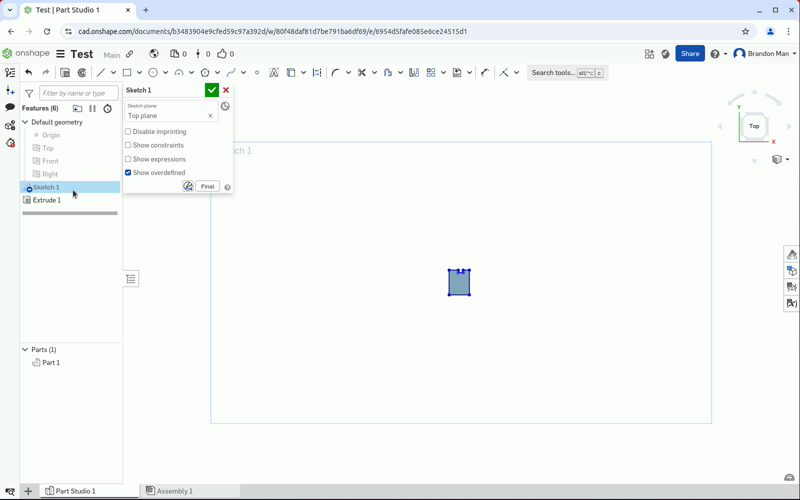
mouse_move(229, 92)
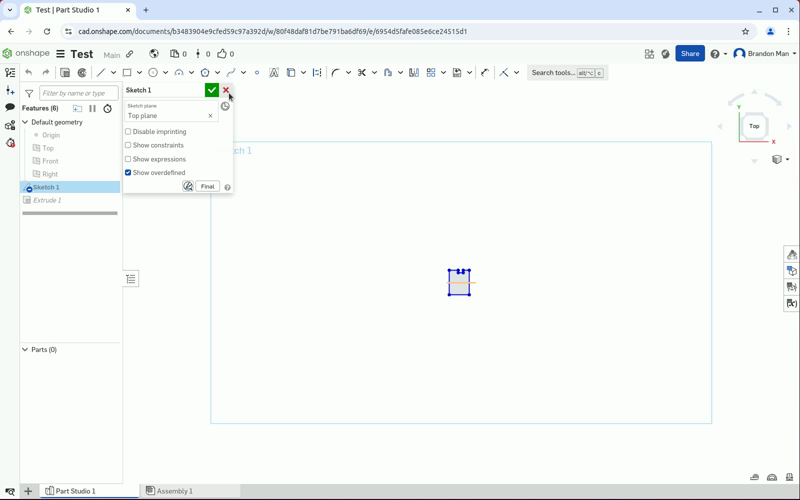
click(229, 92)
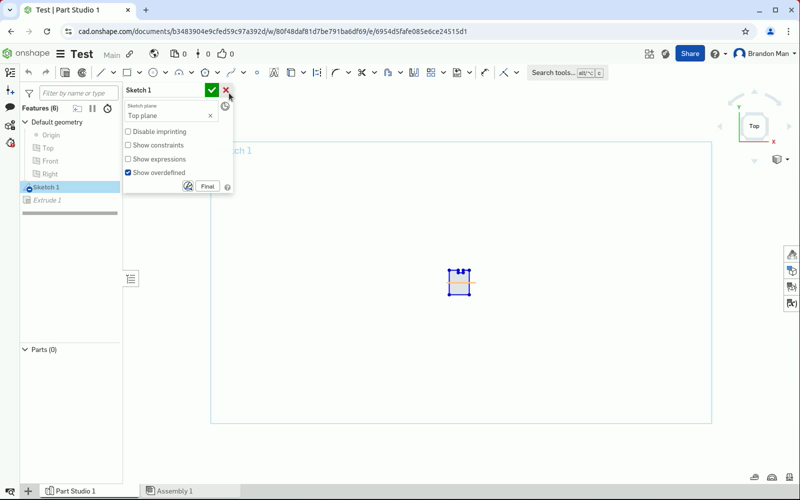
key(shift+s)
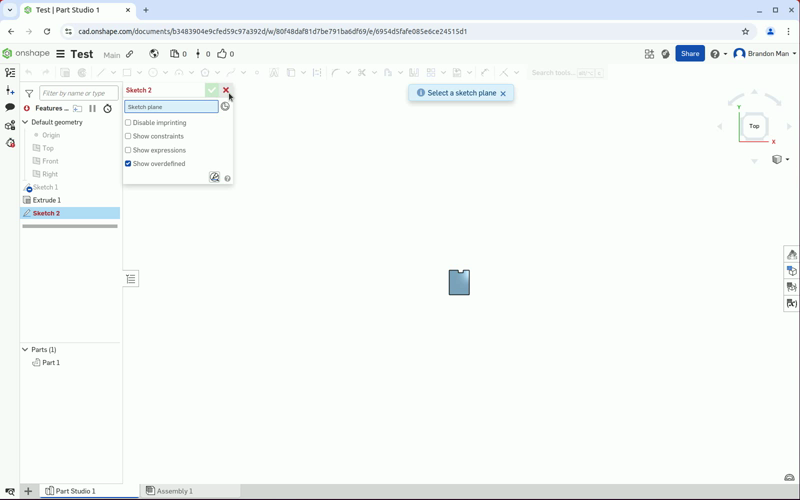
mouse_move(73, 150)
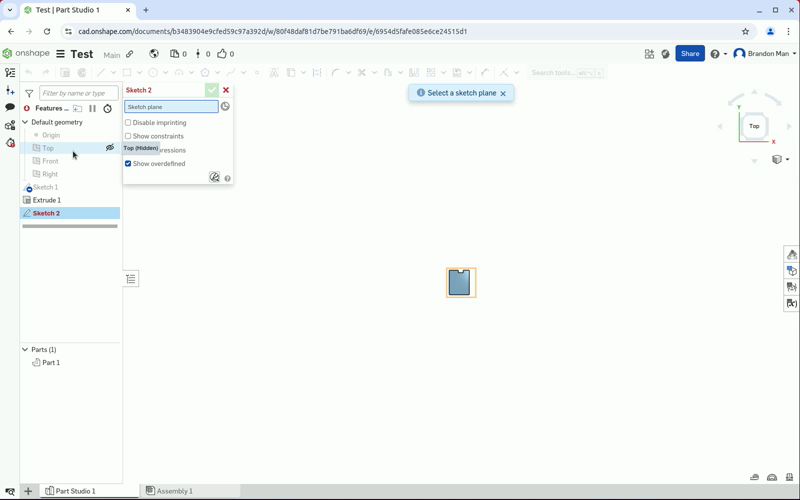
click(73, 150)
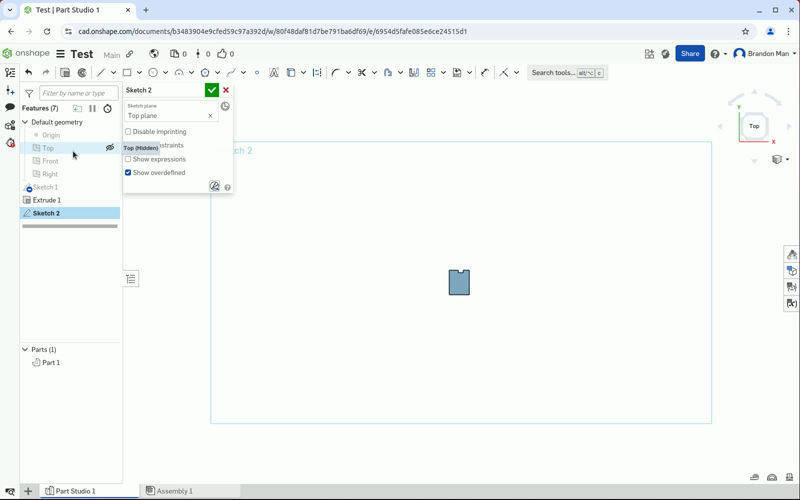
mouse_move(73, 352)
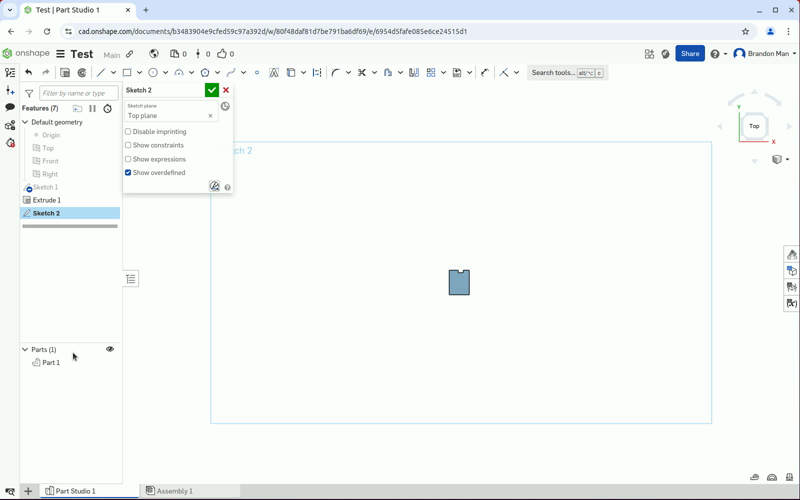
key(y)
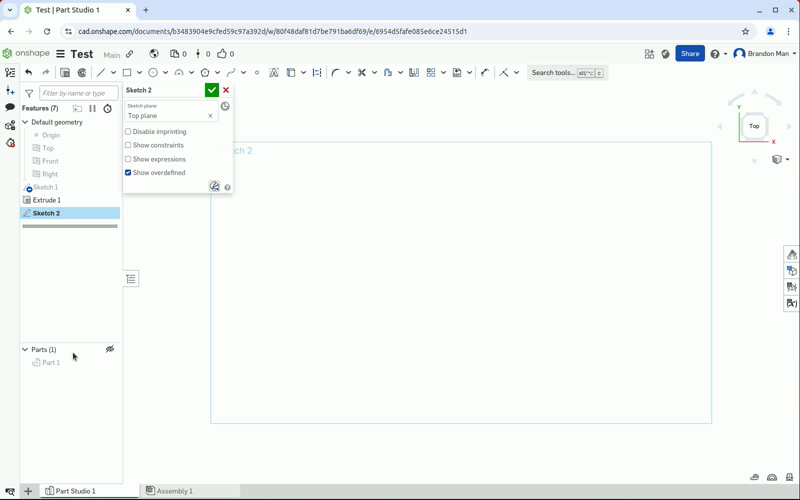
key(l)
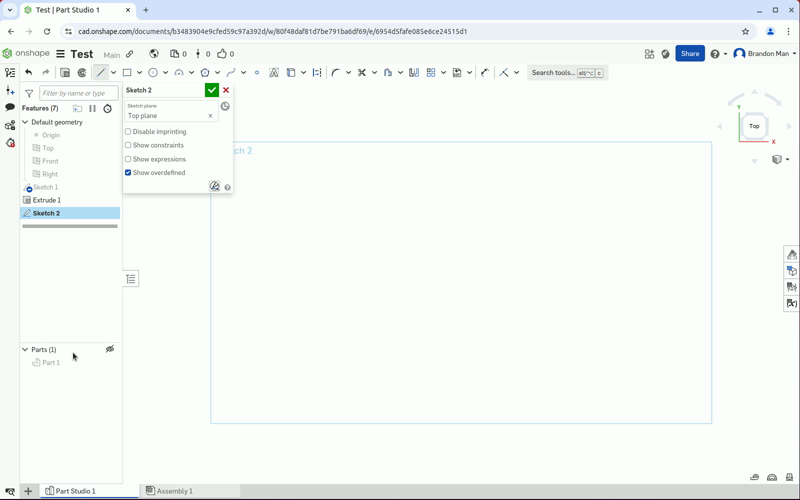
key_down(shift)
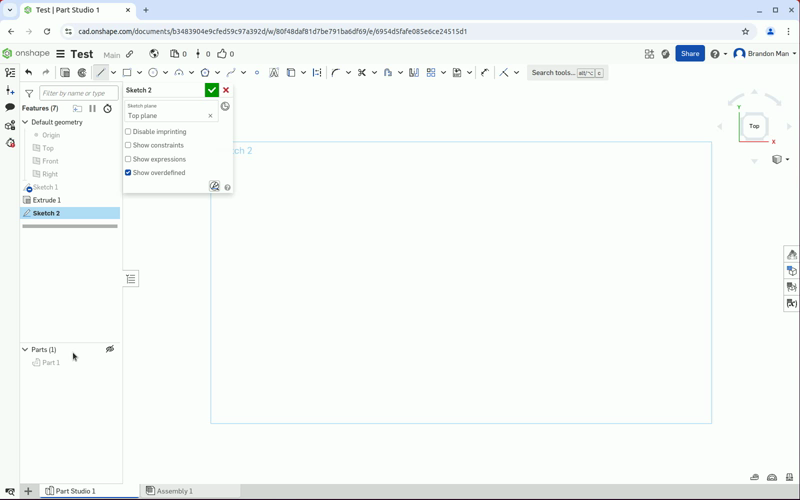
mouse_move(474, 294)
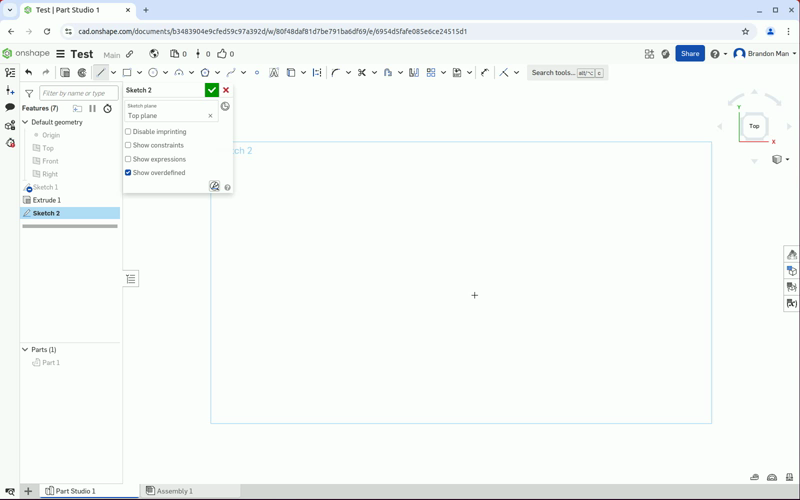
click(474, 294)
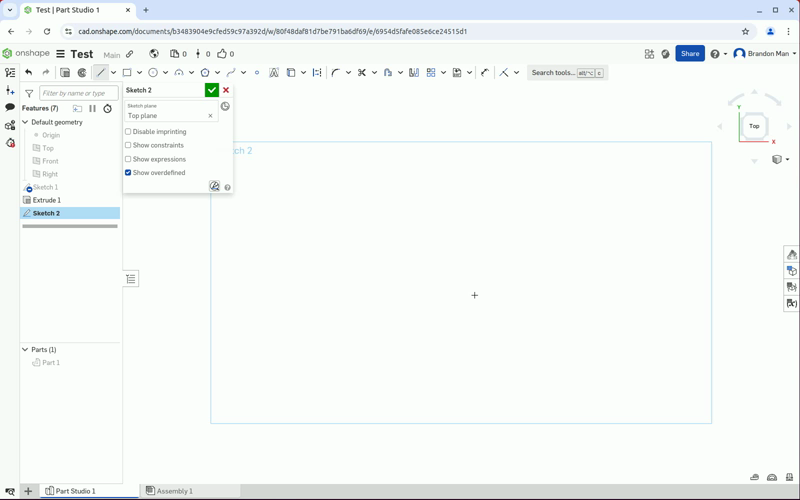
key_up(shift)
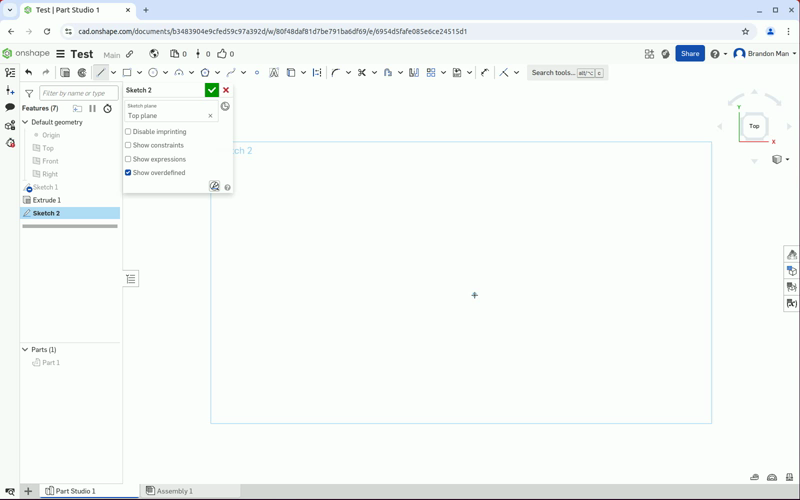
key_down(shift)
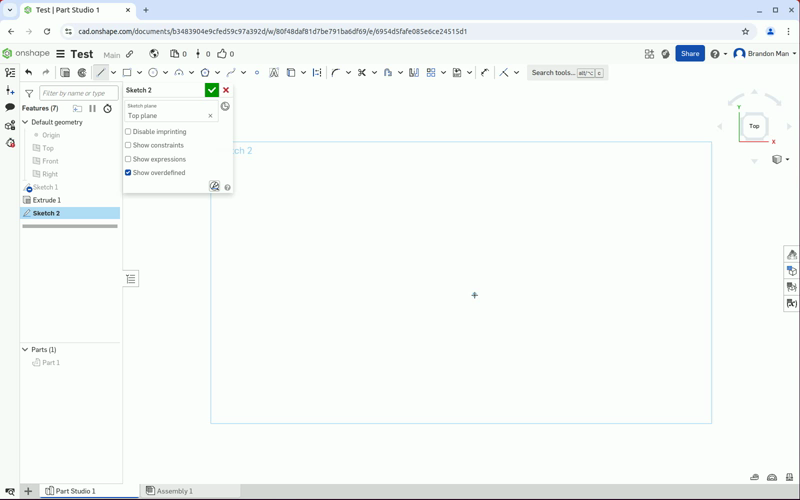
mouse_move(504, 294)
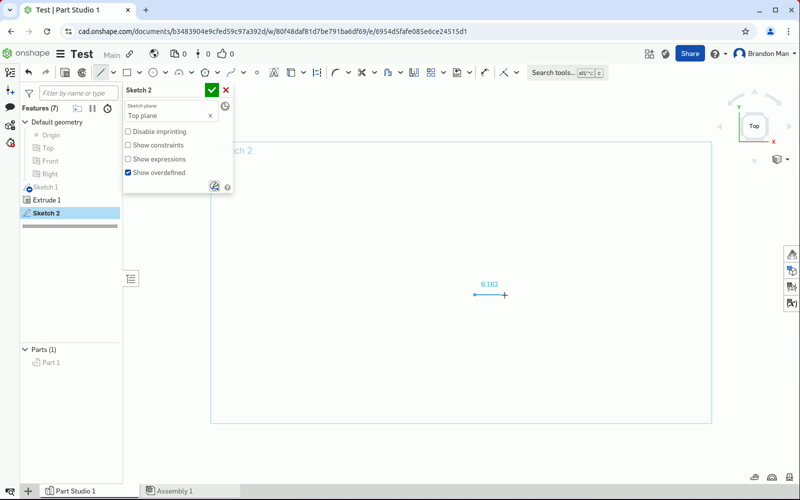
mouse_move(495, 294)
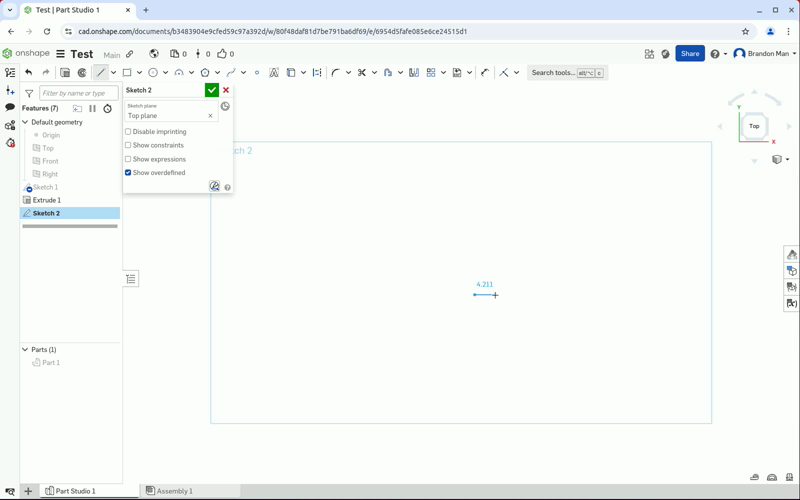
click(495, 294)
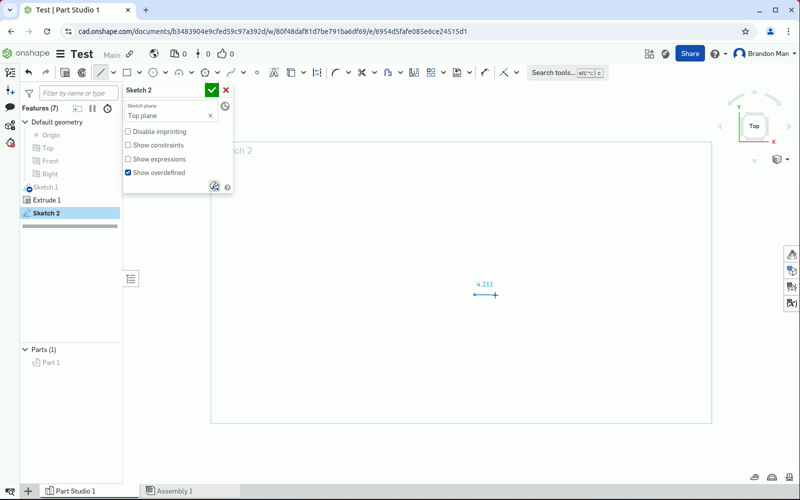
key_up(shift)
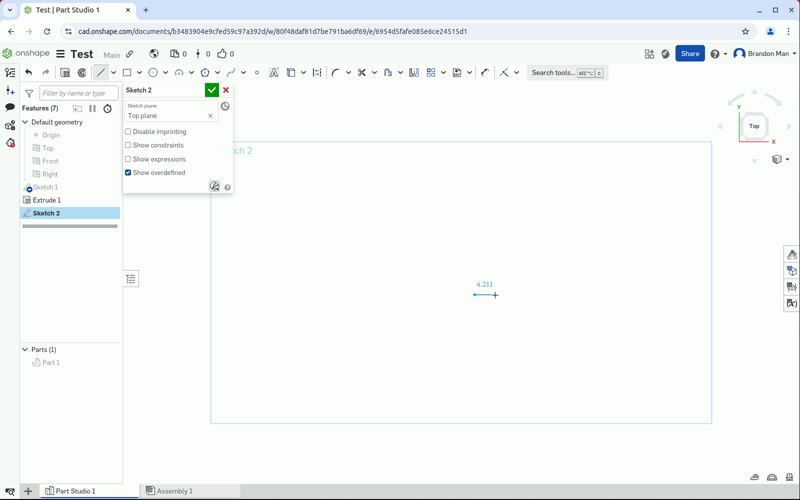
key_down(shift)
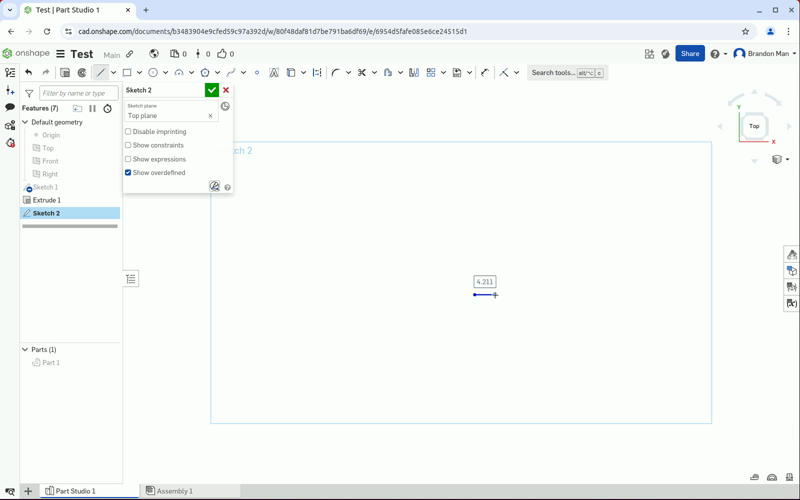
mouse_move(525, 294)
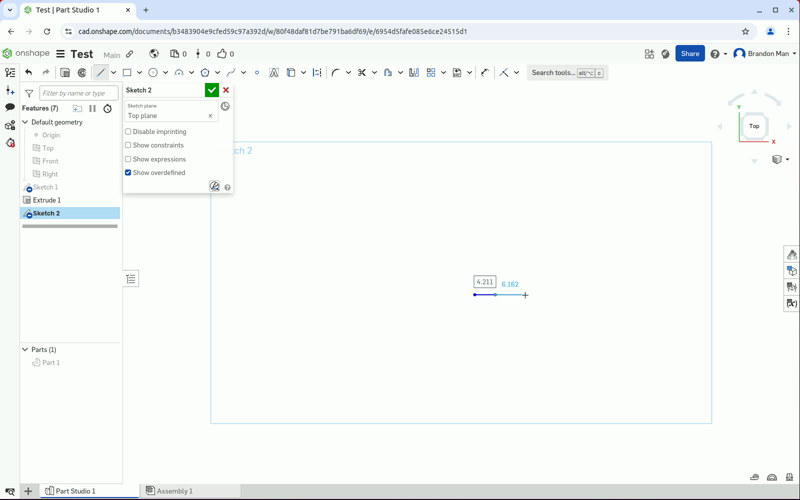
mouse_move(495, 270)
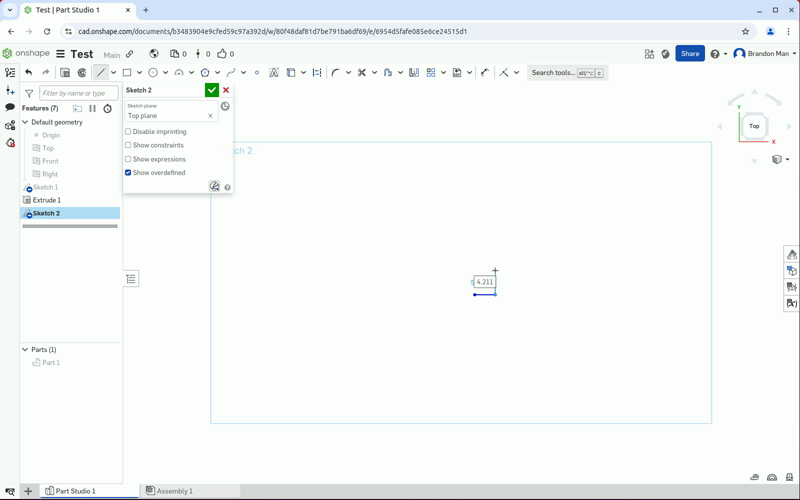
click(495, 270)
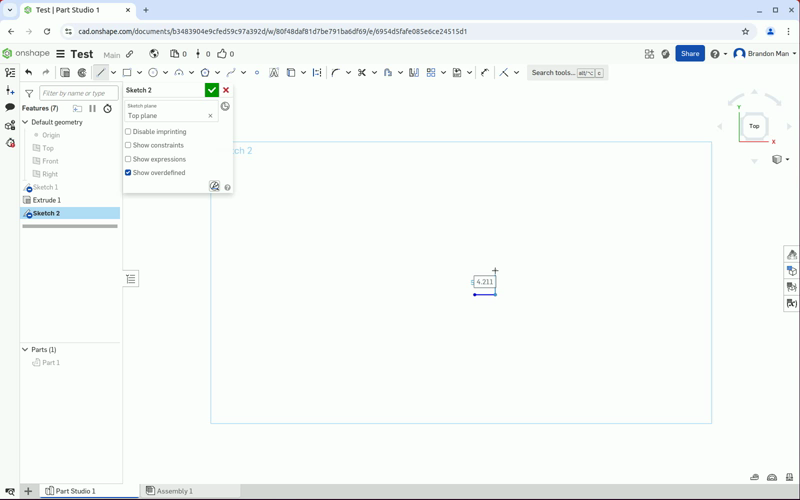
key_up(shift)
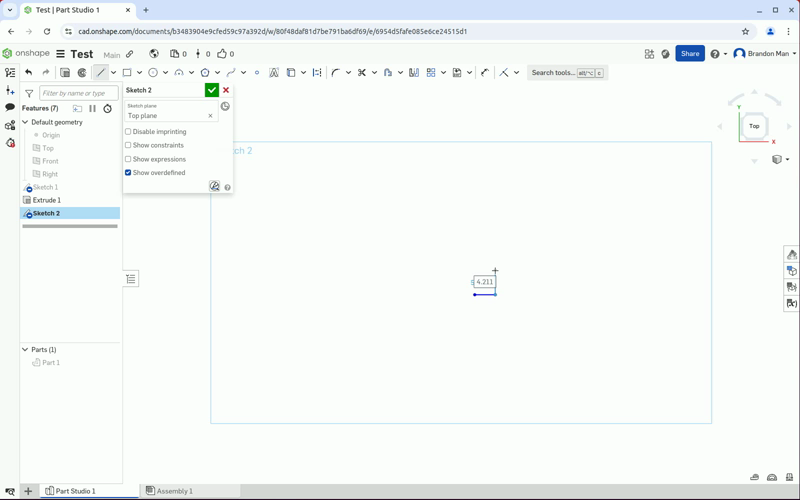
key_down(shift)
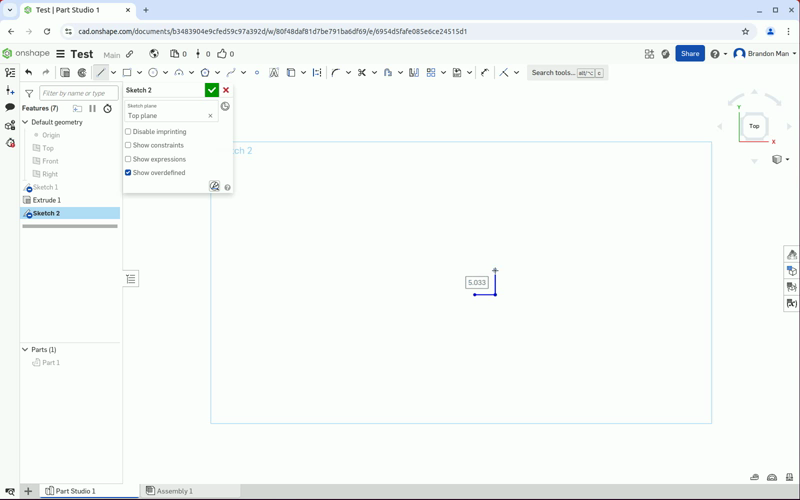
mouse_move(525, 270)
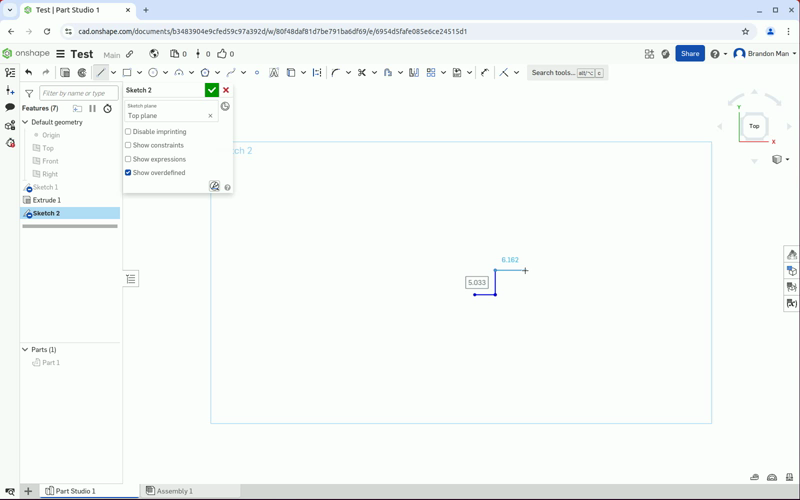
mouse_move(487, 270)
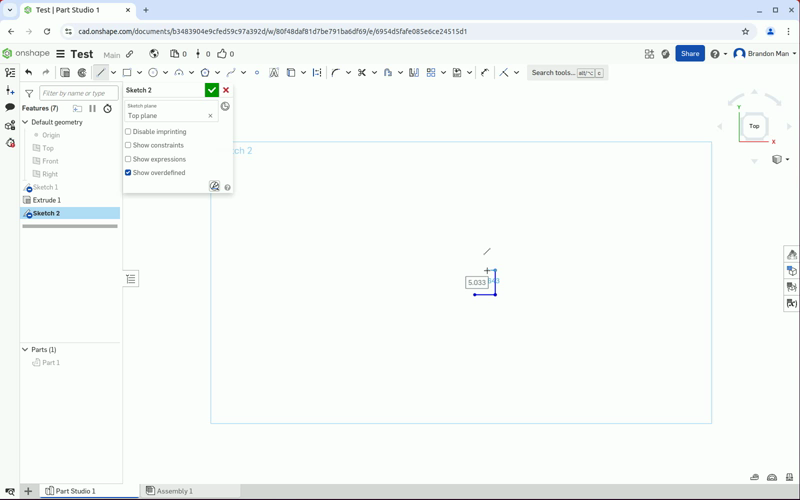
click(487, 270)
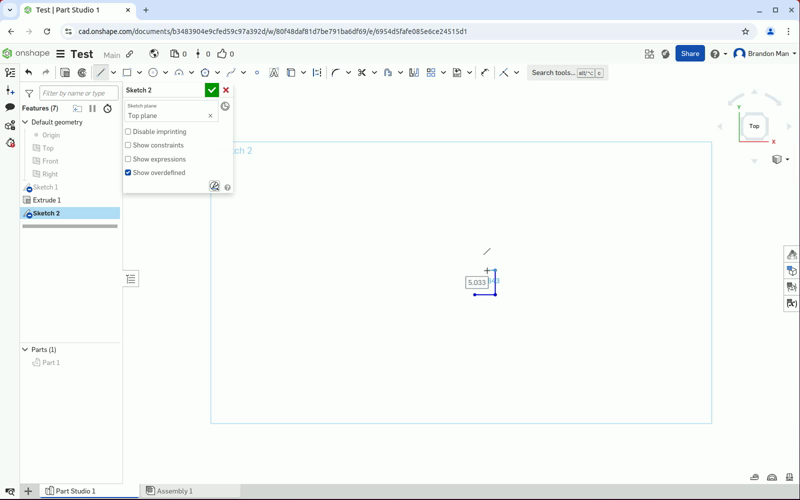
key_up(shift)
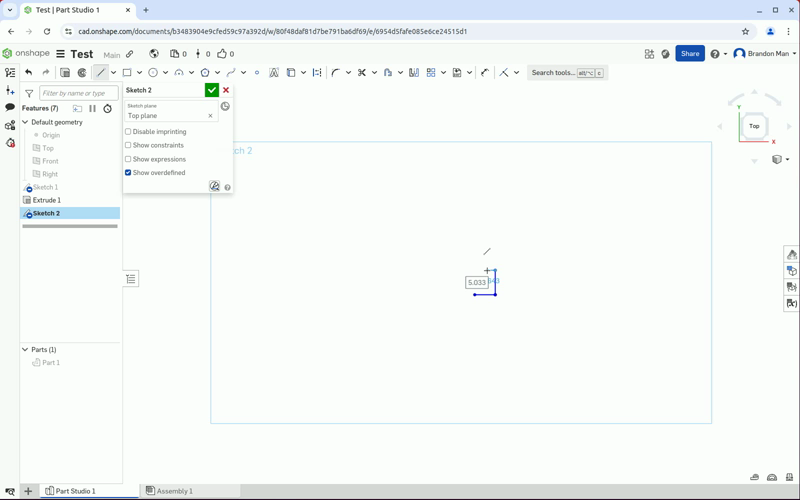
key_down(shift)
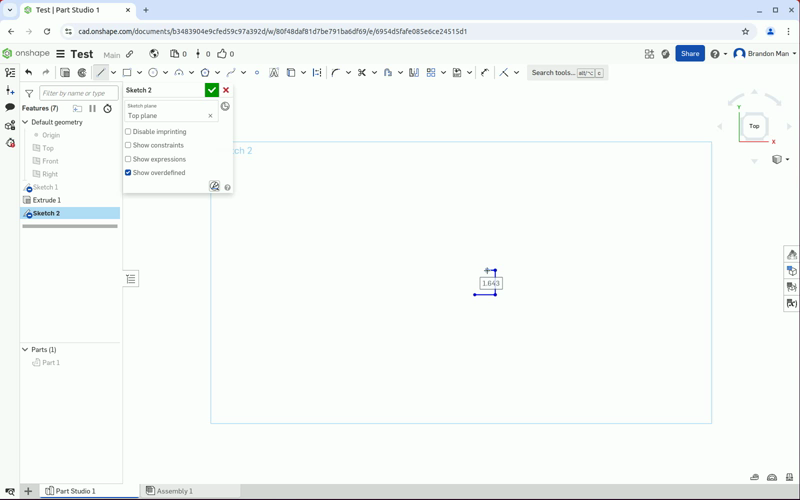
mouse_move(517, 270)
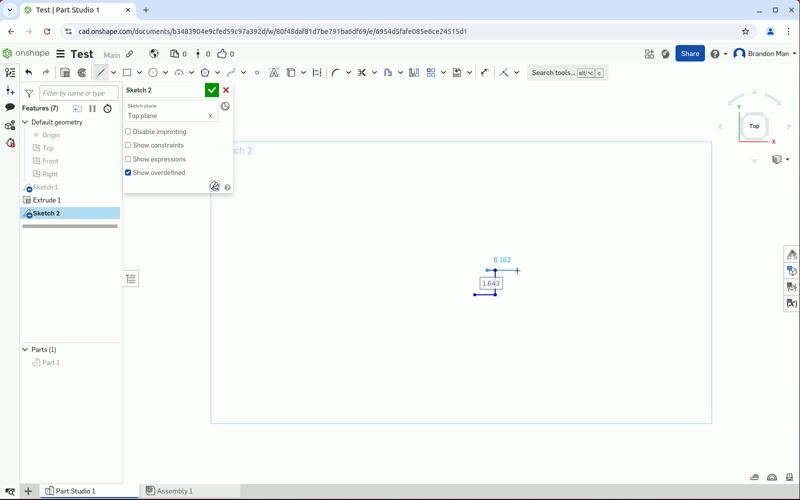
mouse_move(487, 272)
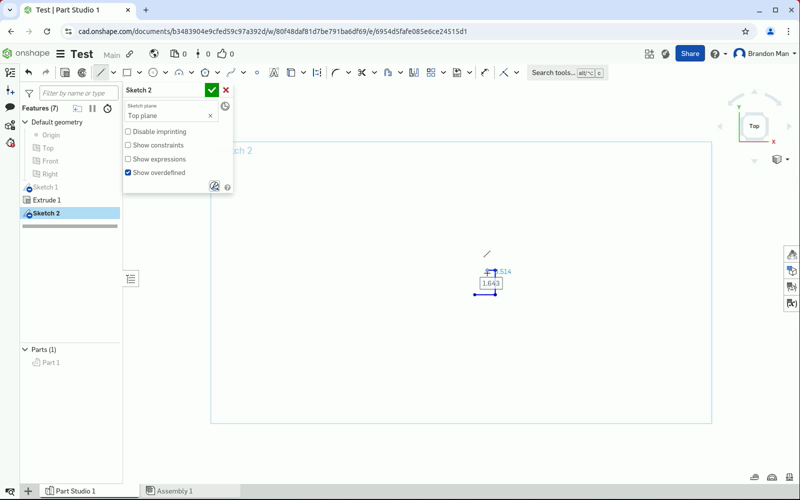
scroll(6)
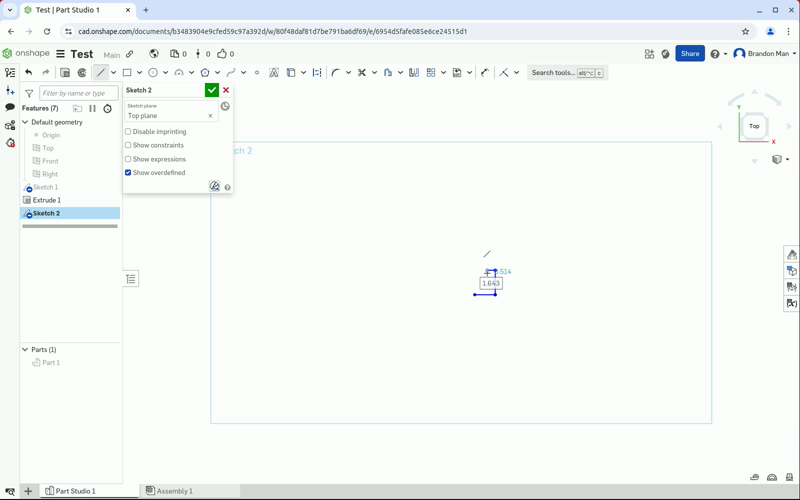
scroll(6)
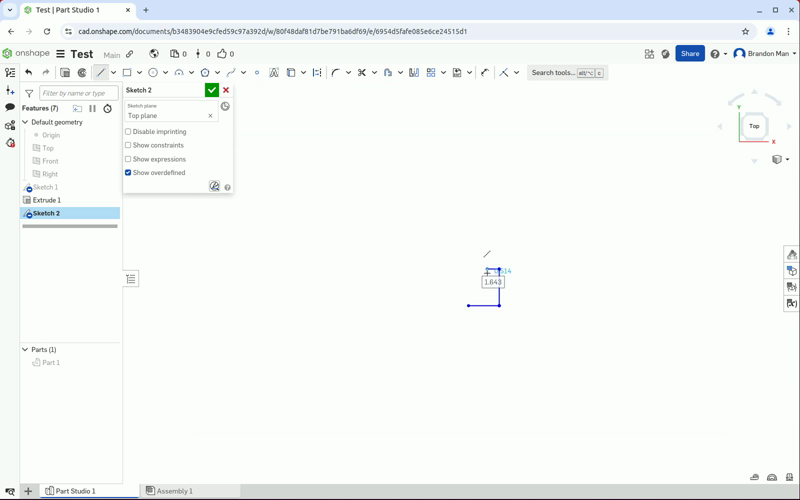
scroll(6)
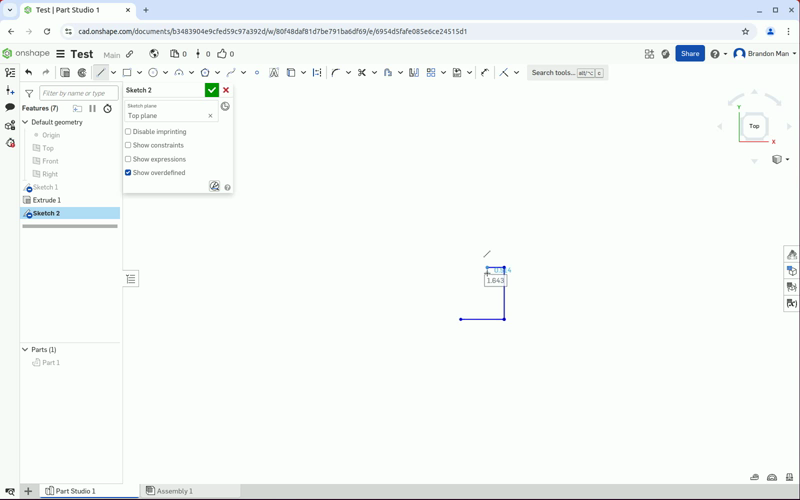
scroll(6)
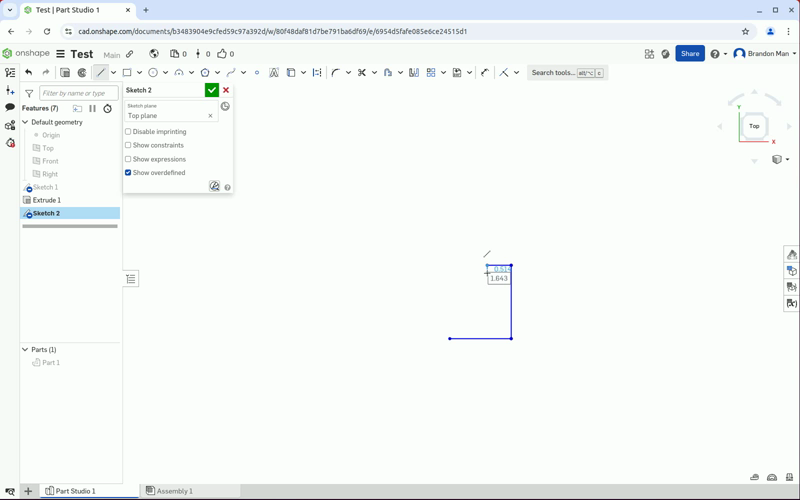
scroll(6)
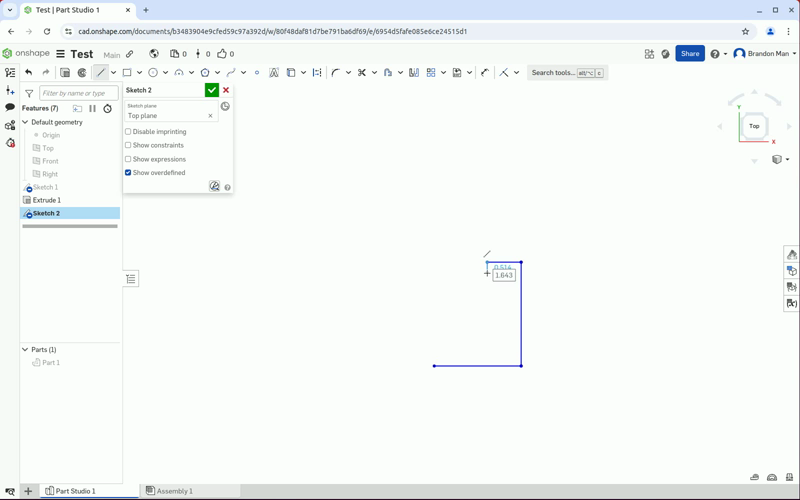
scroll(6)
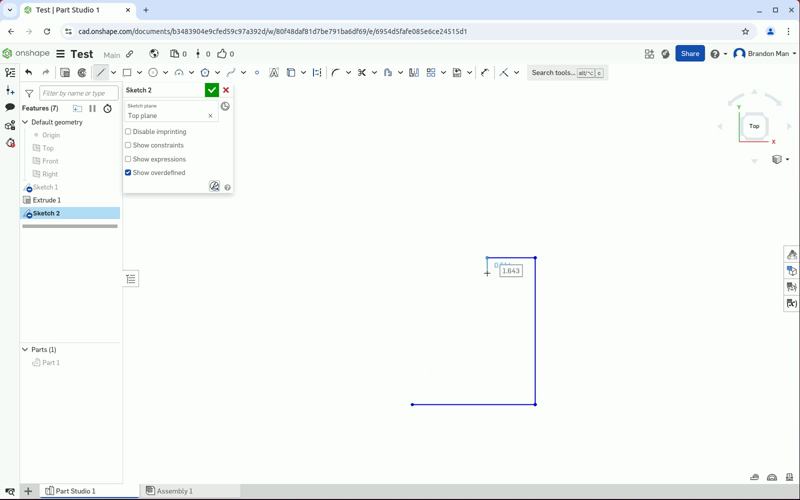
scroll(6)
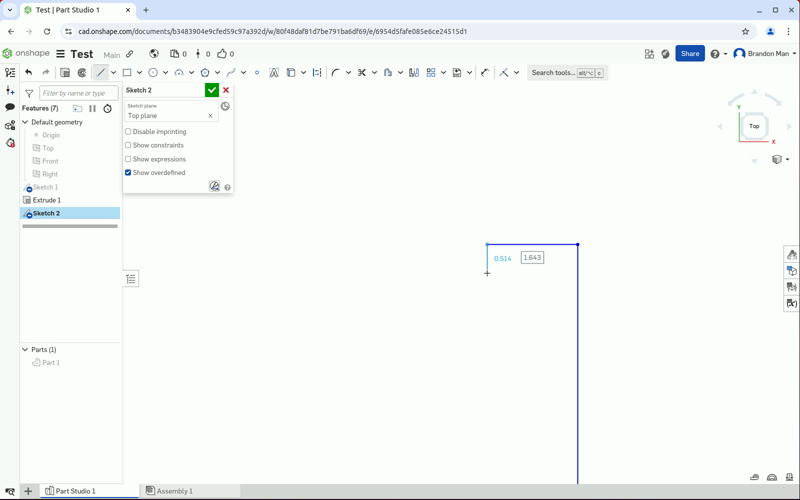
click(487, 272)
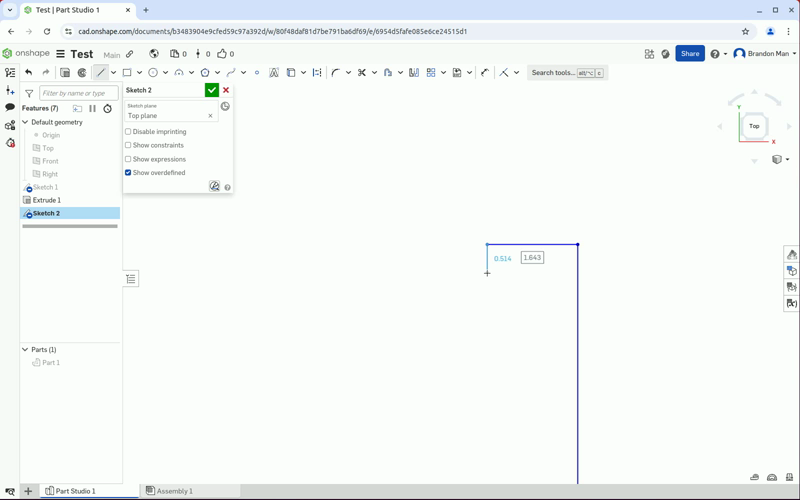
scroll(-6)
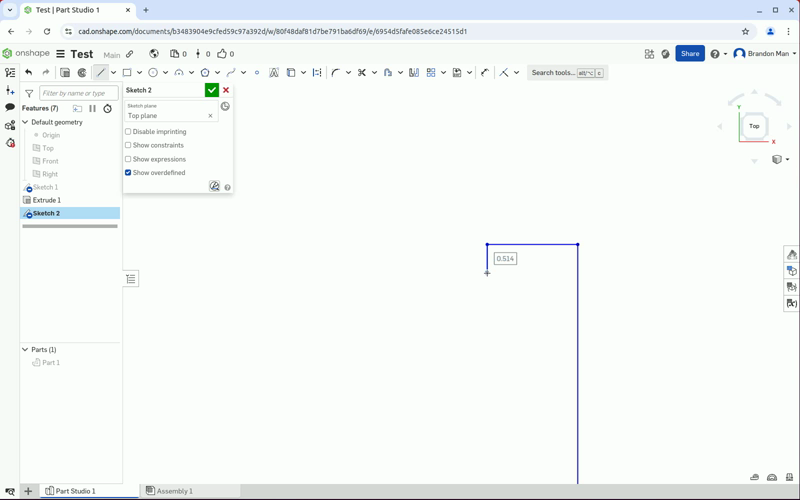
scroll(-6)
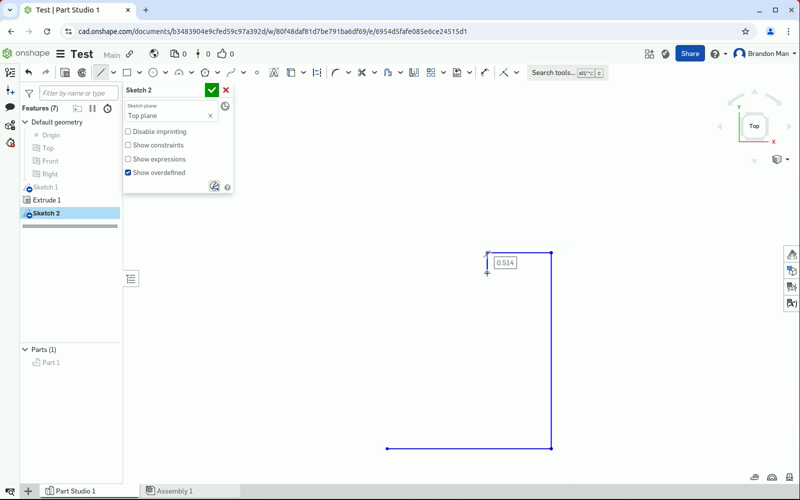
scroll(-6)
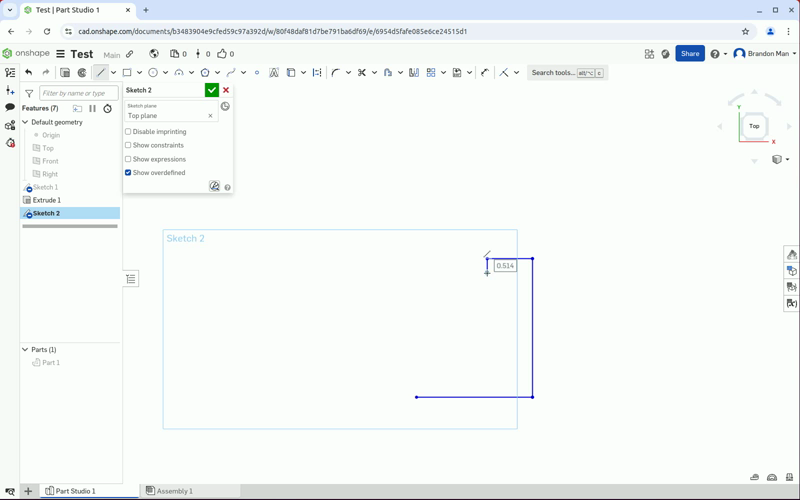
scroll(-6)
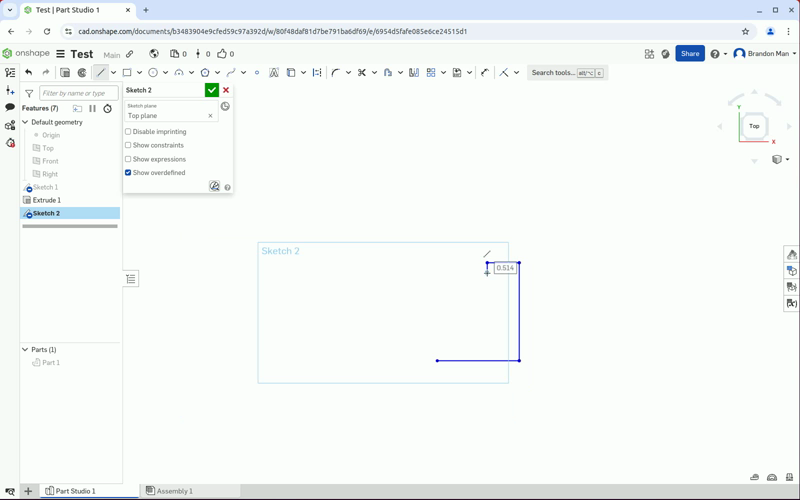
scroll(-6)
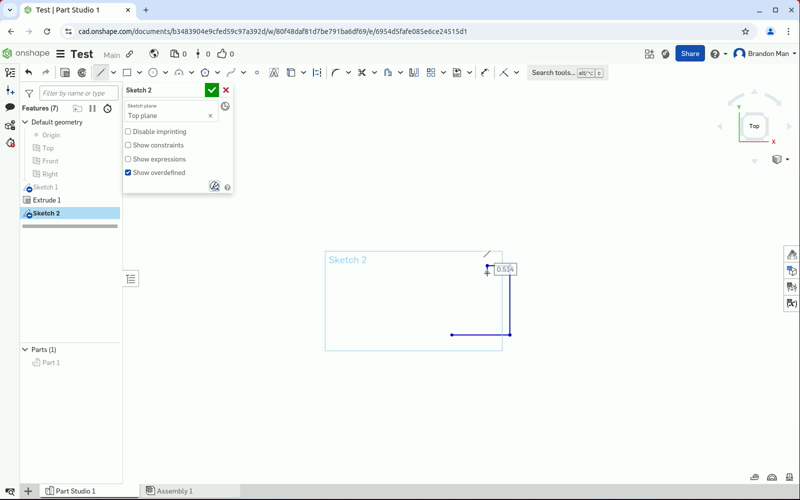
scroll(-6)
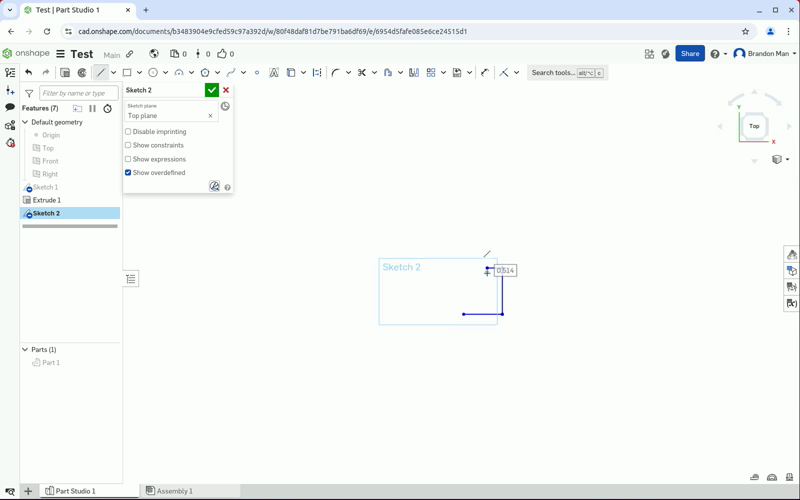
scroll(-6)
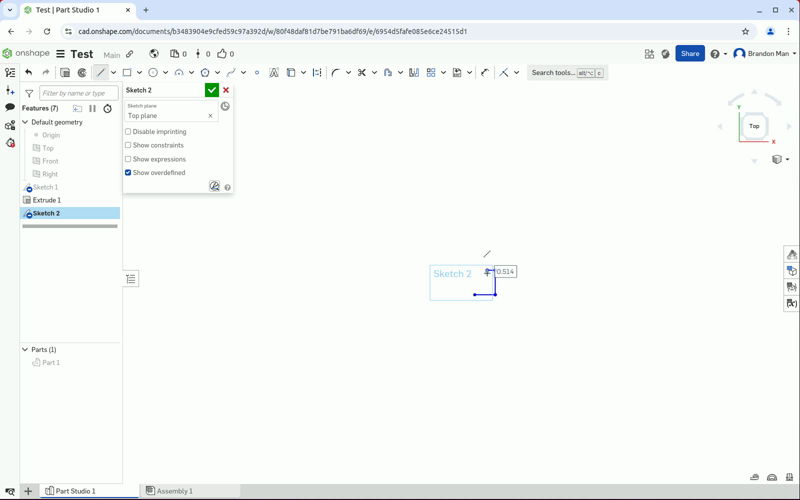
key_up(shift)
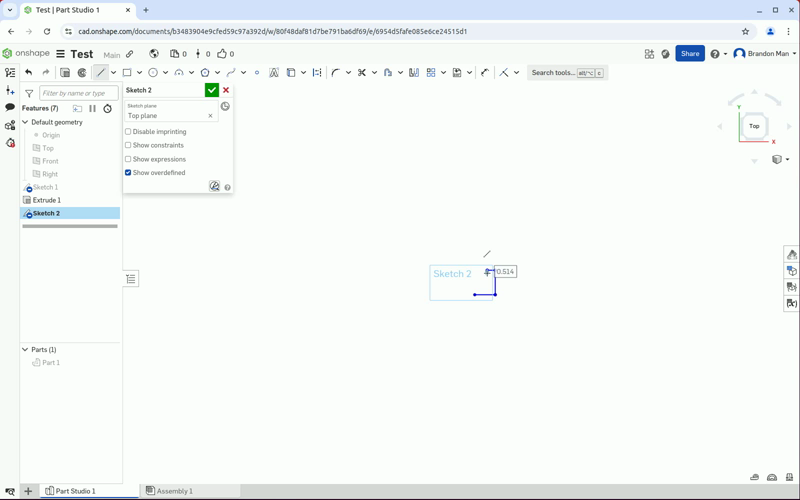
key_down(shift)
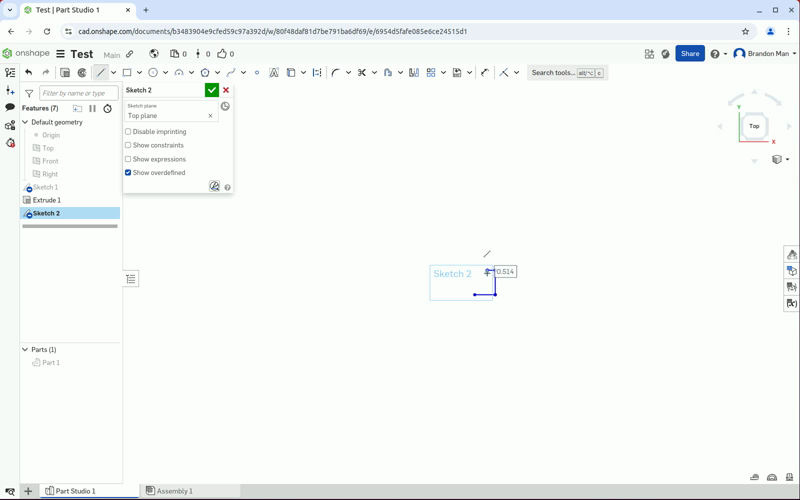
mouse_move(517, 272)
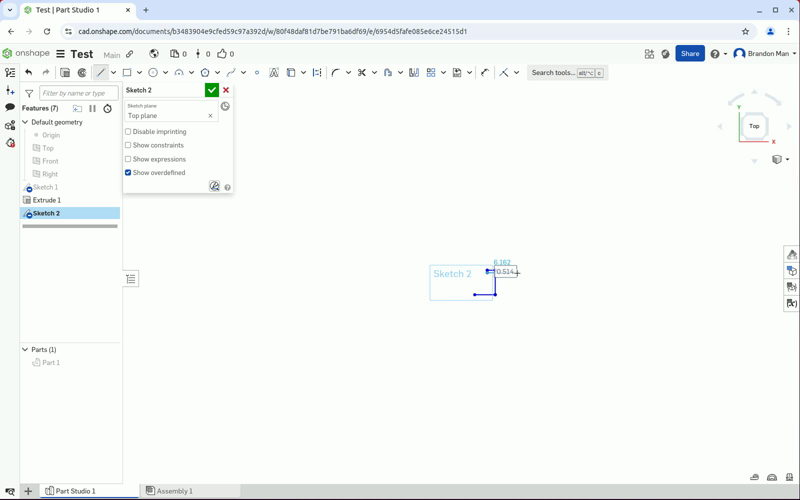
mouse_move(482, 272)
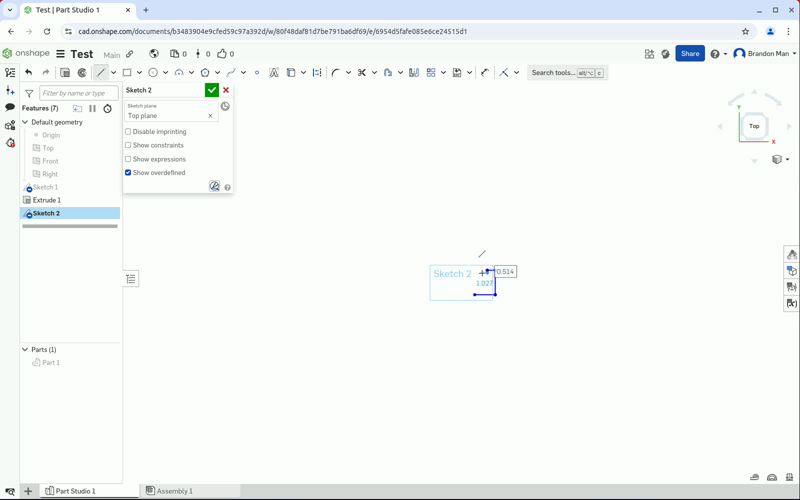
scroll(6)
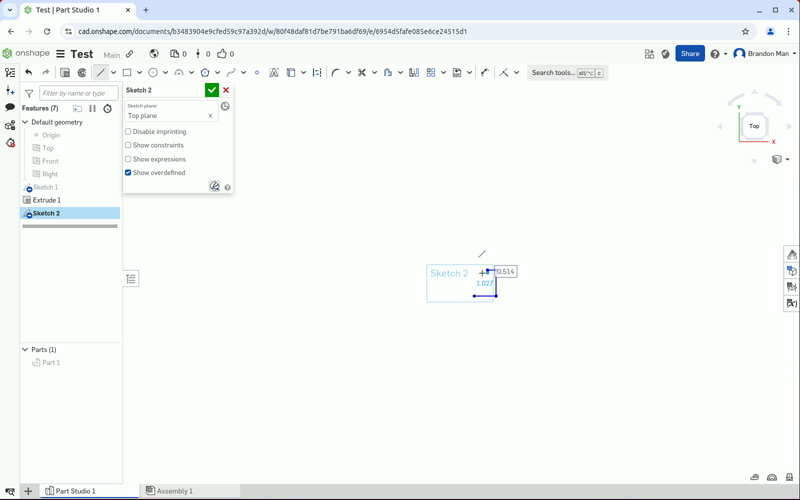
scroll(6)
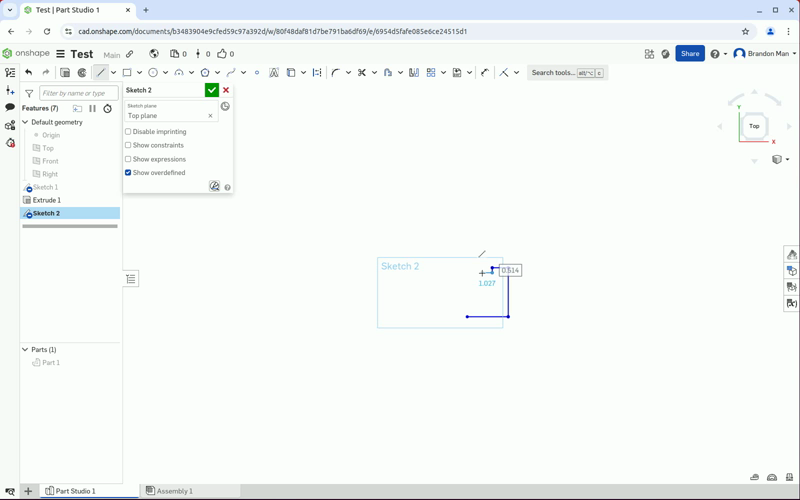
scroll(6)
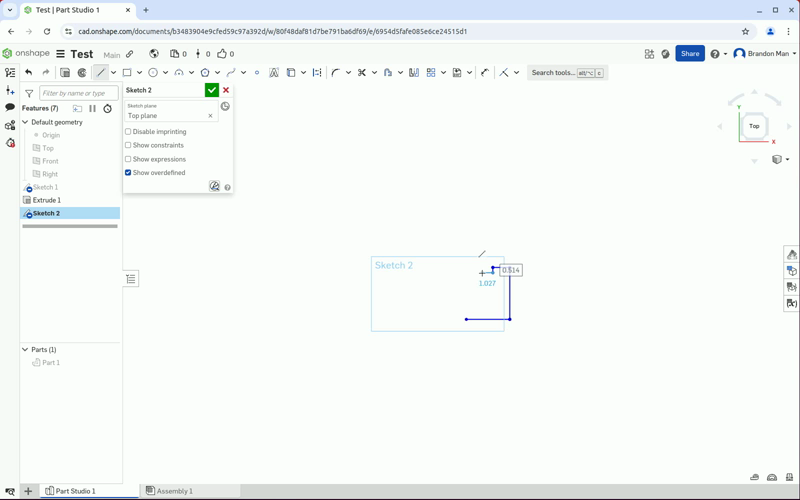
scroll(6)
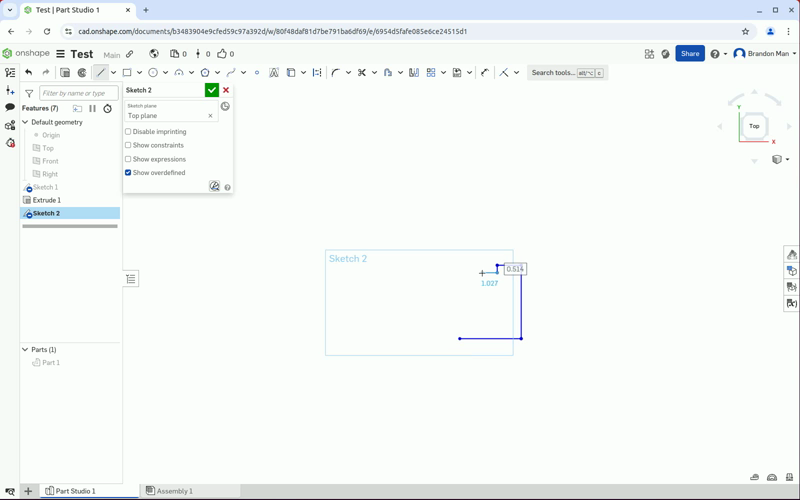
scroll(6)
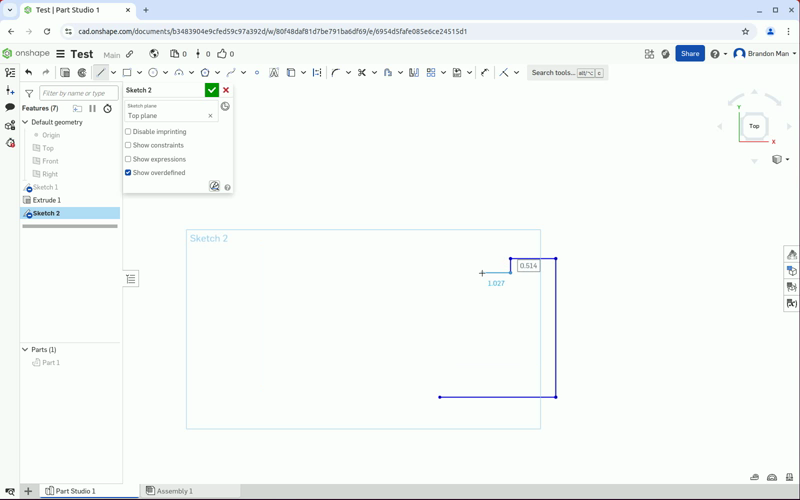
scroll(6)
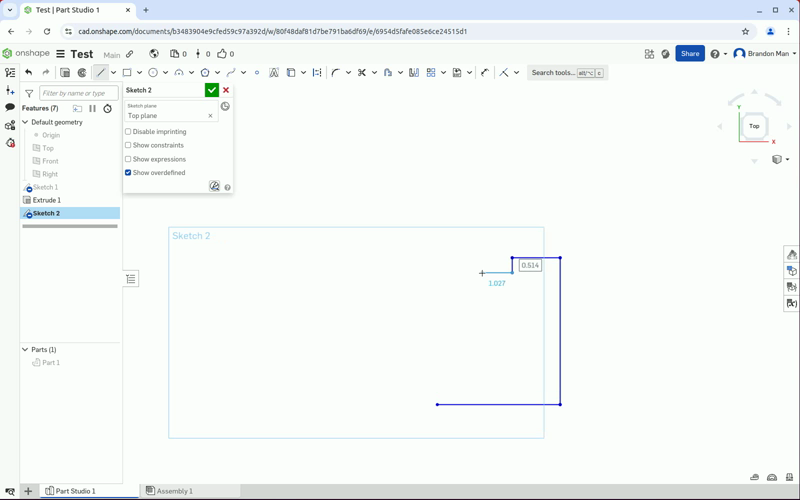
scroll(6)
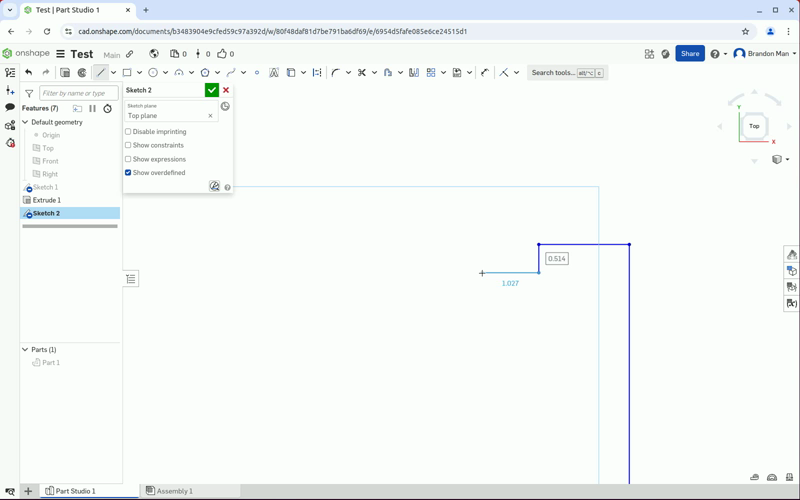
click(482, 272)
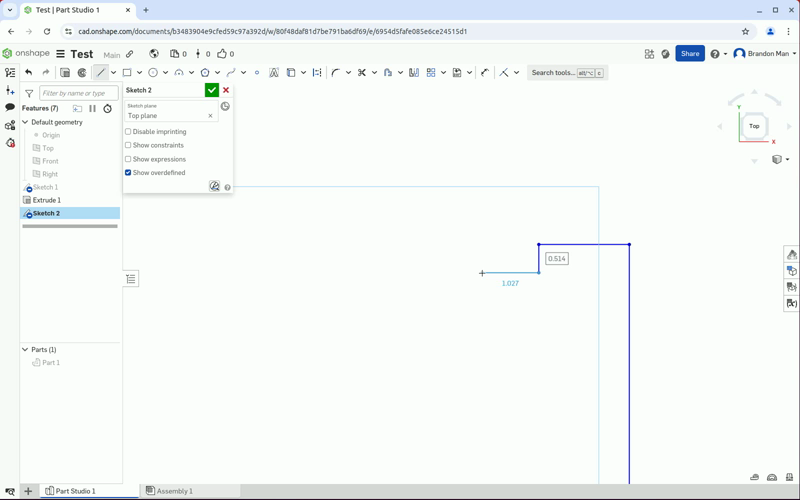
scroll(-6)
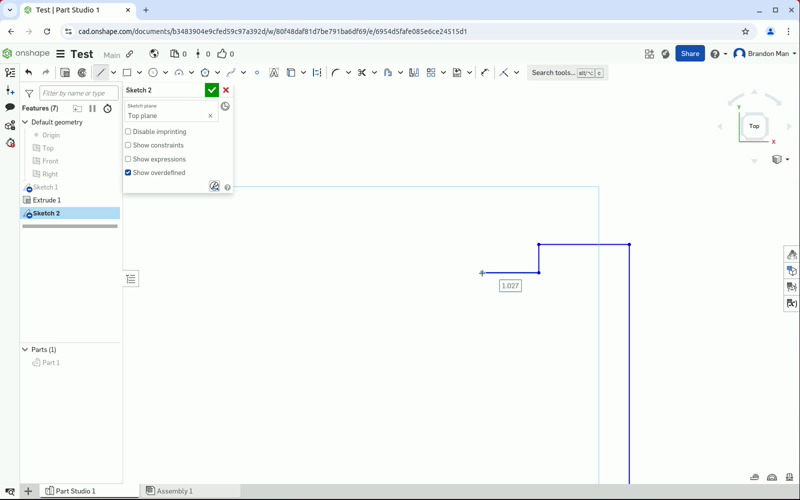
scroll(-6)
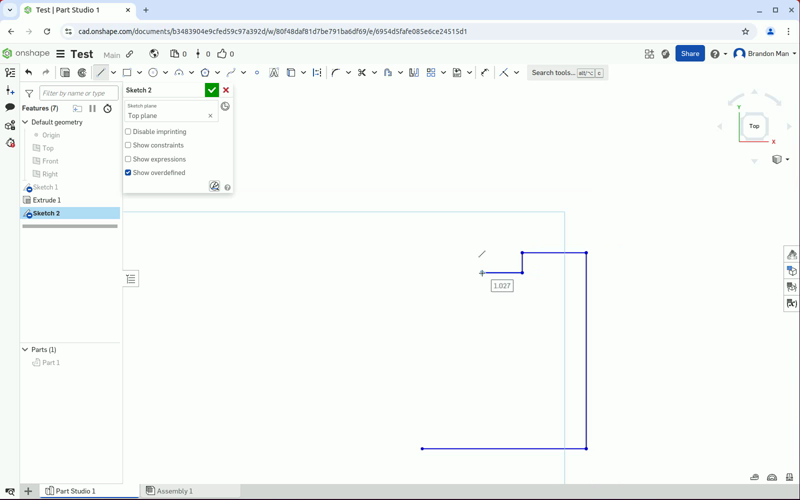
scroll(-6)
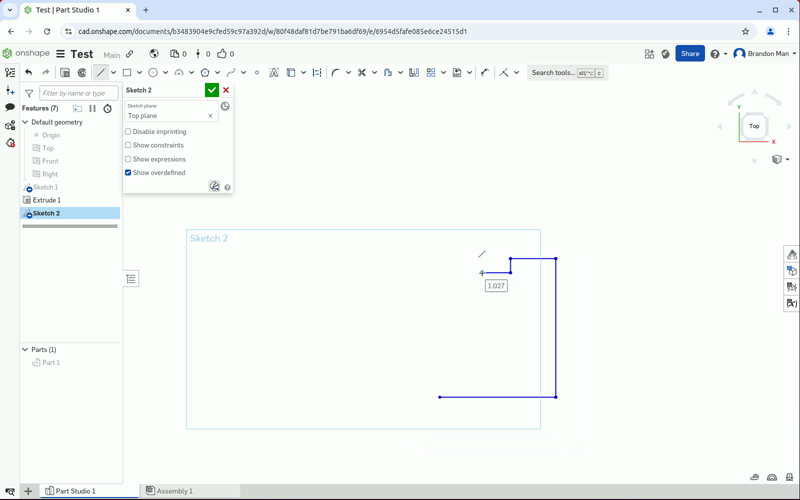
scroll(-6)
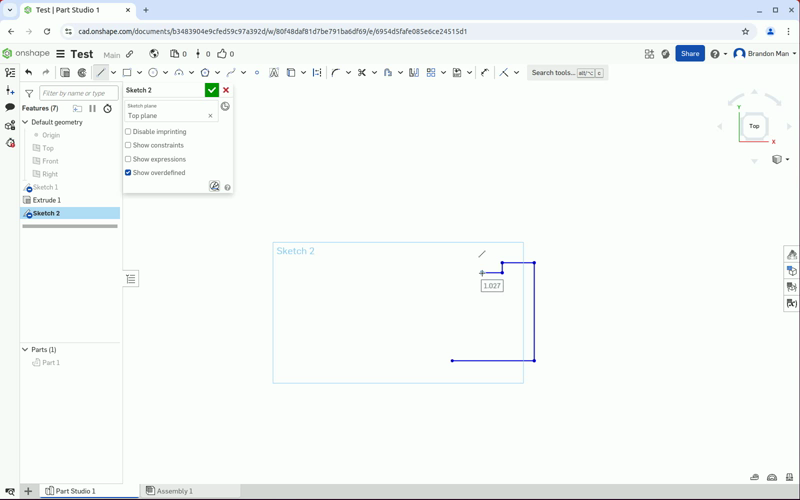
scroll(-6)
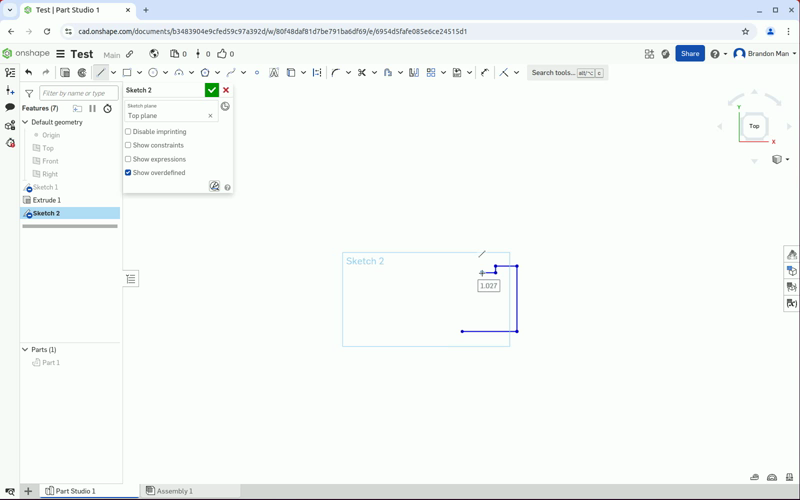
scroll(-6)
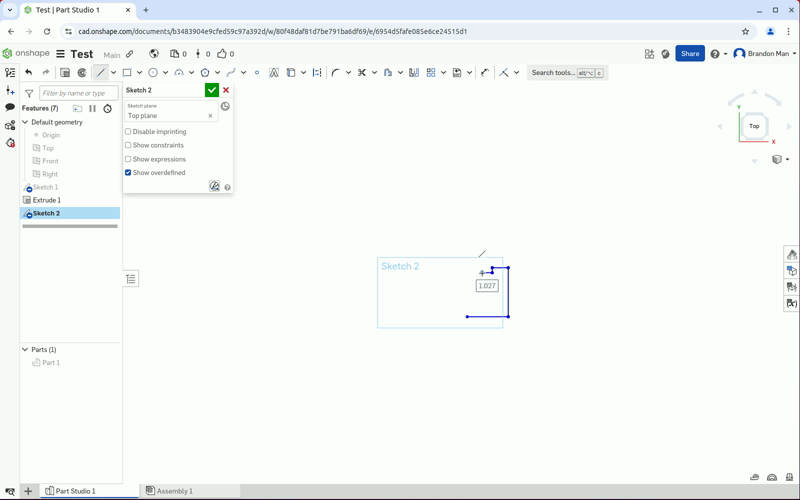
scroll(-6)
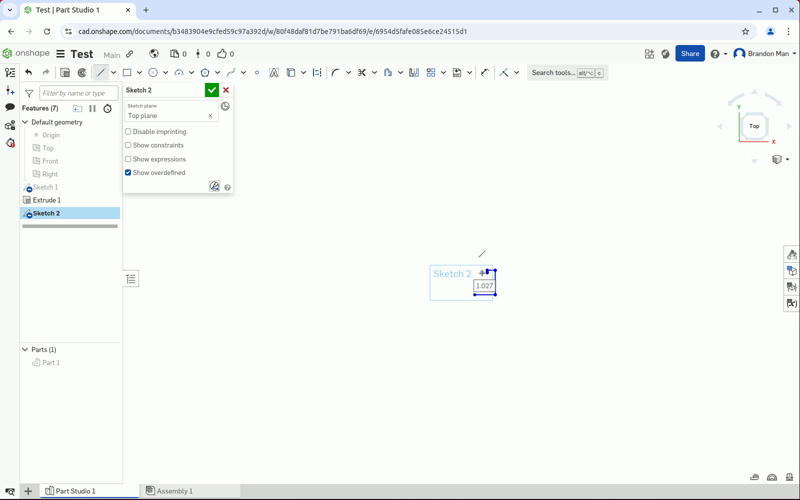
key_up(shift)
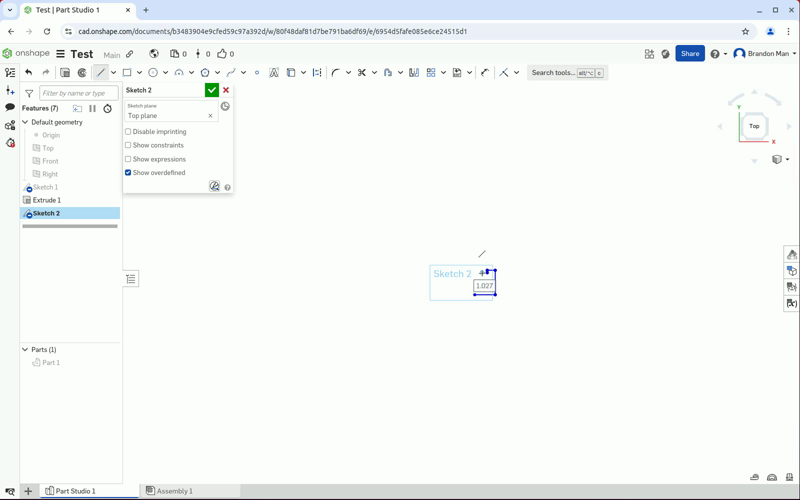
key_down(shift)
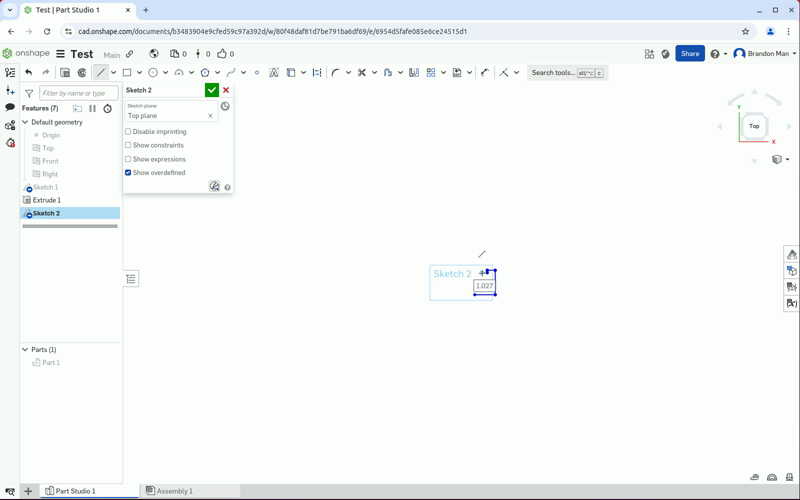
mouse_move(512, 272)
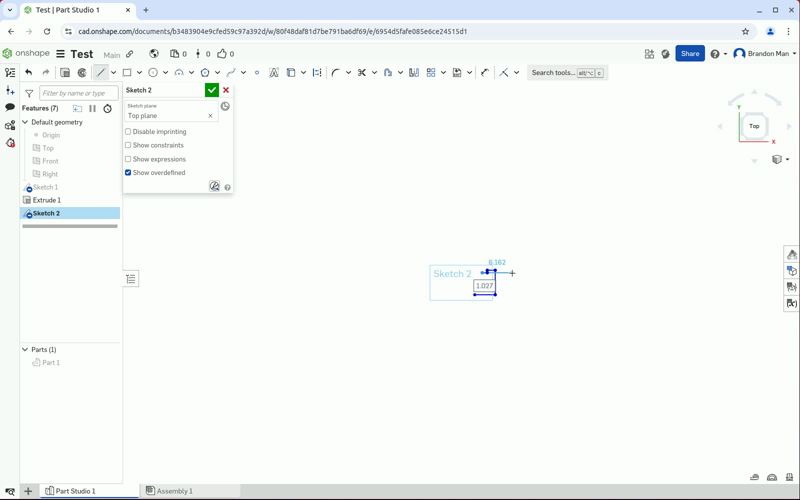
mouse_move(482, 270)
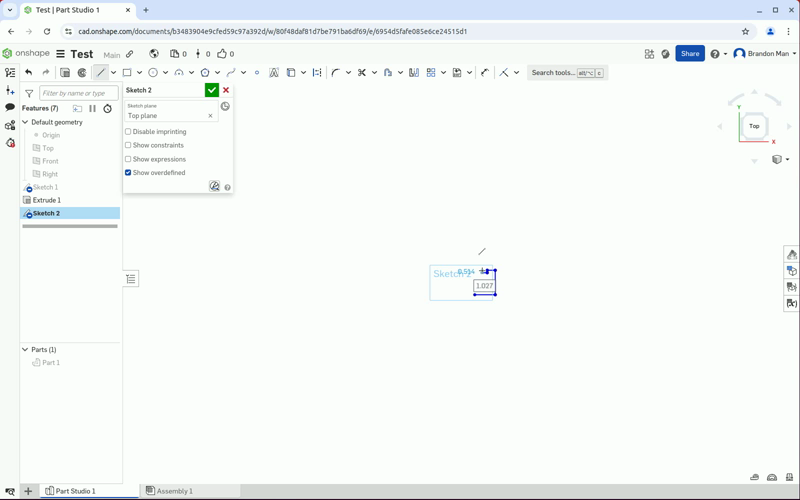
scroll(6)
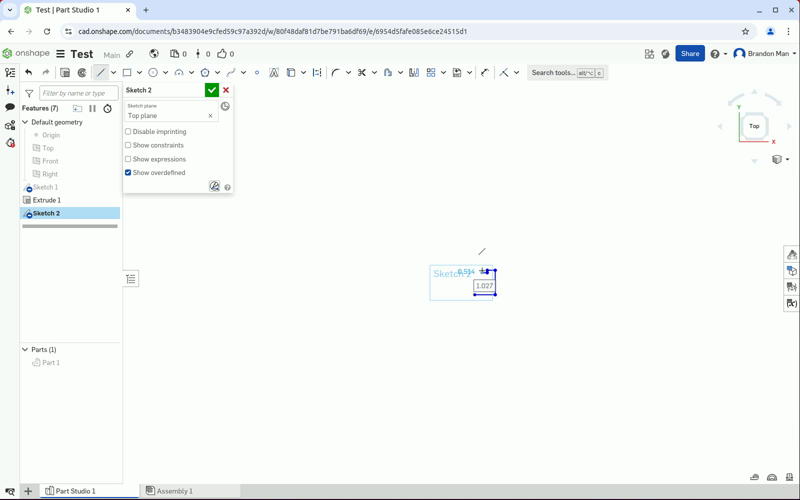
scroll(6)
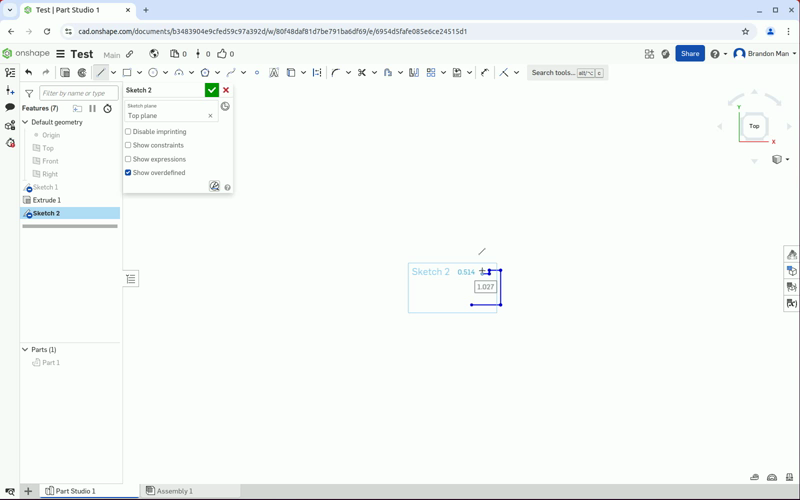
scroll(6)
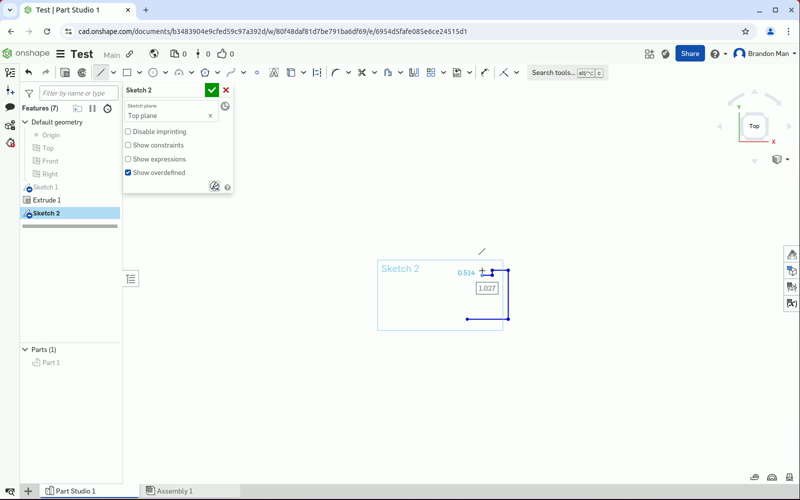
scroll(6)
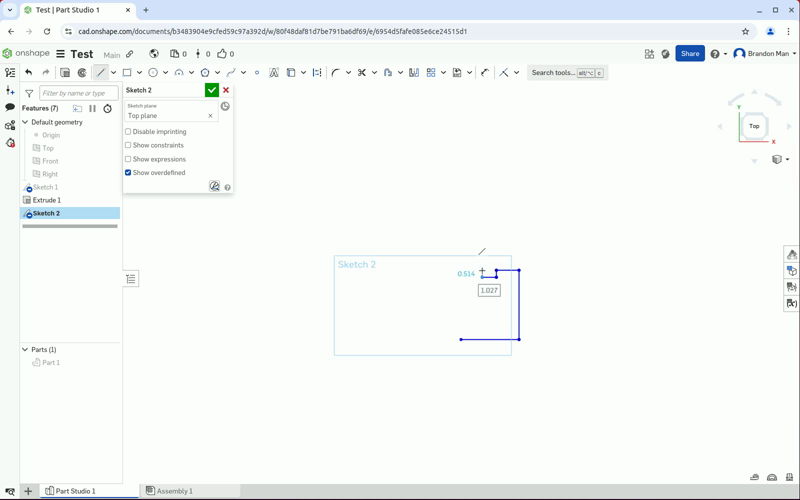
scroll(6)
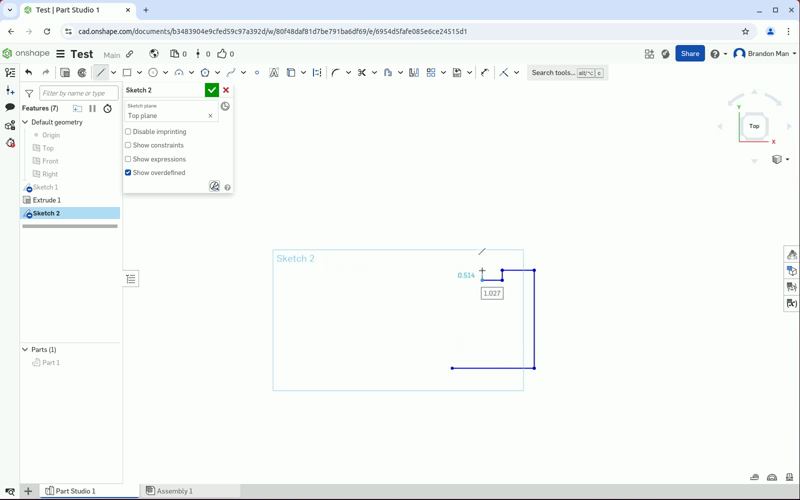
scroll(6)
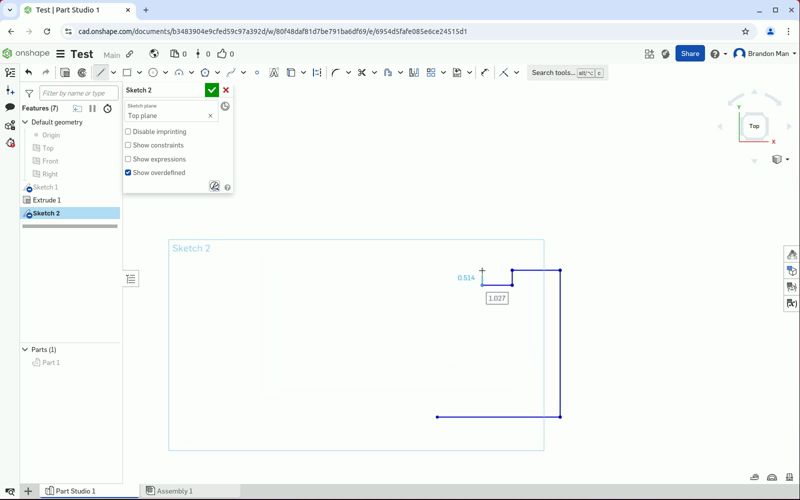
scroll(6)
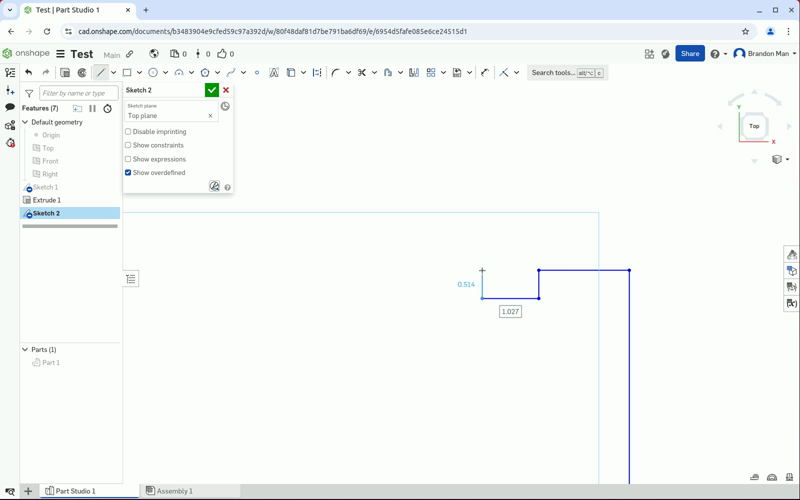
click(482, 270)
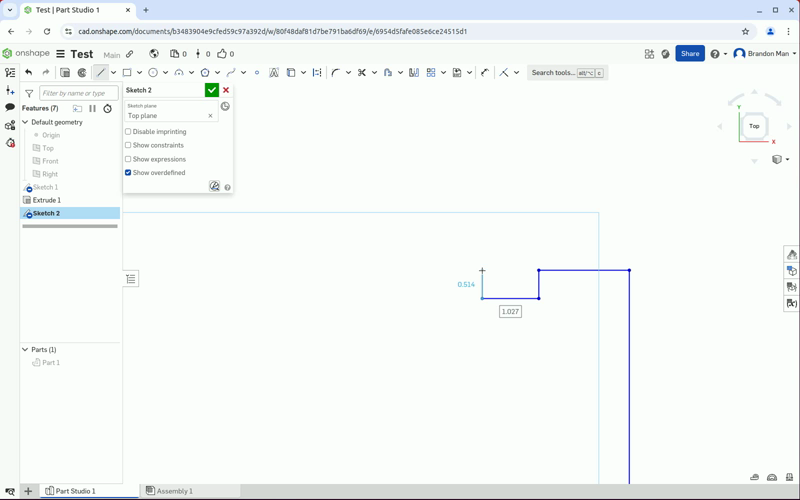
scroll(-6)
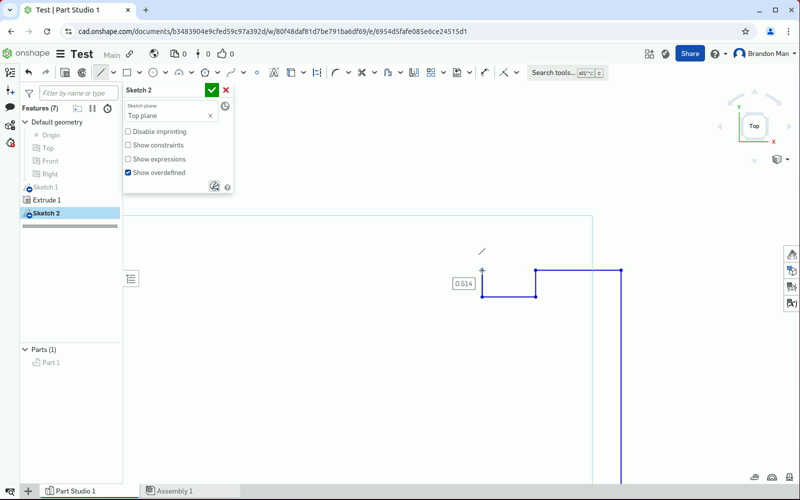
scroll(-6)
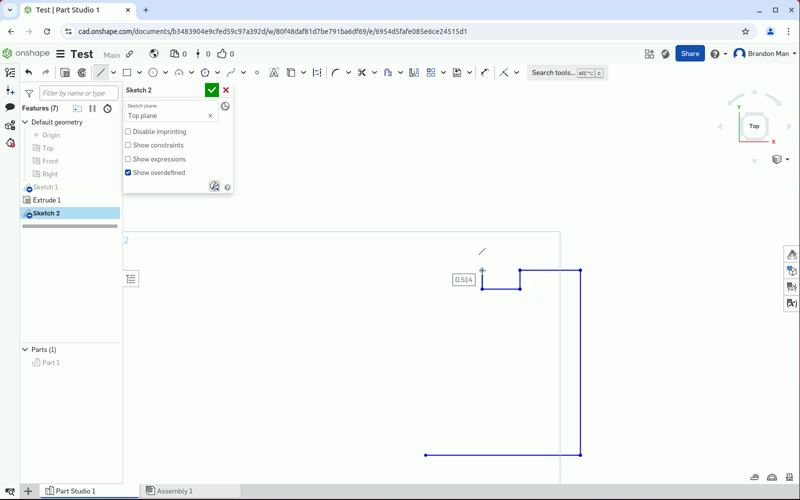
scroll(-6)
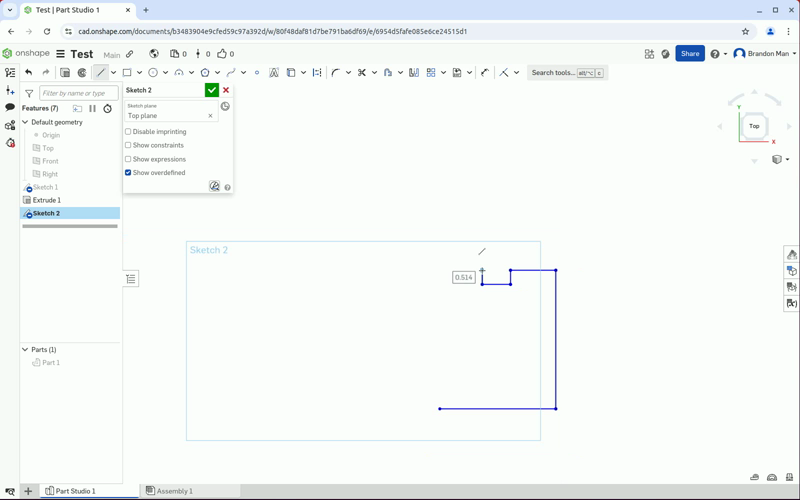
scroll(-6)
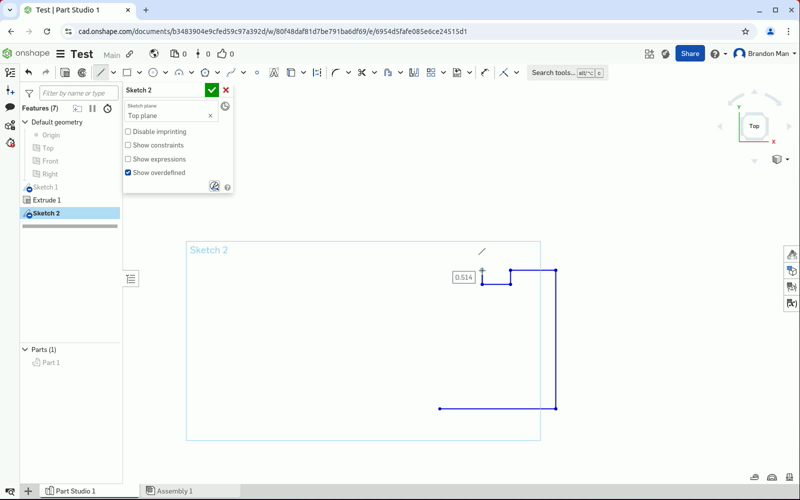
scroll(-6)
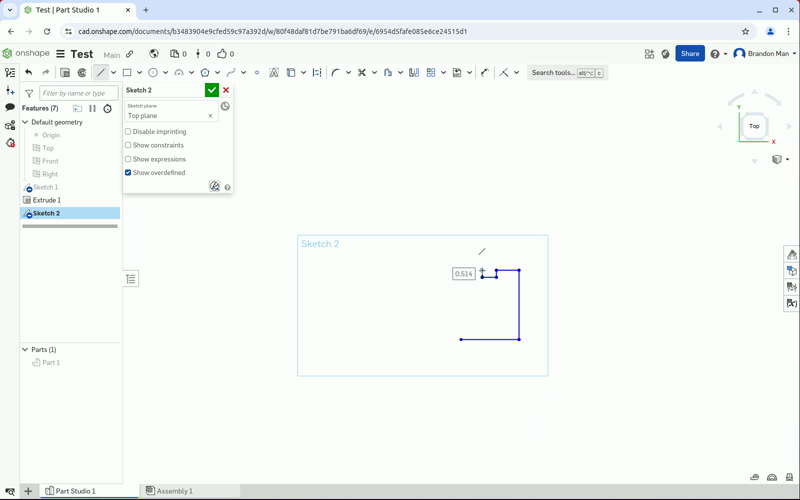
scroll(-6)
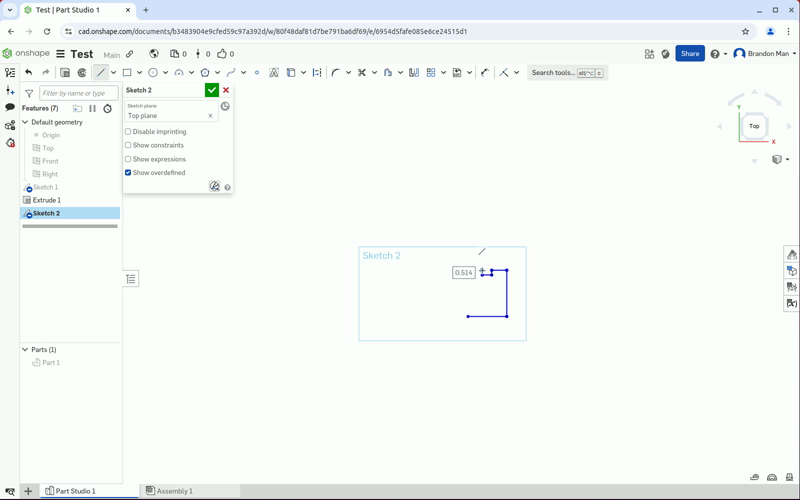
scroll(-6)
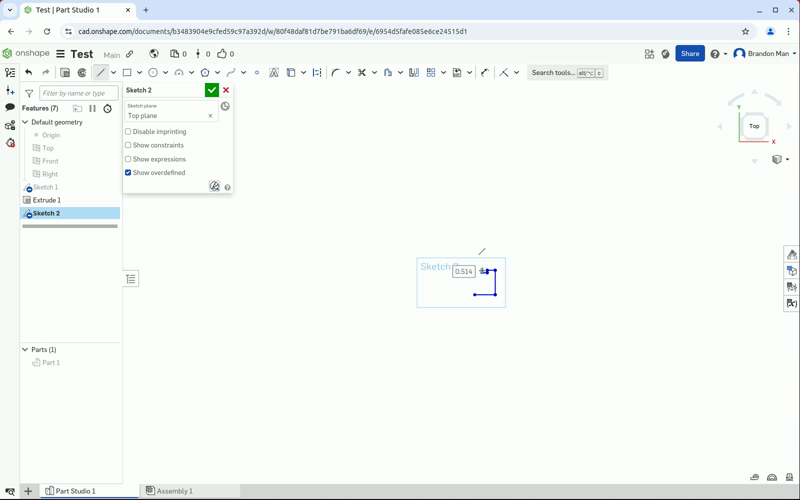
key_up(shift)
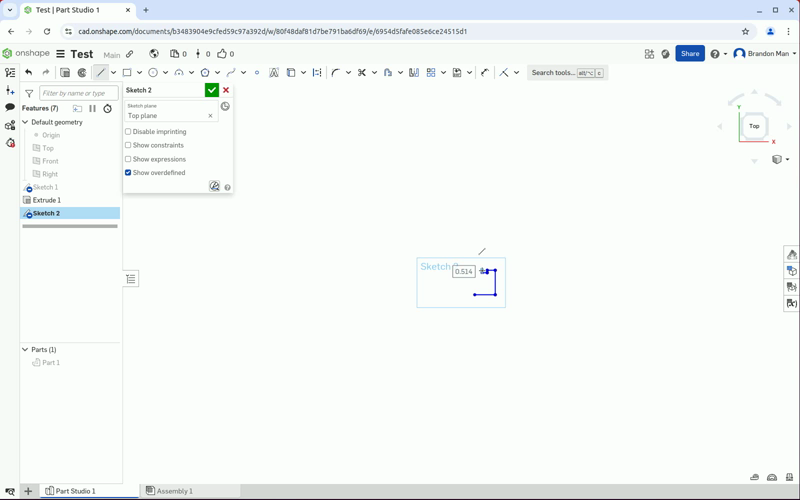
key_down(shift)
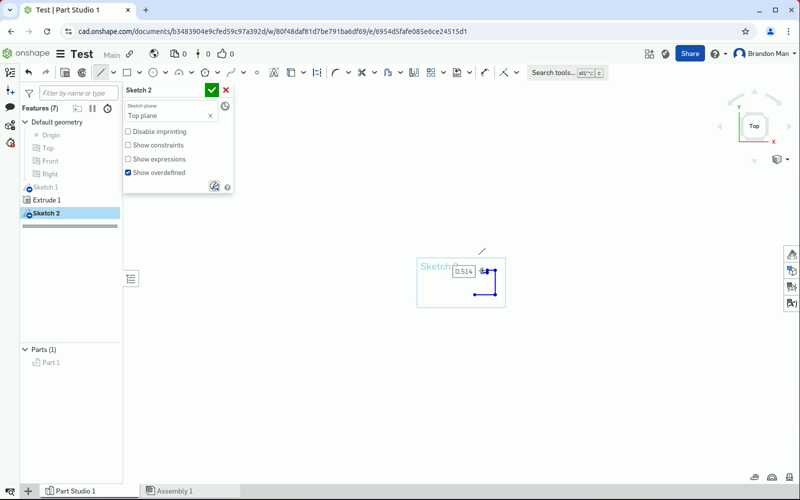
mouse_move(512, 270)
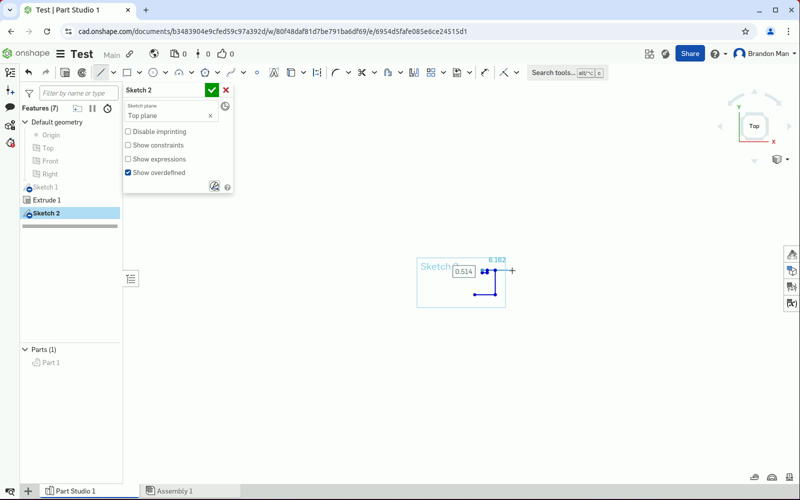
mouse_move(474, 270)
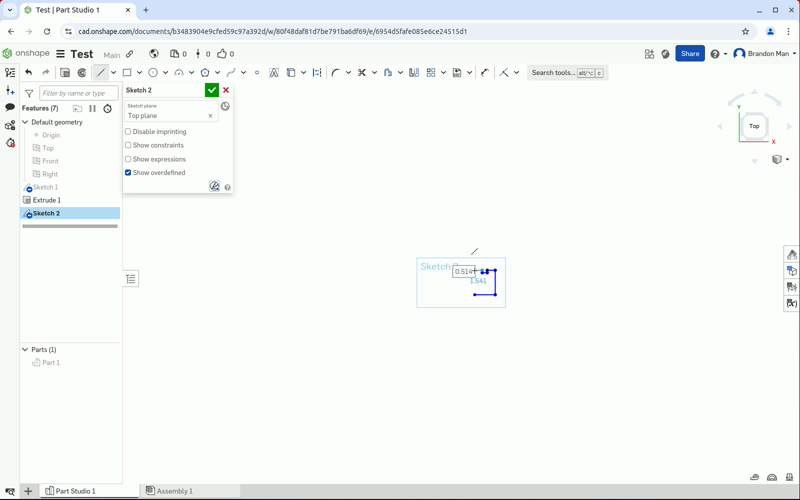
click(474, 270)
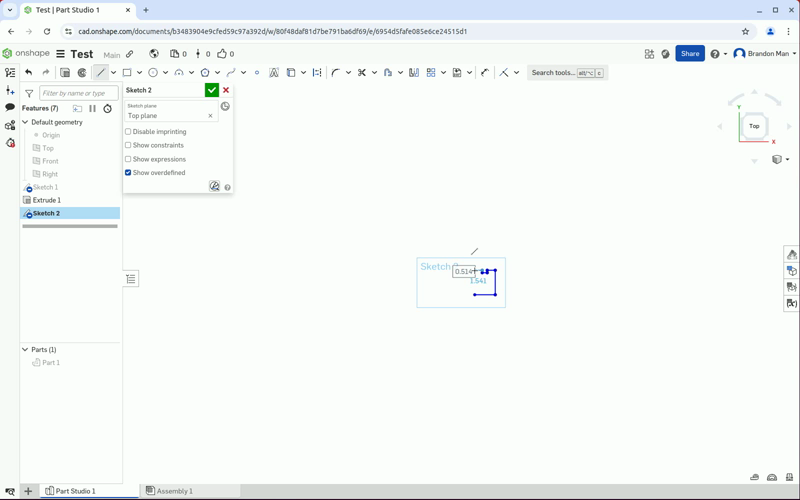
key_up(shift)
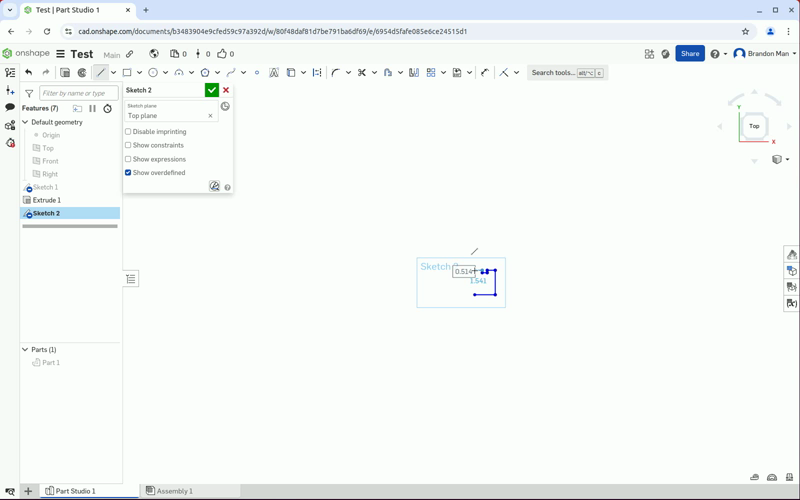
mouse_move(504, 270)
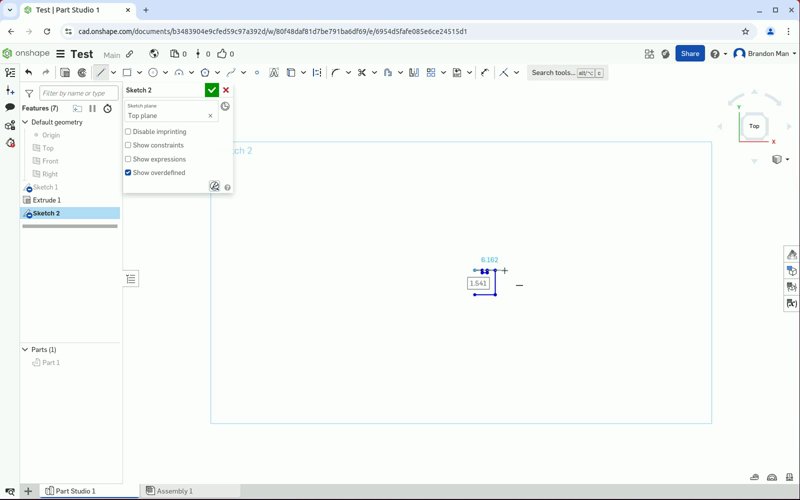
key_down(shift)
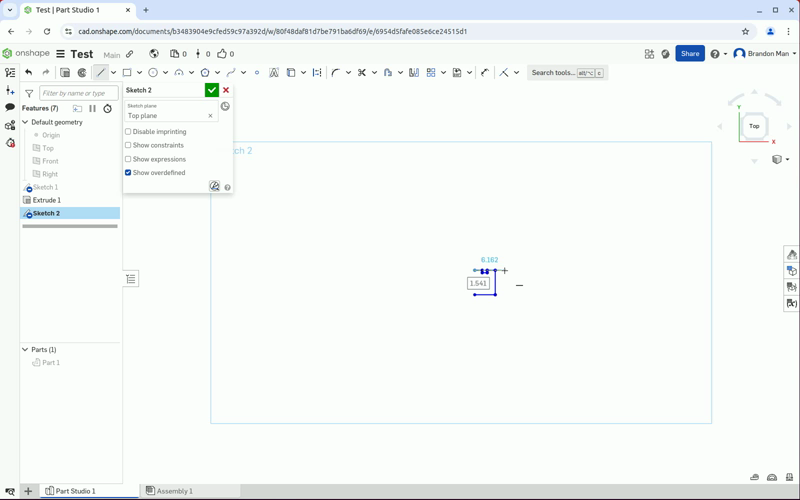
mouse_move(474, 294)
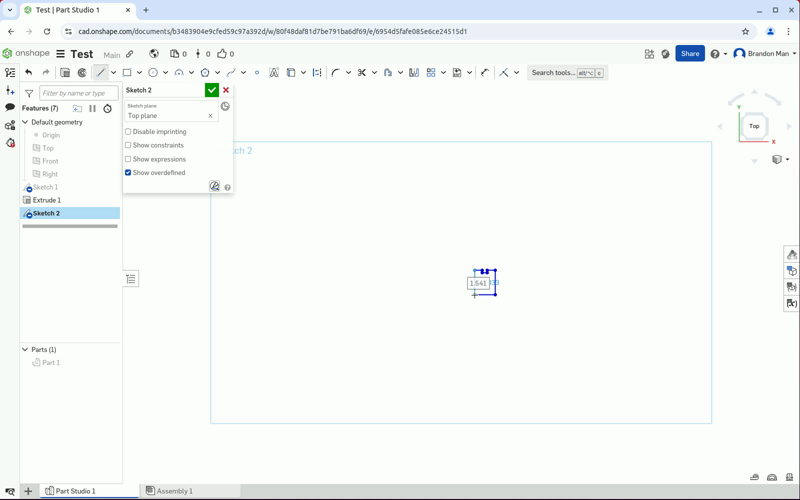
key_up(shift)
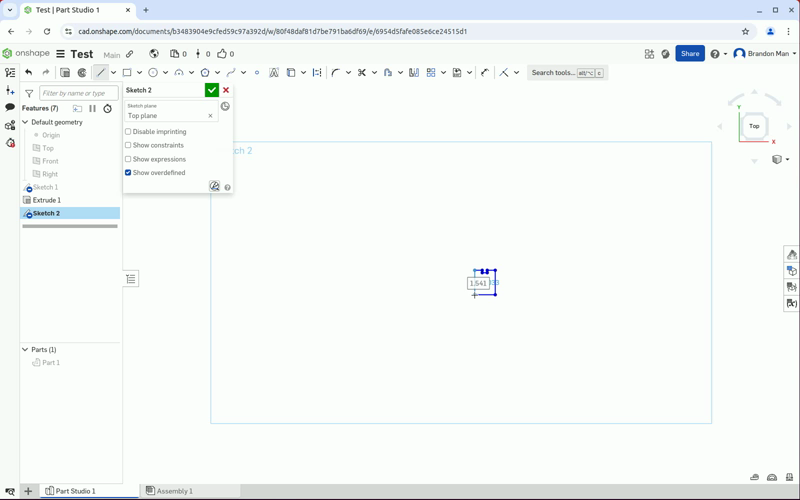
click(474, 294)
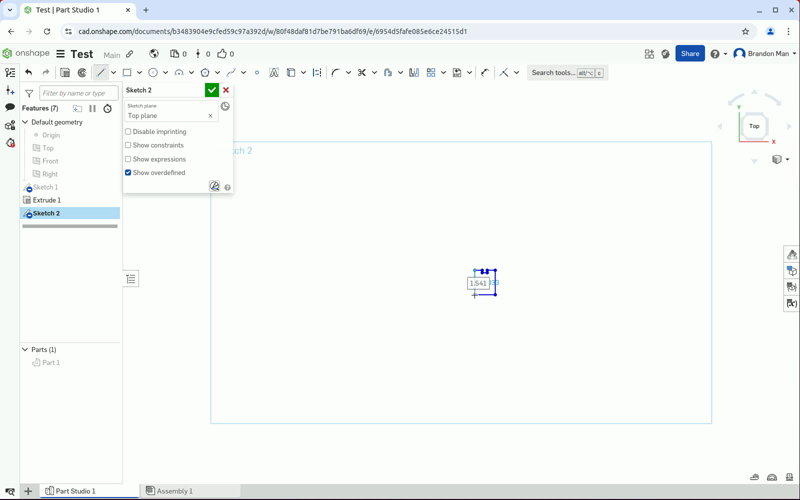
key(esc)
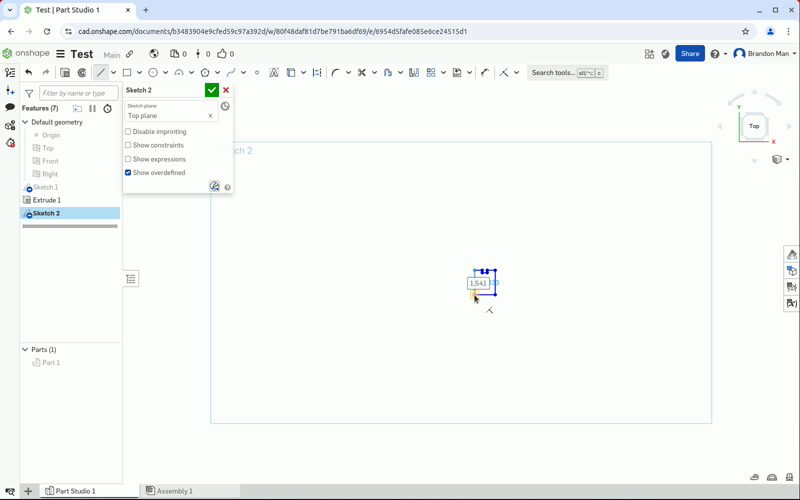
mouse_move(483, 286)
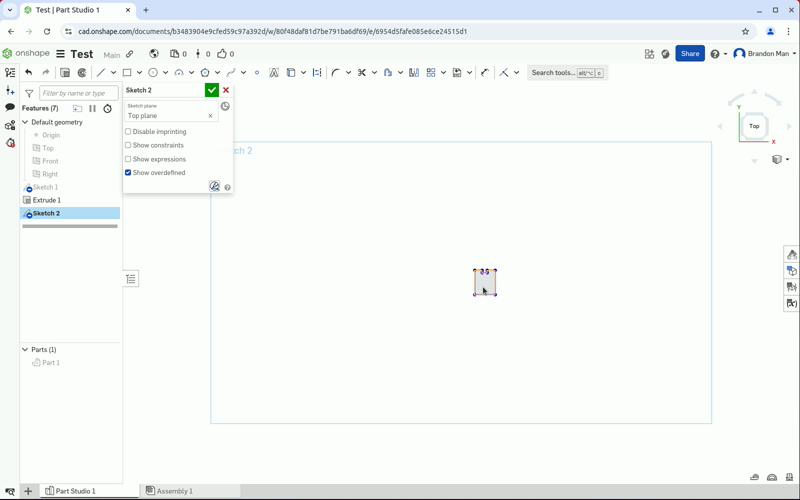
scroll(6)
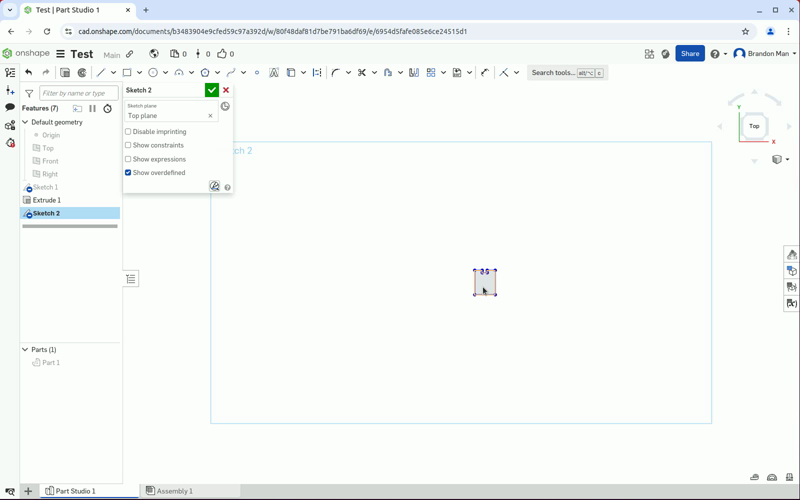
scroll(6)
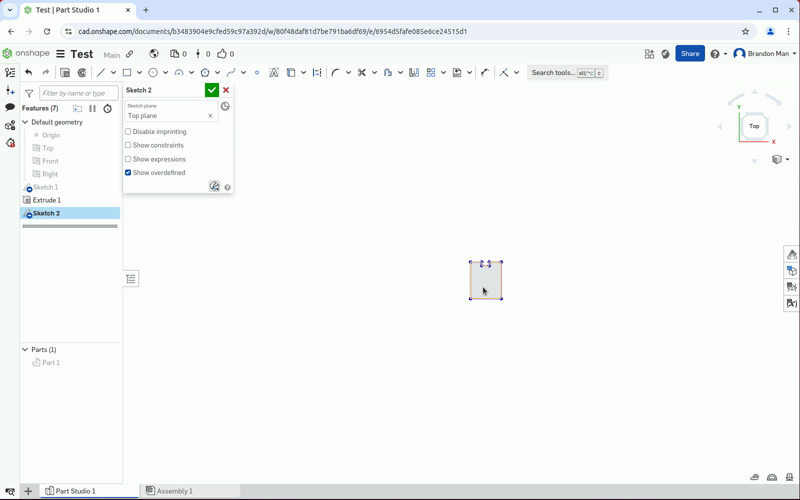
scroll(6)
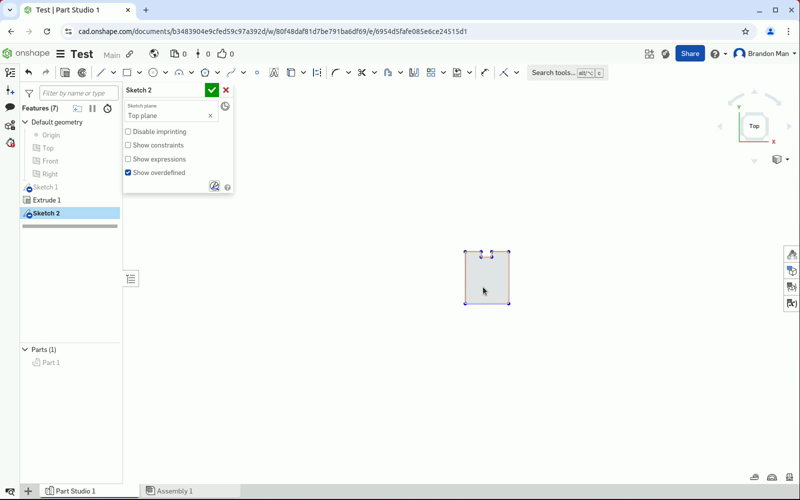
scroll(6)
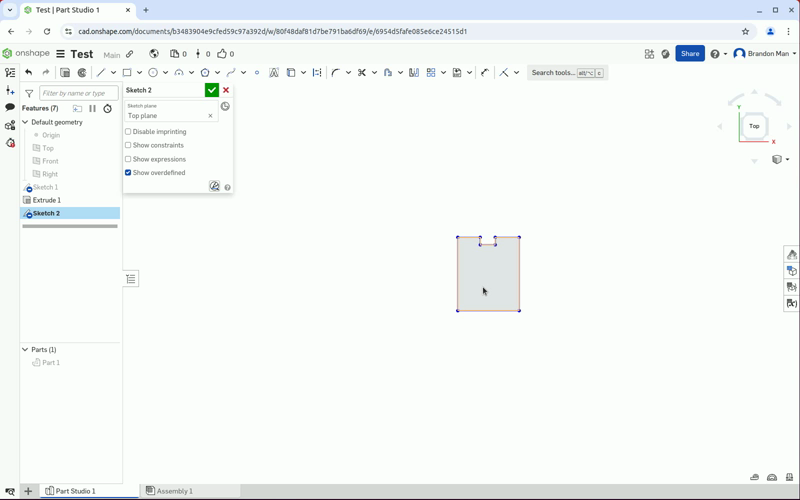
scroll(6)
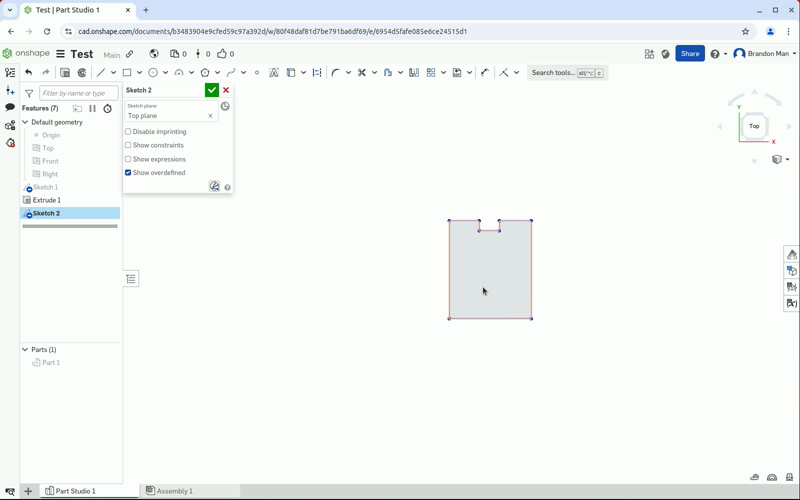
scroll(6)
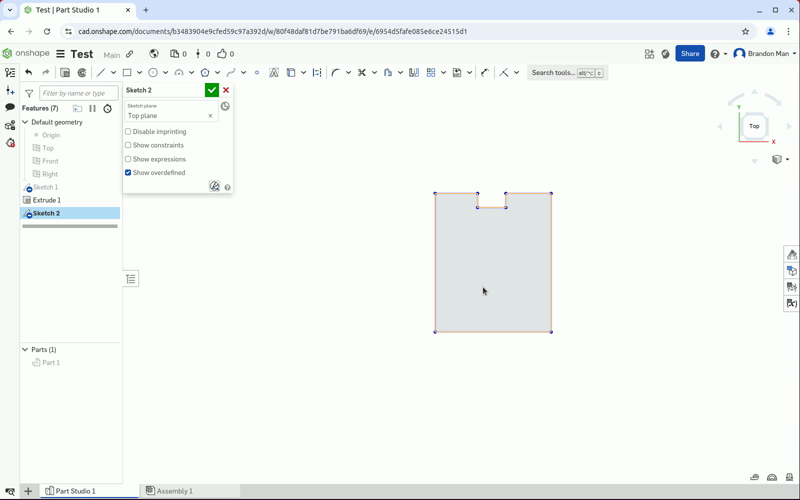
scroll(6)
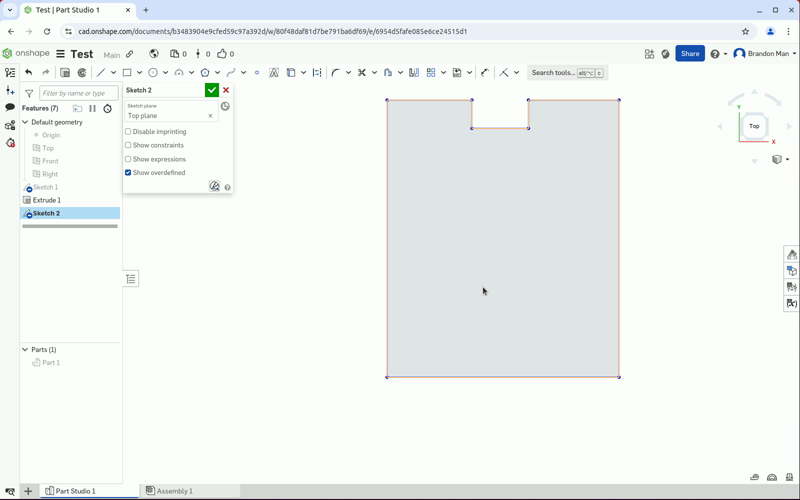
click(483, 286)
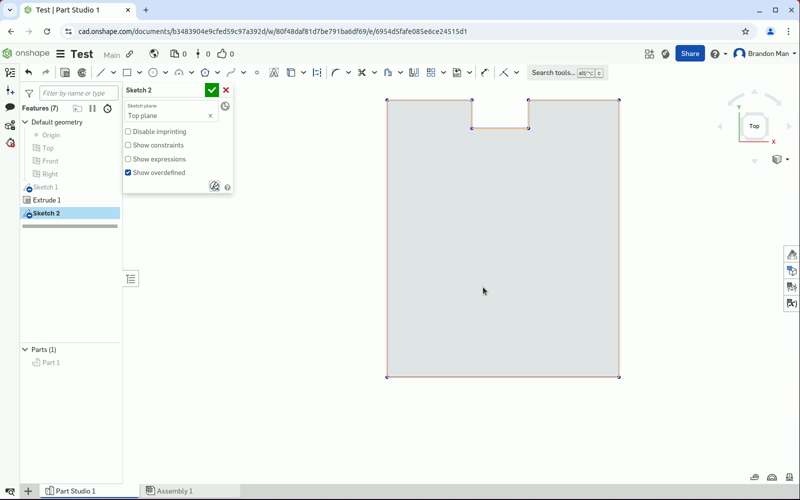
scroll(-6)
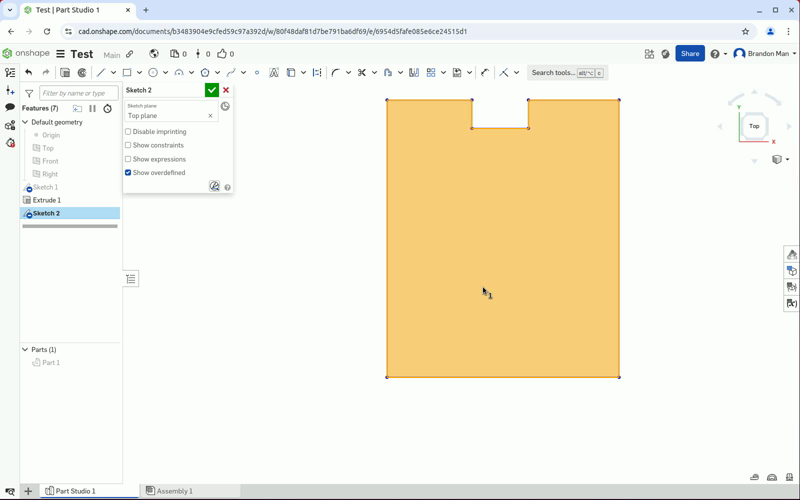
scroll(-6)
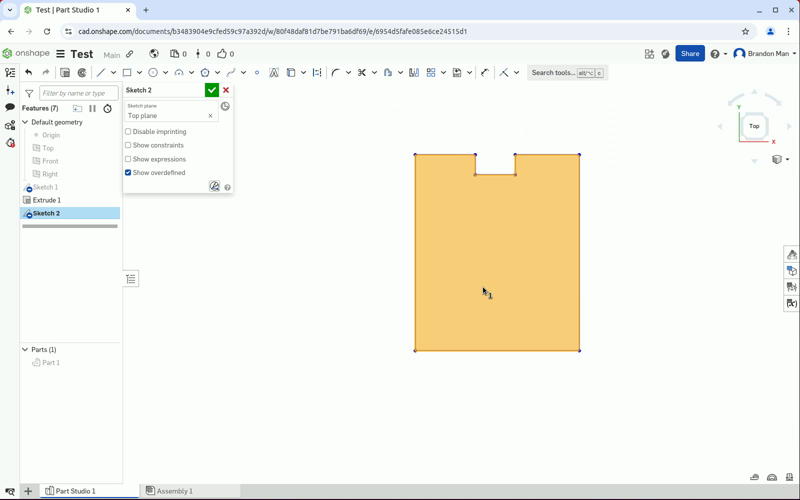
scroll(-6)
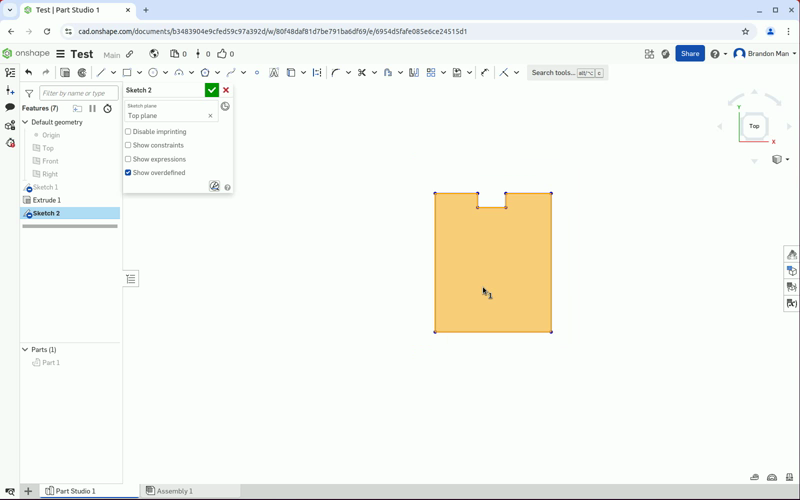
scroll(-6)
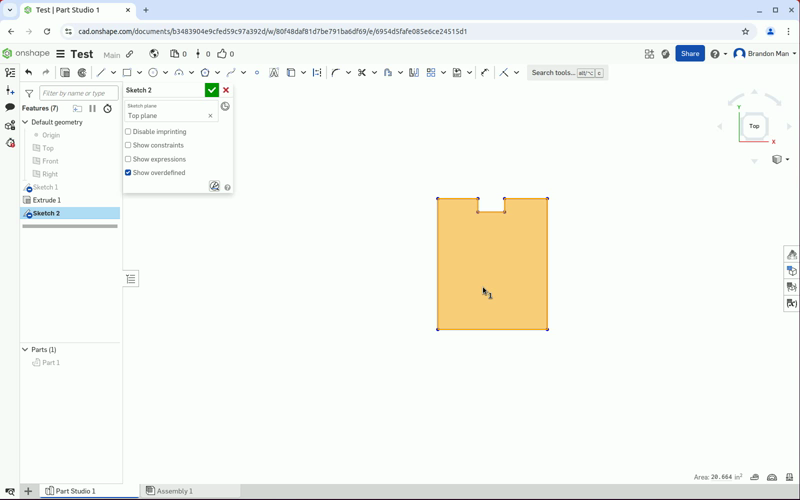
scroll(-6)
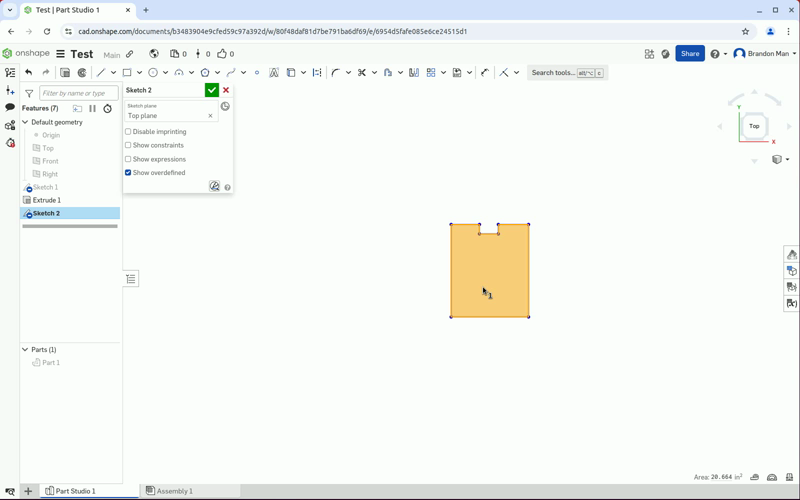
scroll(-6)
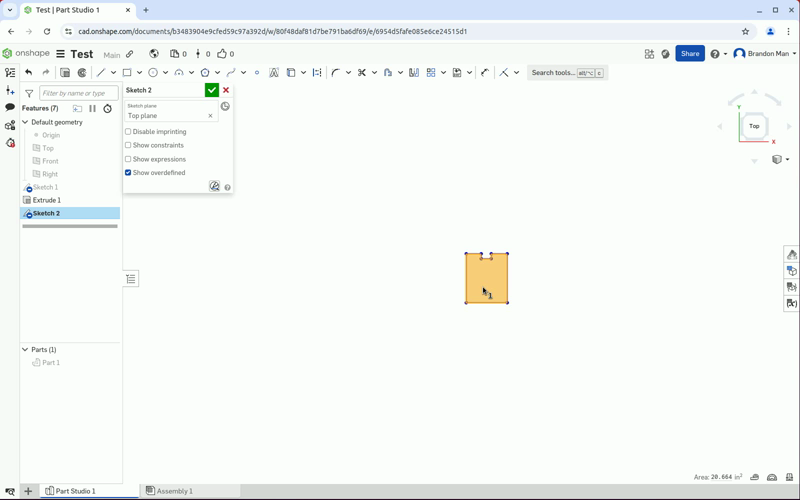
scroll(-6)
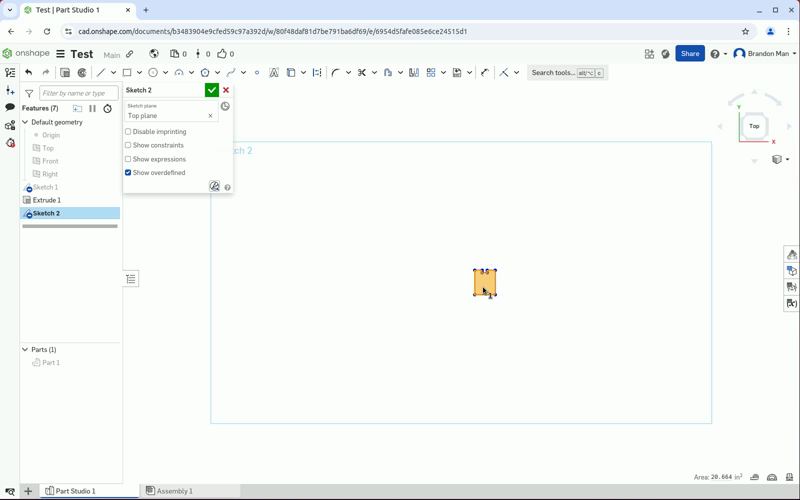
mouse_move(73, 352)
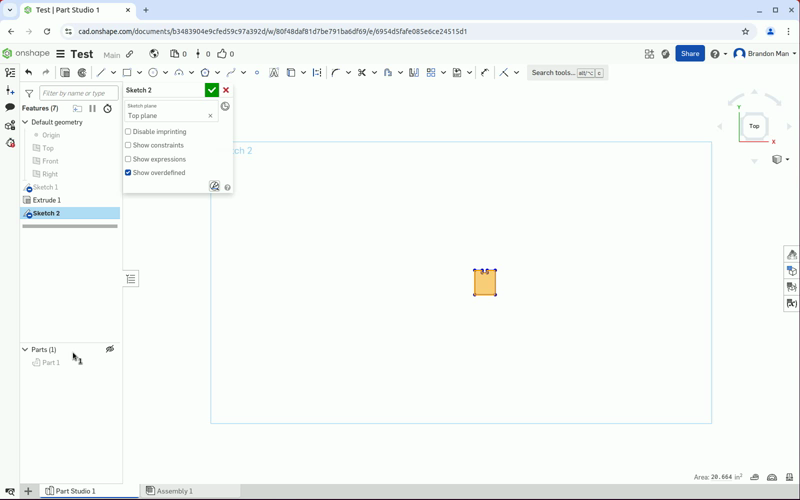
key(shift+y)
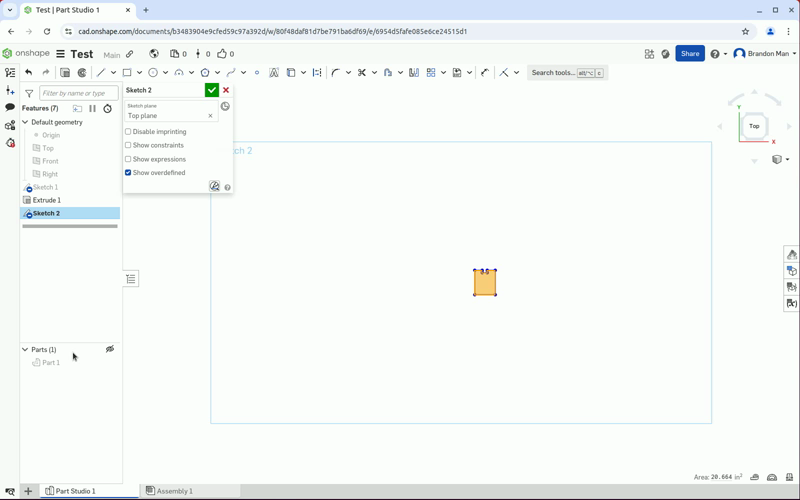
key(shift+e)
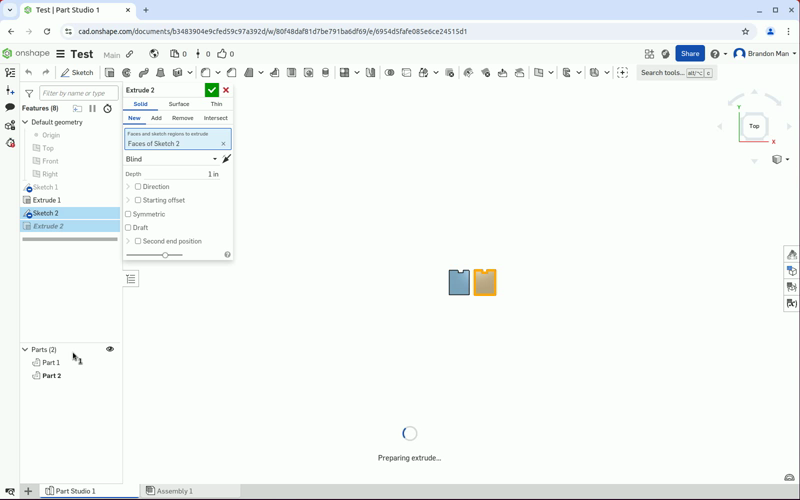
mouse_move(143, 106)
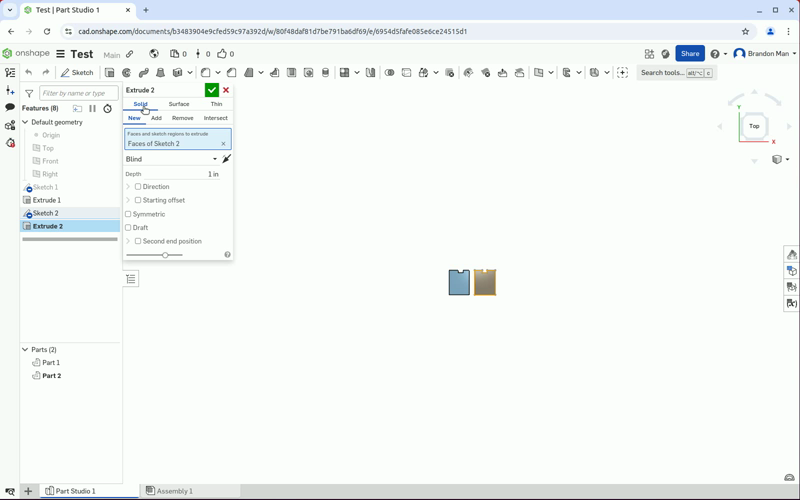
click(143, 106)
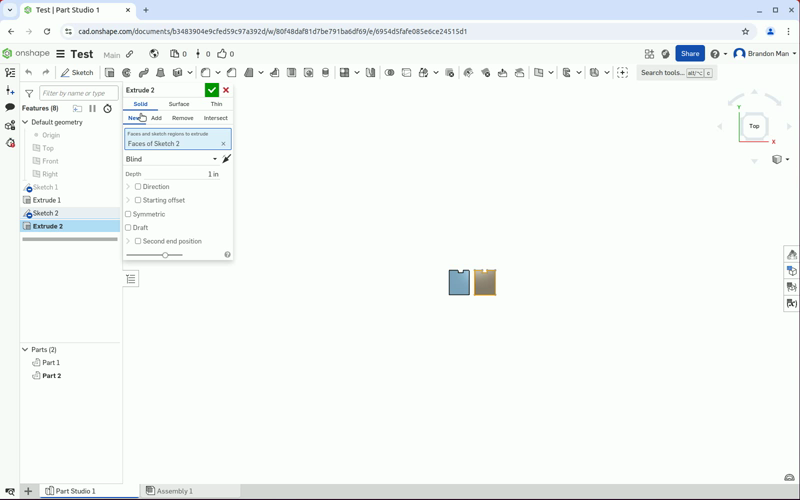
mouse_move(137, 120)
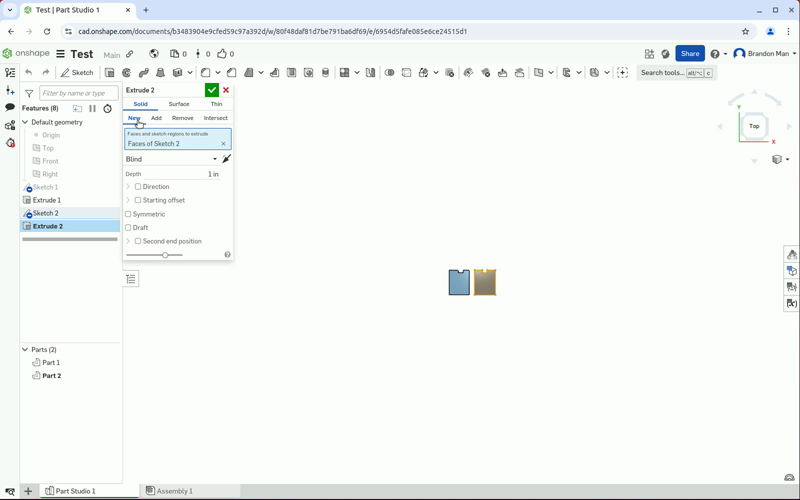
click(137, 120)
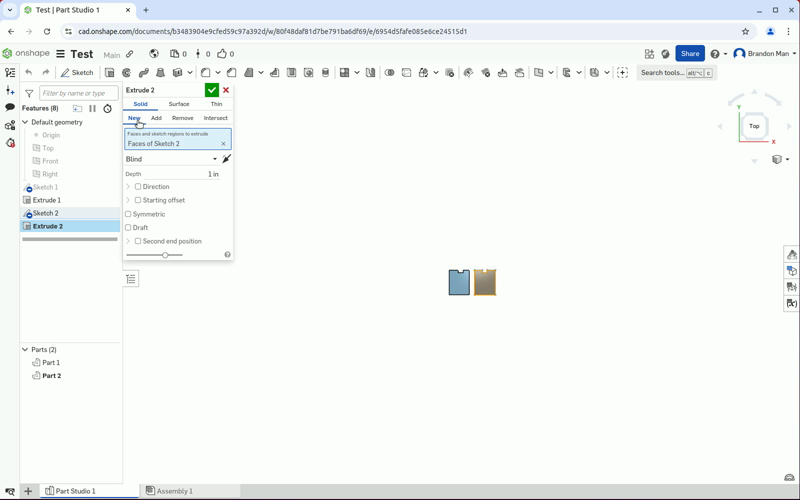
key(tab, 4)
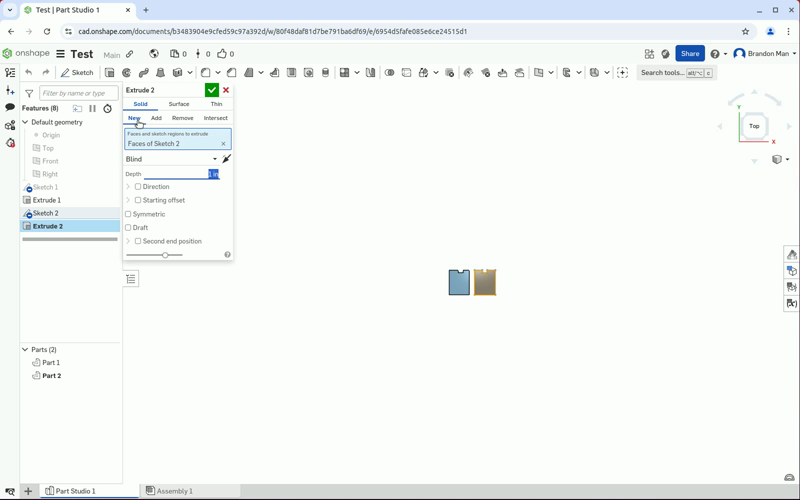
text(0.241)
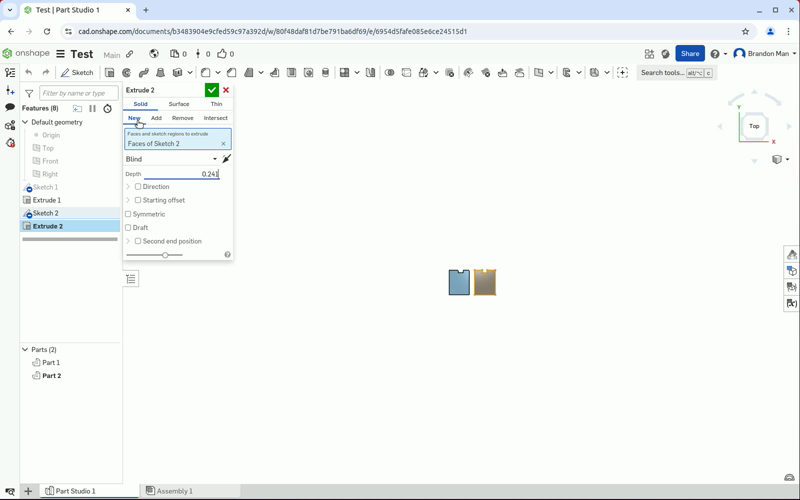
key(enter)
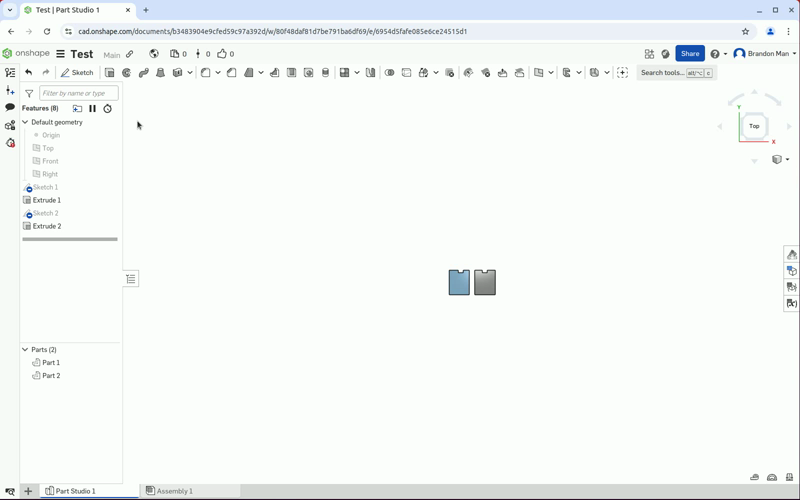
key(shift+h)
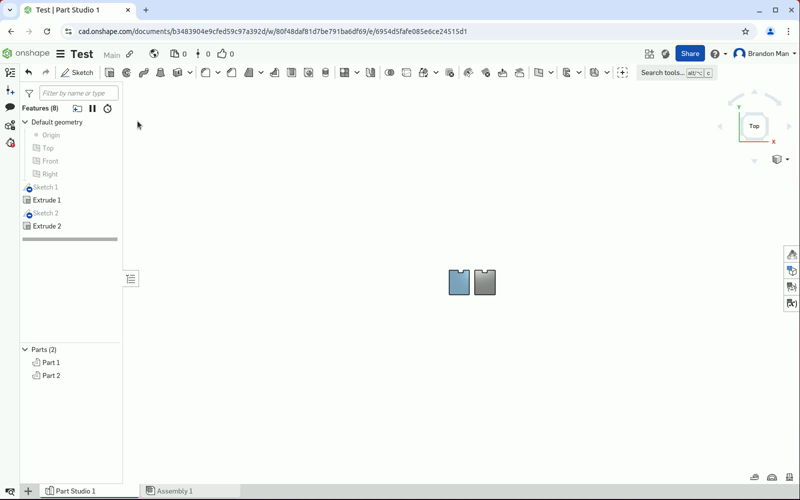
key(shift+h)
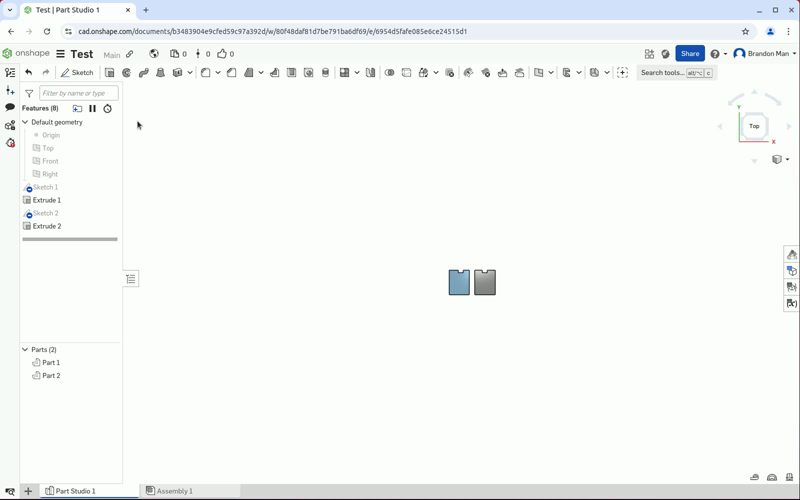
mouse_move(73, 189)
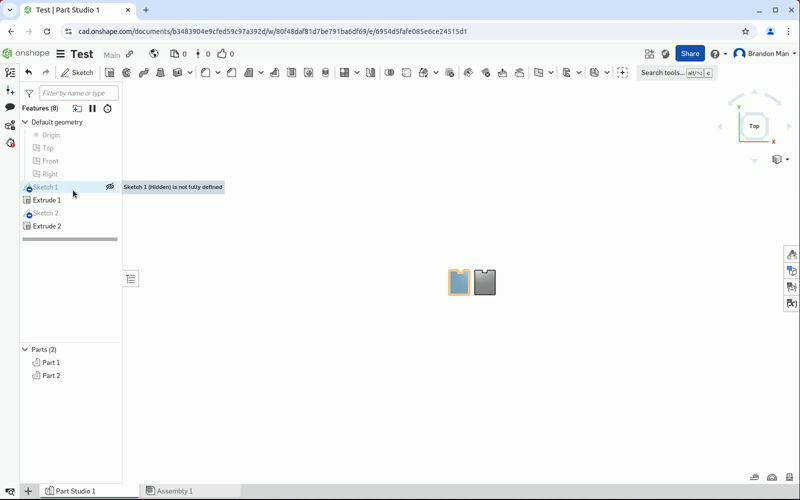
click(73, 189)
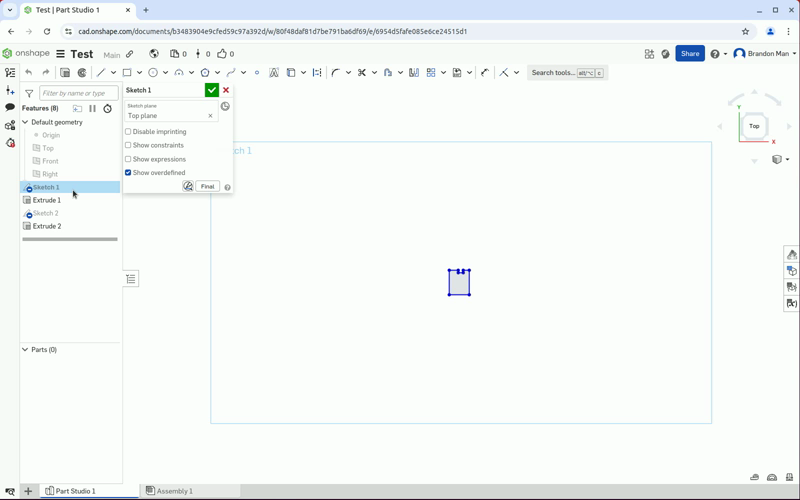
mouse_move(229, 92)
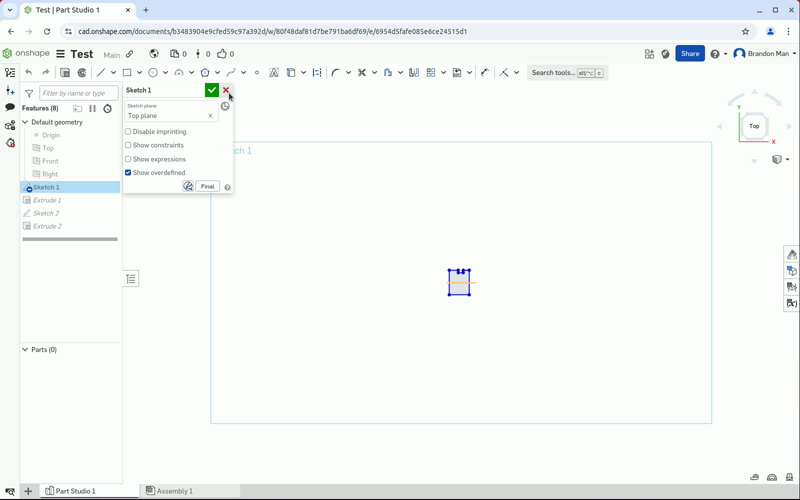
click(229, 92)
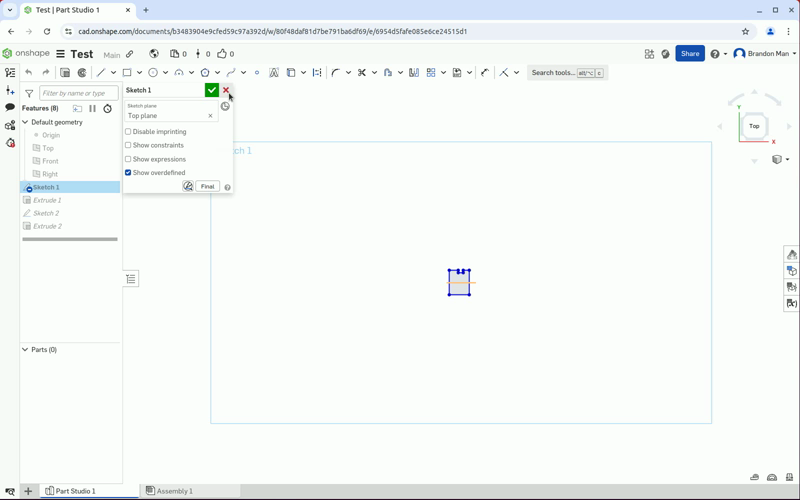
key(shift+s)
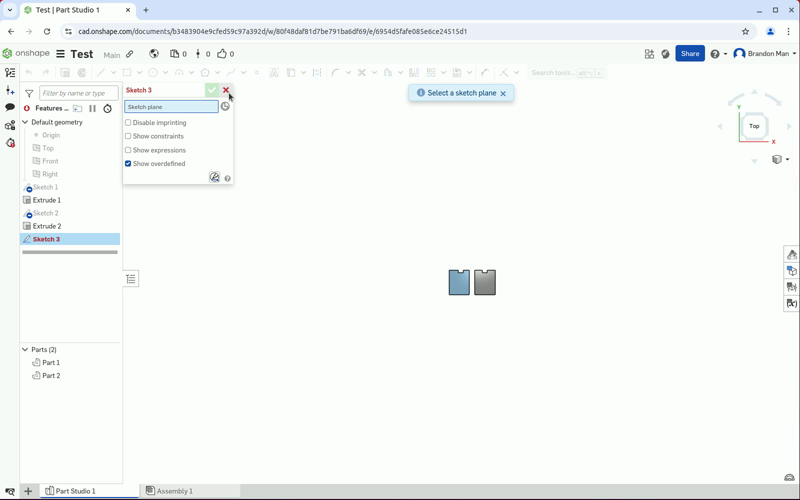
mouse_move(73, 150)
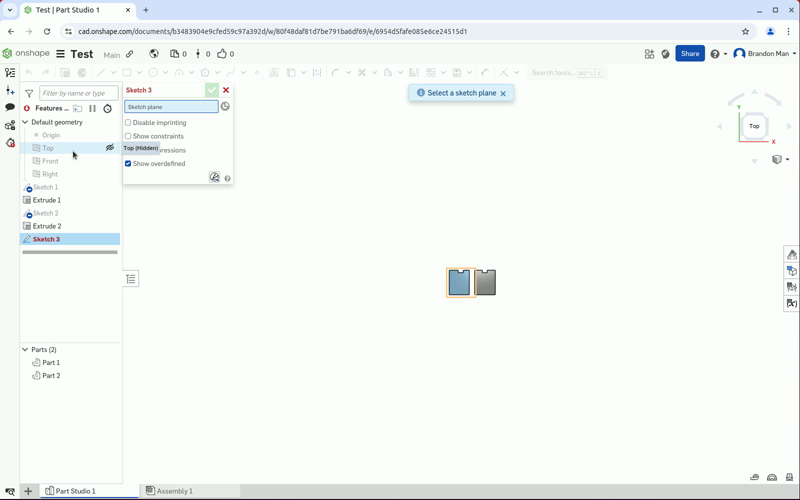
click(73, 150)
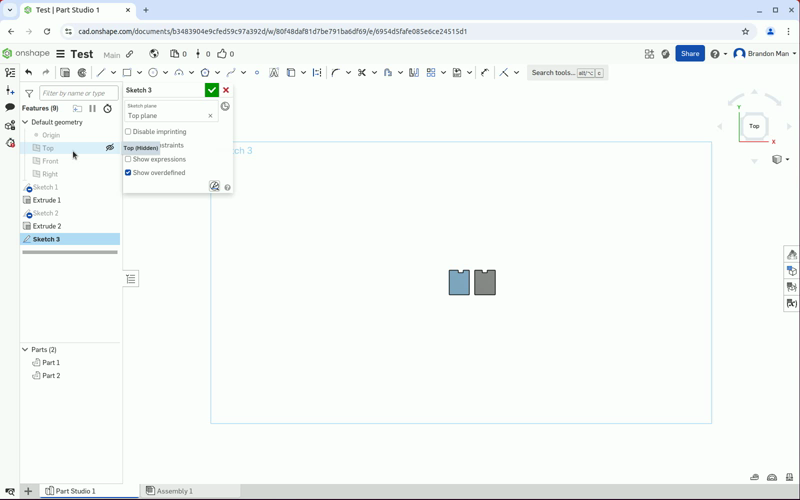
mouse_move(73, 352)
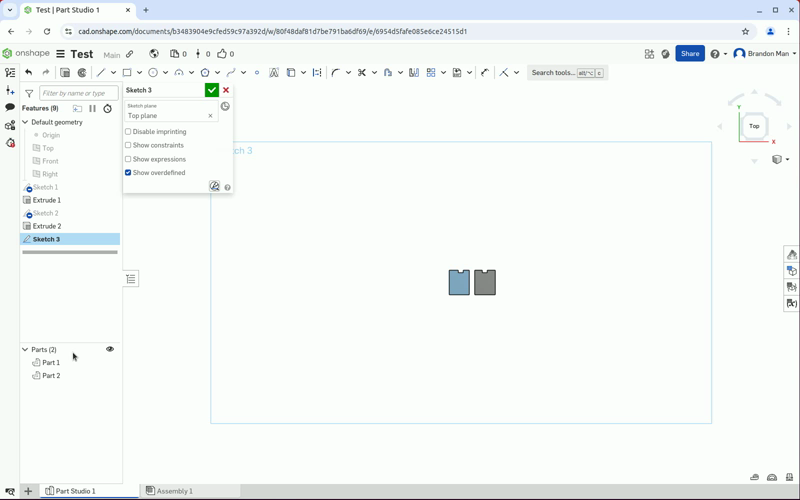
key(y)
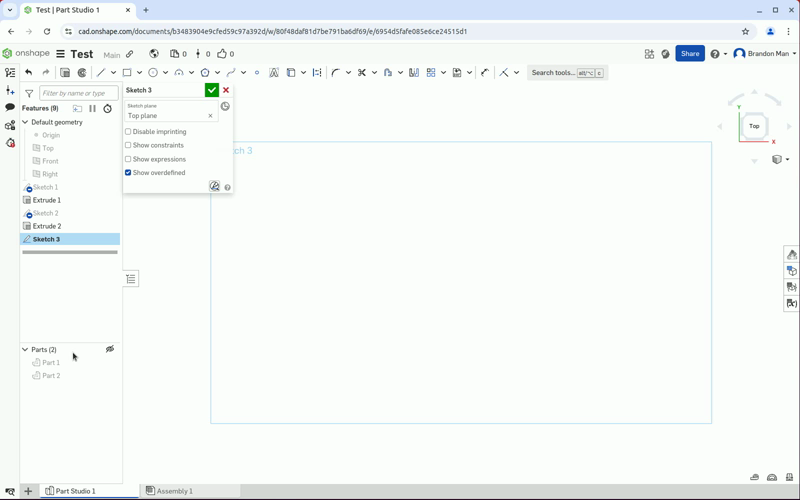
key(l)
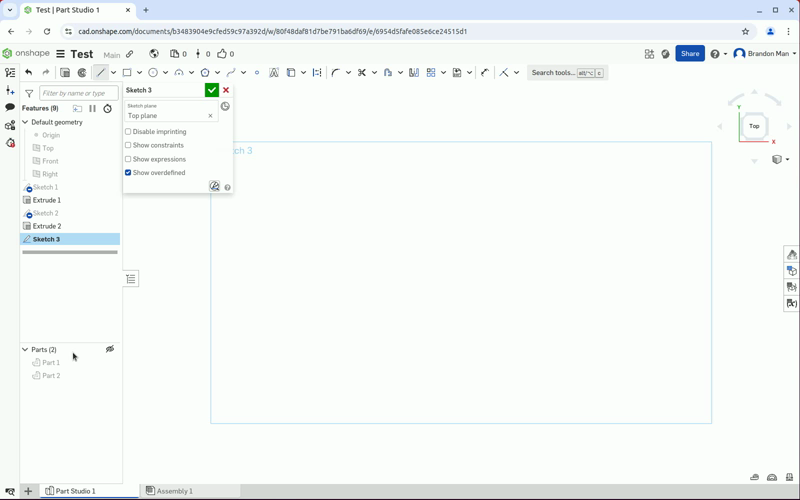
key_down(shift)
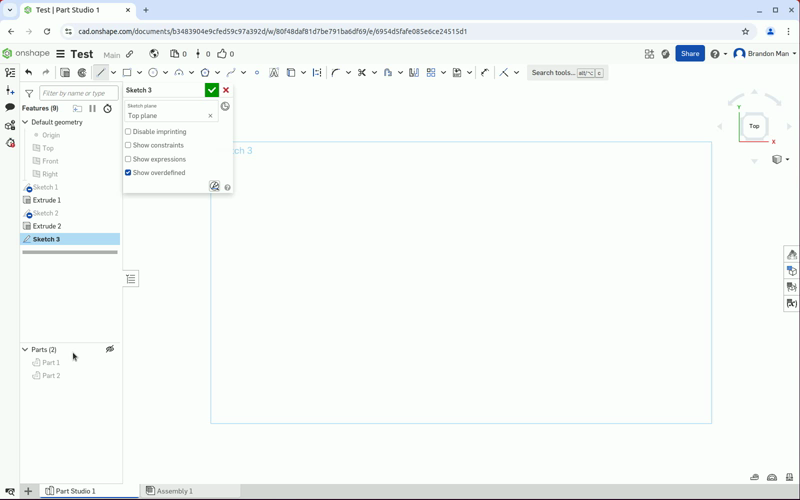
mouse_move(501, 294)
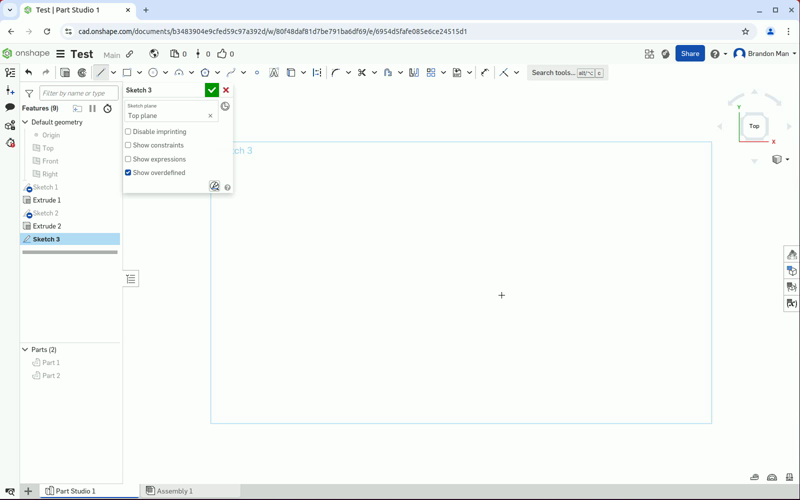
click(501, 294)
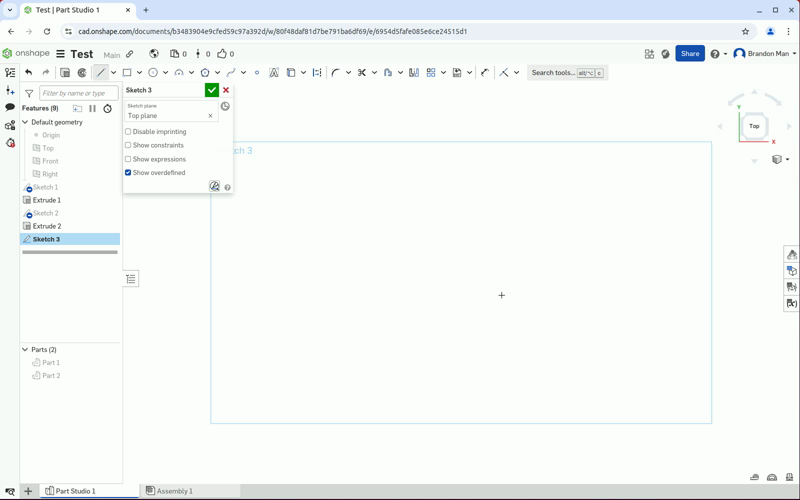
key_up(shift)
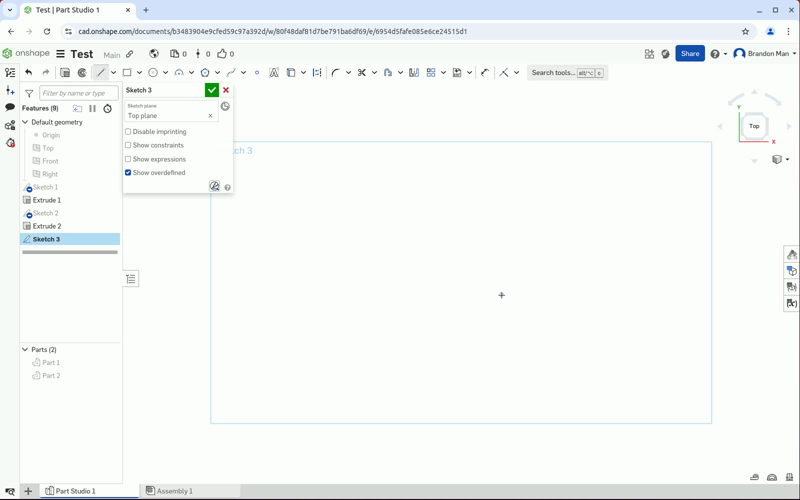
key_down(shift)
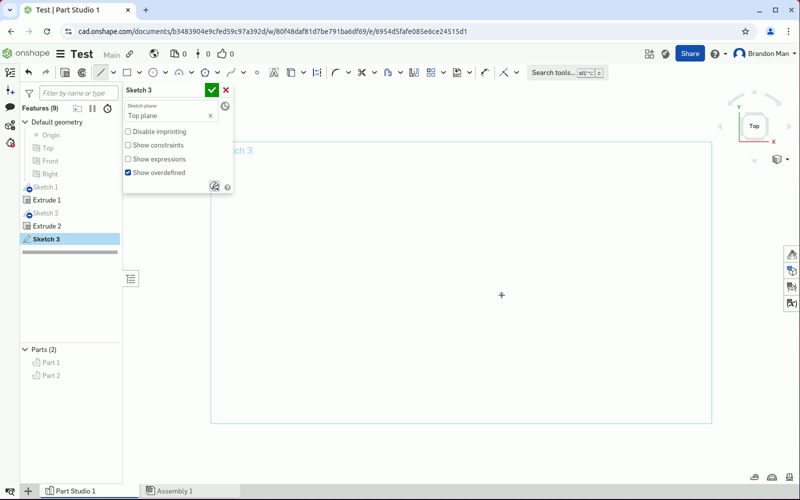
mouse_move(531, 294)
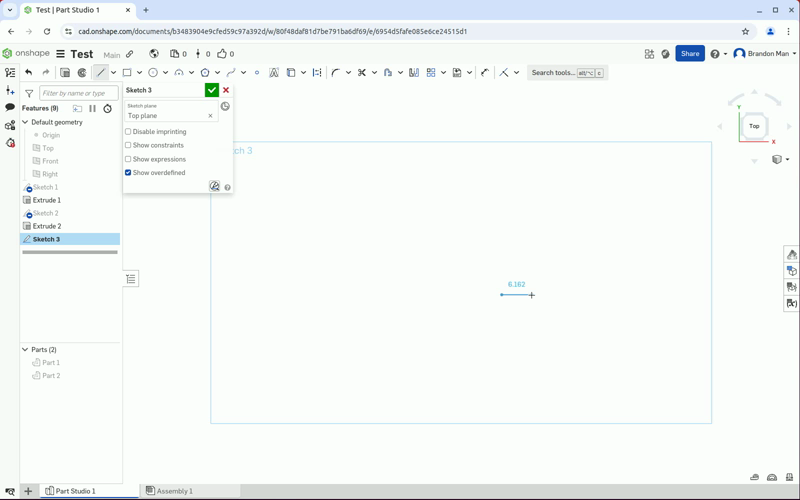
mouse_move(522, 294)
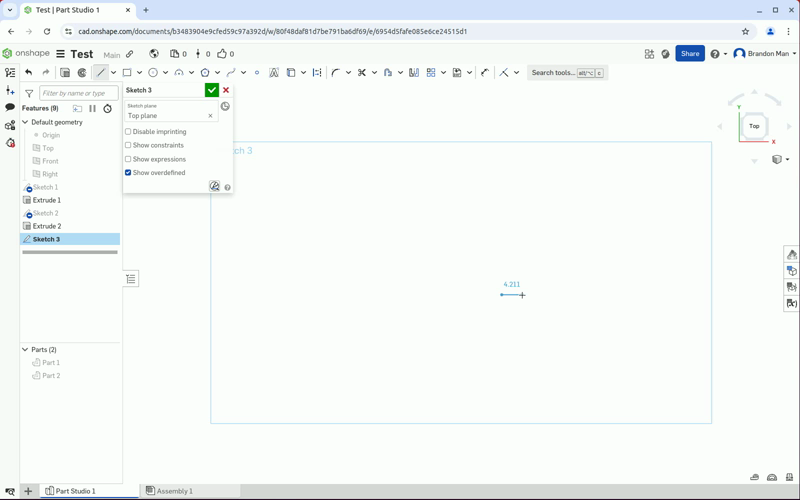
click(522, 294)
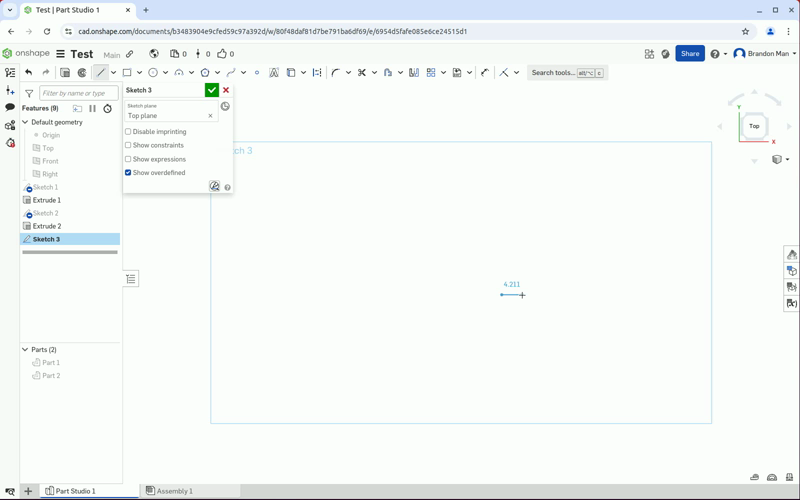
key_up(shift)
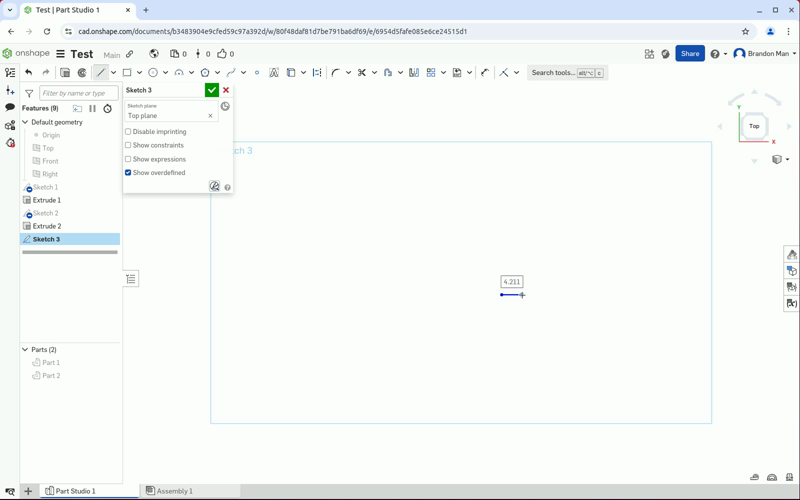
key_down(shift)
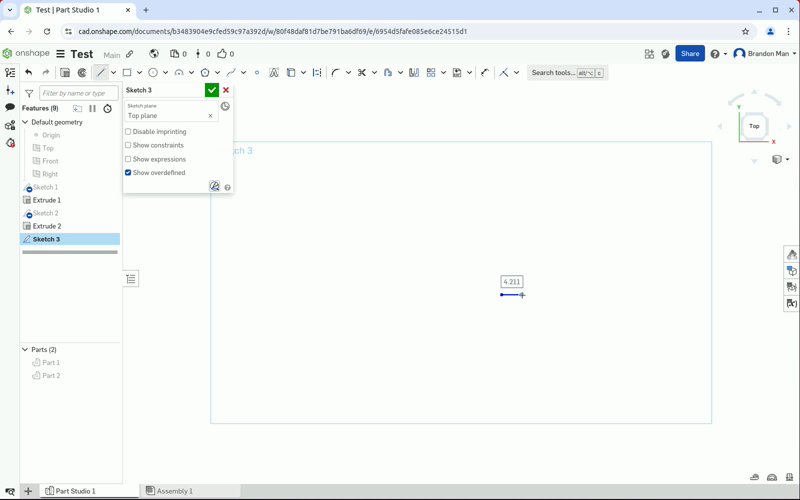
mouse_move(552, 294)
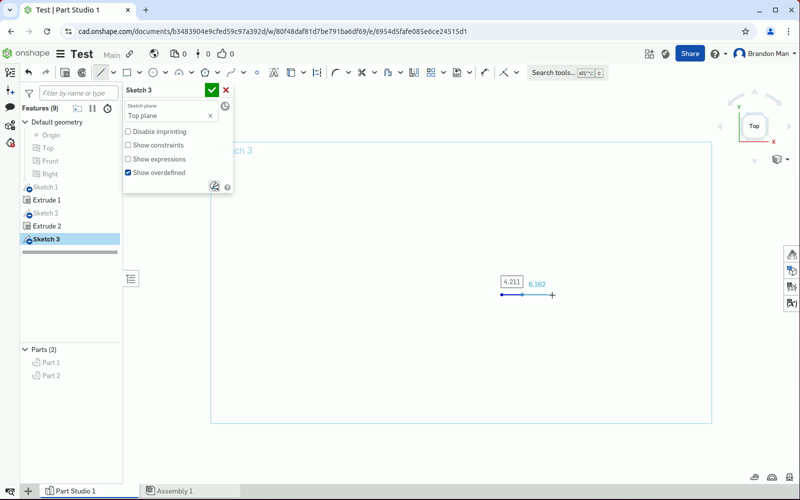
mouse_move(522, 270)
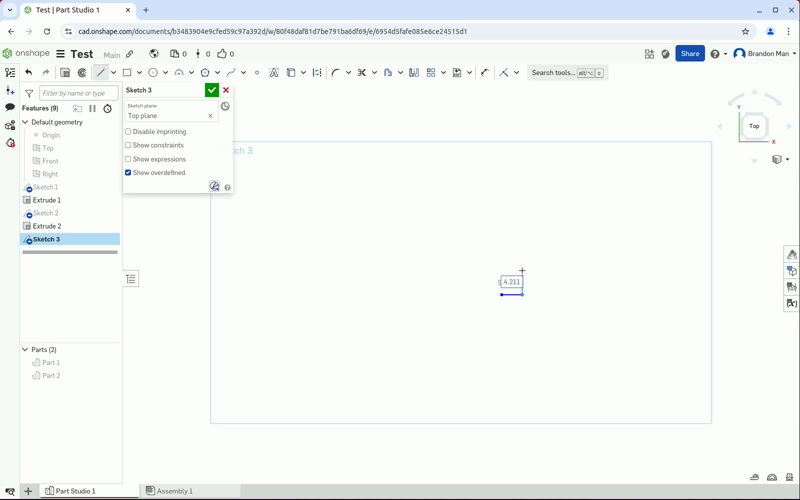
click(522, 270)
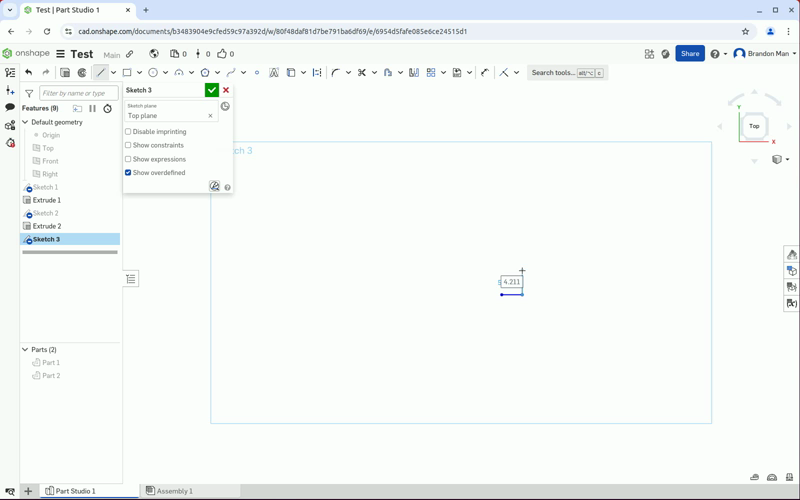
key_up(shift)
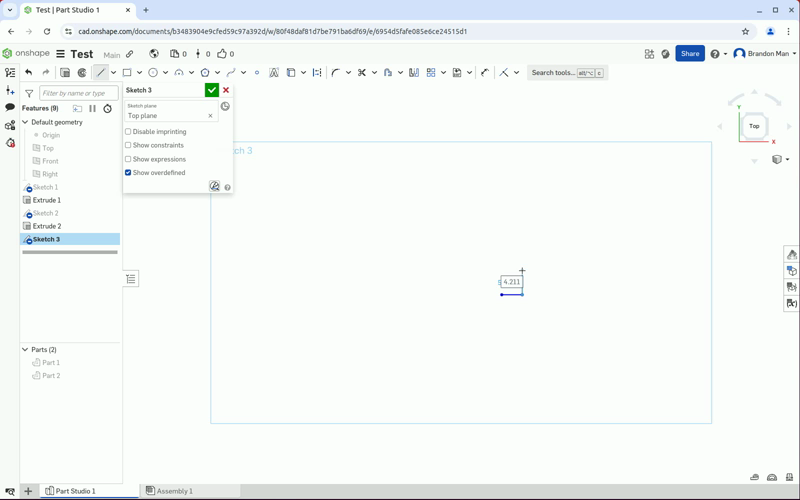
key_down(shift)
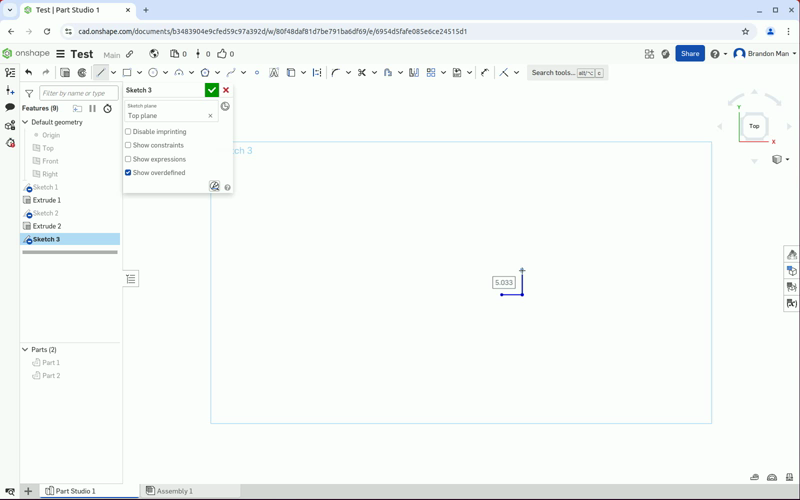
mouse_move(552, 270)
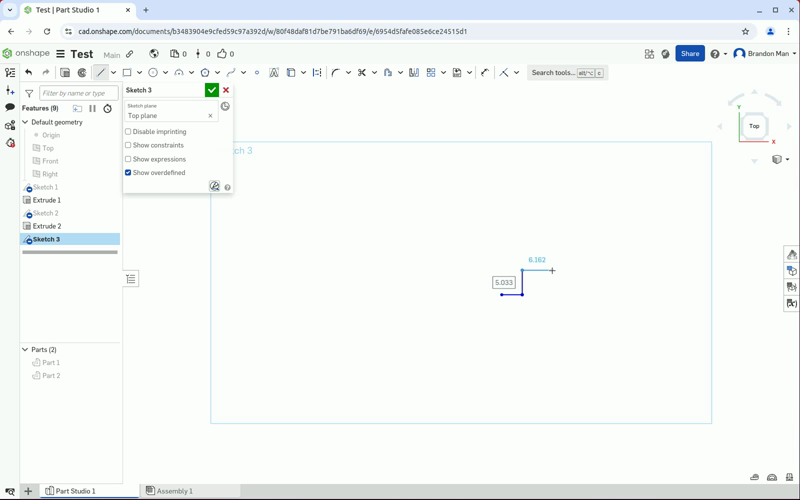
mouse_move(514, 270)
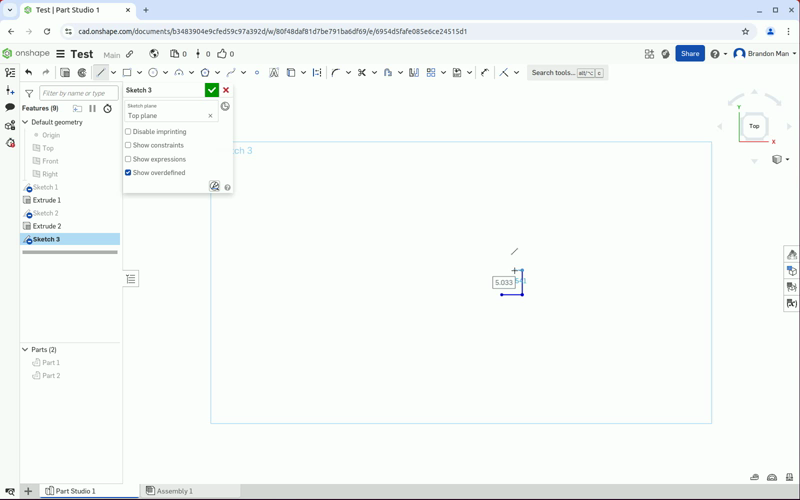
click(514, 270)
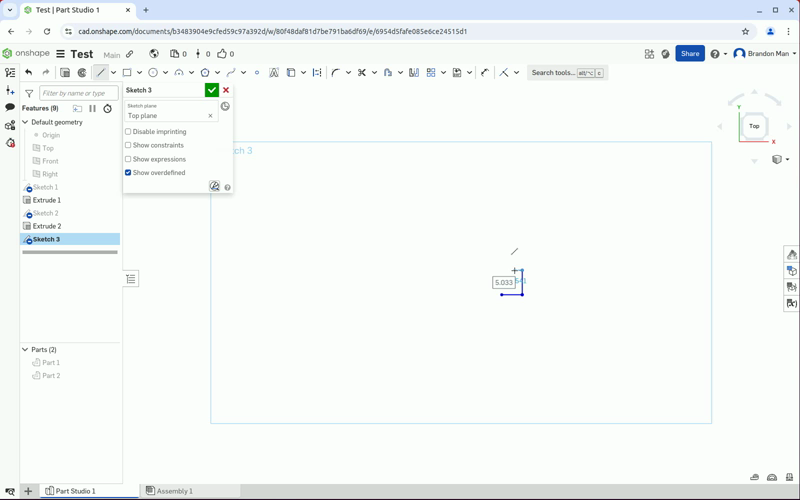
key_up(shift)
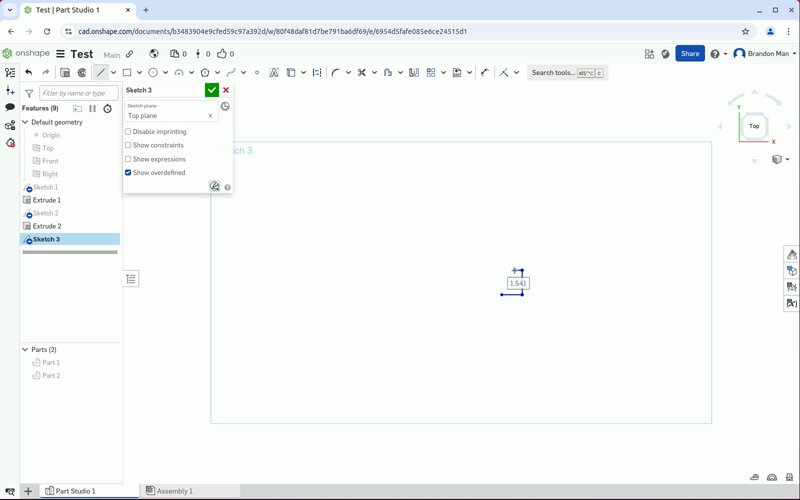
key_down(shift)
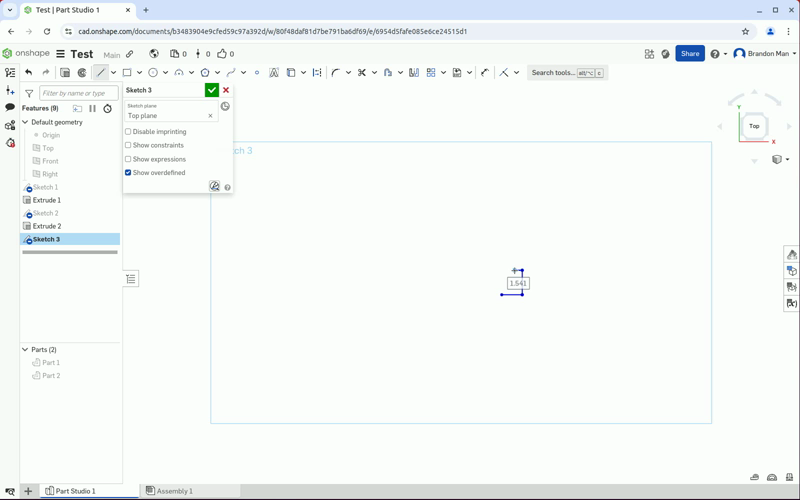
mouse_move(544, 270)
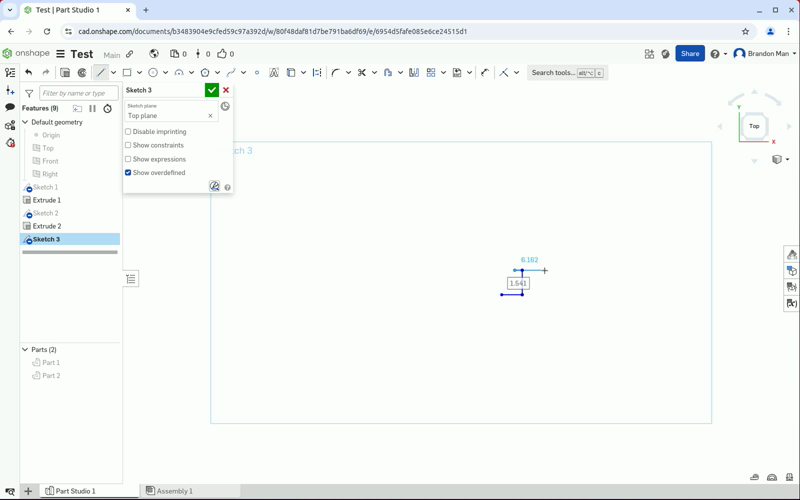
mouse_move(514, 272)
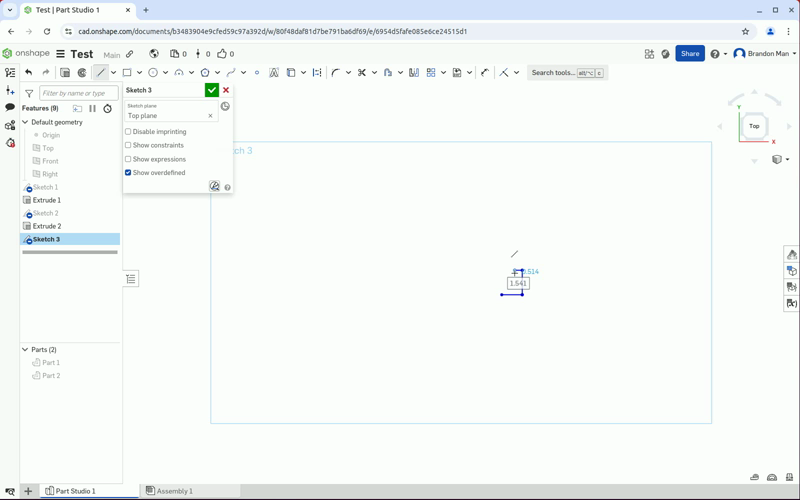
scroll(6)
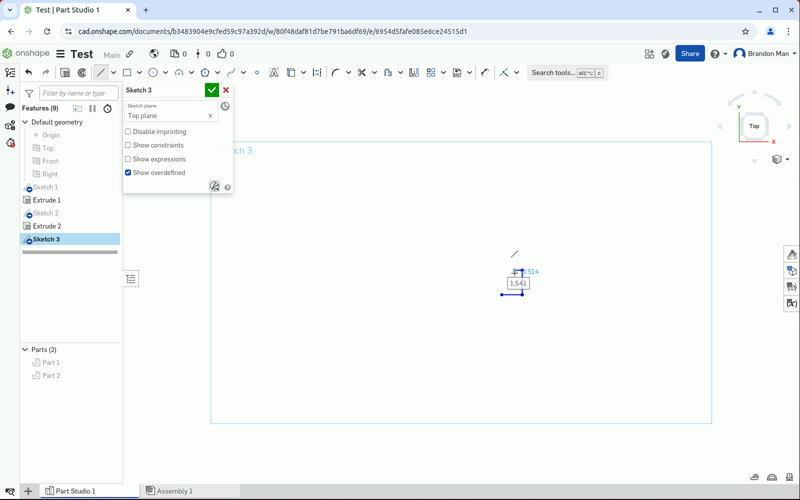
scroll(6)
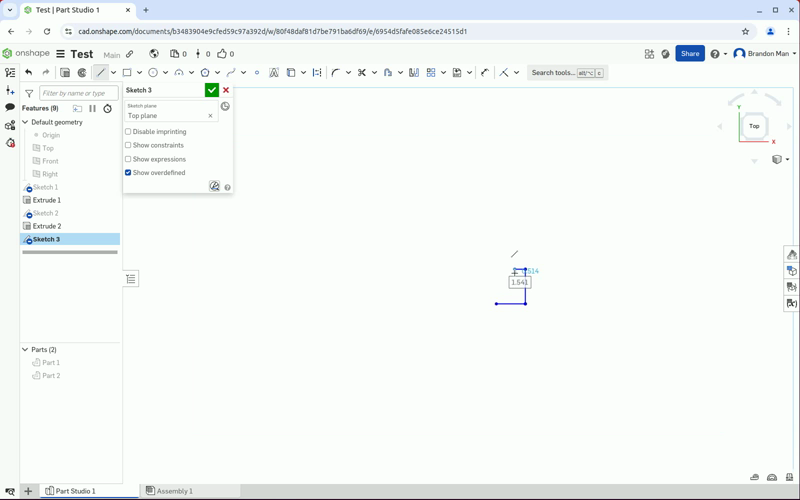
scroll(6)
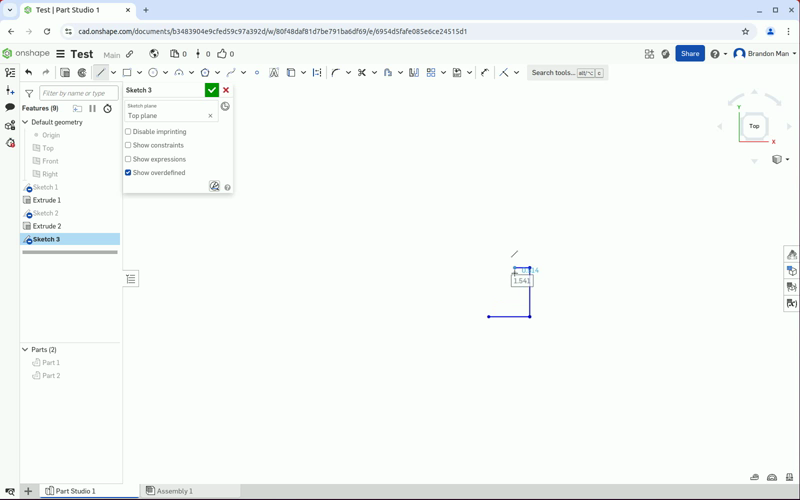
scroll(6)
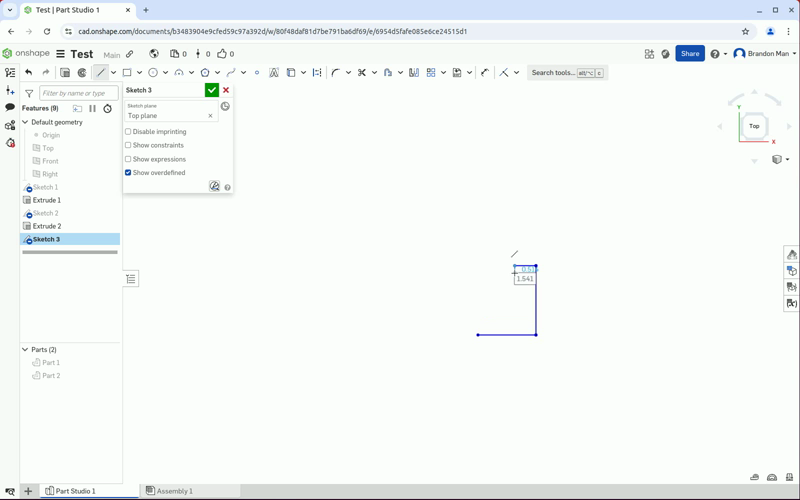
scroll(6)
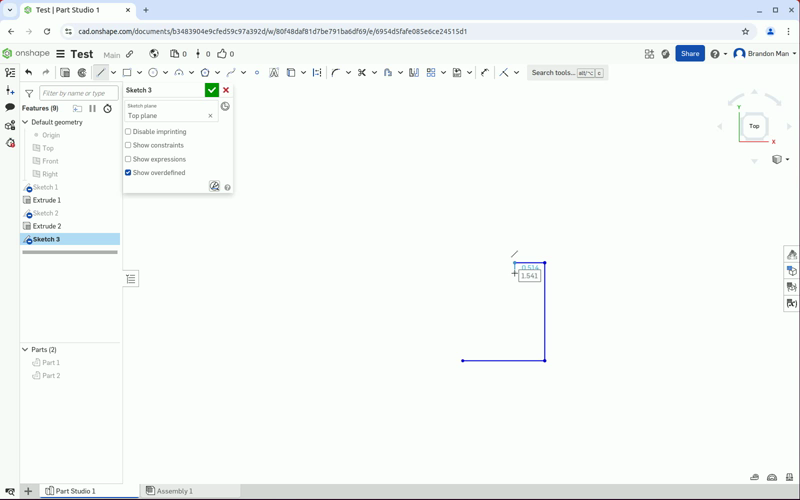
scroll(6)
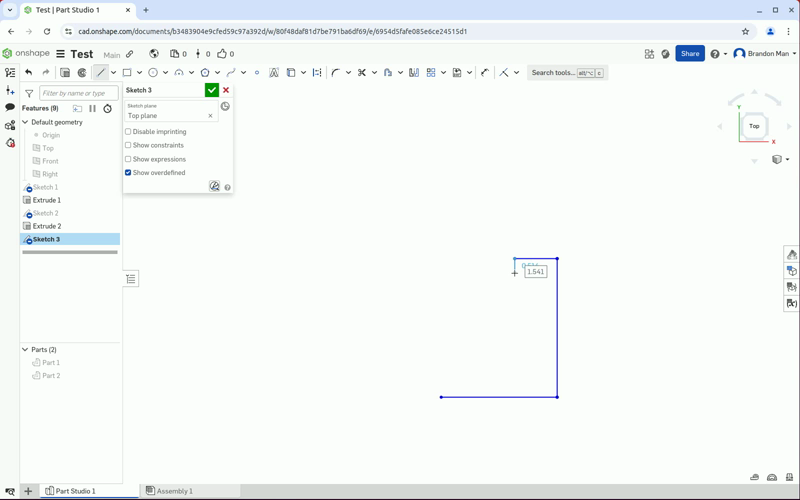
scroll(6)
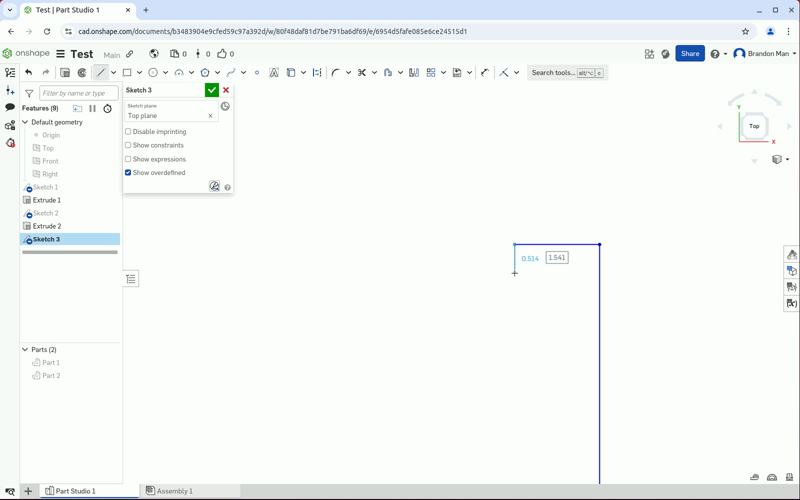
click(514, 272)
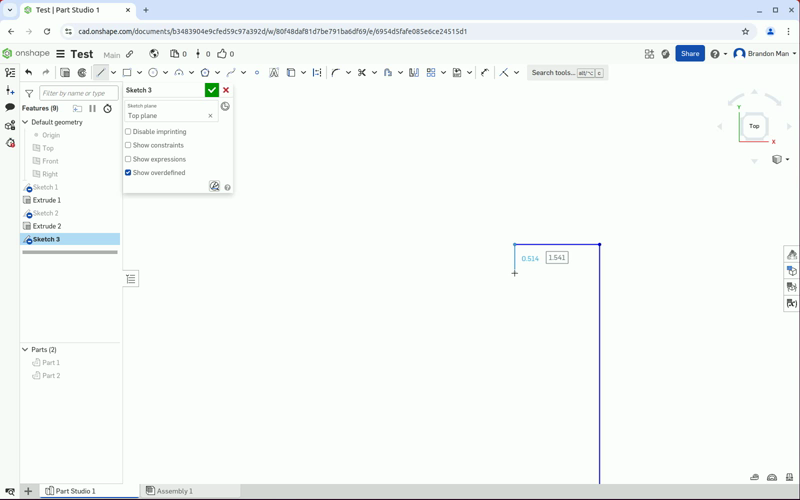
scroll(-6)
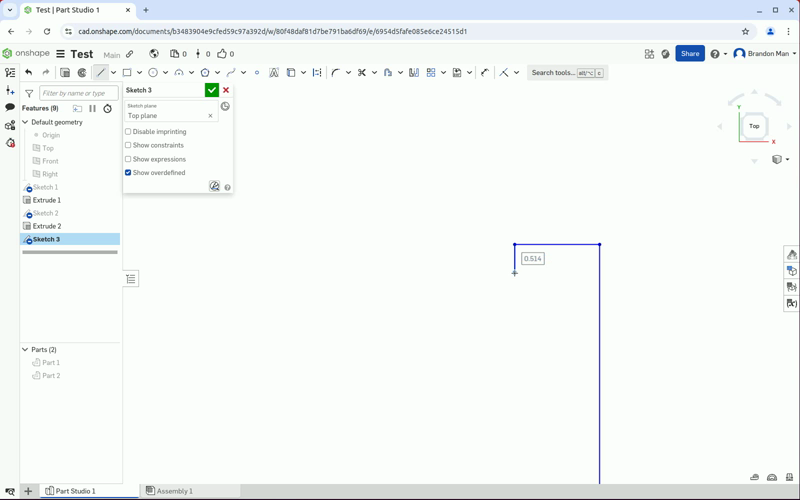
scroll(-6)
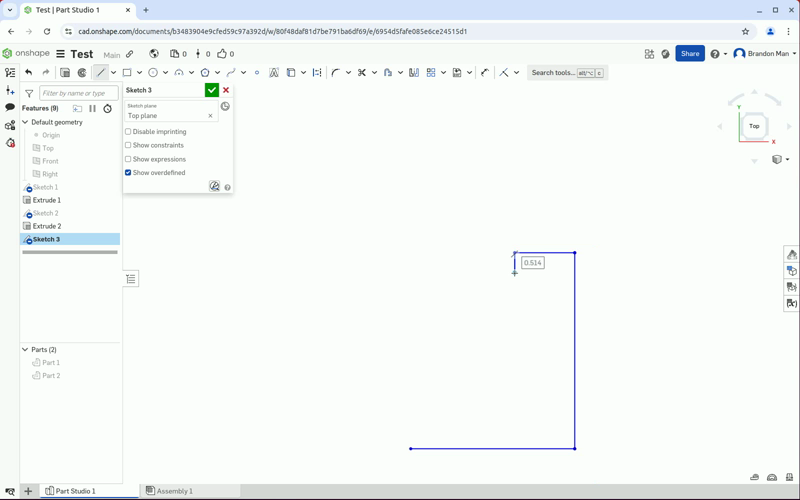
scroll(-6)
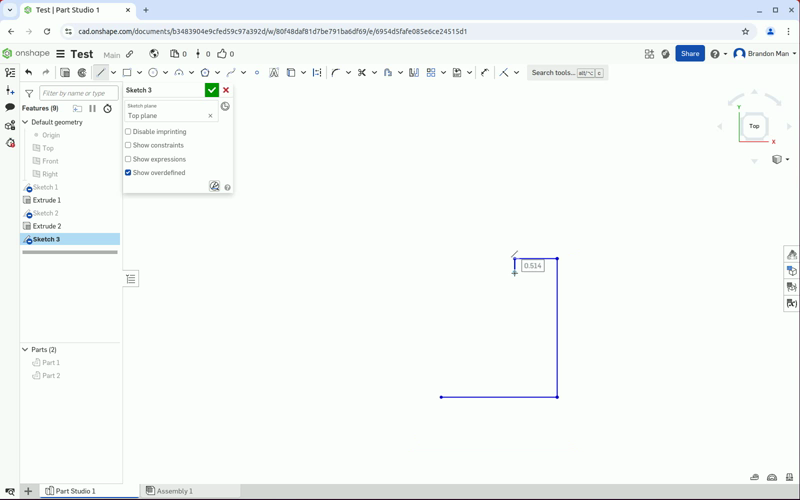
scroll(-6)
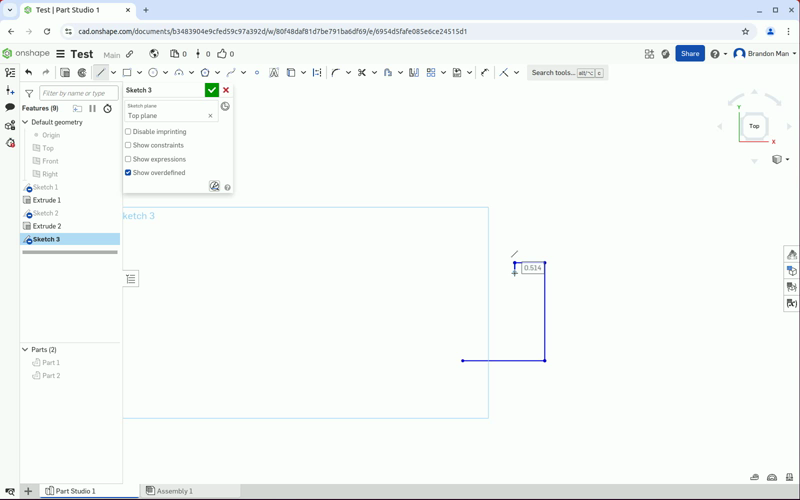
scroll(-6)
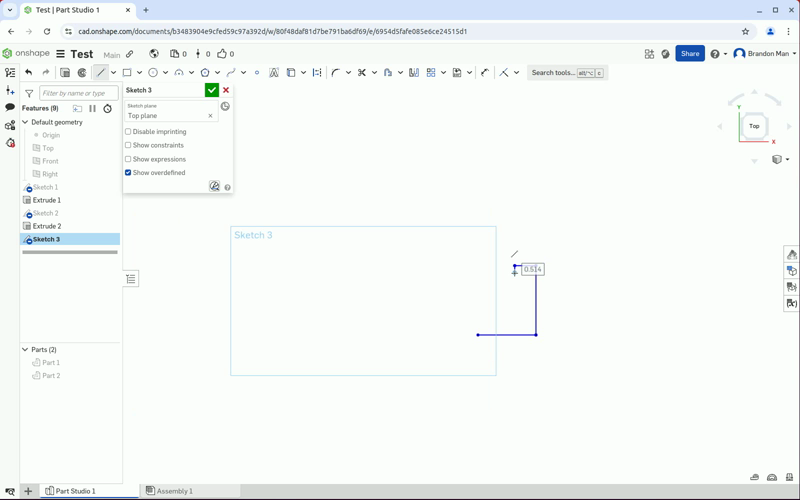
scroll(-6)
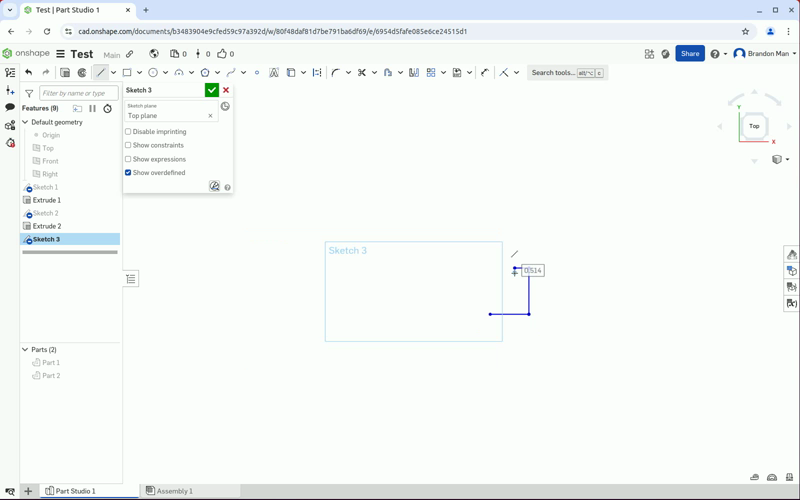
scroll(-6)
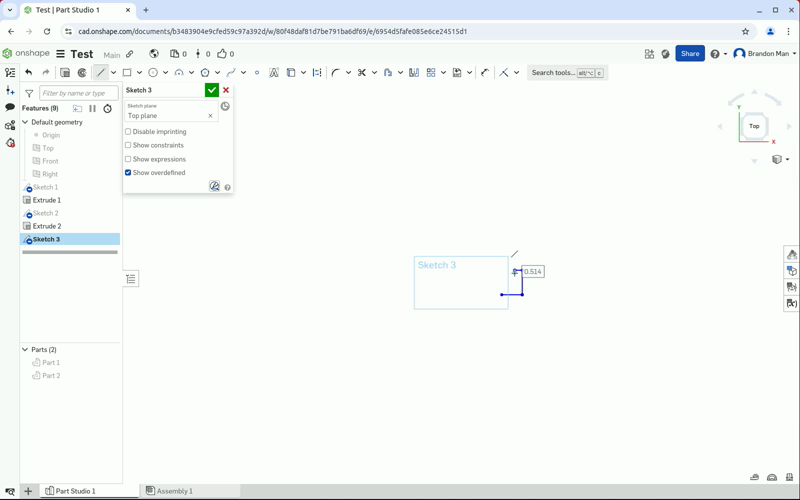
key_up(shift)
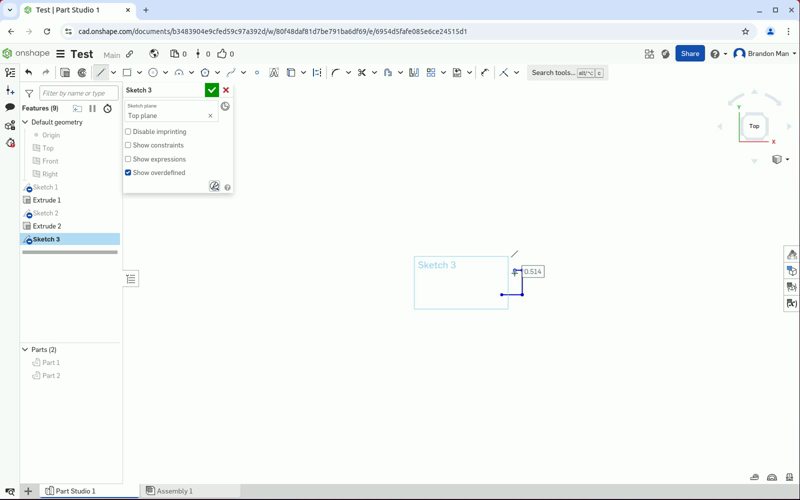
key_down(shift)
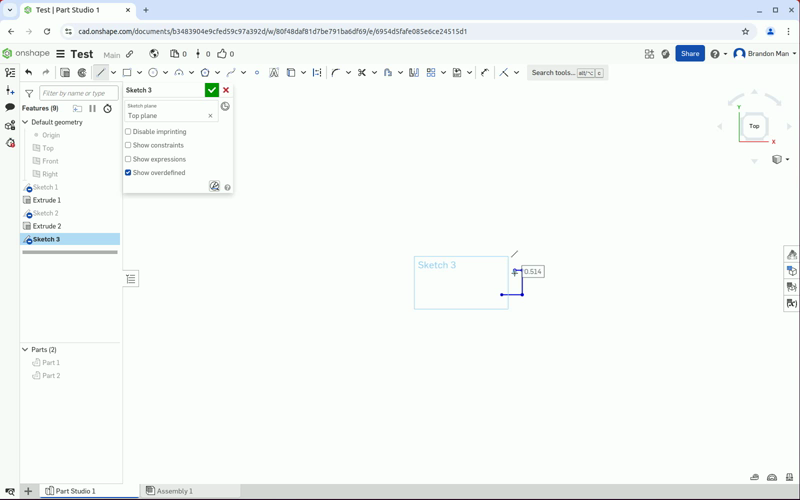
mouse_move(544, 272)
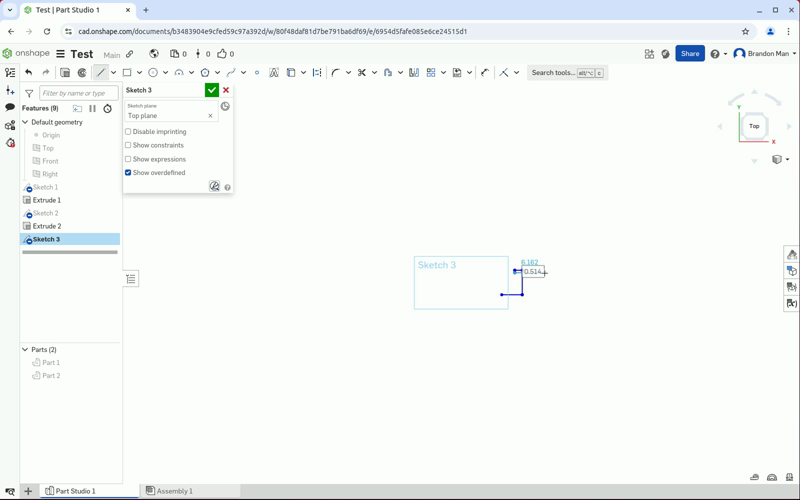
mouse_move(510, 272)
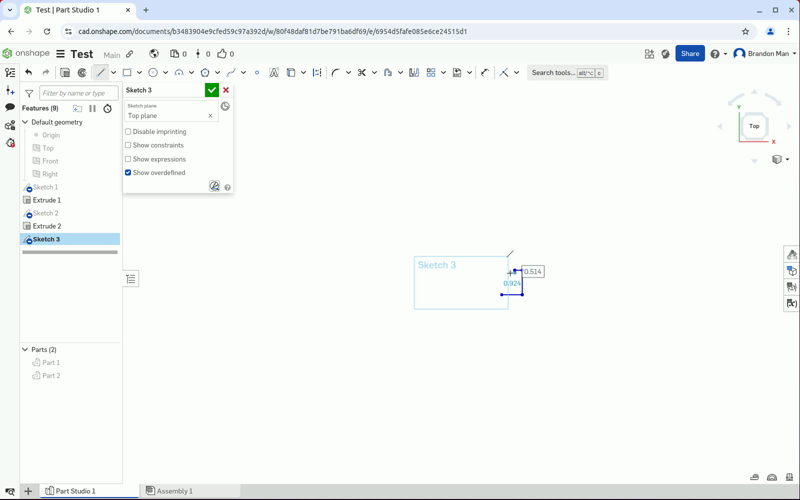
scroll(6)
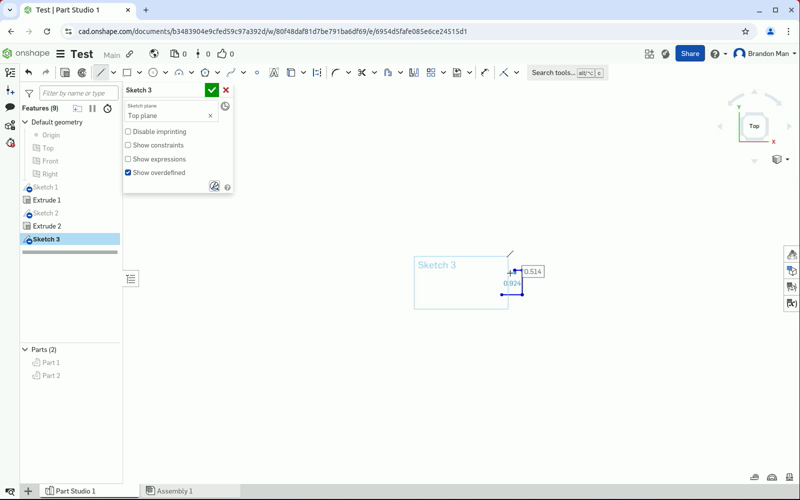
scroll(6)
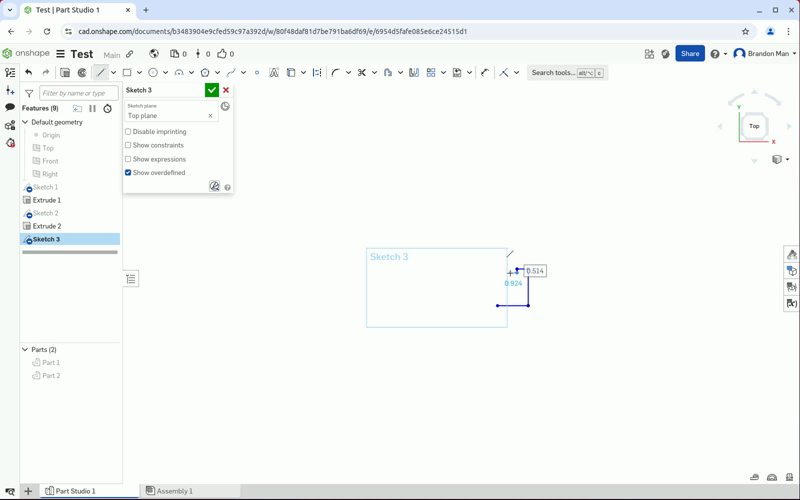
scroll(6)
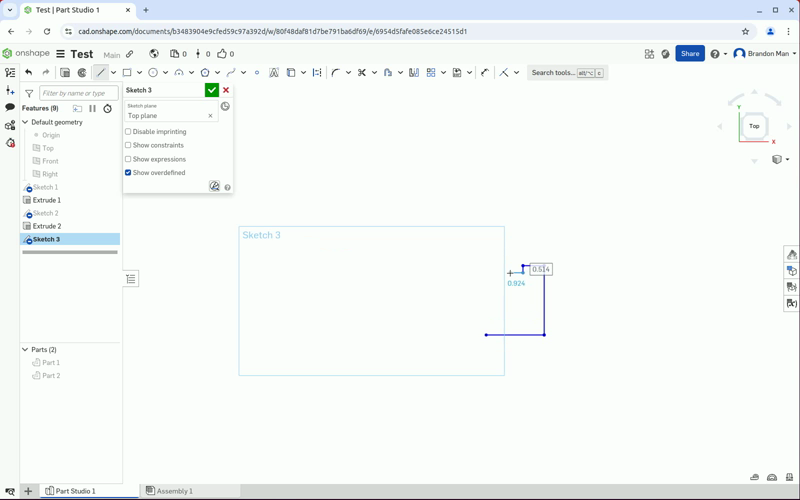
scroll(6)
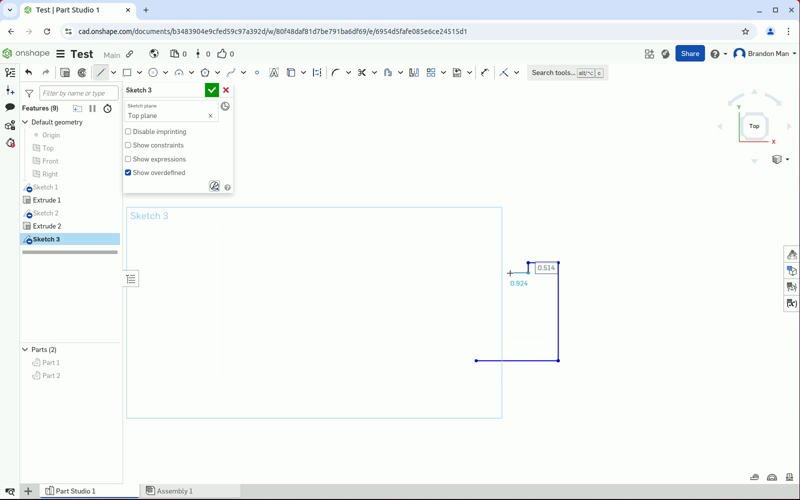
scroll(6)
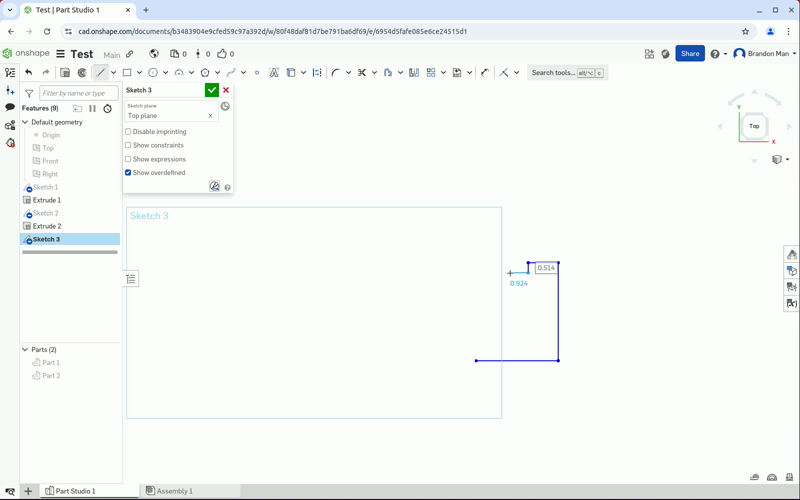
scroll(6)
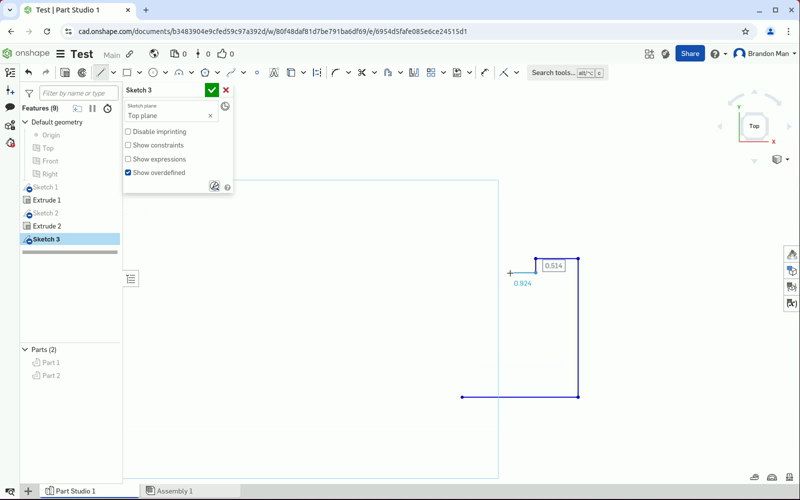
scroll(6)
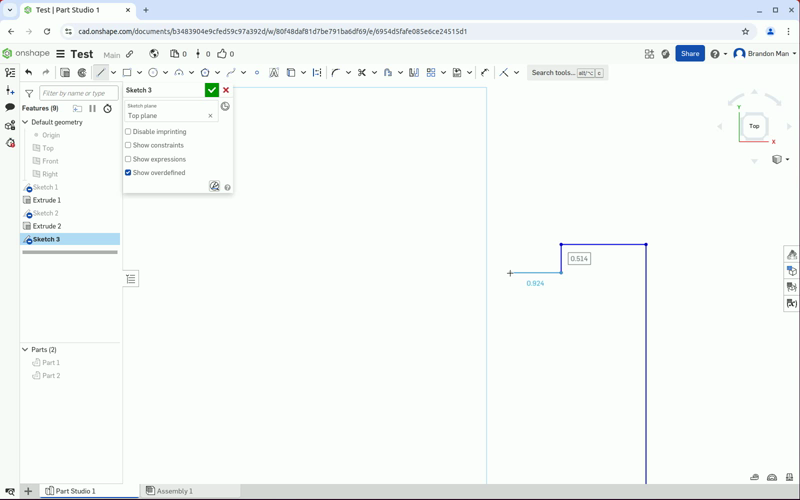
click(510, 272)
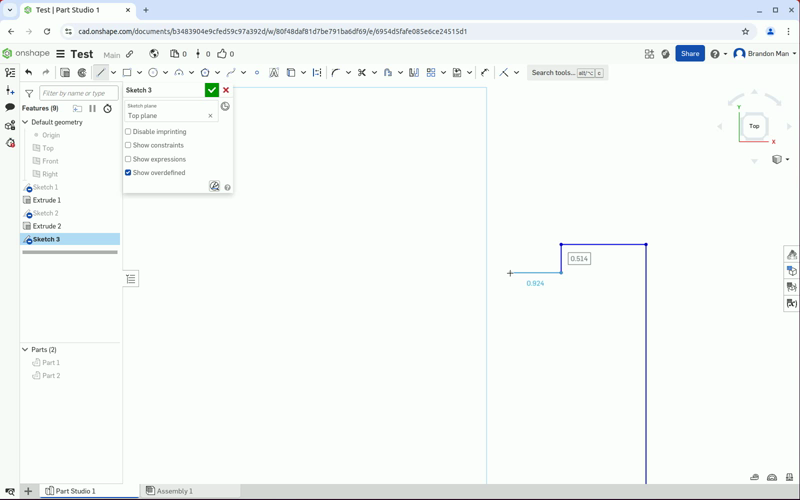
scroll(-6)
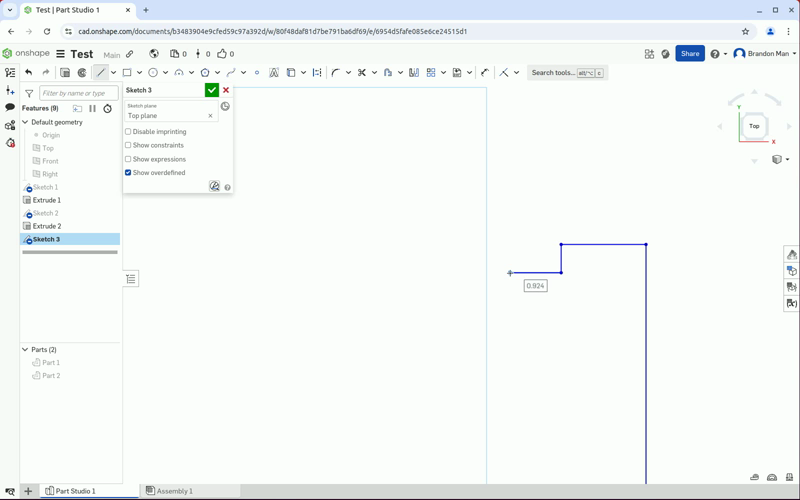
scroll(-6)
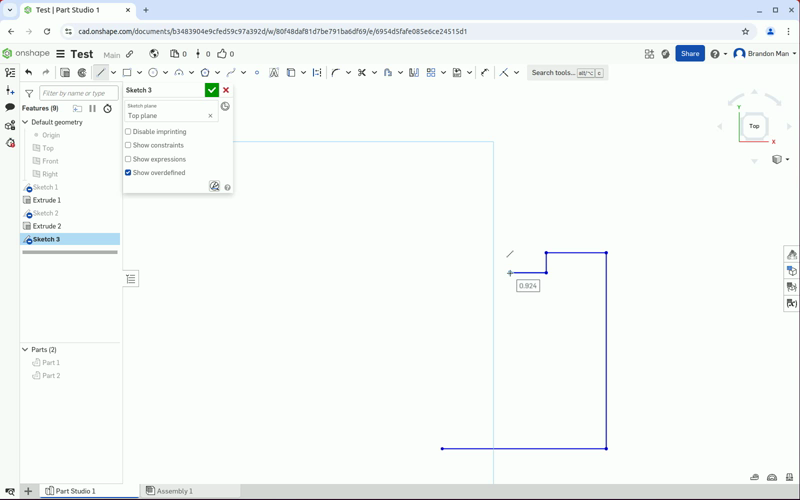
scroll(-6)
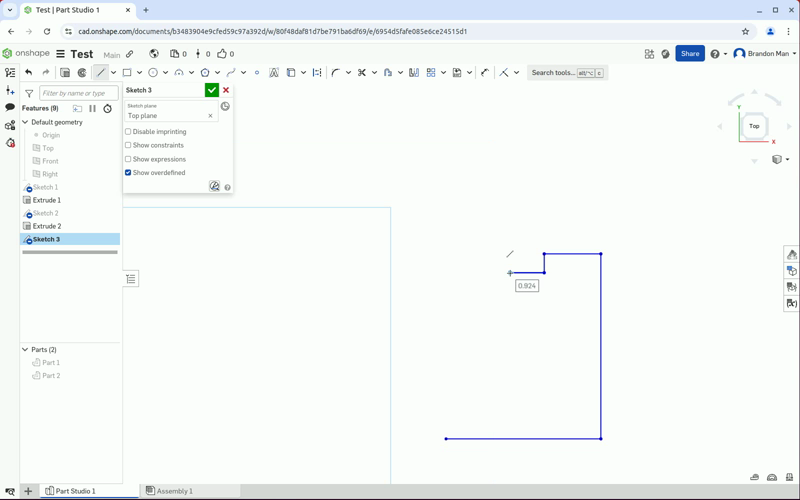
scroll(-6)
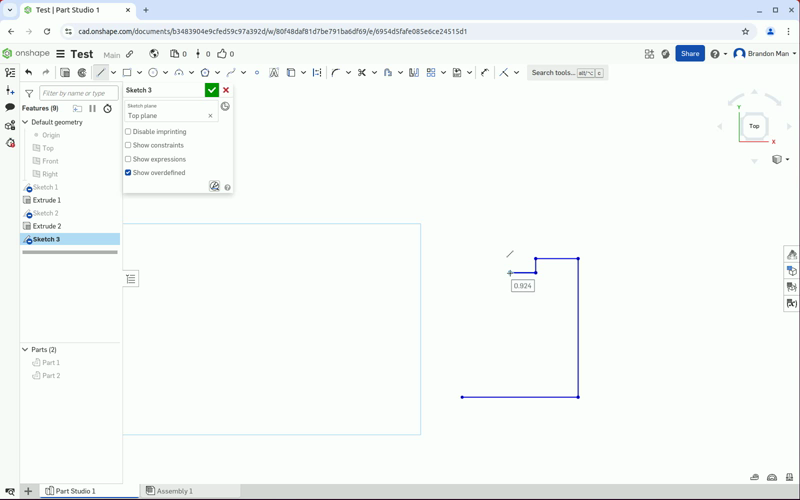
scroll(-6)
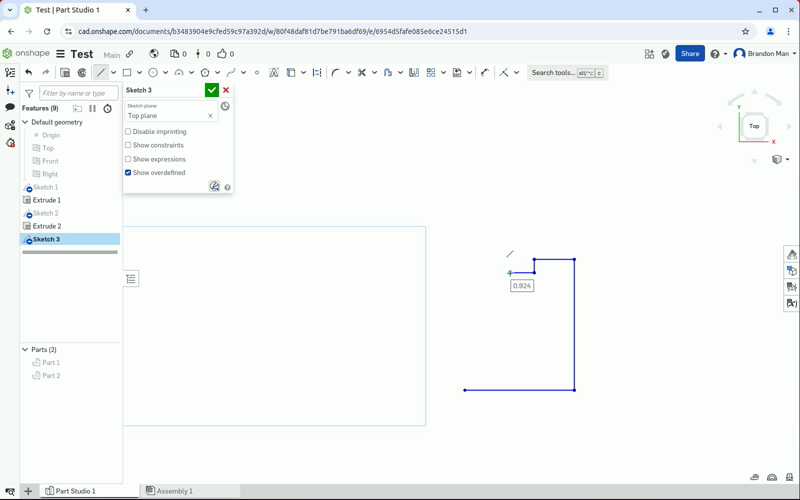
scroll(-6)
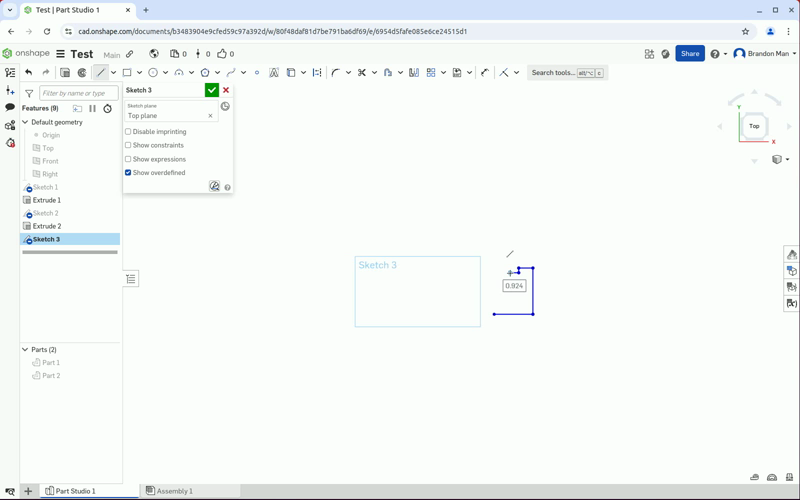
scroll(-6)
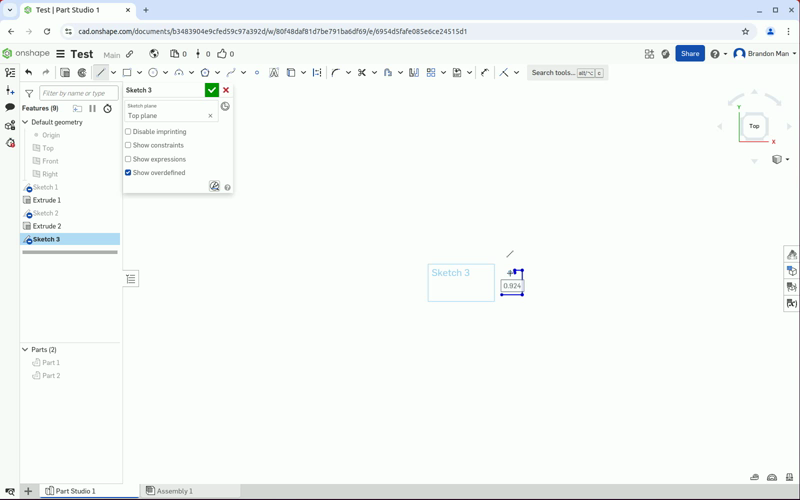
key_up(shift)
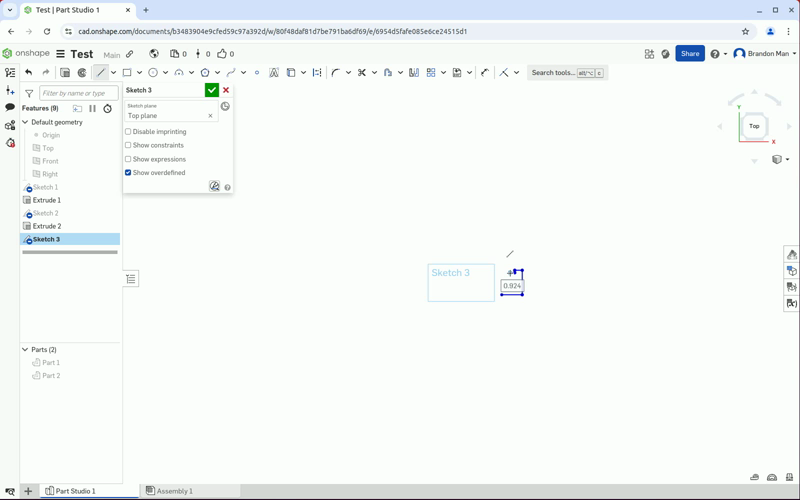
key_down(shift)
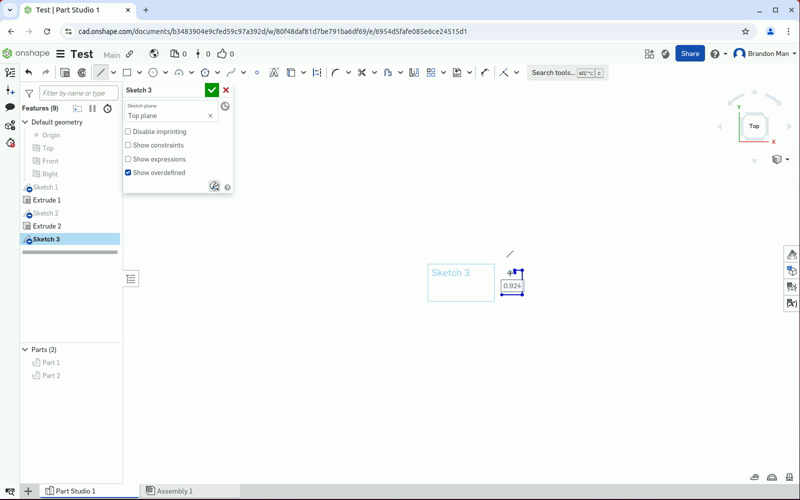
mouse_move(540, 272)
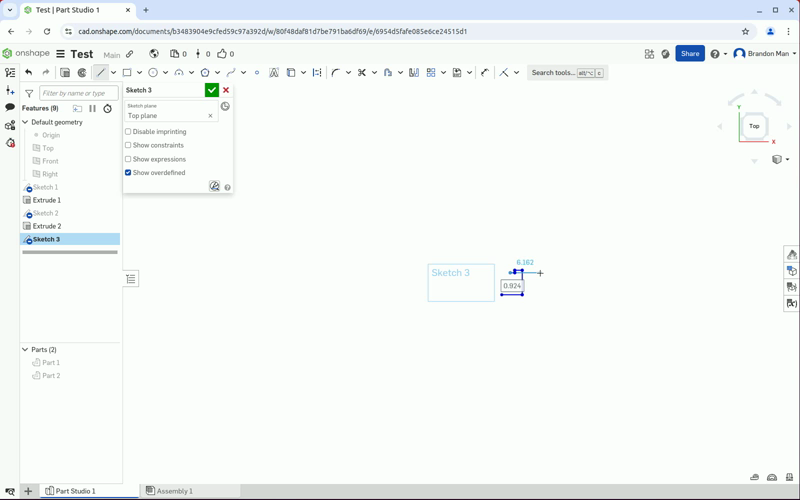
mouse_move(510, 270)
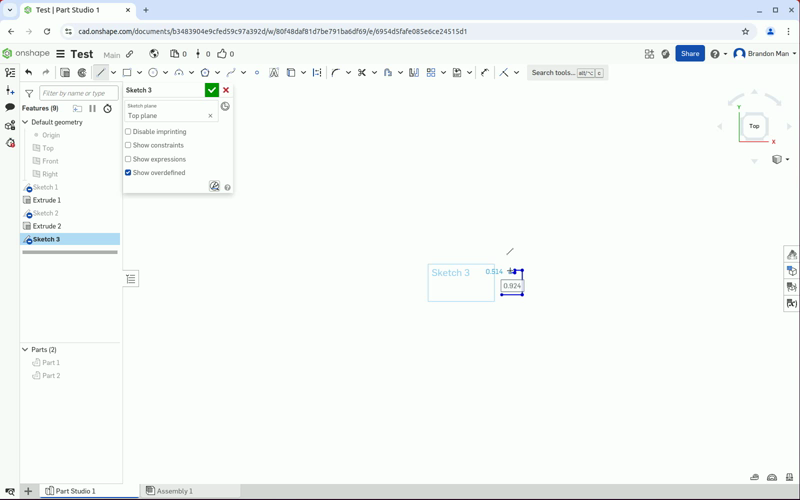
scroll(6)
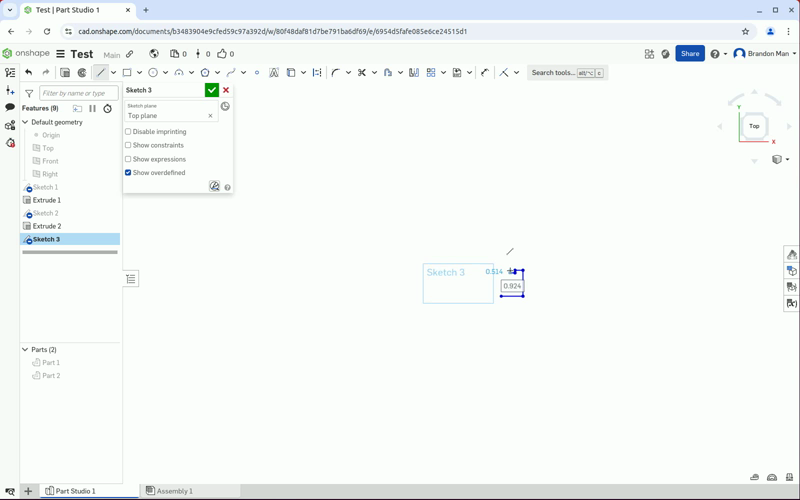
scroll(6)
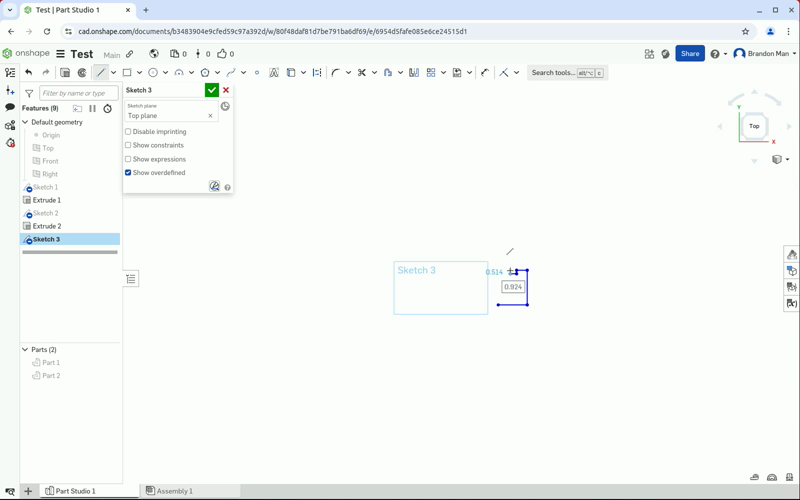
scroll(6)
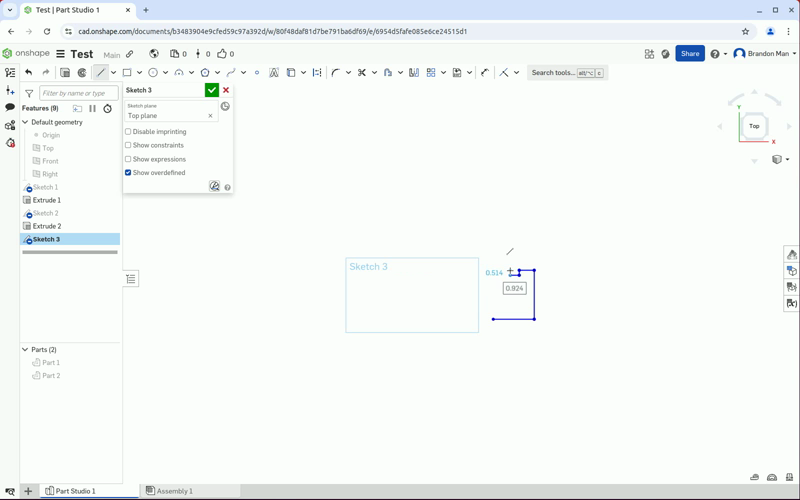
scroll(6)
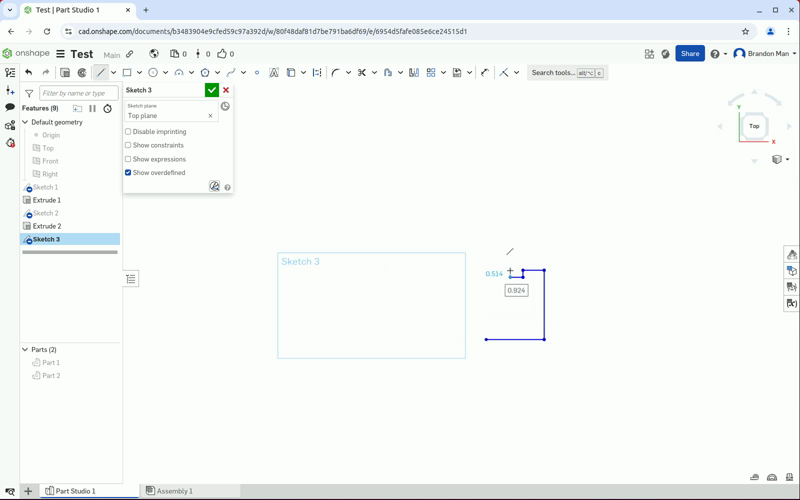
scroll(6)
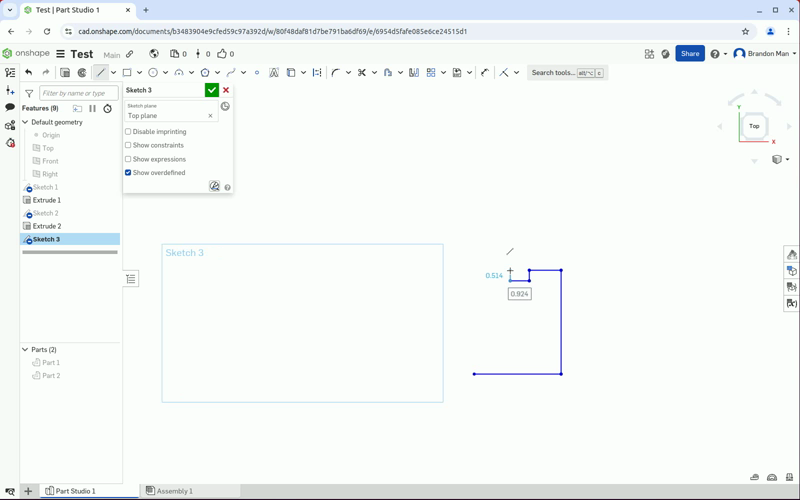
scroll(6)
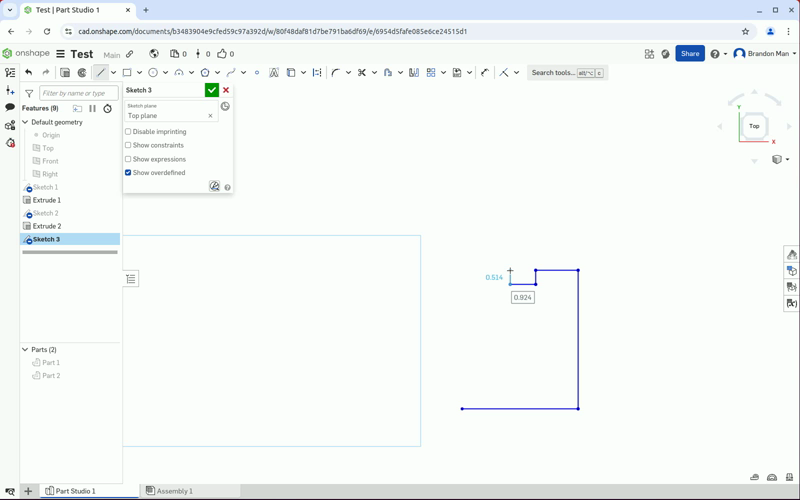
scroll(6)
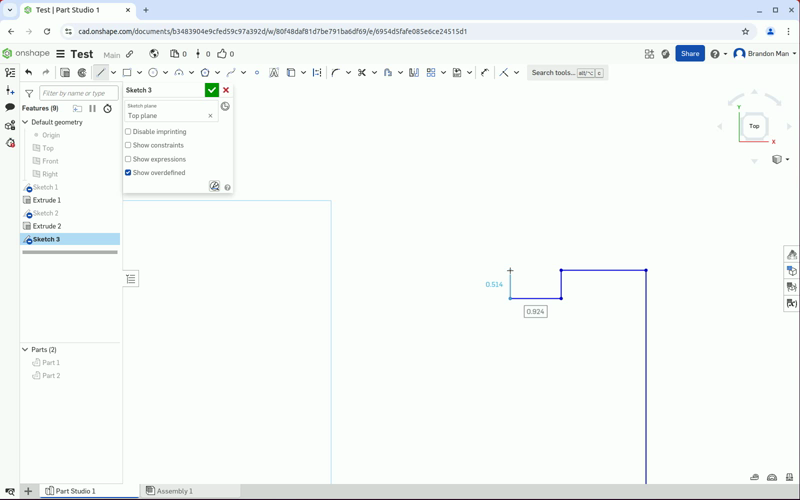
click(510, 270)
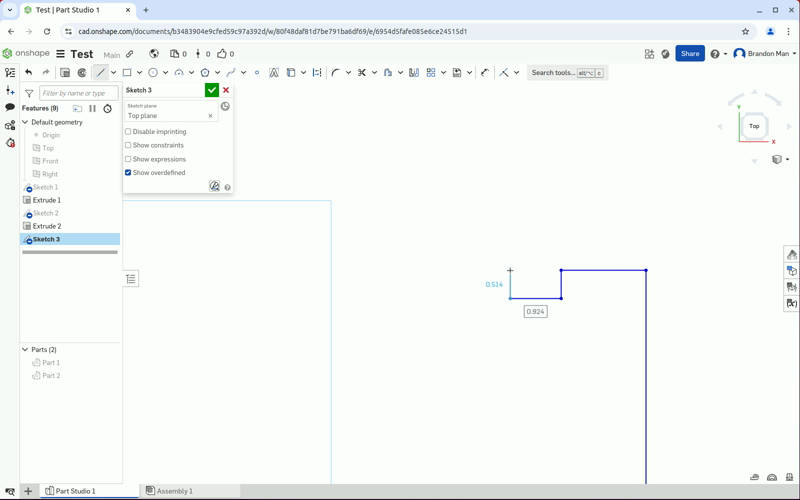
scroll(-6)
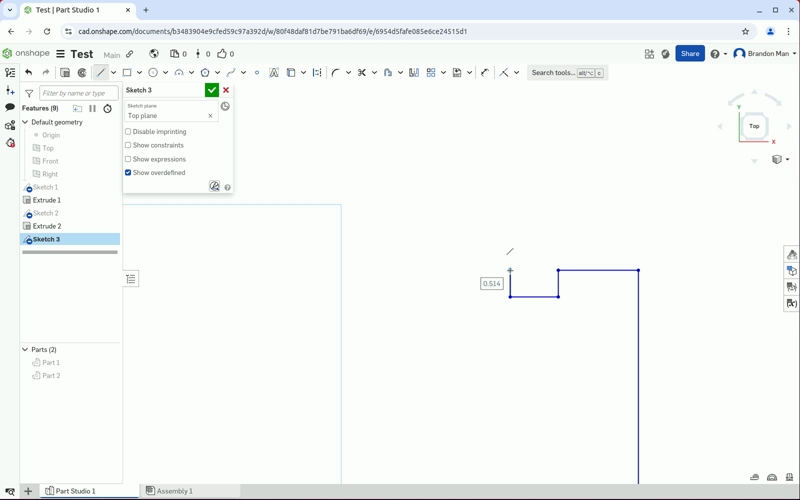
scroll(-6)
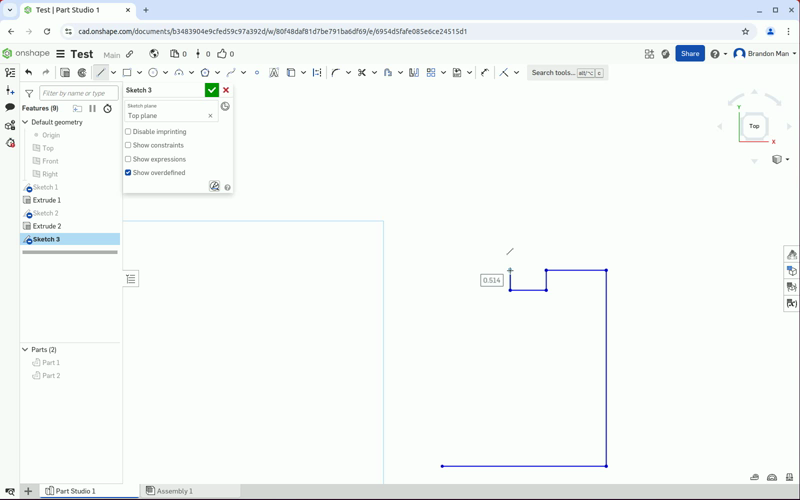
scroll(-6)
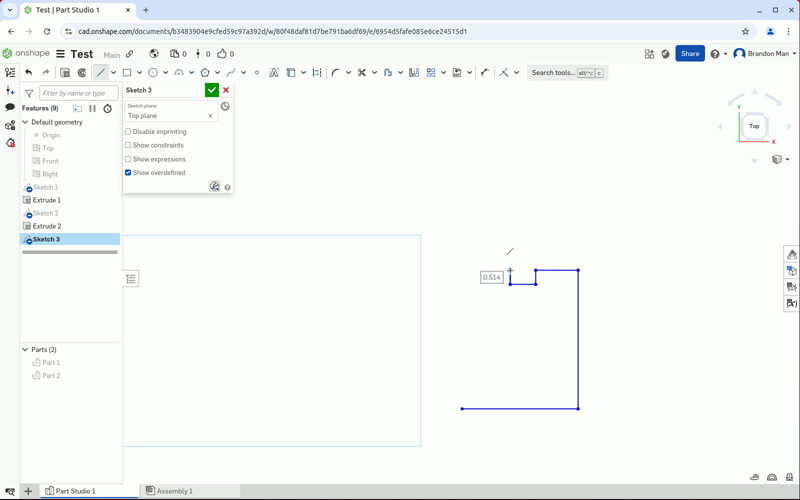
scroll(-6)
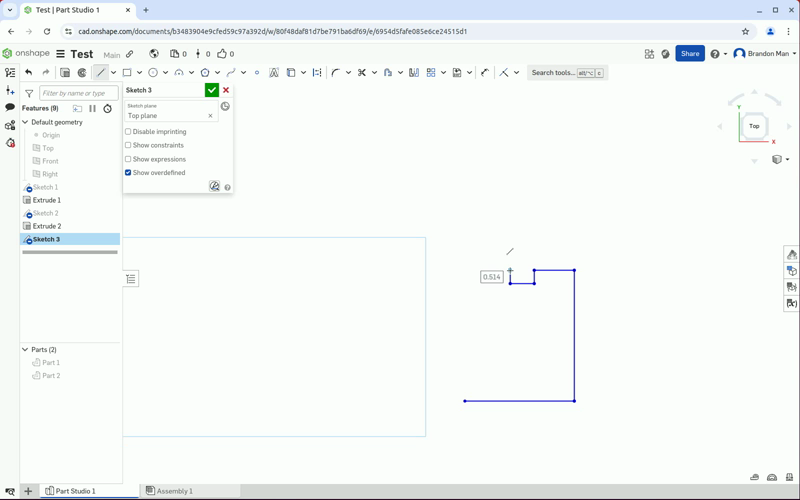
scroll(-6)
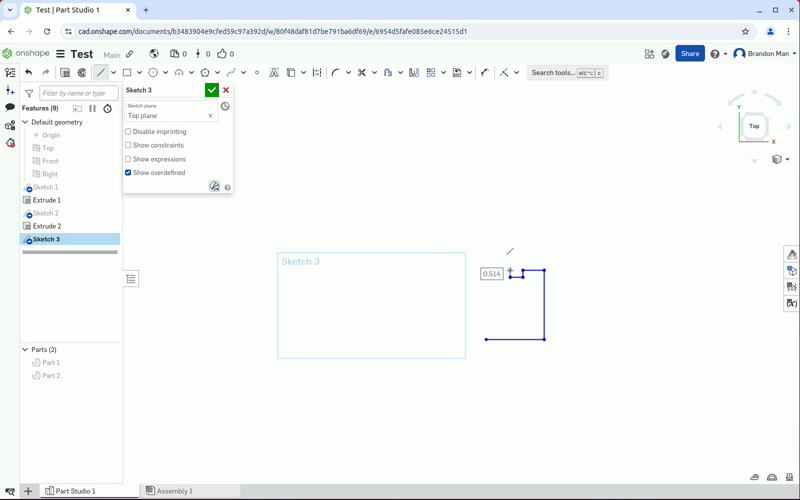
scroll(-6)
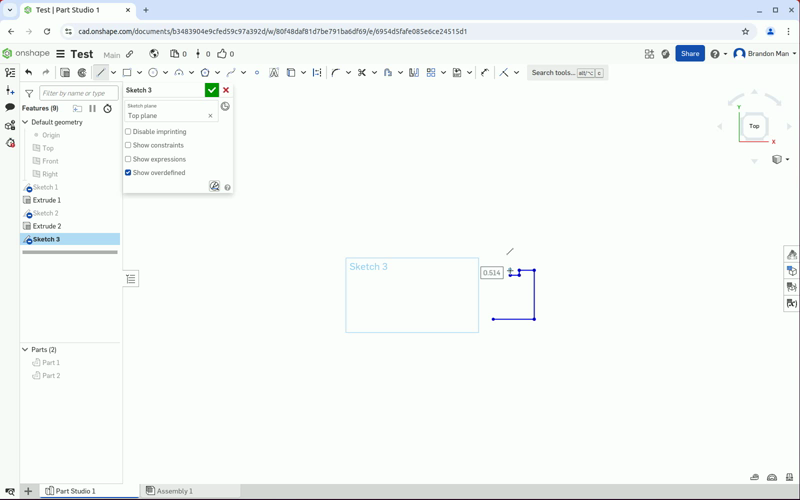
scroll(-6)
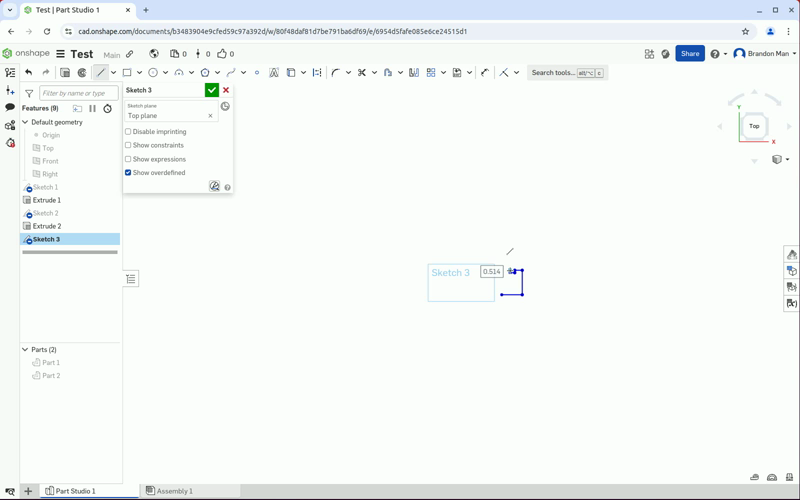
key_up(shift)
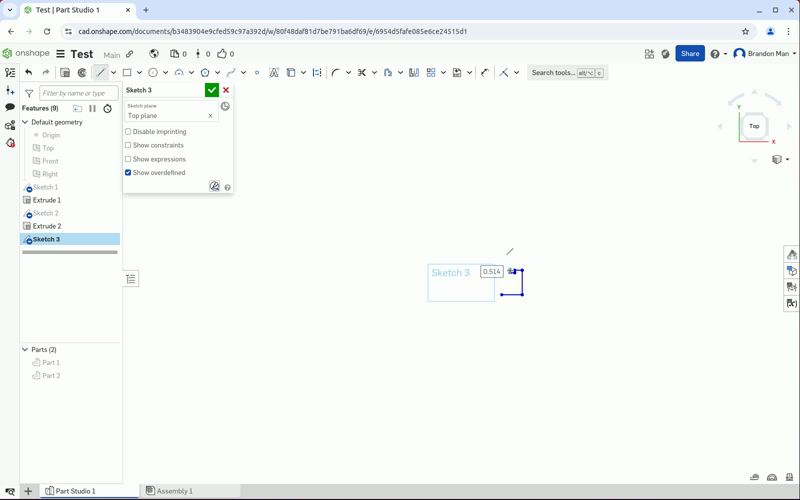
key_down(shift)
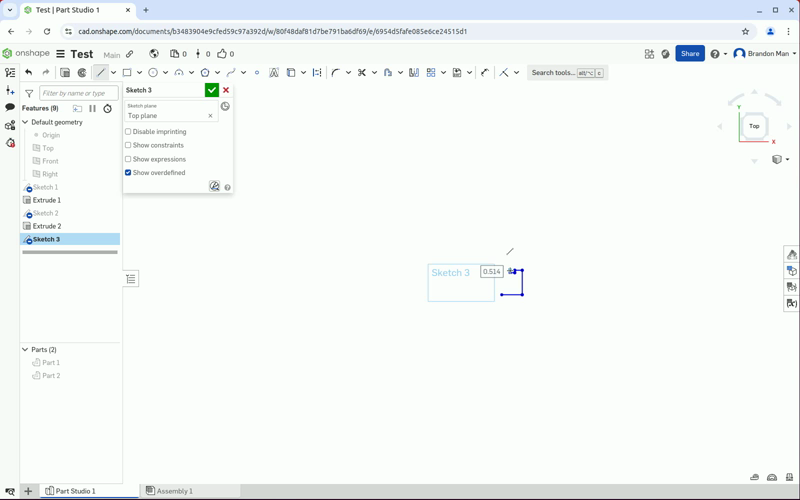
mouse_move(540, 270)
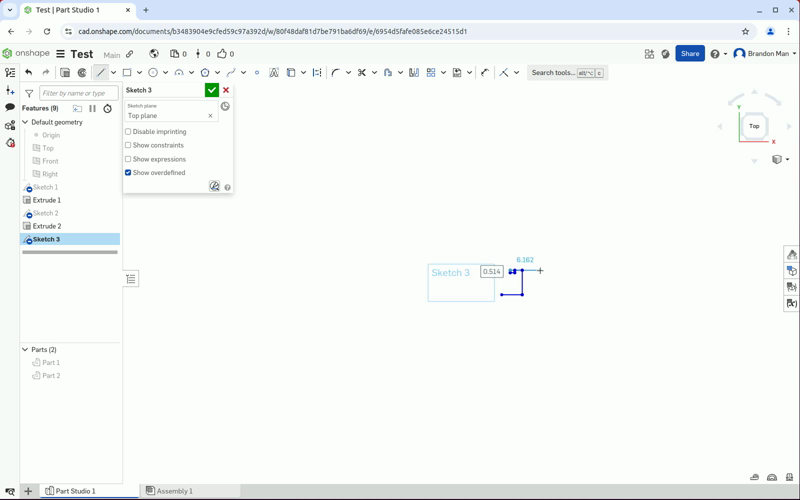
mouse_move(501, 270)
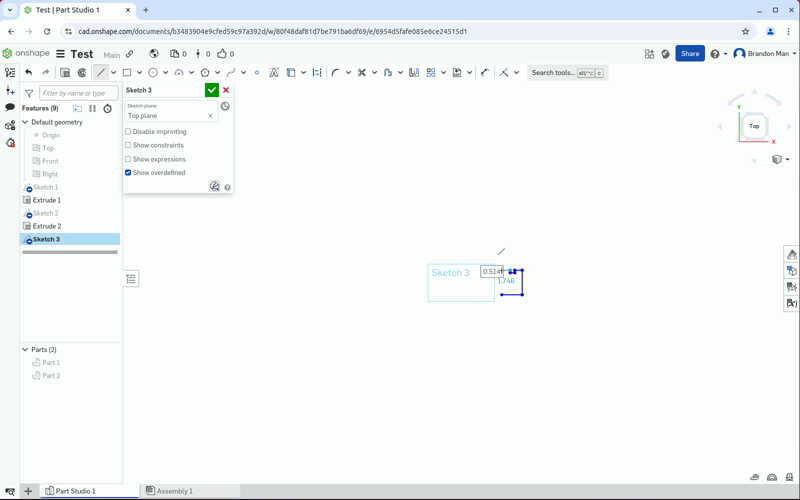
click(501, 270)
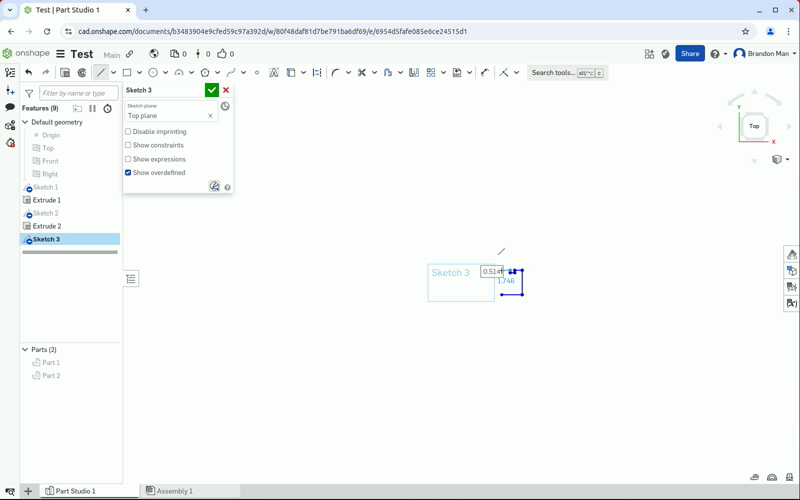
key_up(shift)
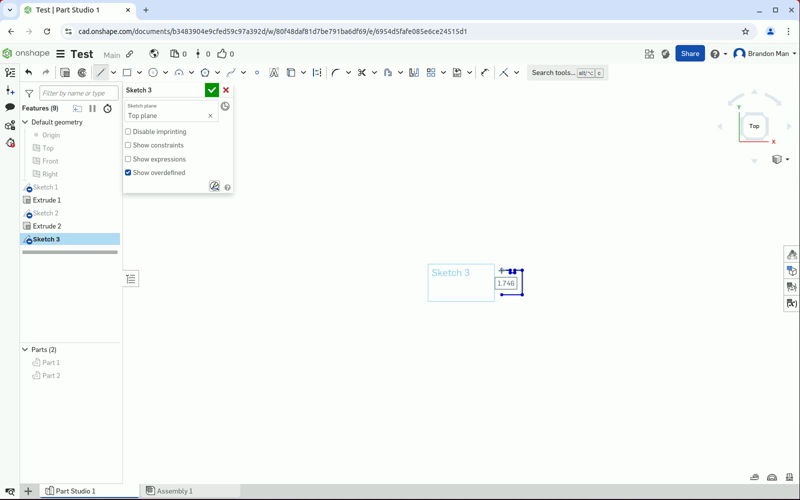
mouse_move(531, 270)
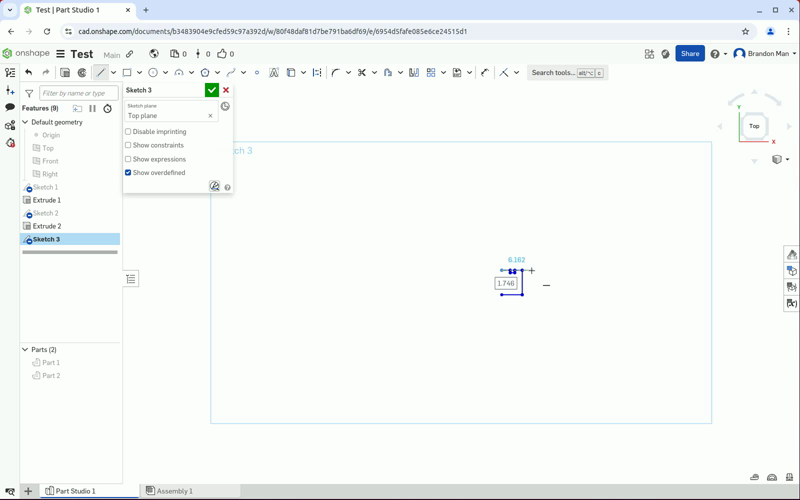
key_down(shift)
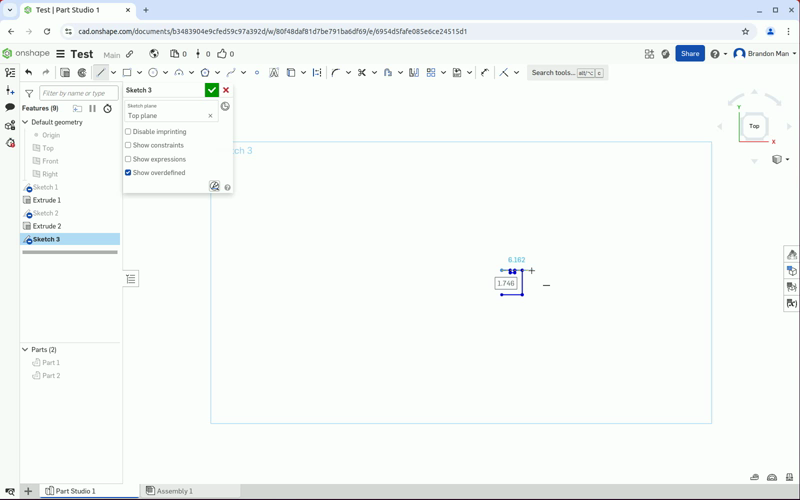
mouse_move(501, 294)
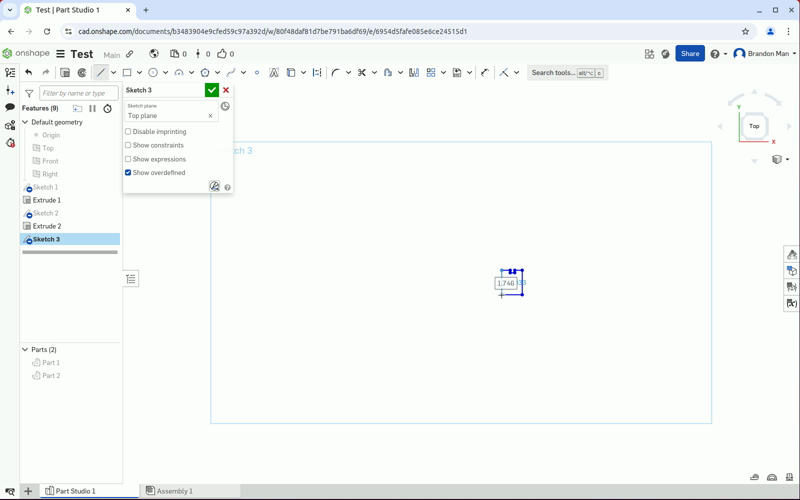
key_up(shift)
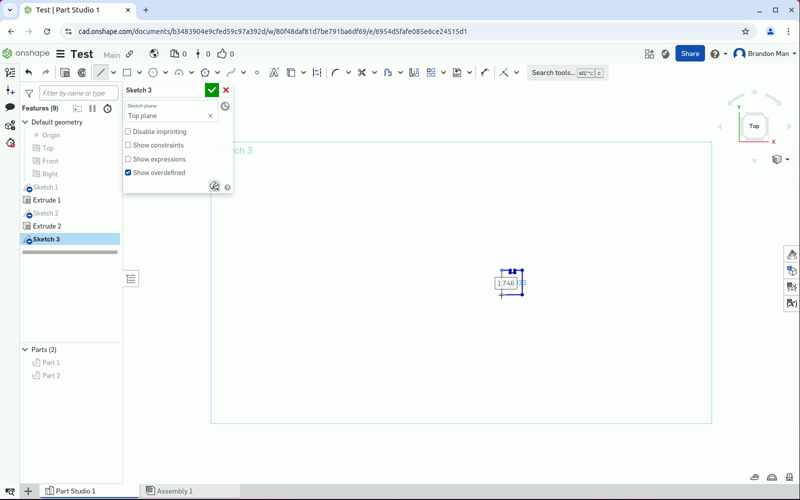
click(501, 294)
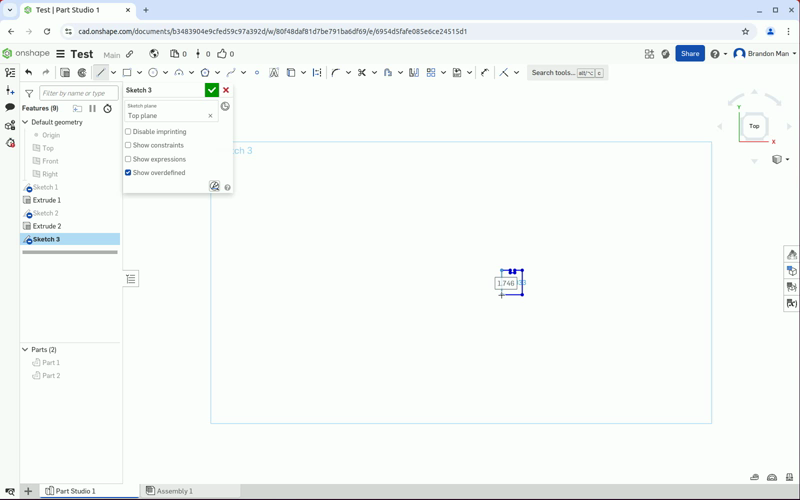
key(esc)
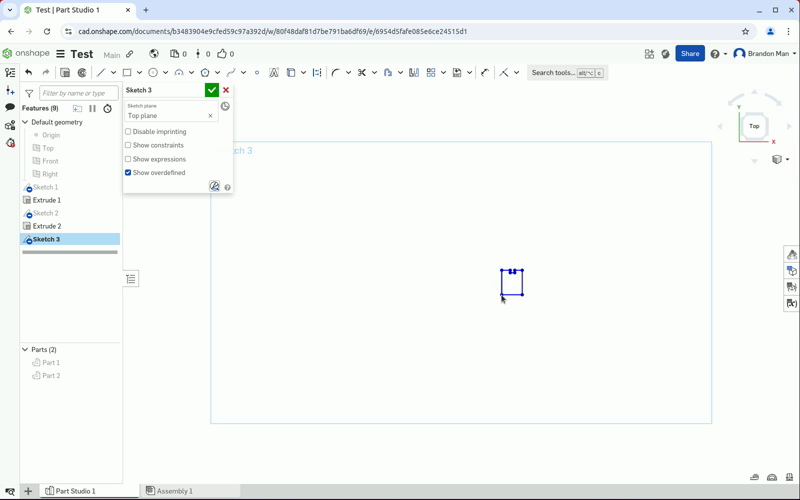
mouse_move(521, 286)
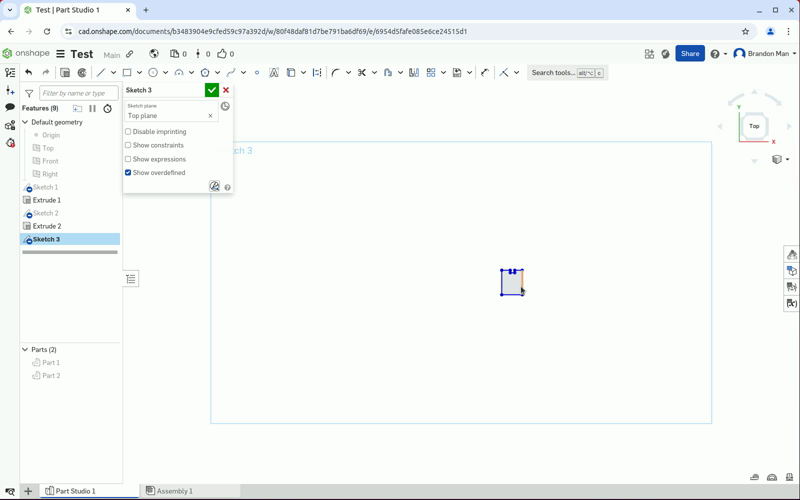
scroll(6)
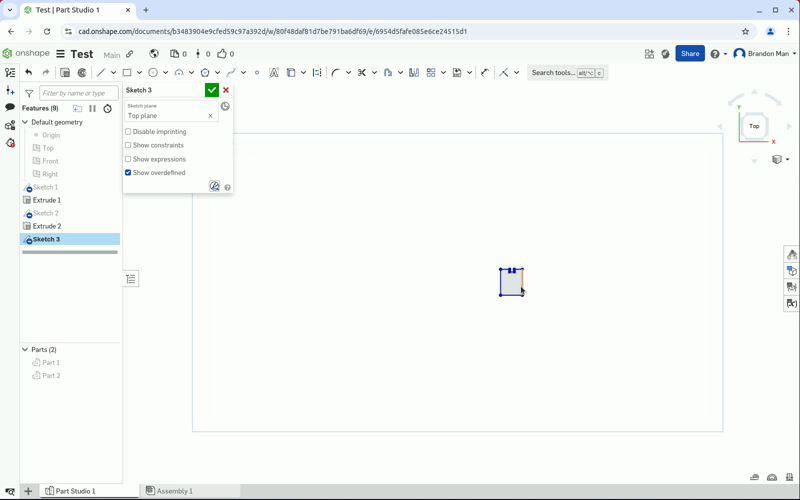
scroll(6)
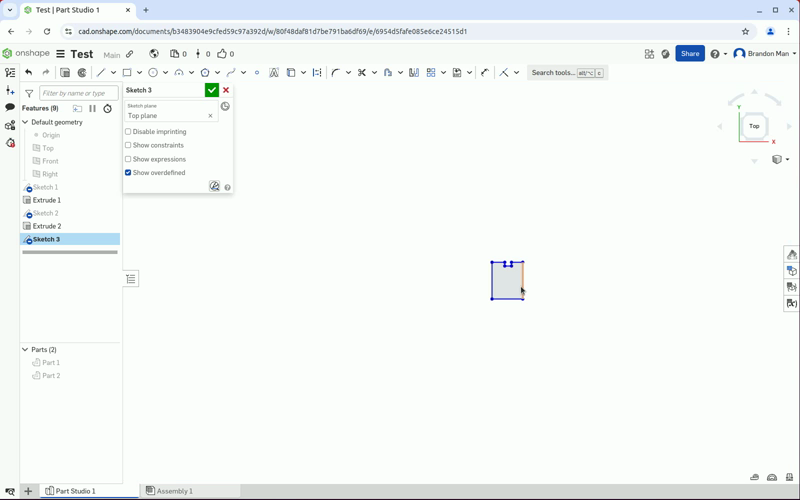
scroll(6)
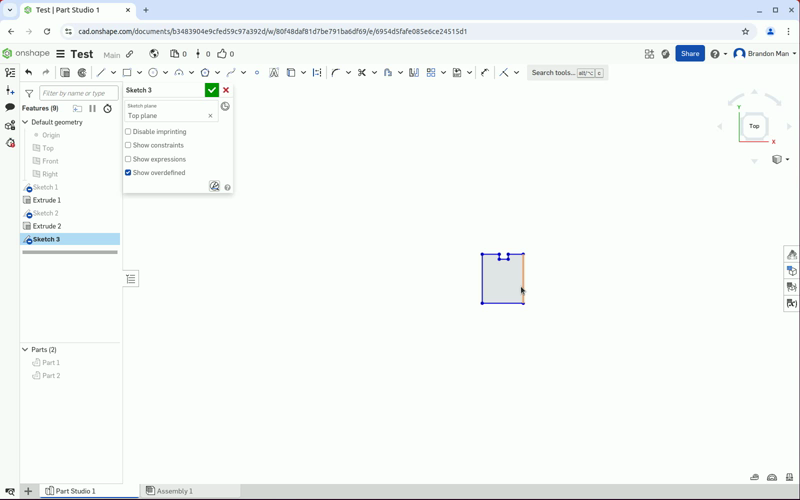
scroll(6)
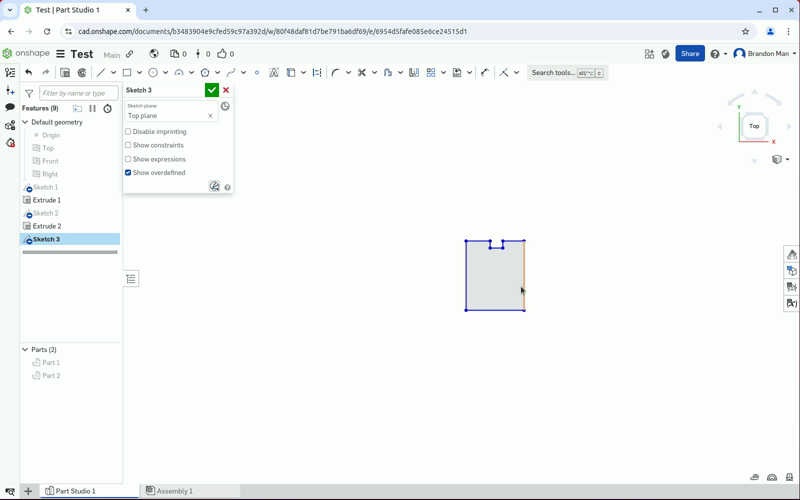
scroll(6)
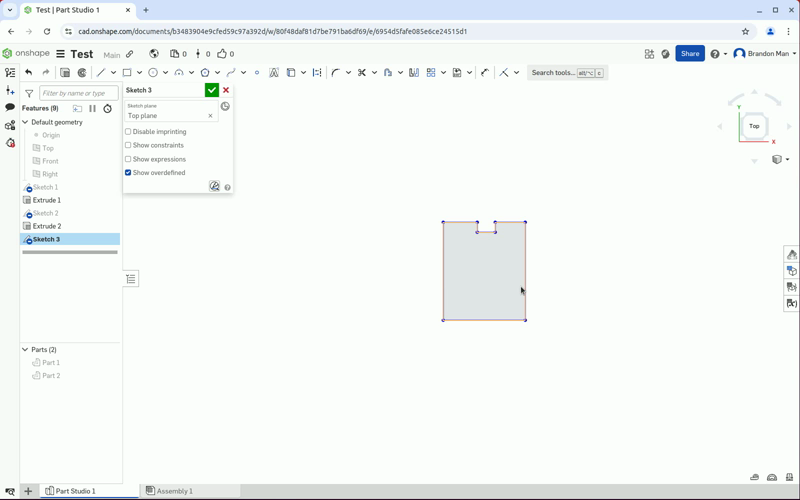
scroll(6)
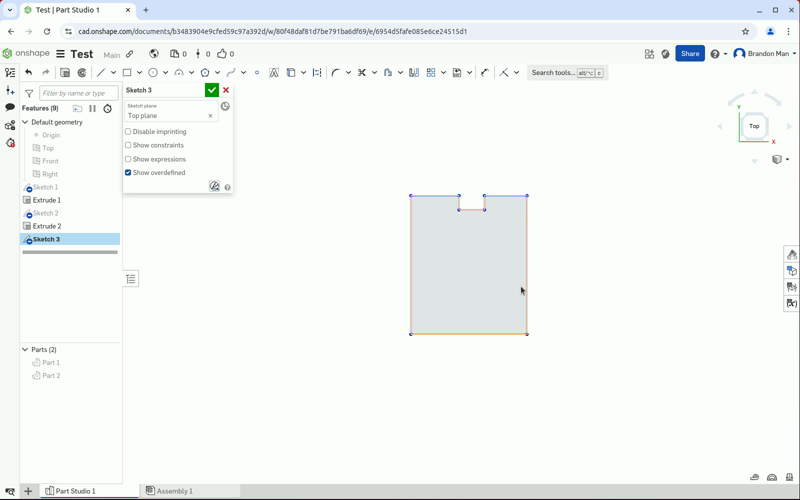
scroll(6)
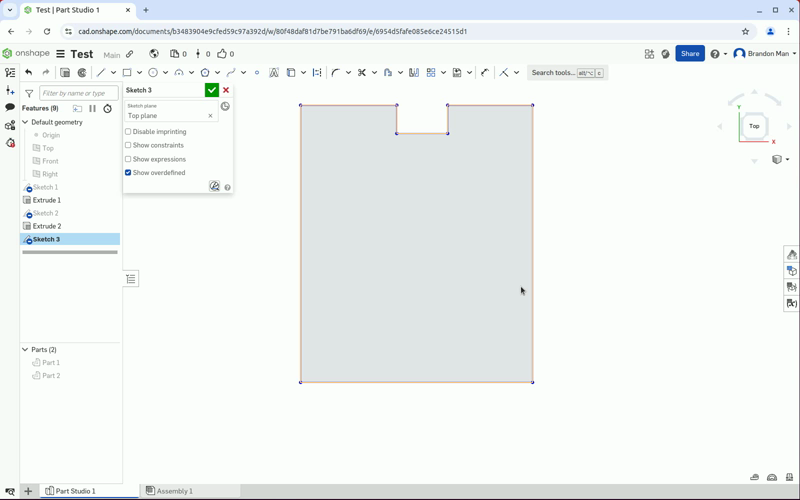
click(521, 286)
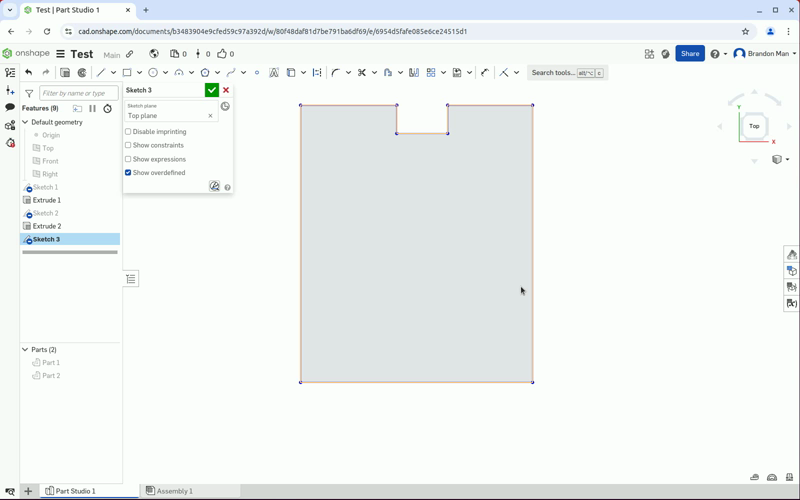
scroll(-6)
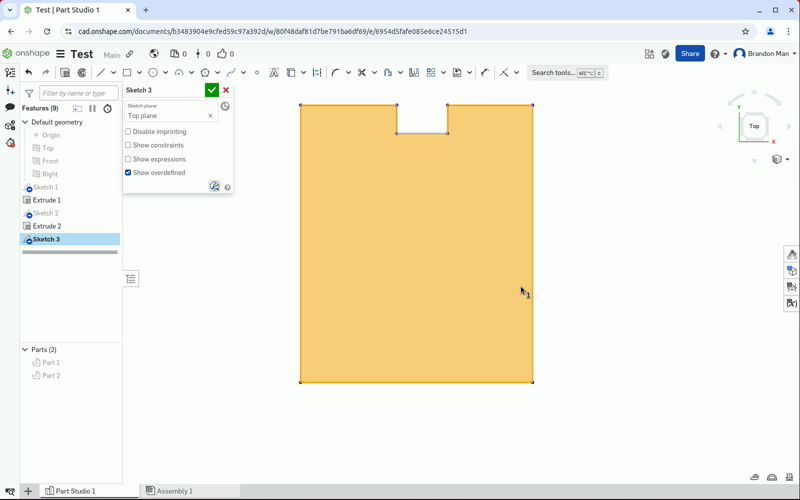
scroll(-6)
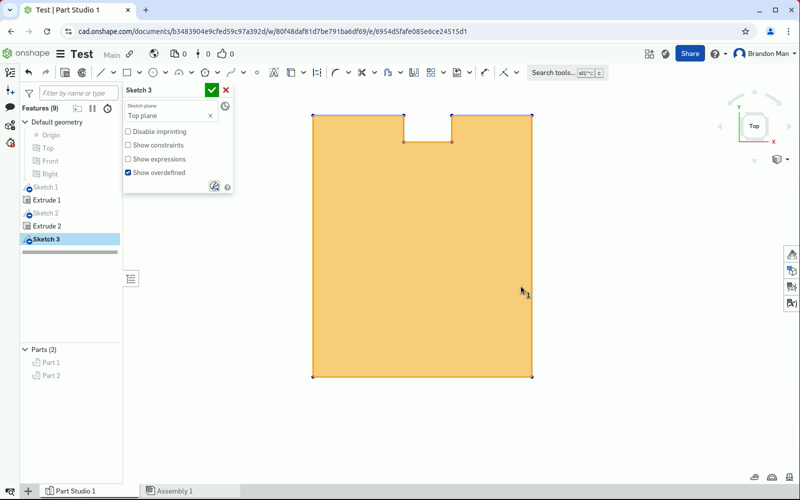
scroll(-6)
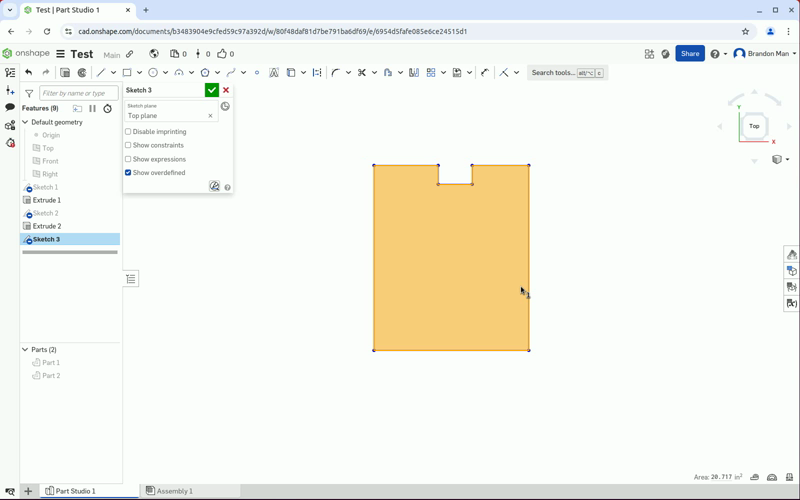
scroll(-6)
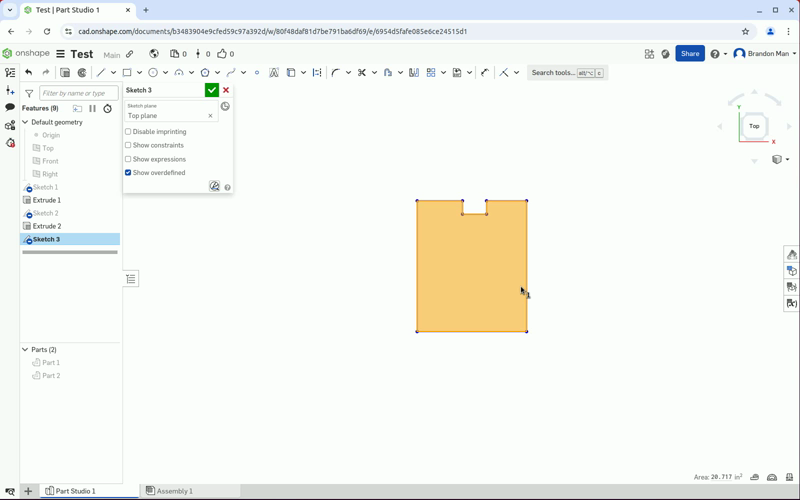
scroll(-6)
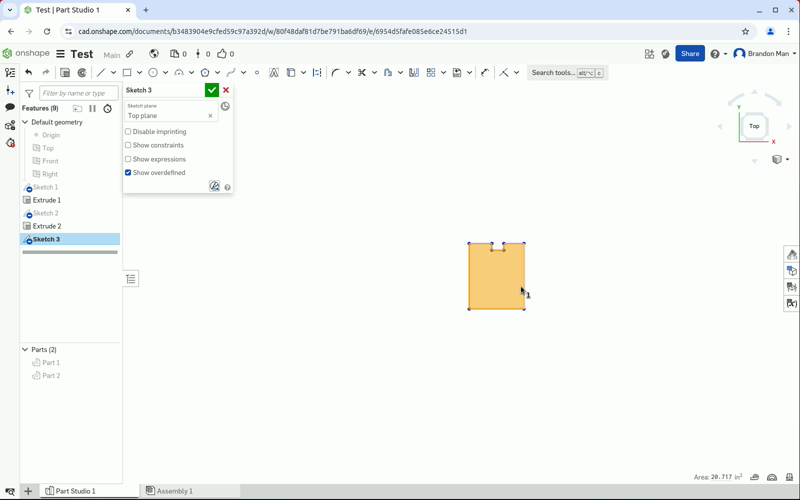
scroll(-6)
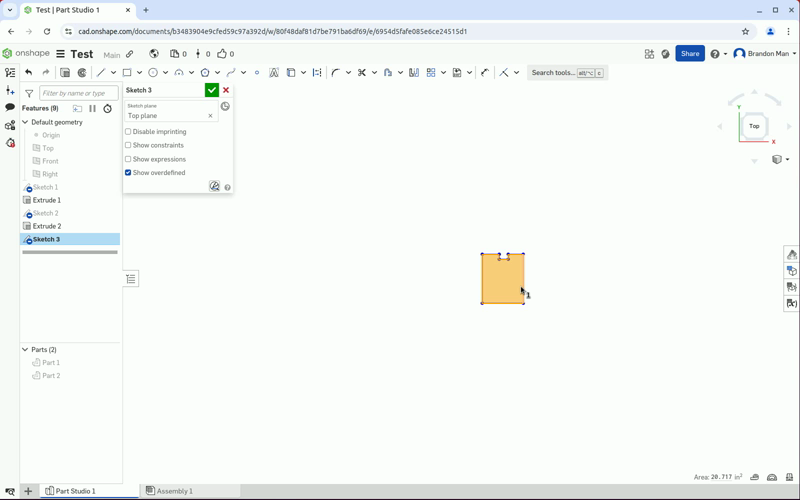
scroll(-6)
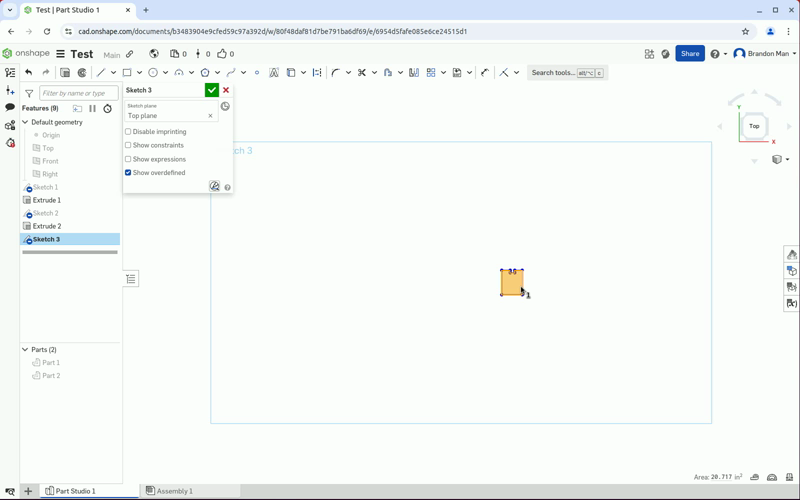
mouse_move(73, 352)
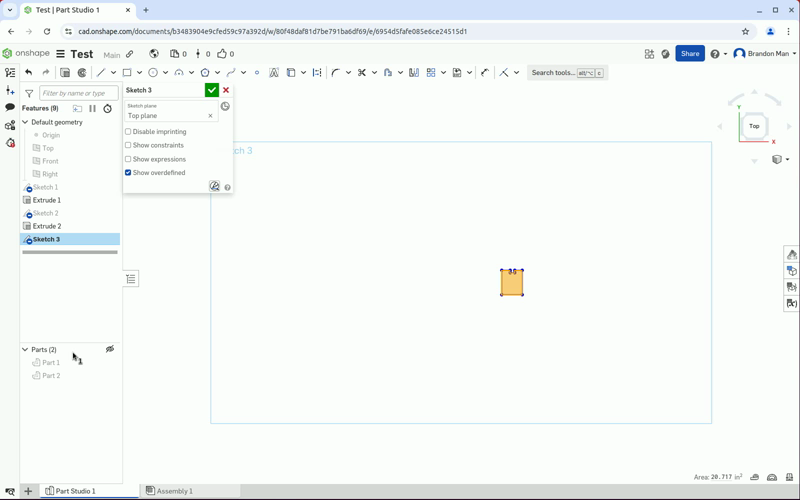
key(shift+y)
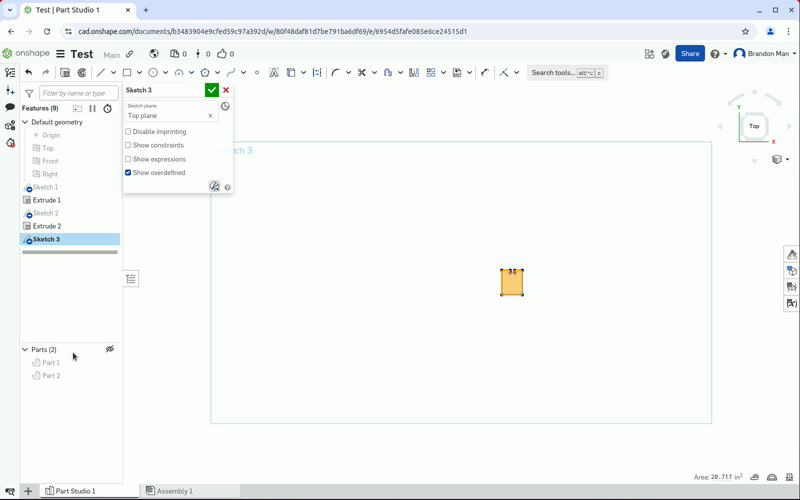
key(shift+e)
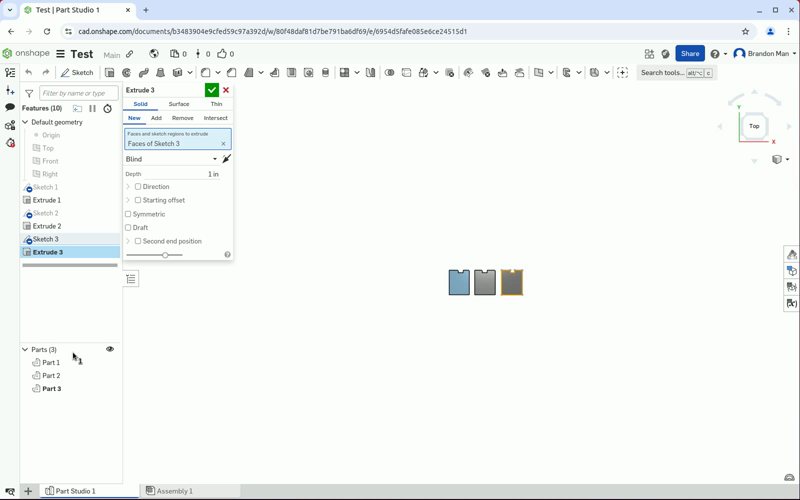
mouse_move(143, 106)
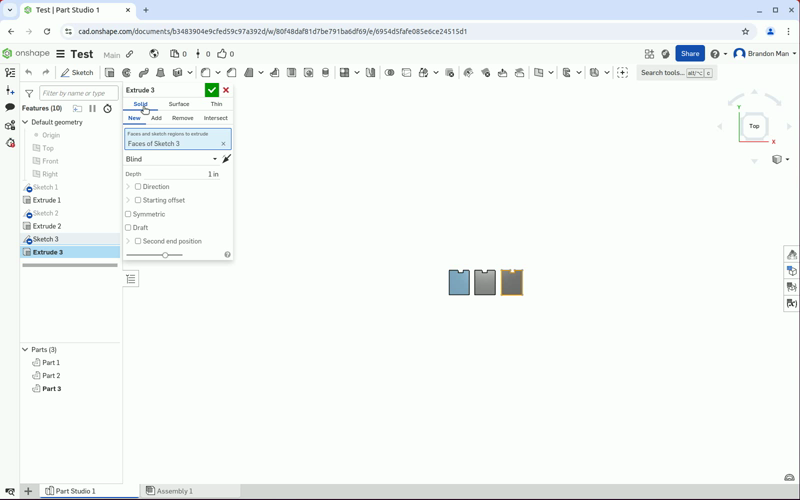
click(143, 106)
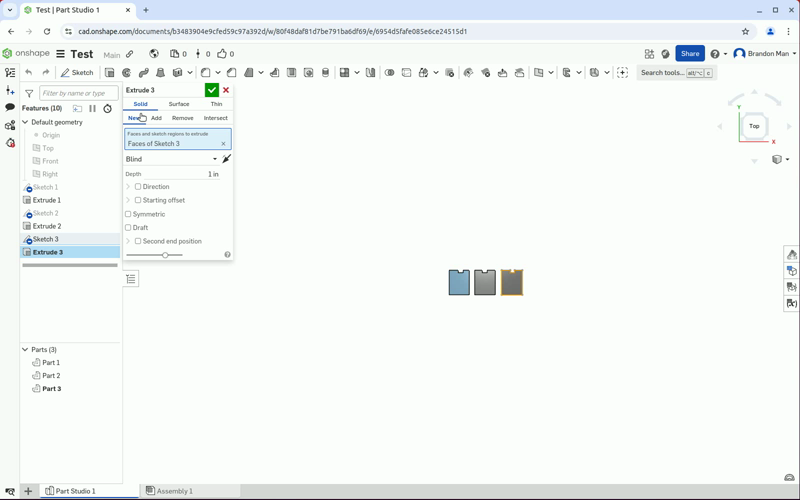
mouse_move(137, 120)
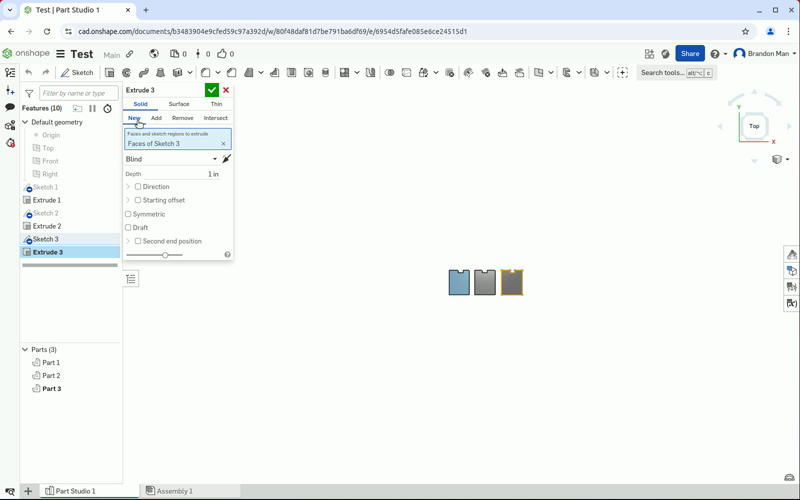
click(137, 120)
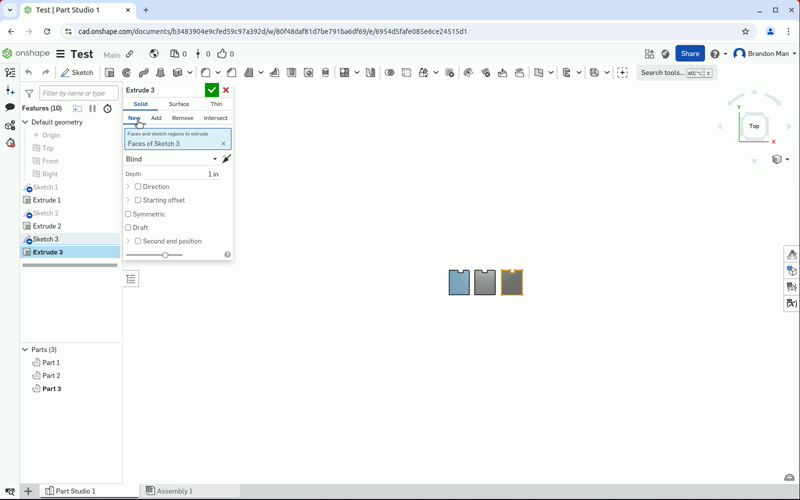
key(tab, 4)
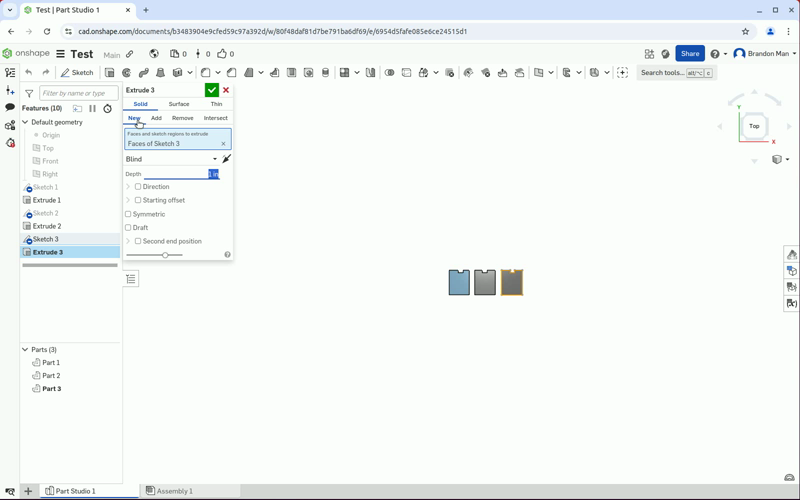
text(0.241)
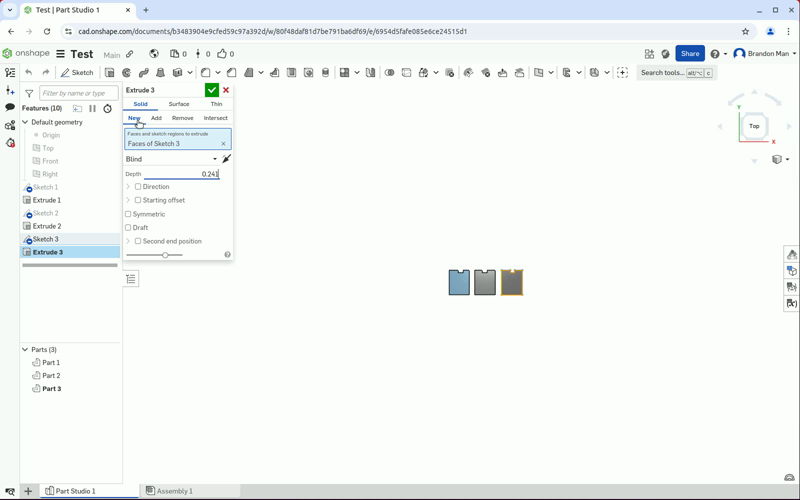
key(enter)
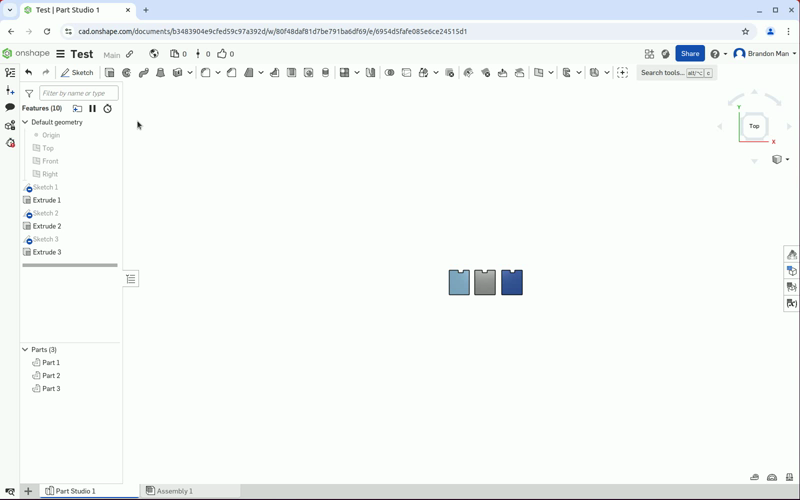
key(shift+h)
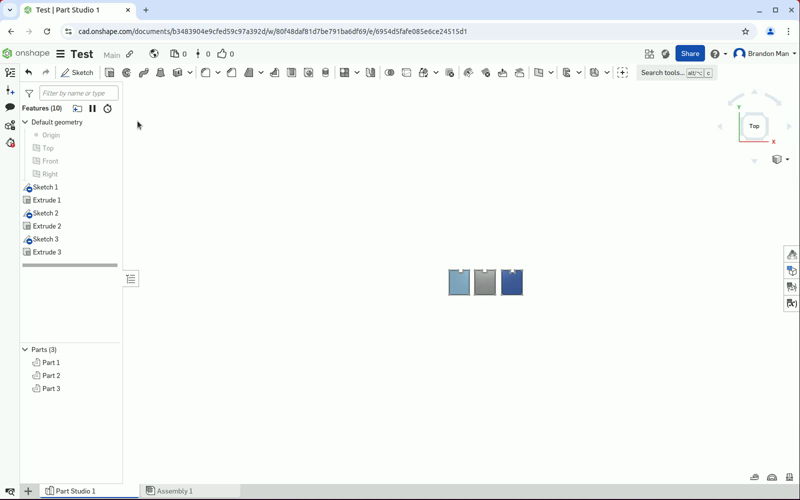
key(shift+h)
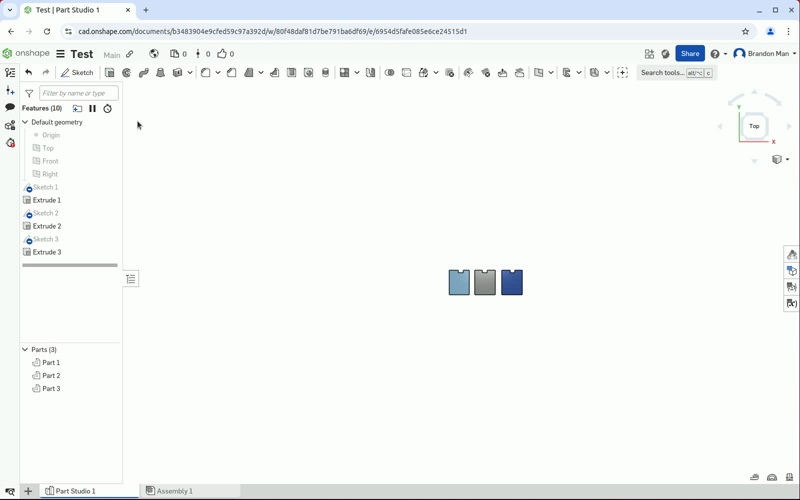
mouse_move(73, 189)
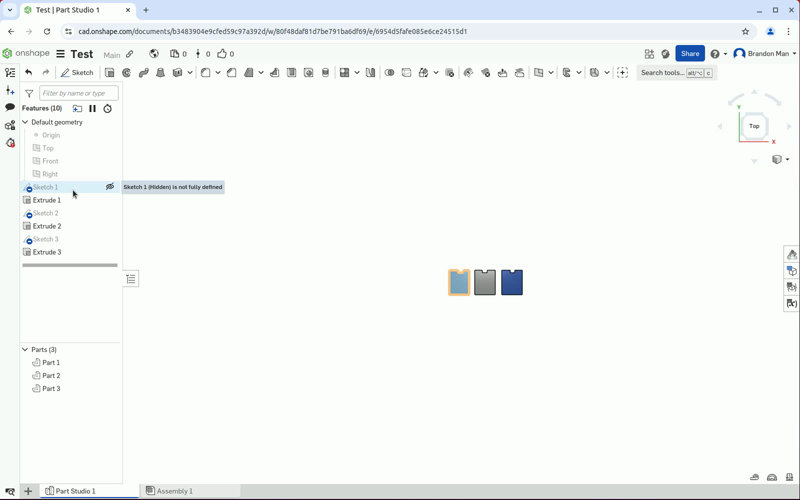
click(73, 189)
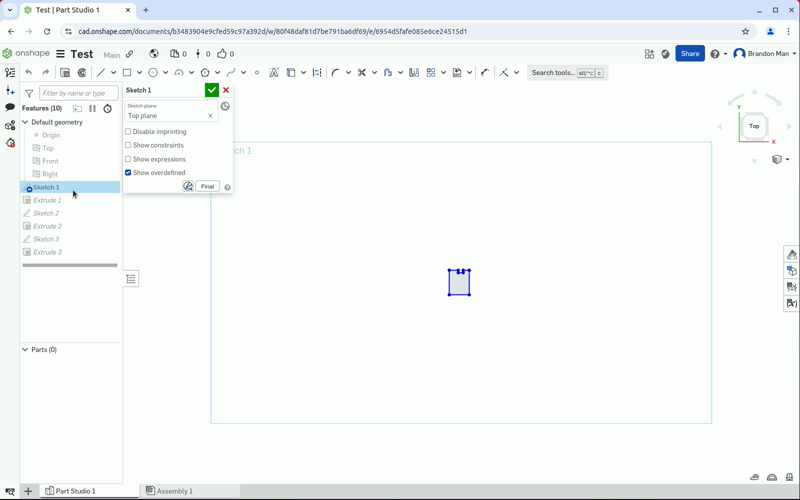
mouse_move(229, 92)
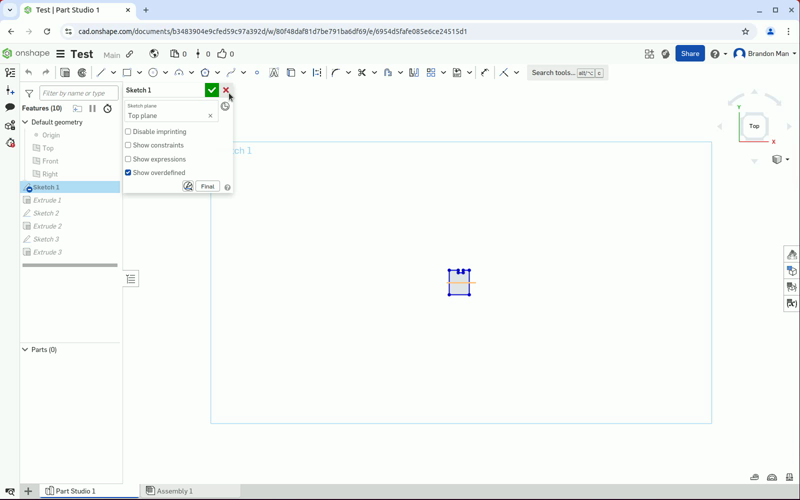
click(229, 92)
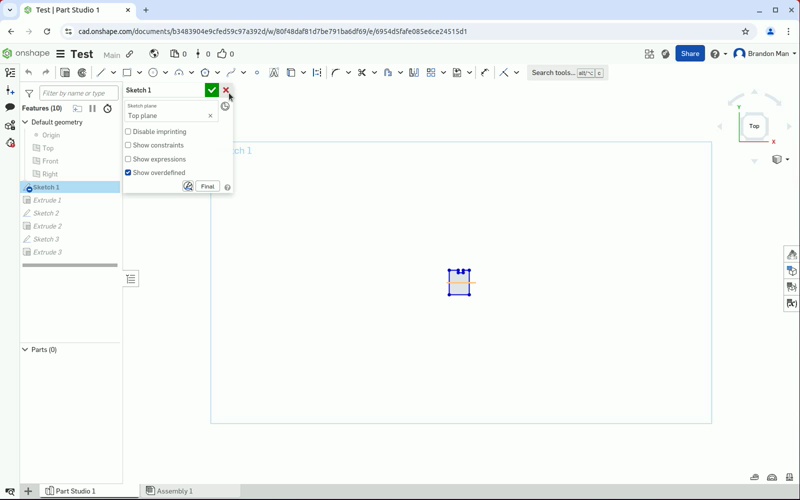
key(shift+s)
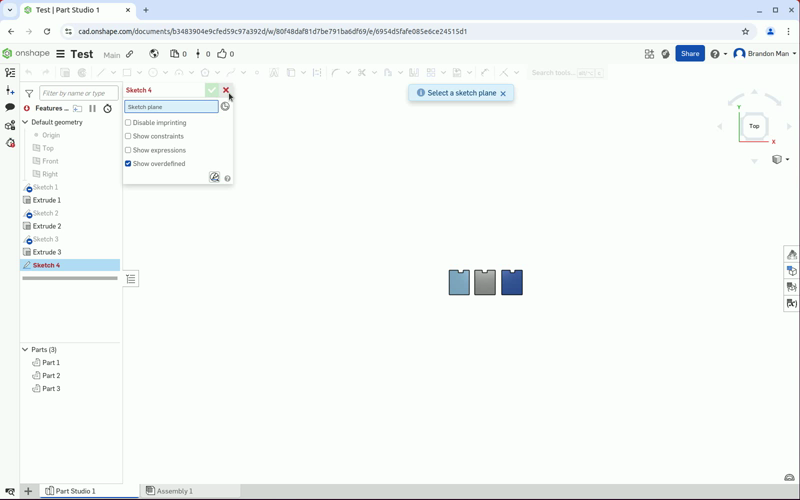
mouse_move(73, 150)
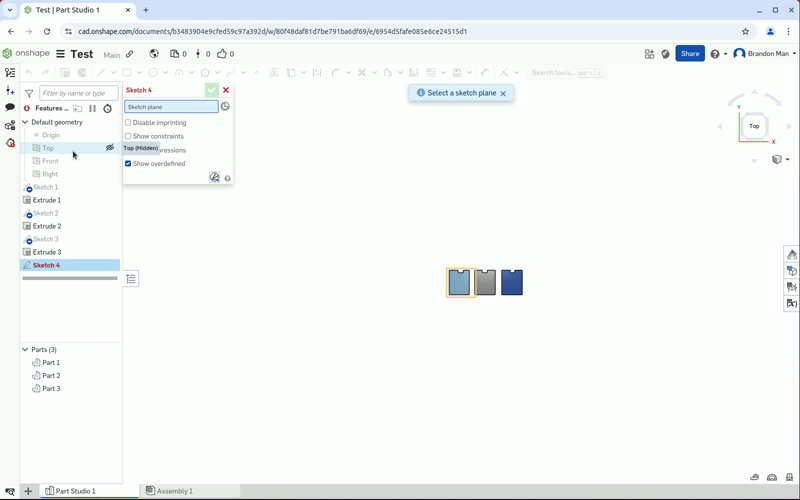
click(73, 150)
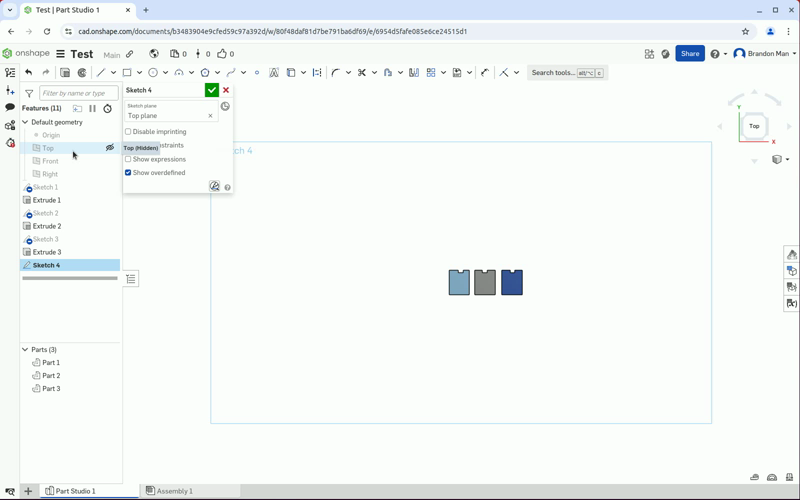
mouse_move(73, 352)
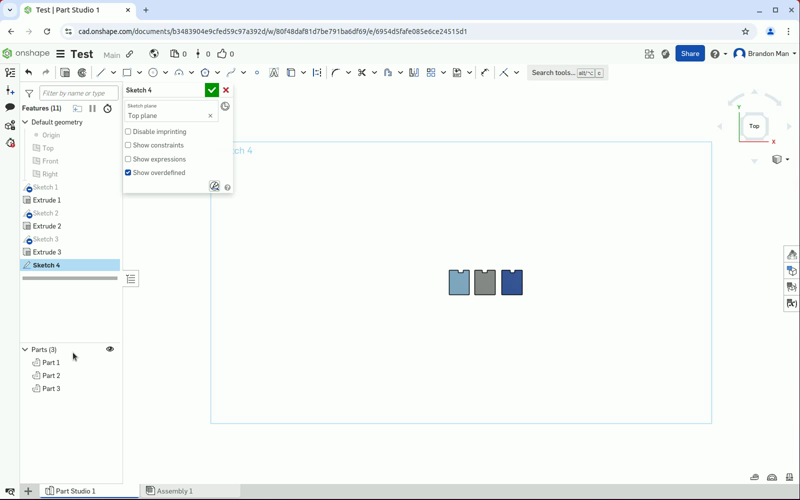
key(y)
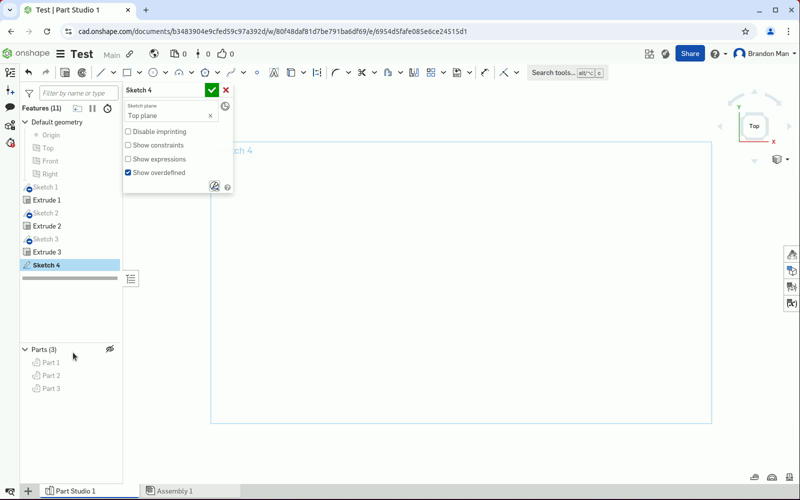
key(l)
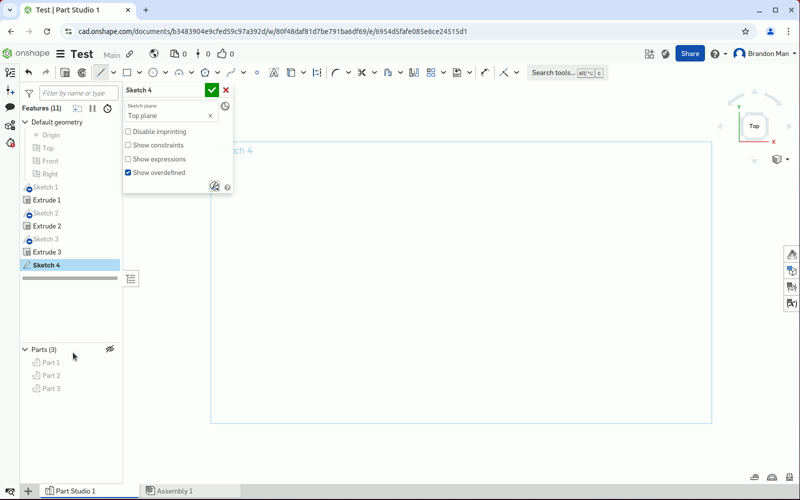
key_down(shift)
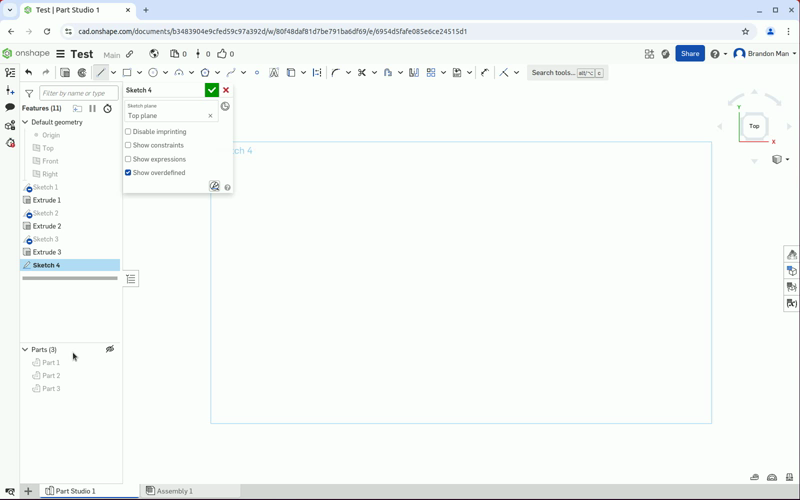
mouse_move(527, 294)
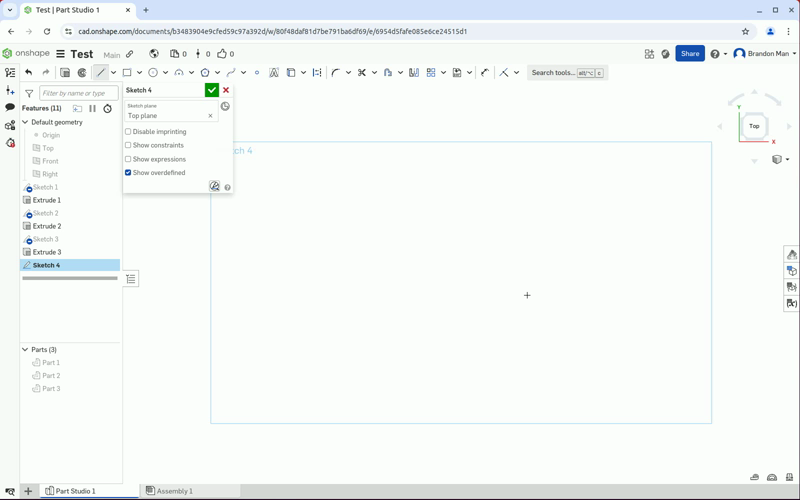
click(527, 294)
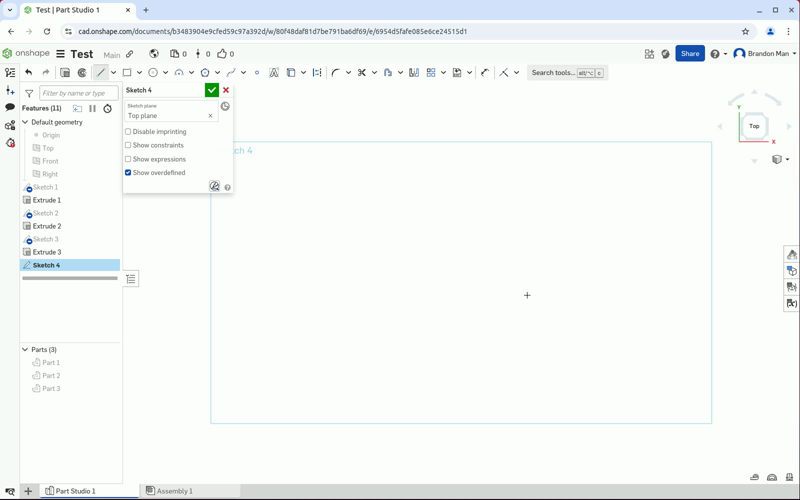
key_up(shift)
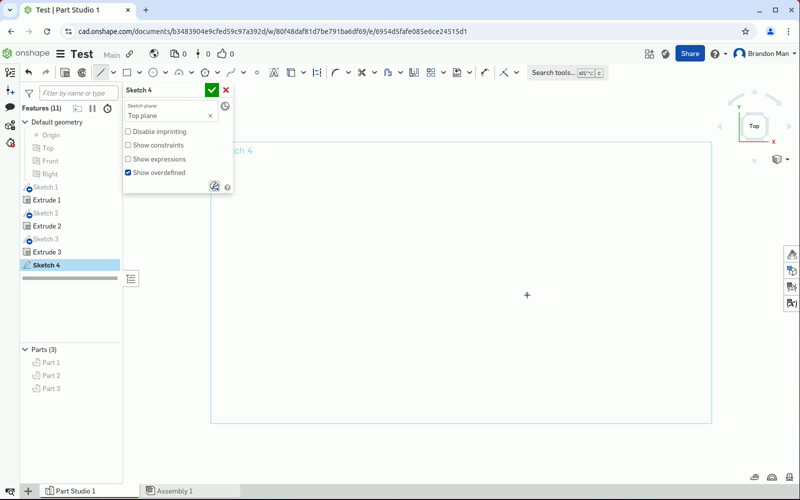
key_down(shift)
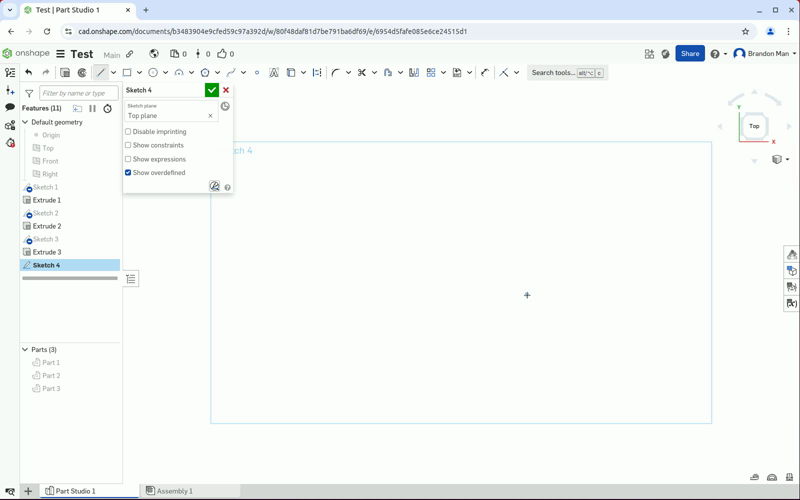
mouse_move(557, 294)
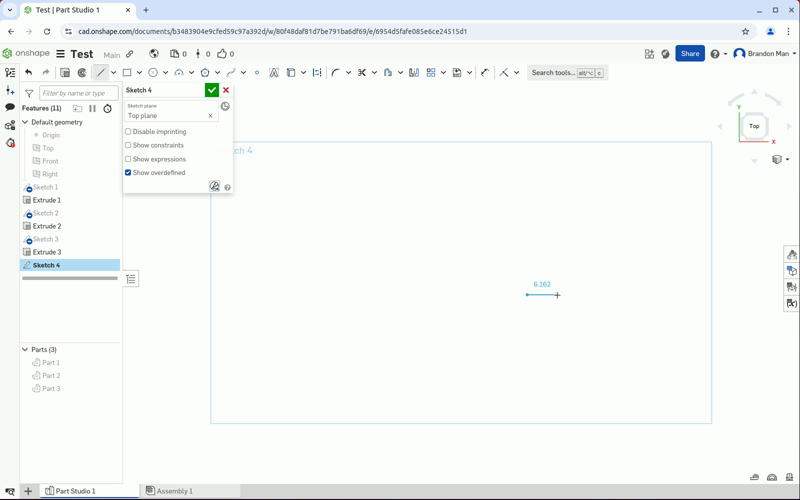
mouse_move(547, 294)
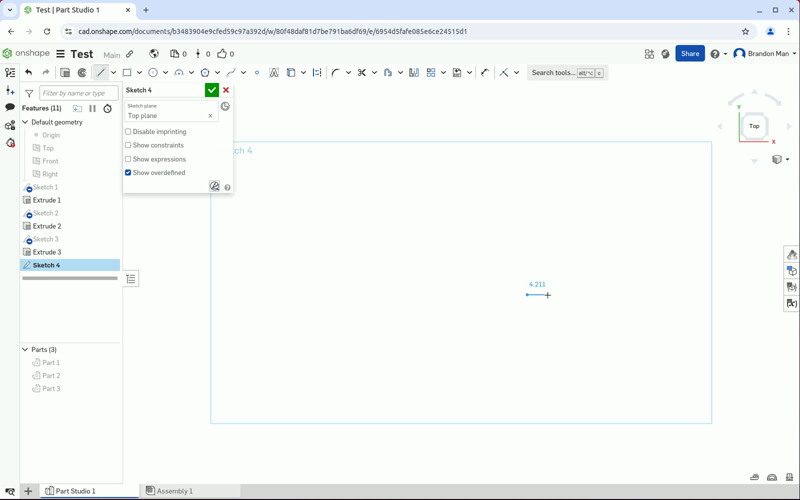
click(547, 294)
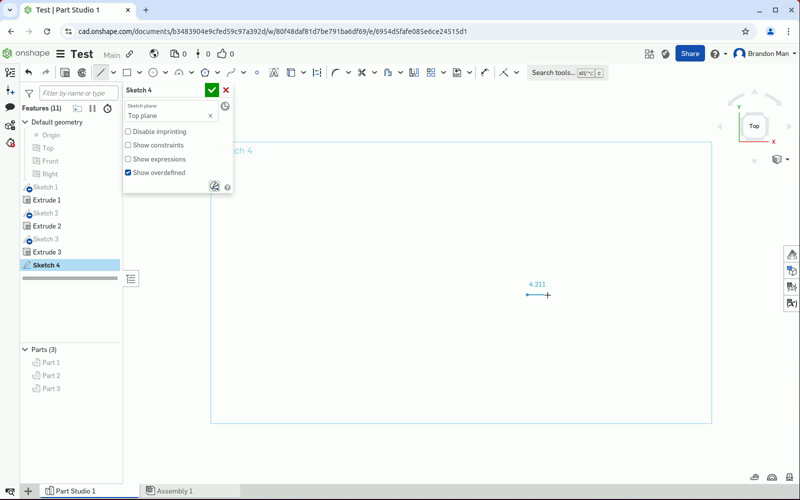
key_up(shift)
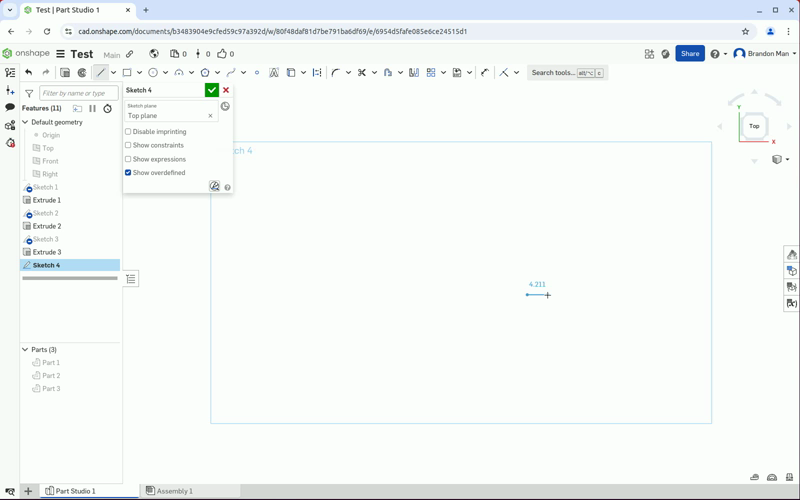
key_down(shift)
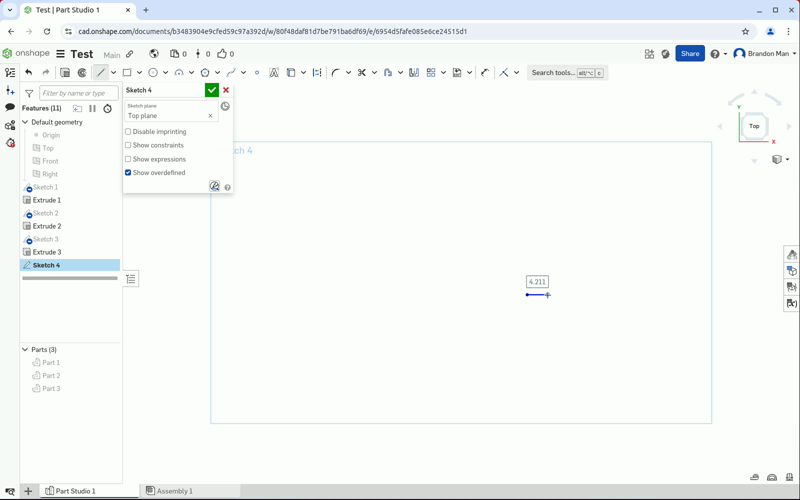
mouse_move(577, 294)
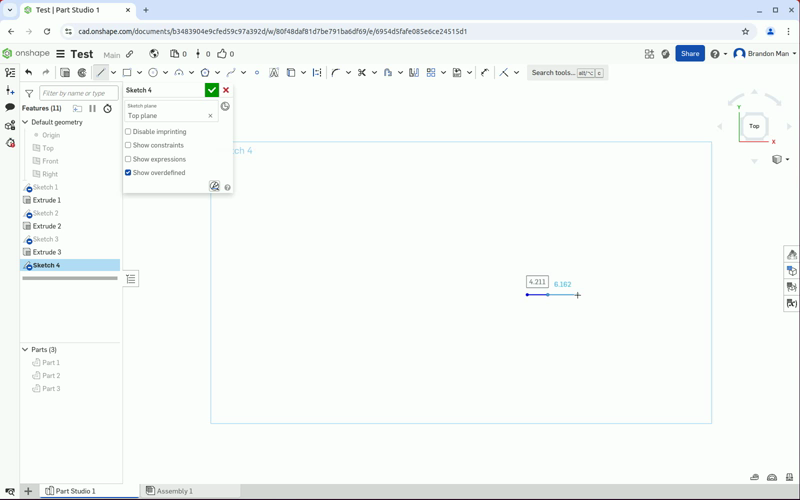
mouse_move(547, 272)
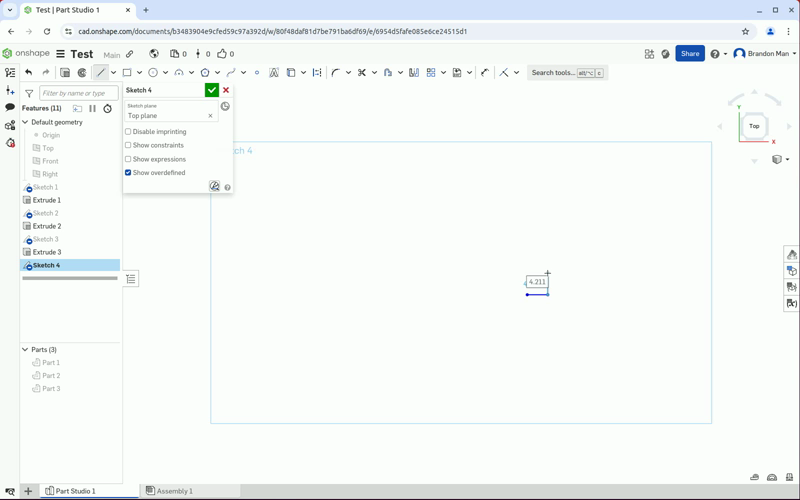
click(547, 272)
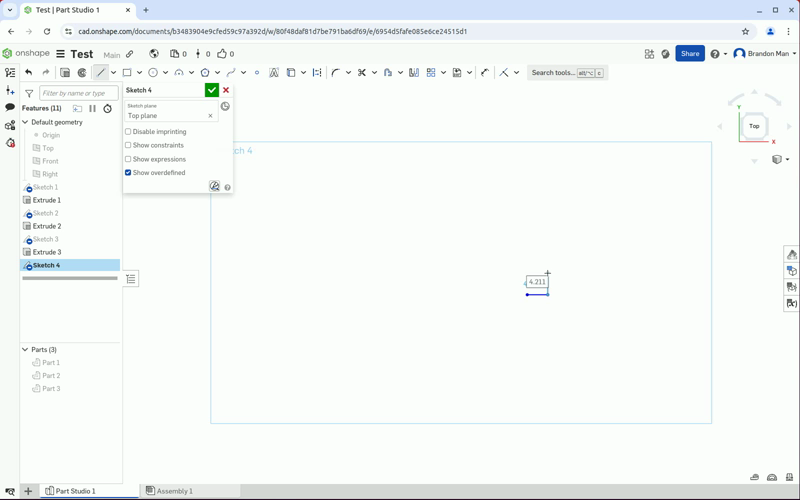
key_up(shift)
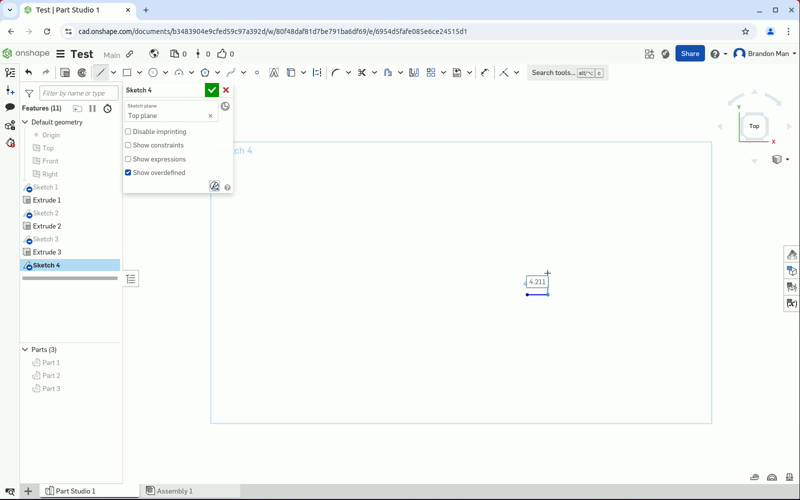
key_down(shift)
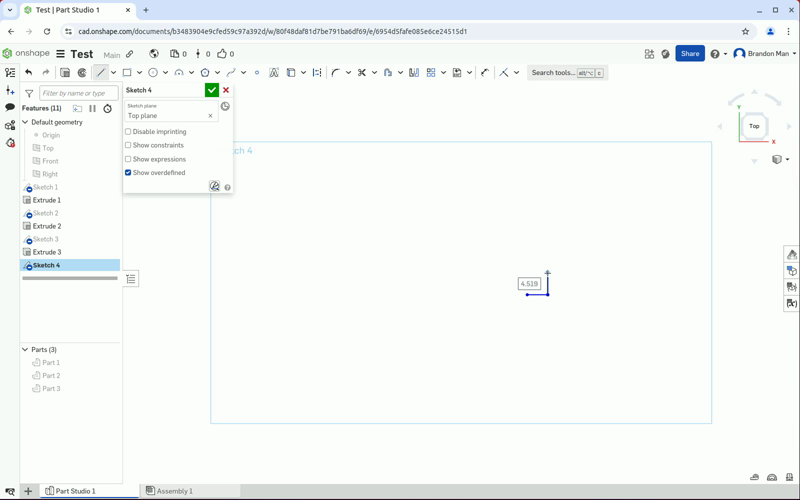
mouse_move(577, 272)
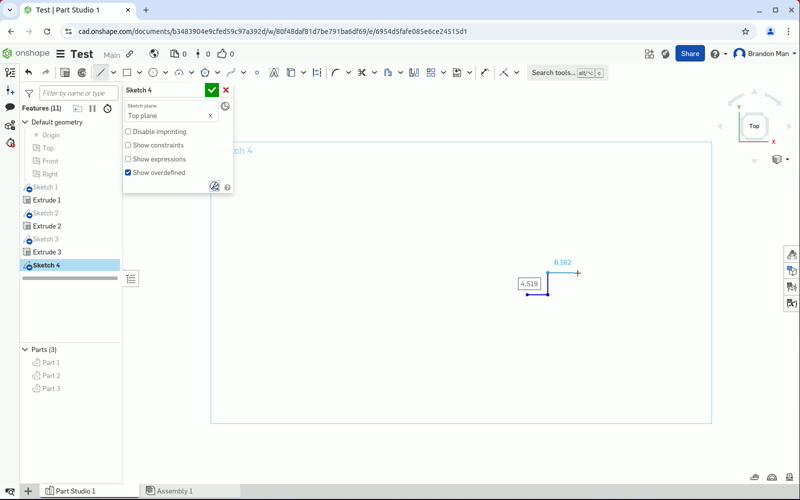
mouse_move(546, 272)
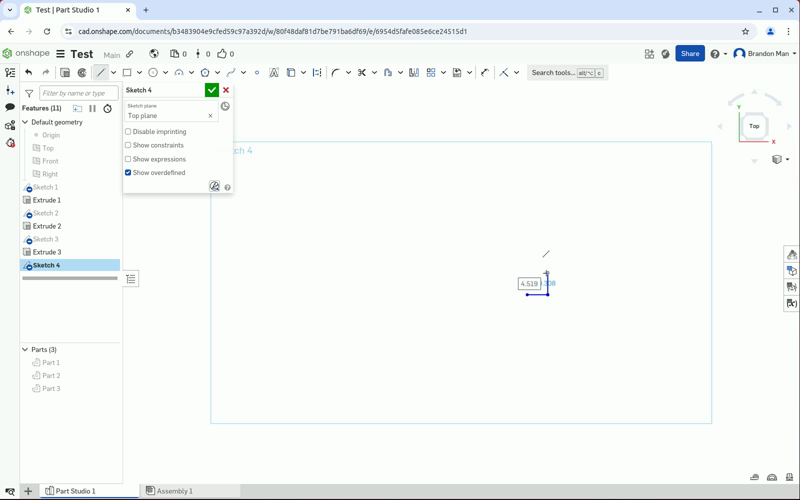
scroll(6)
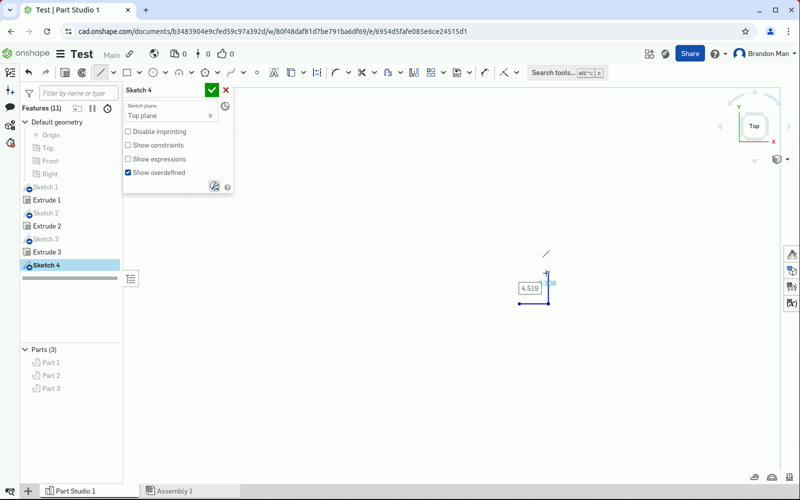
scroll(6)
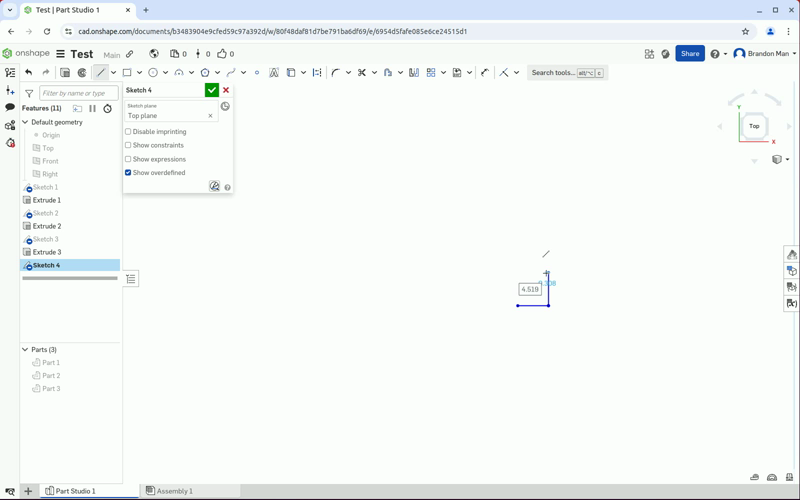
scroll(6)
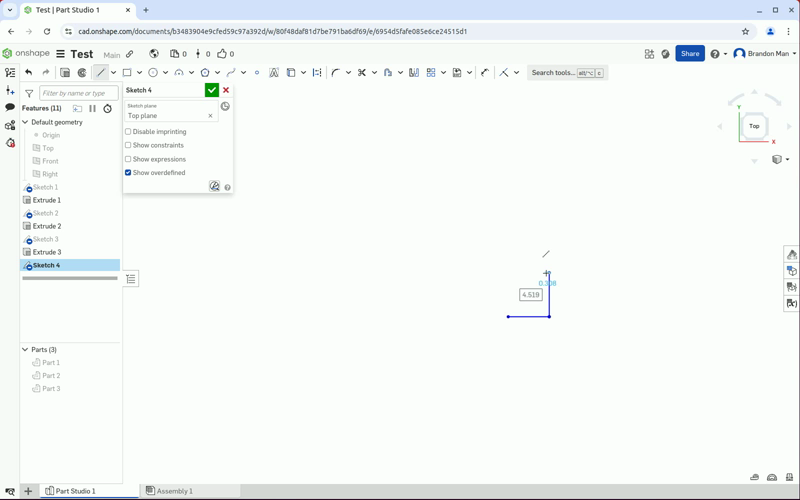
scroll(6)
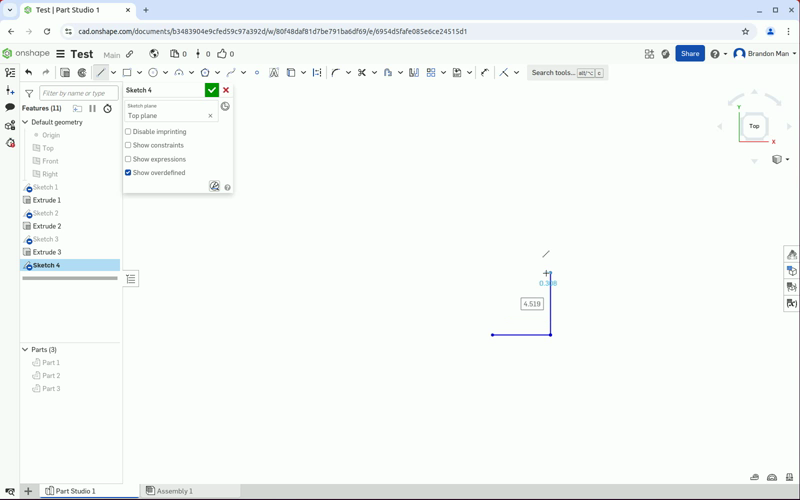
scroll(6)
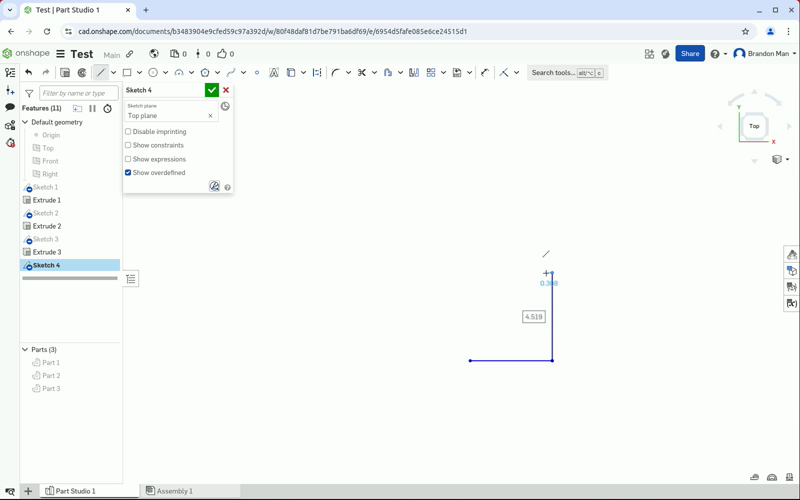
scroll(6)
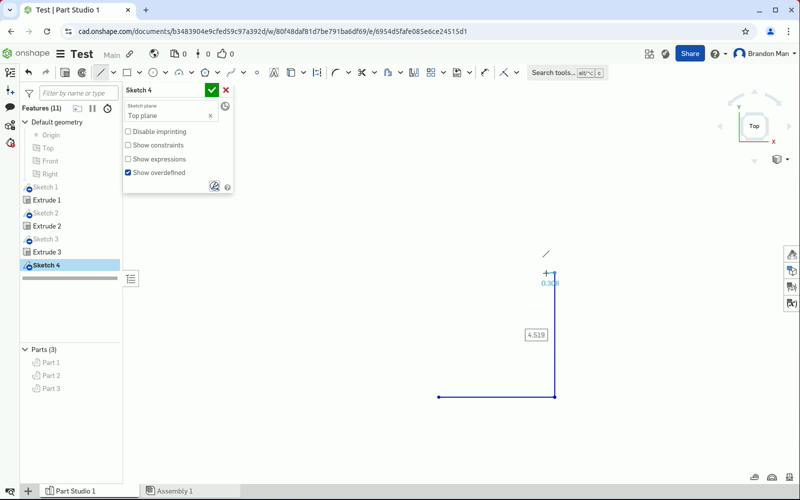
scroll(6)
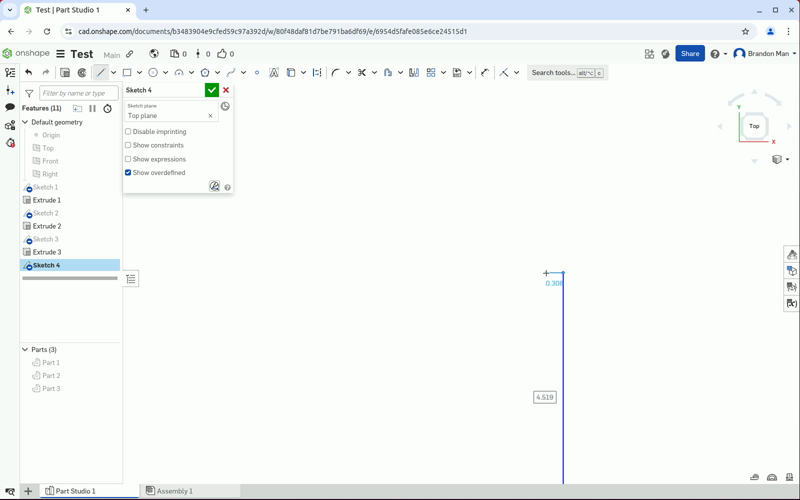
click(546, 272)
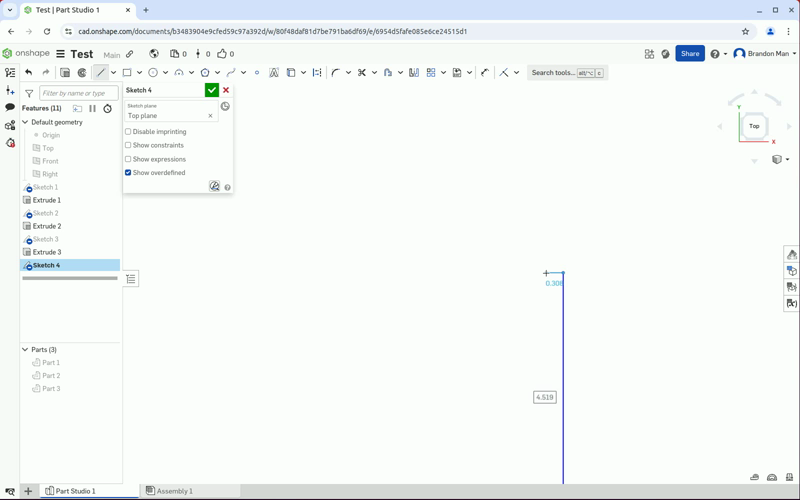
scroll(-6)
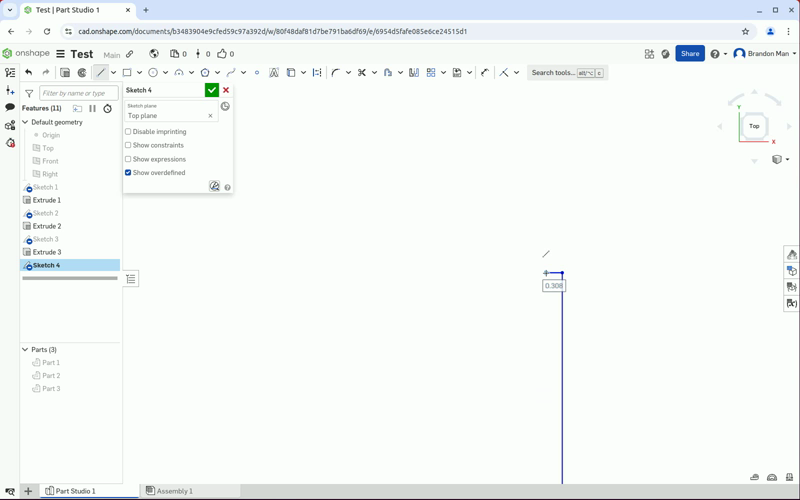
scroll(-6)
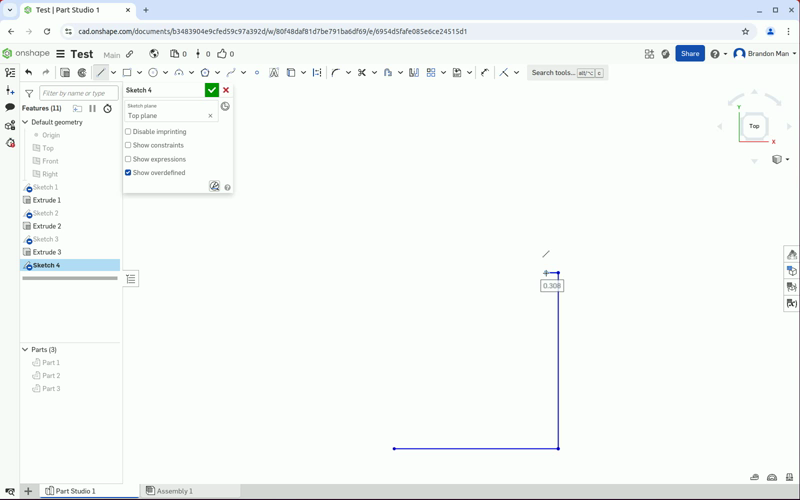
scroll(-6)
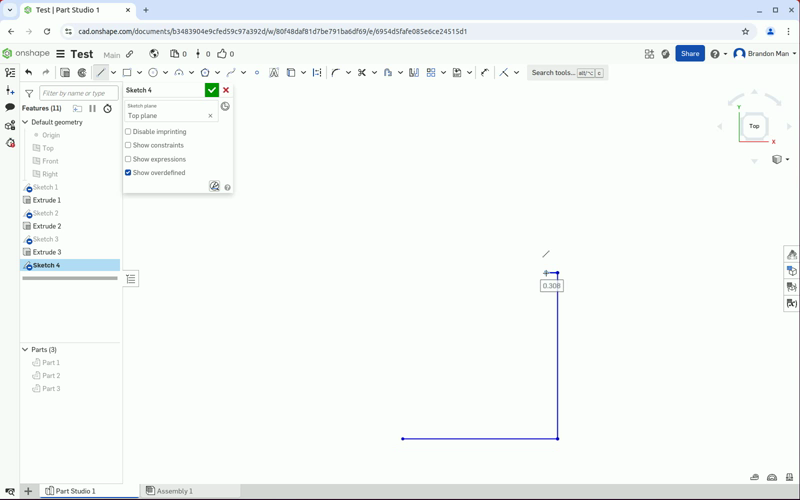
scroll(-6)
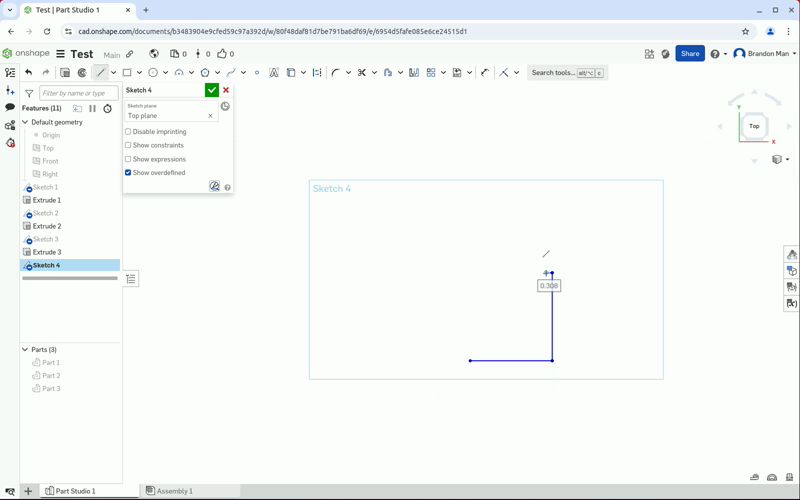
scroll(-6)
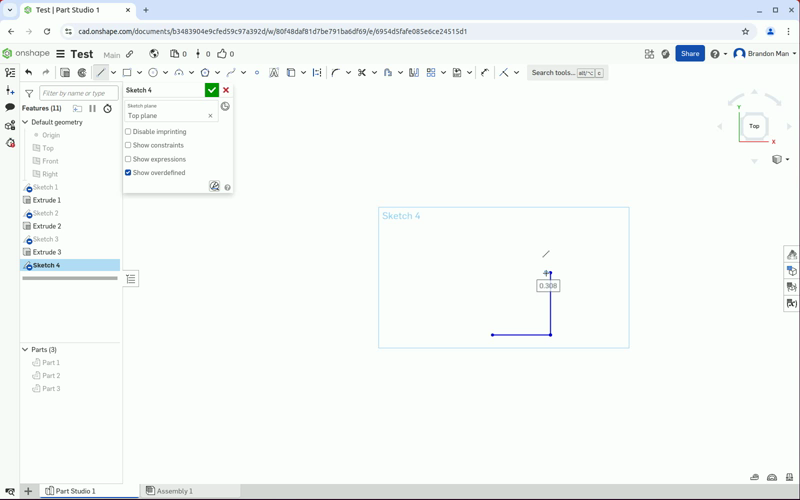
scroll(-6)
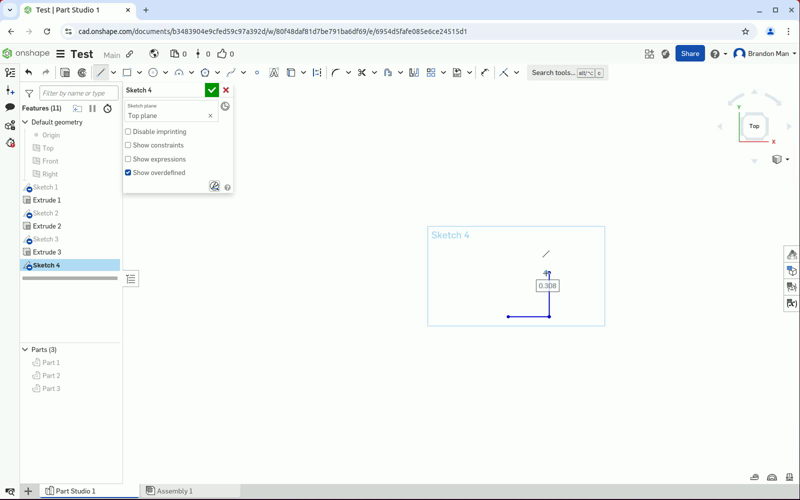
scroll(-6)
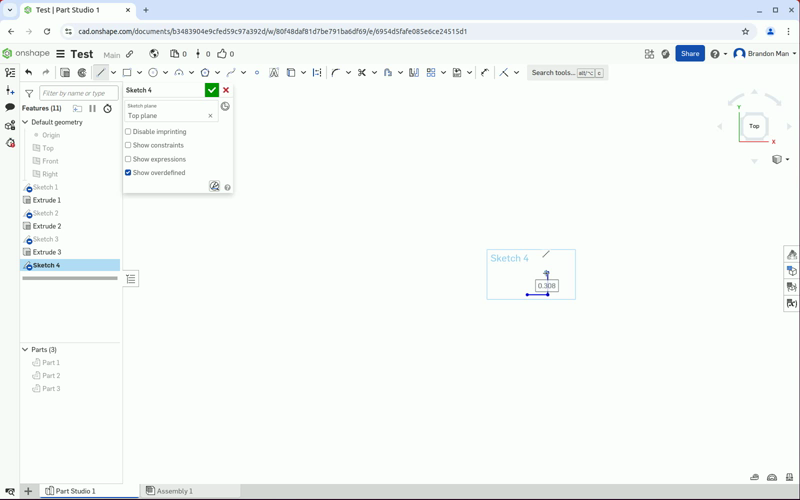
key_up(shift)
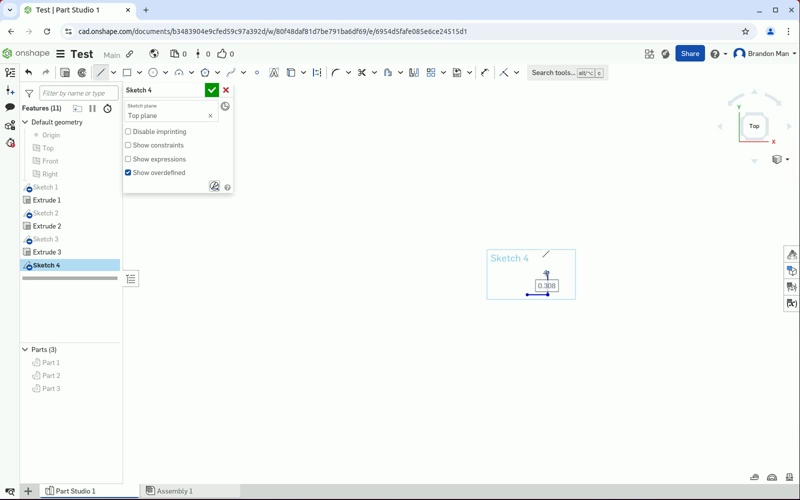
key_down(shift)
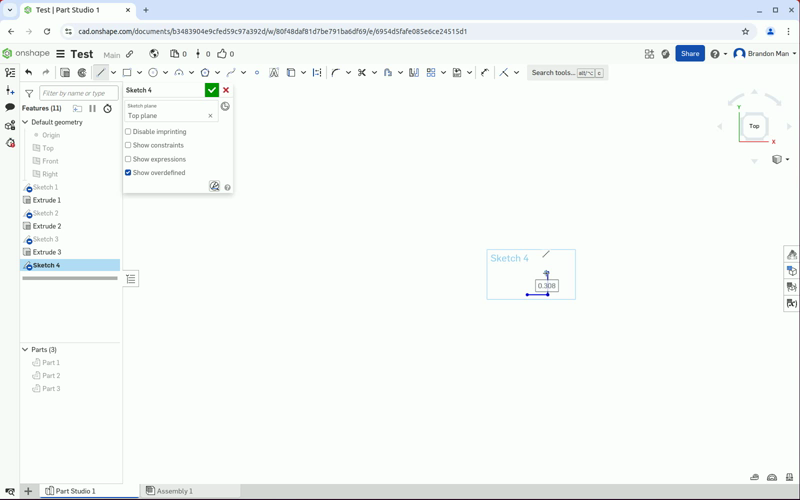
mouse_move(576, 272)
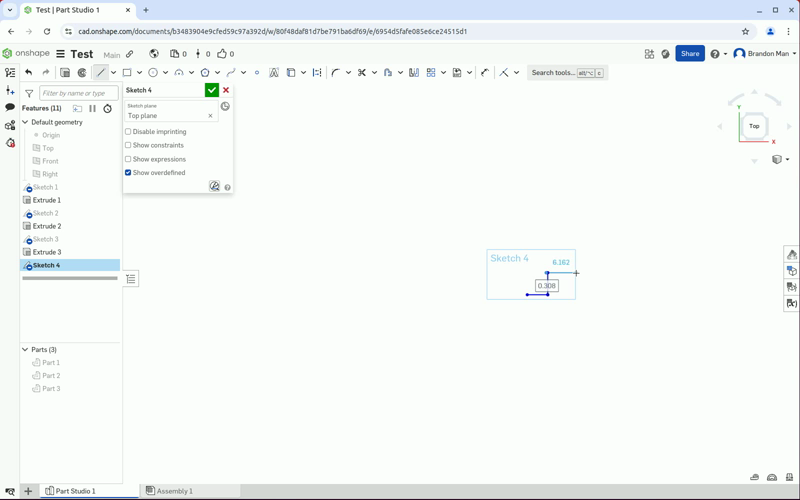
mouse_move(546, 270)
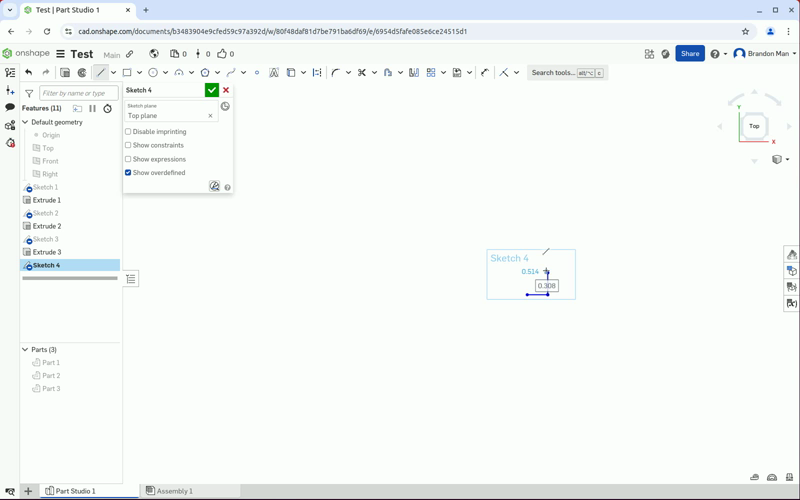
scroll(6)
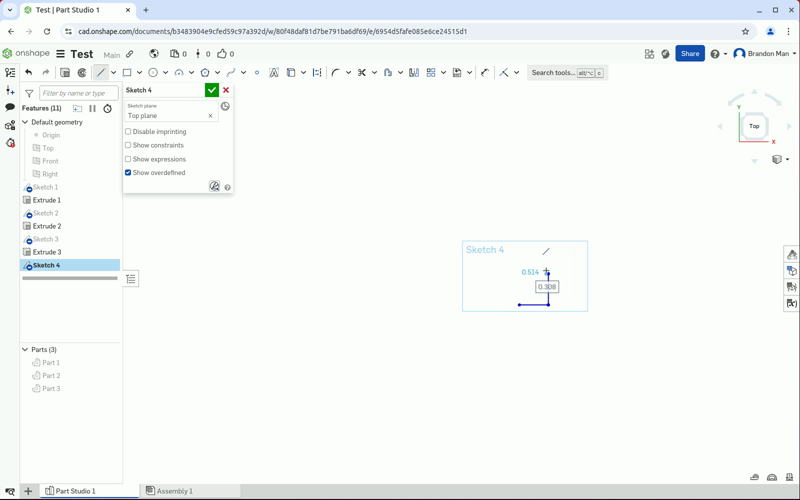
scroll(6)
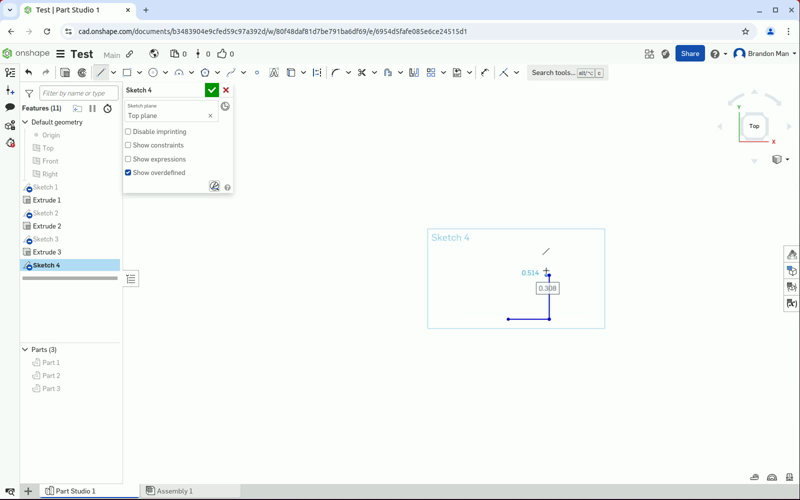
scroll(6)
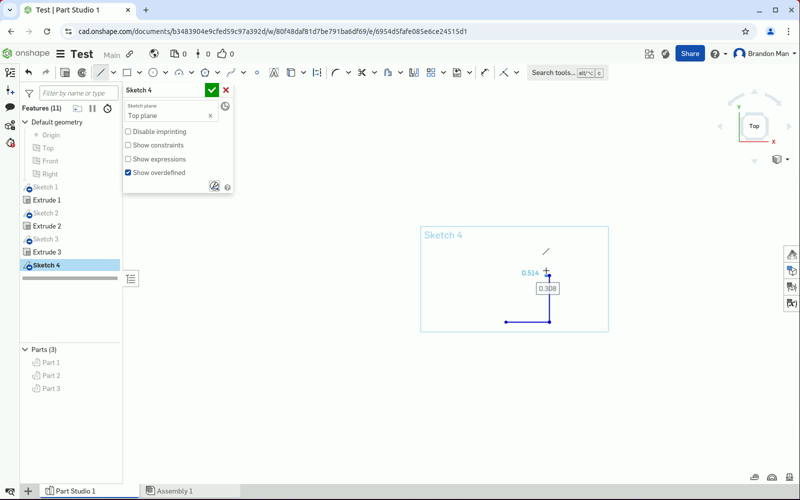
scroll(6)
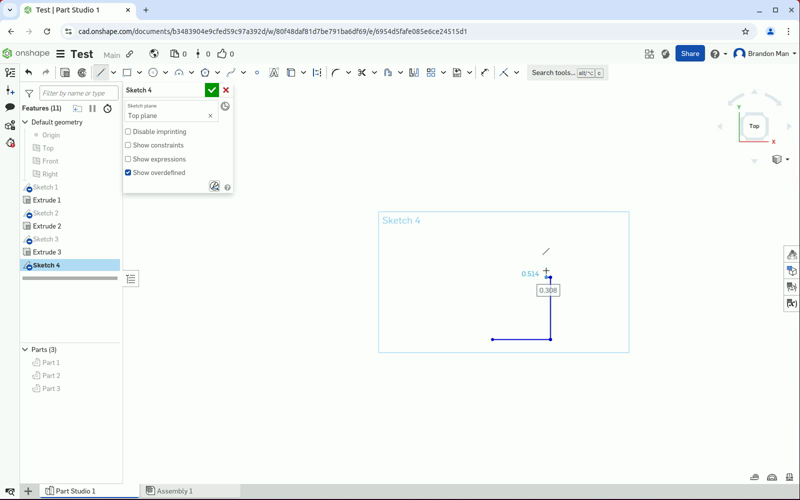
scroll(6)
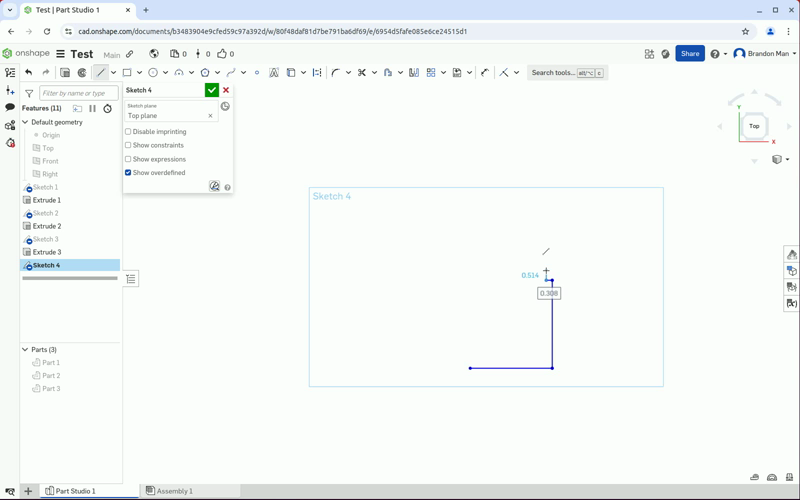
scroll(6)
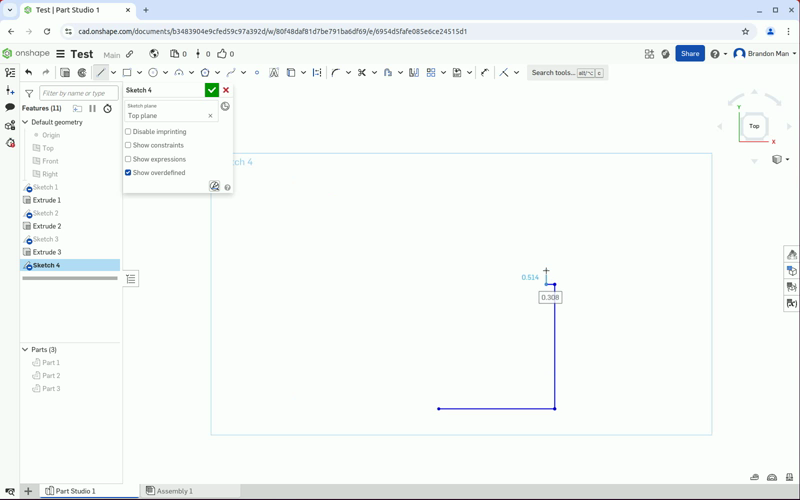
scroll(6)
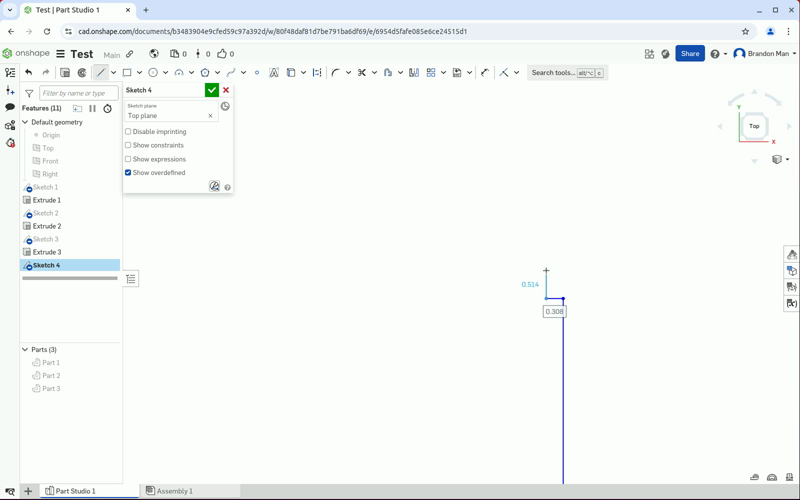
click(546, 270)
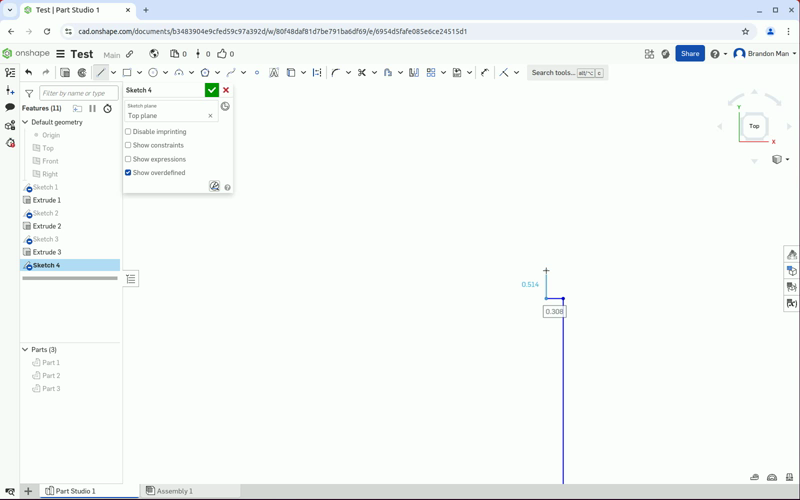
scroll(-6)
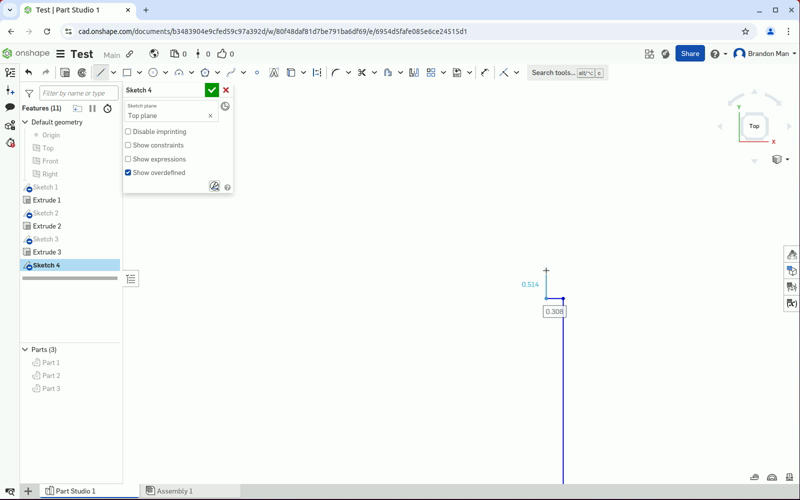
scroll(-6)
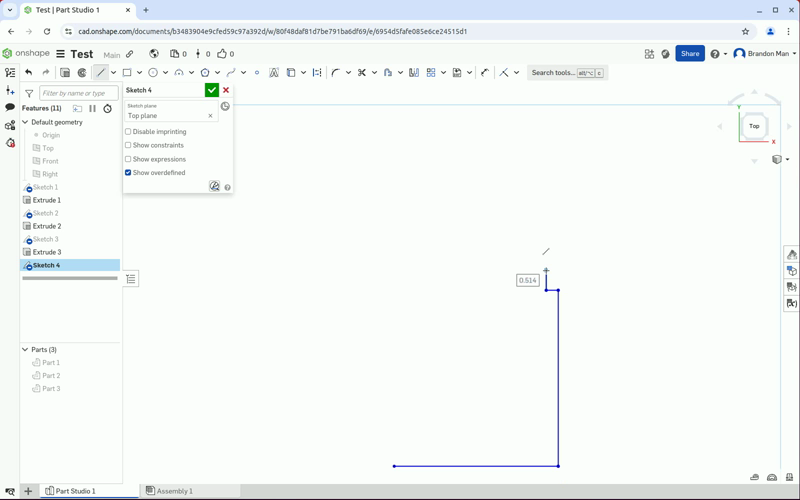
scroll(-6)
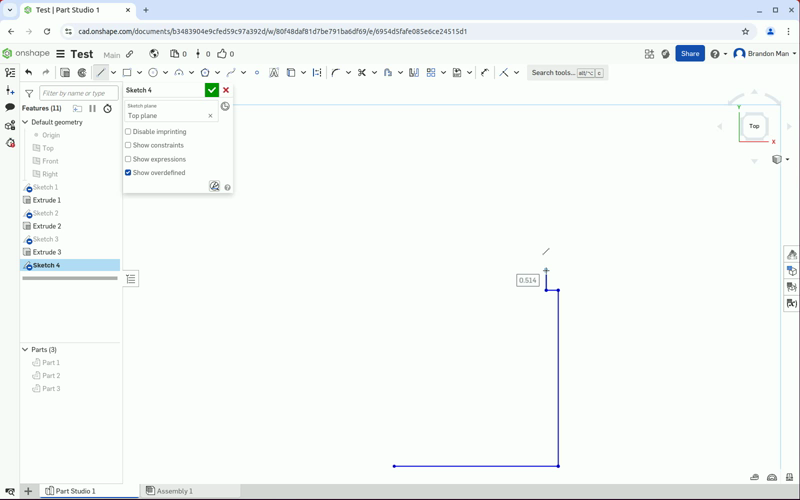
scroll(-6)
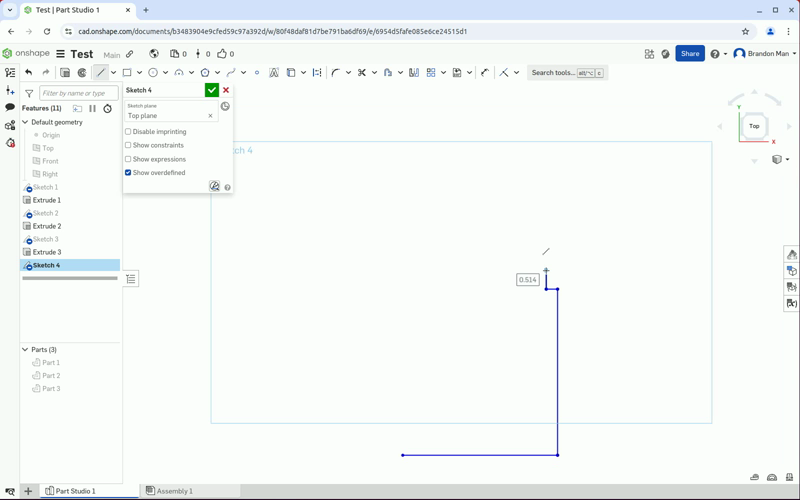
scroll(-6)
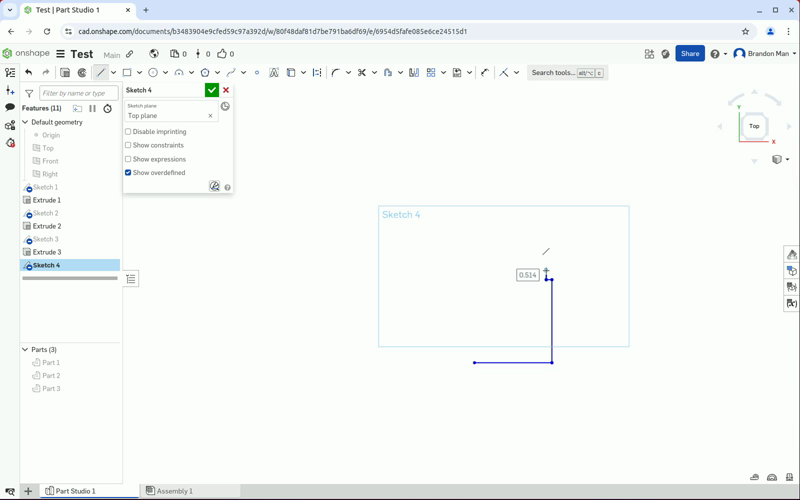
scroll(-6)
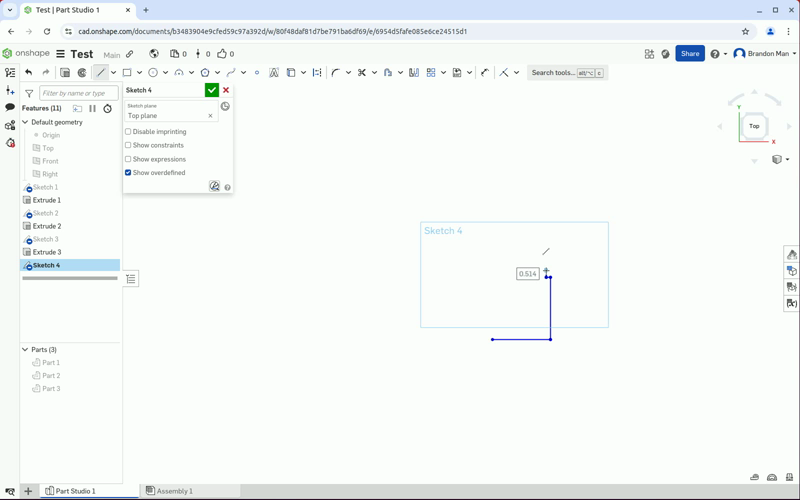
scroll(-6)
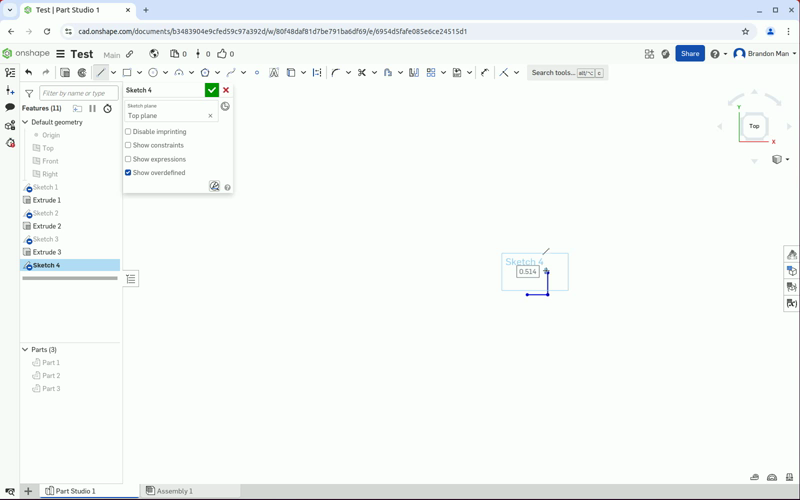
key_up(shift)
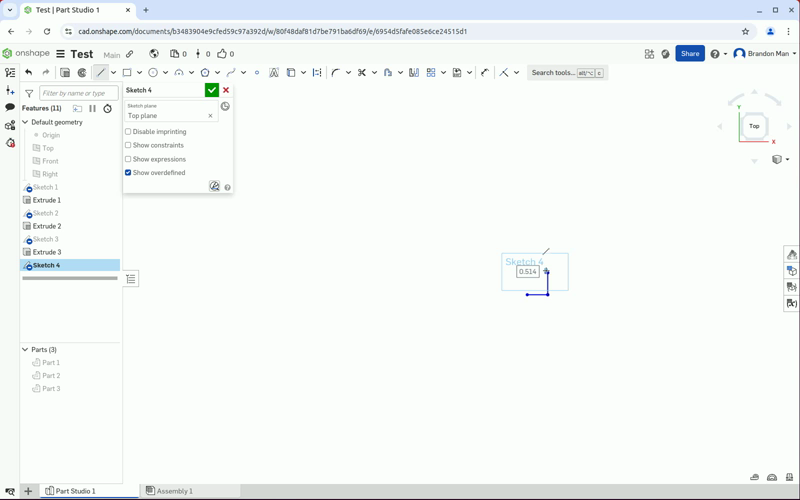
key_down(shift)
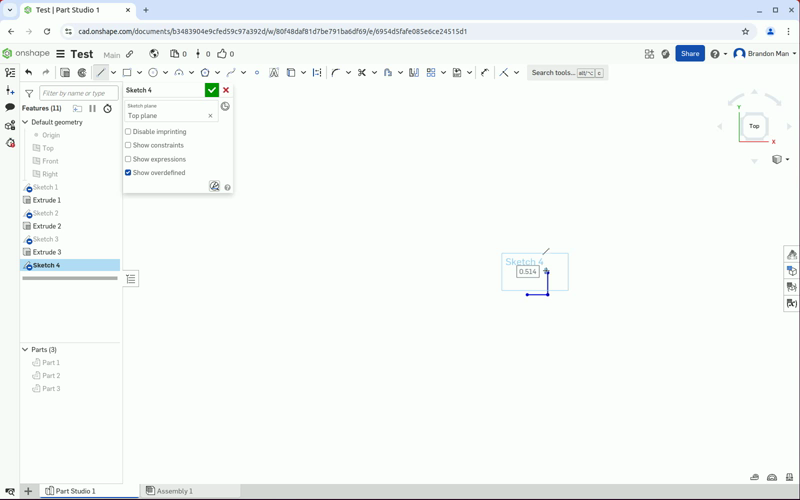
mouse_move(576, 270)
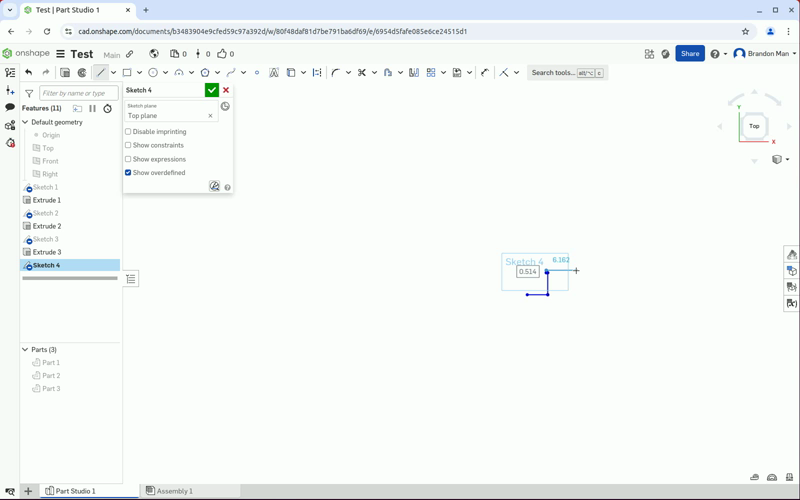
mouse_move(527, 270)
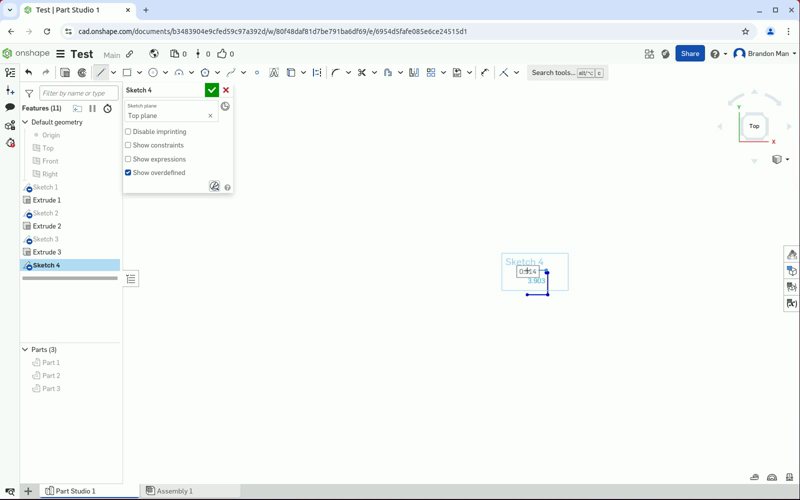
click(527, 270)
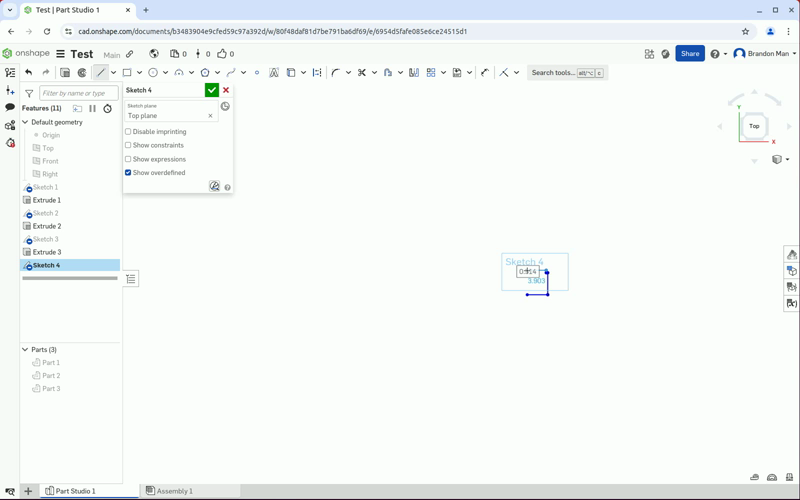
key_up(shift)
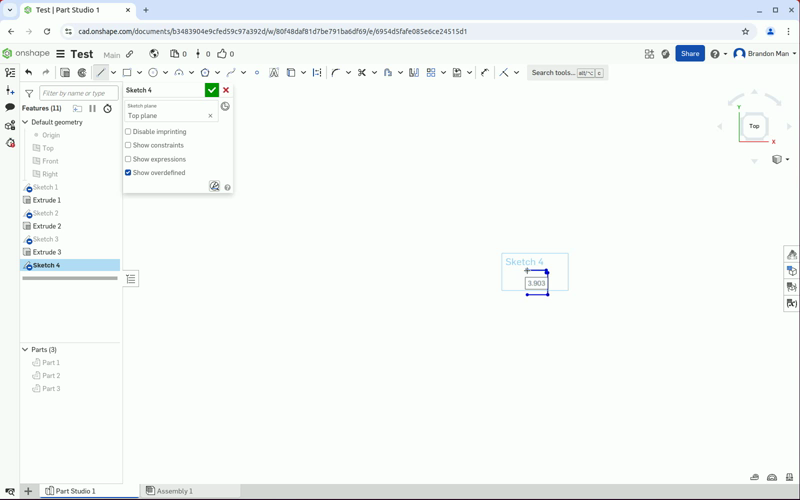
mouse_move(557, 270)
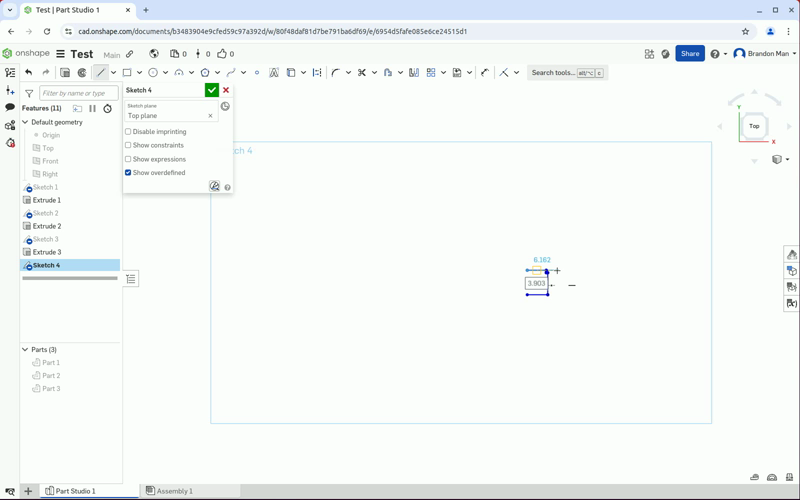
key_down(shift)
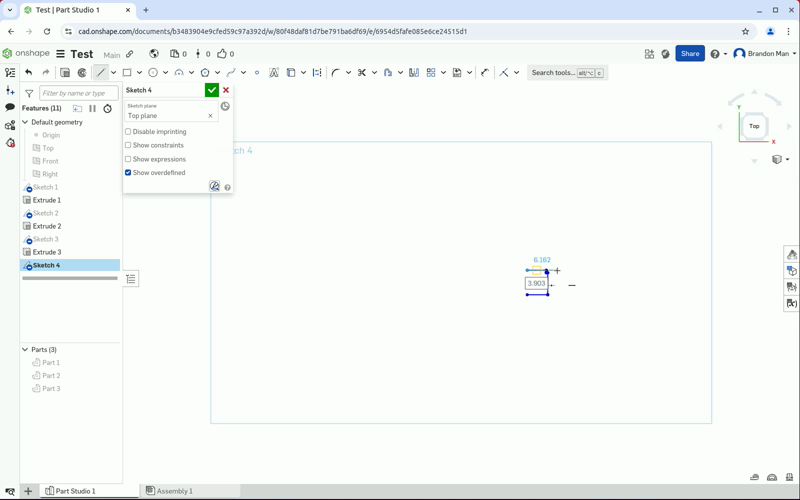
mouse_move(527, 294)
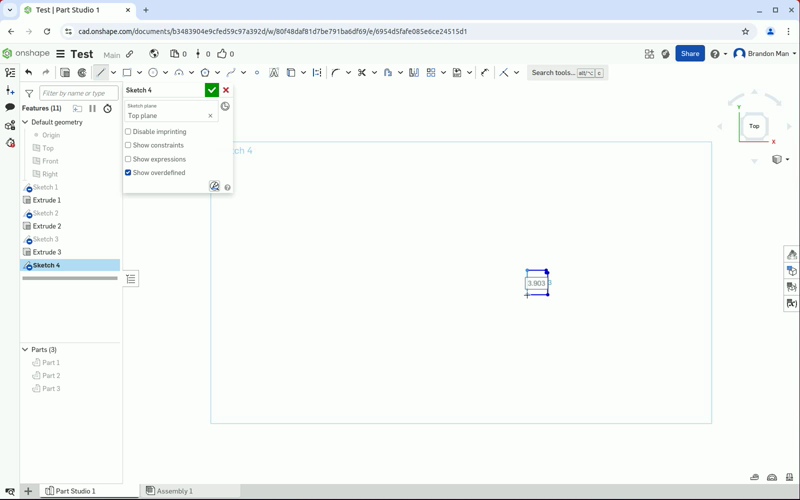
key_up(shift)
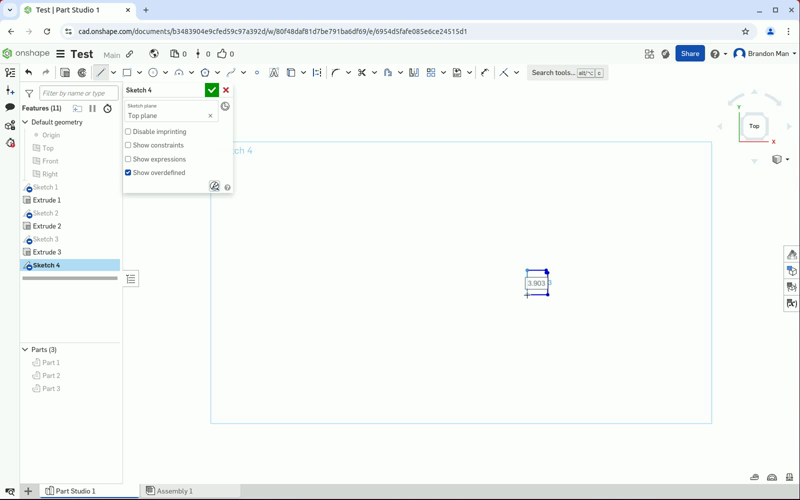
click(527, 294)
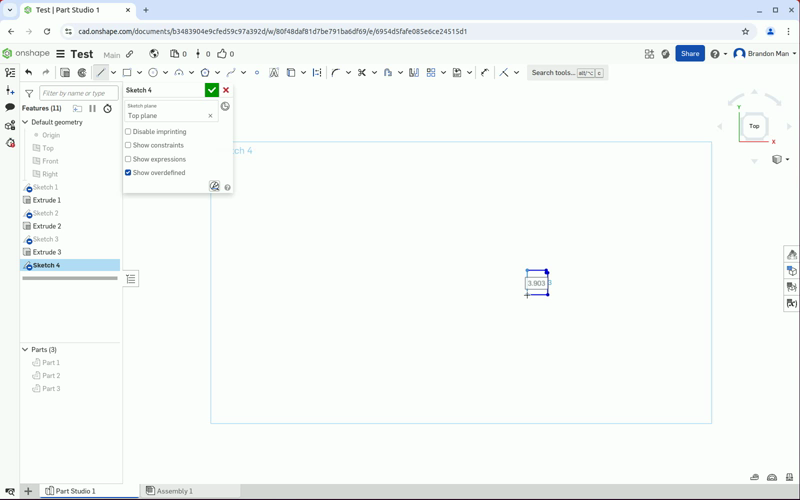
key(esc)
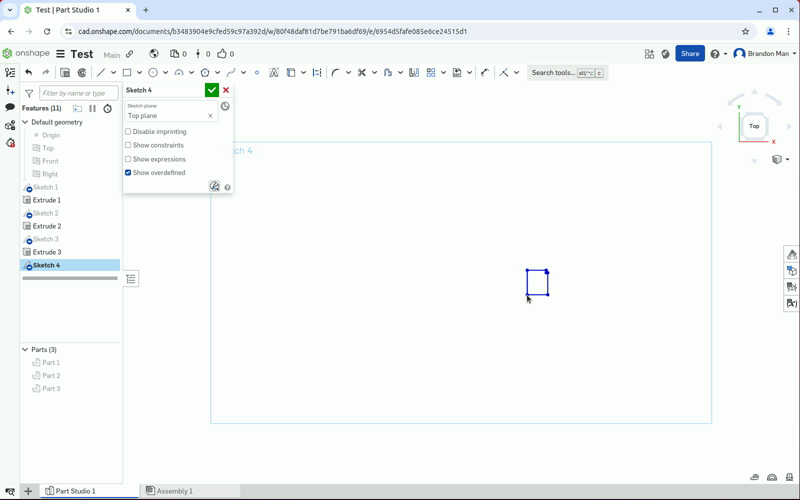
mouse_move(530, 275)
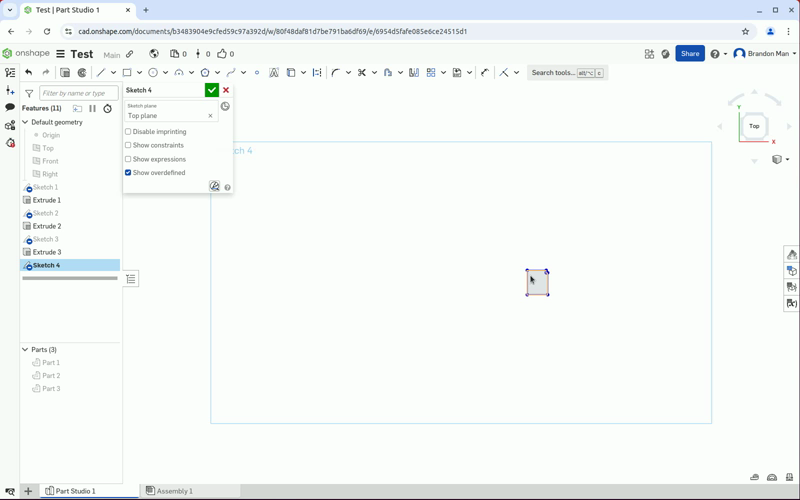
scroll(6)
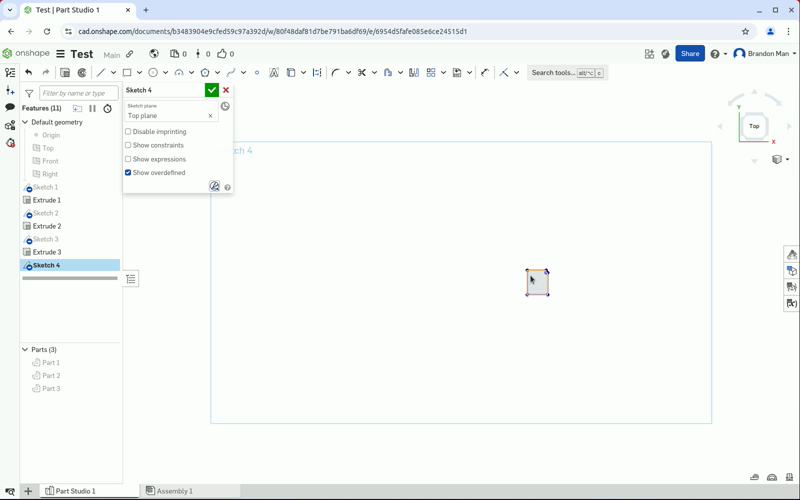
scroll(6)
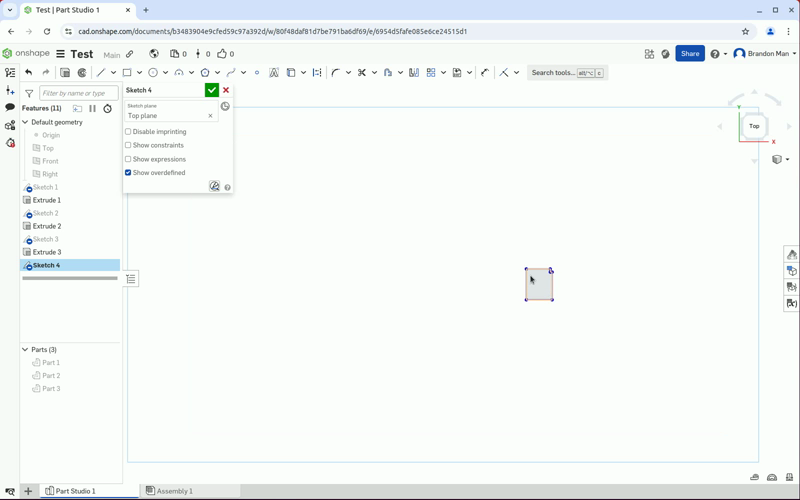
scroll(6)
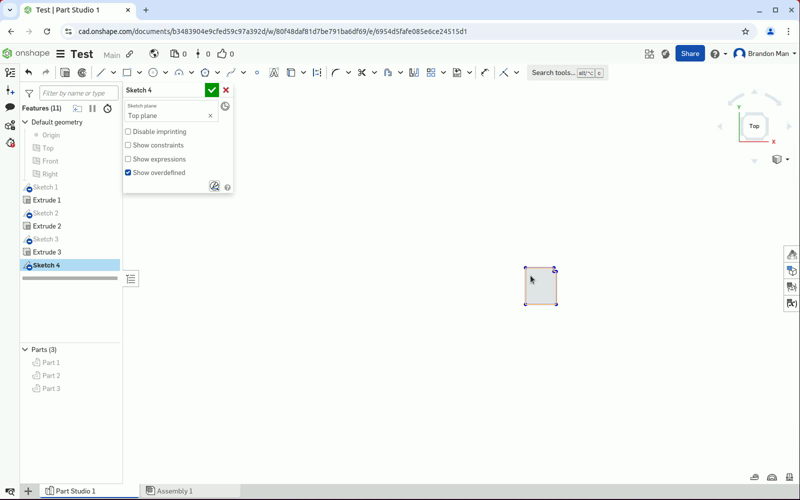
scroll(6)
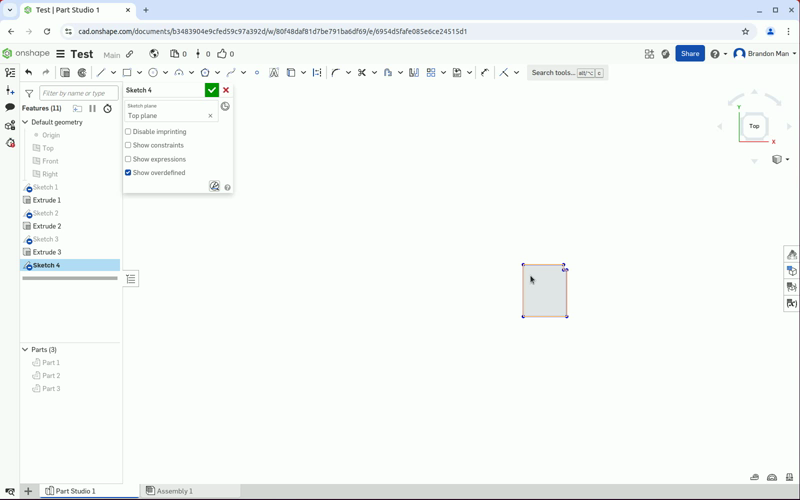
scroll(6)
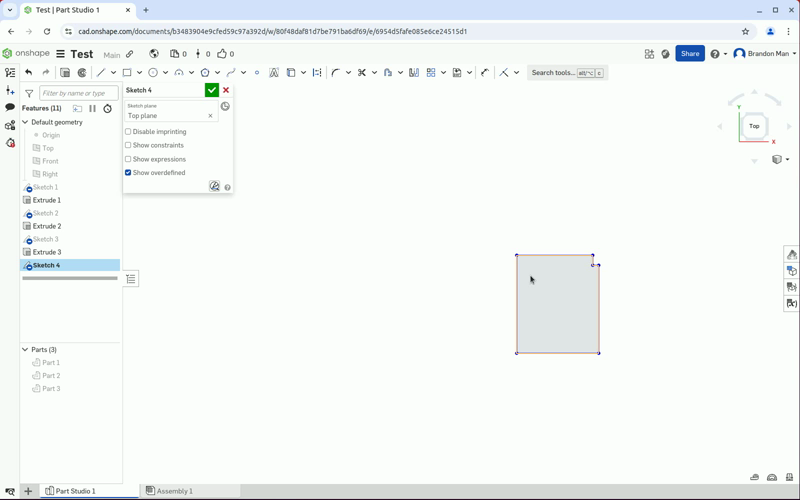
scroll(6)
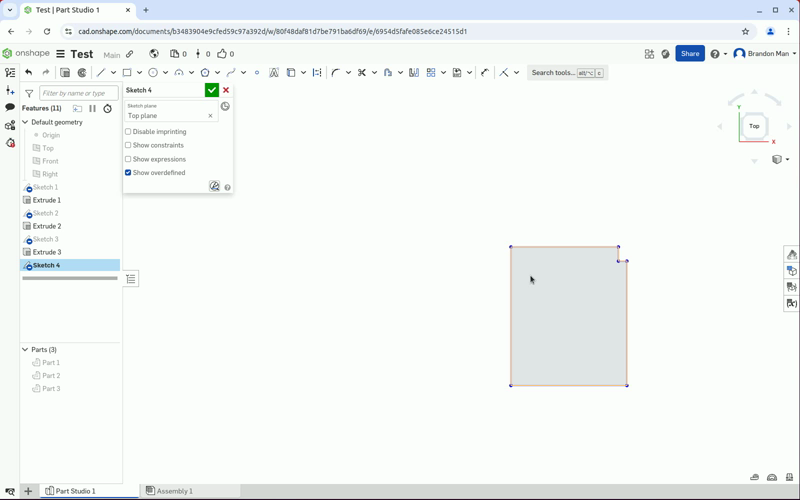
scroll(6)
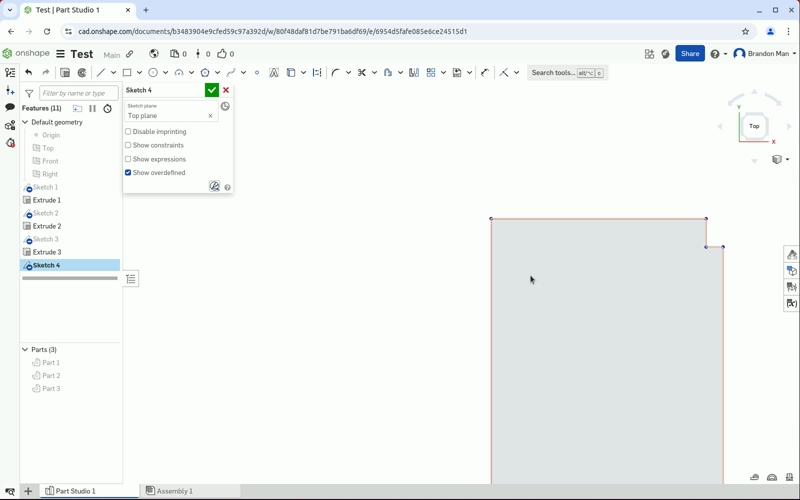
click(530, 275)
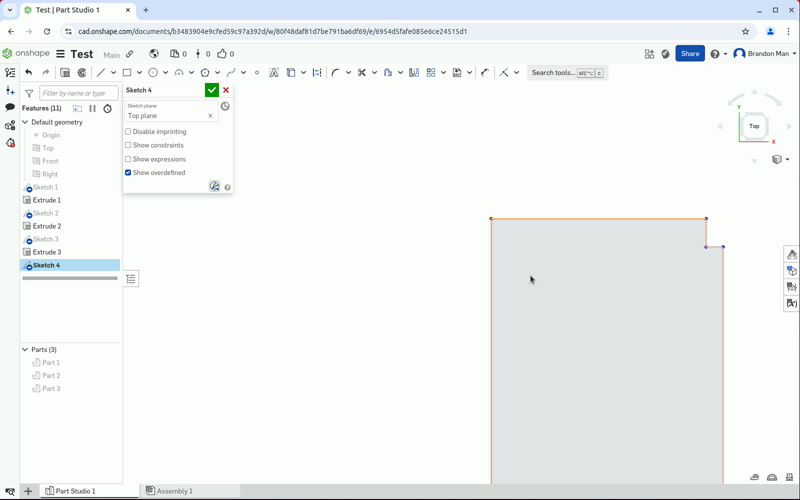
scroll(-6)
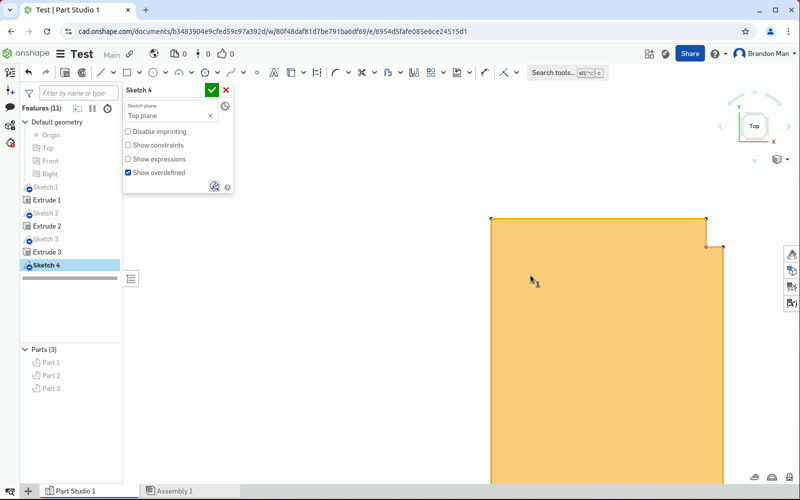
scroll(-6)
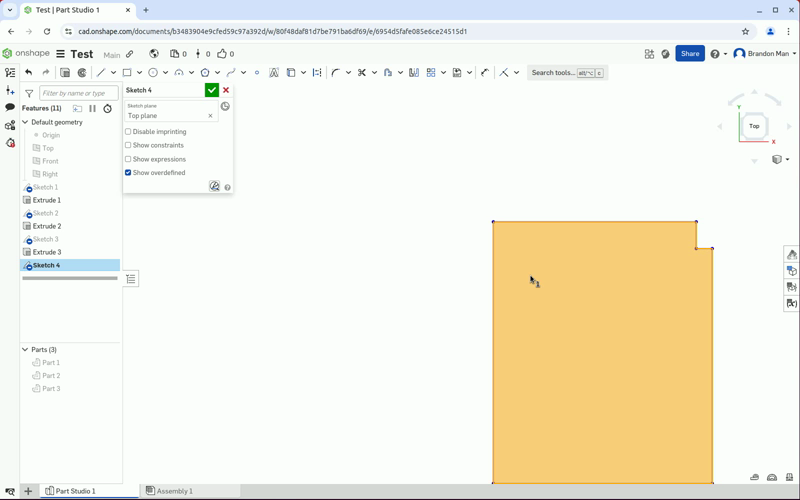
scroll(-6)
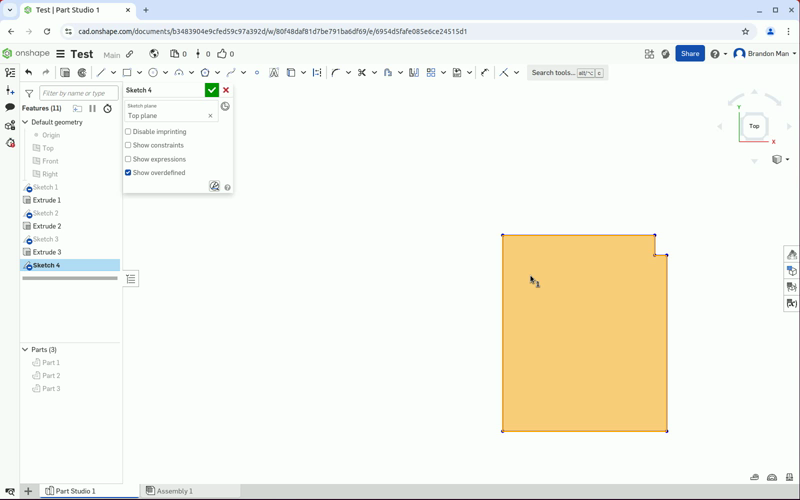
scroll(-6)
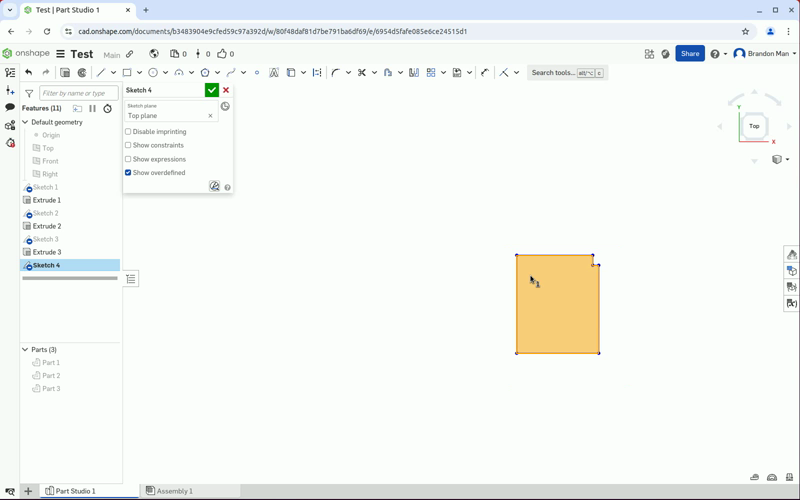
scroll(-6)
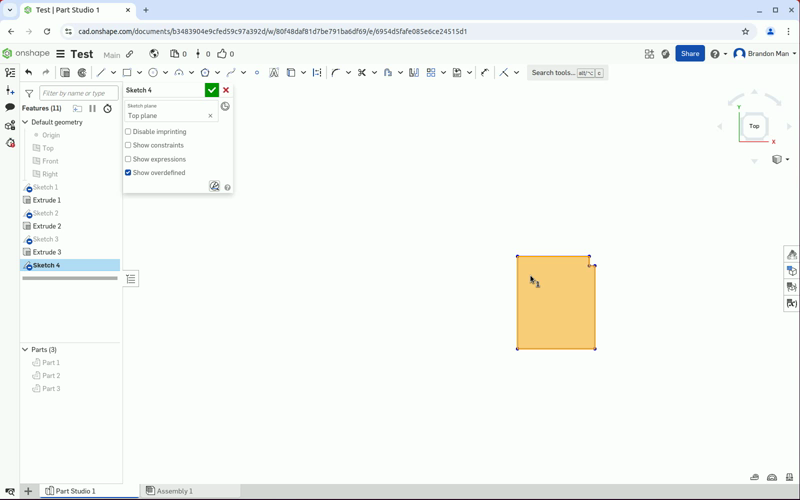
scroll(-6)
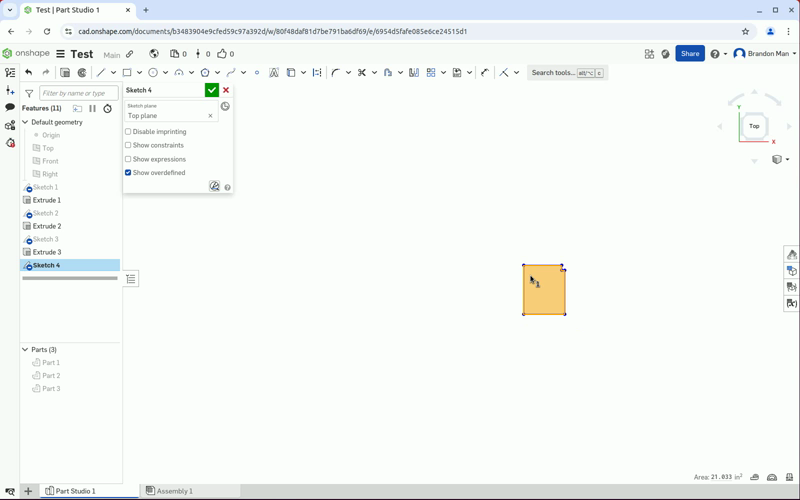
scroll(-6)
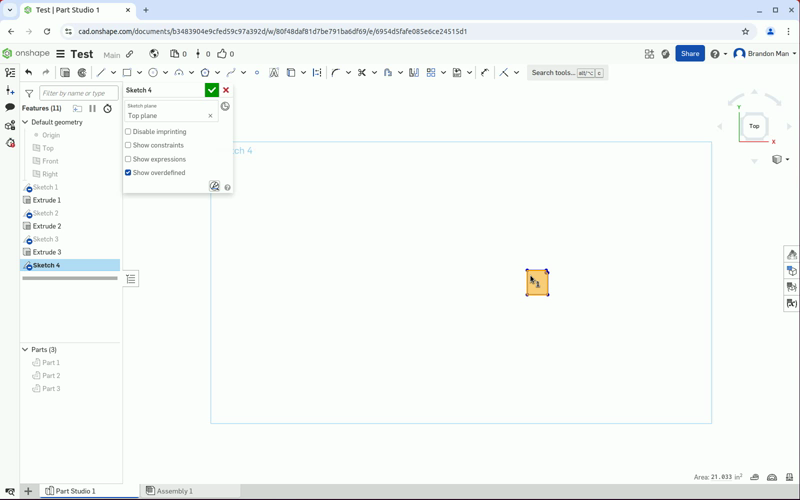
mouse_move(73, 352)
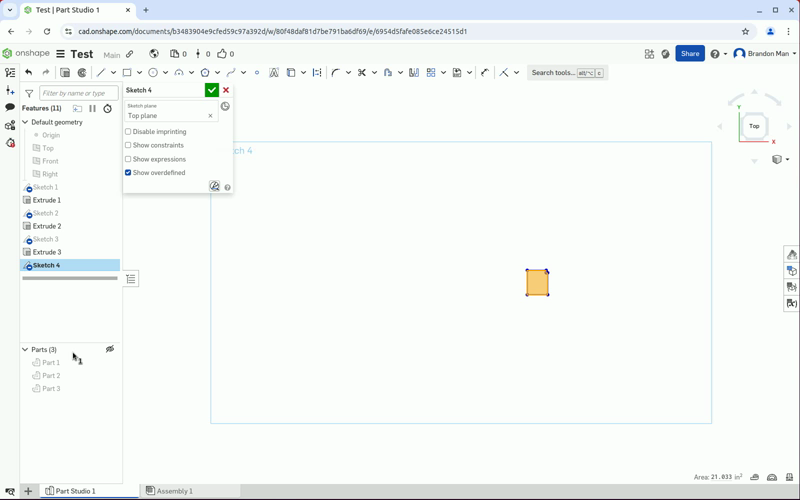
key(shift+y)
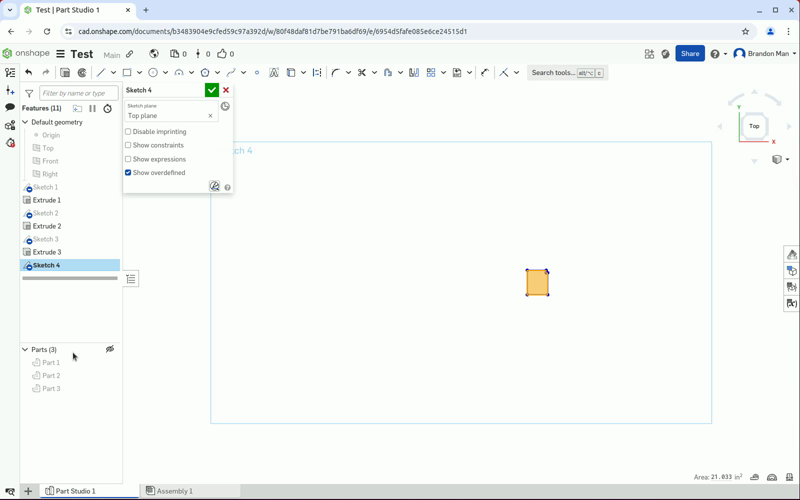
key(shift+e)
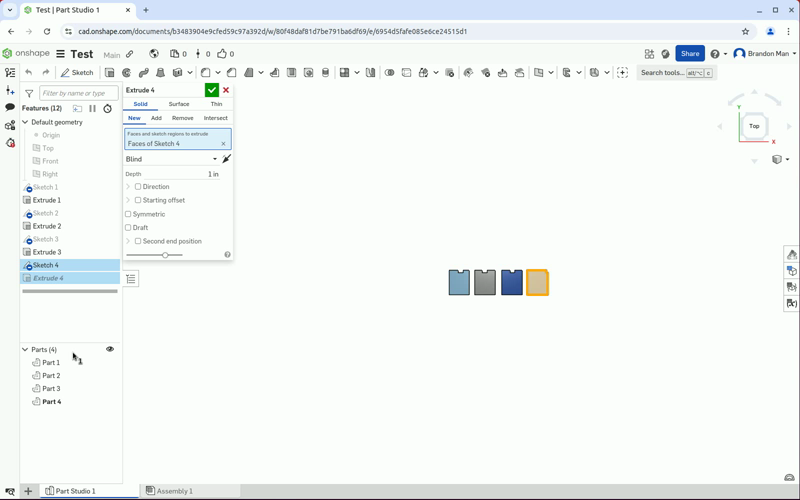
mouse_move(143, 106)
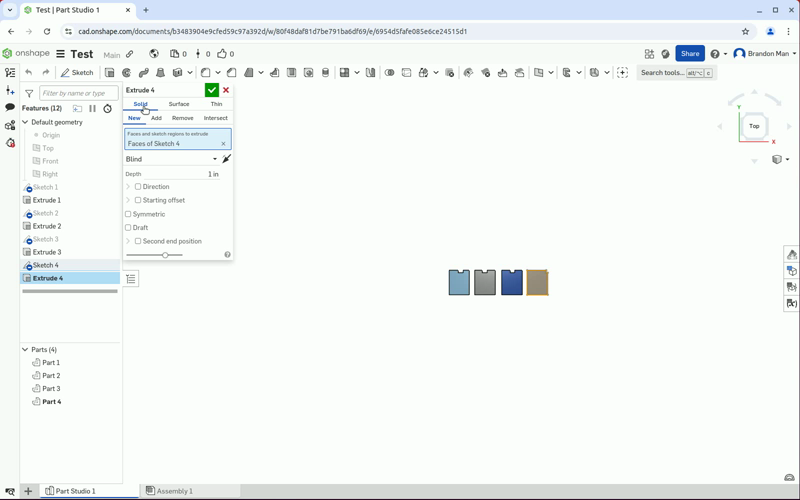
click(143, 106)
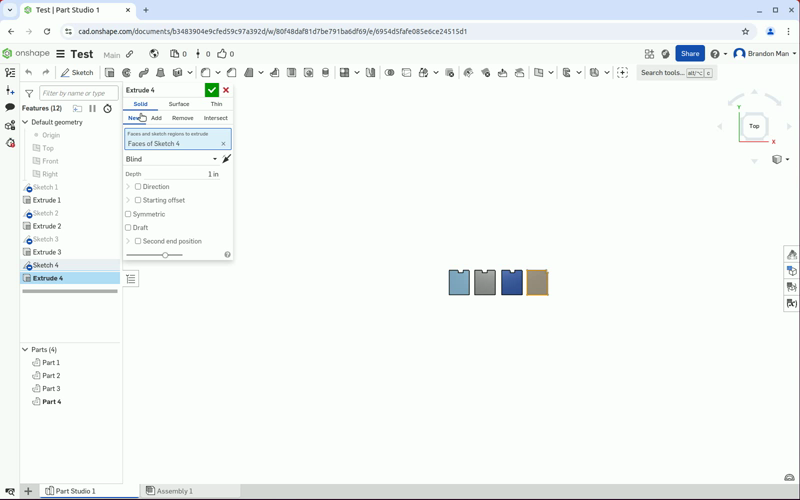
mouse_move(137, 120)
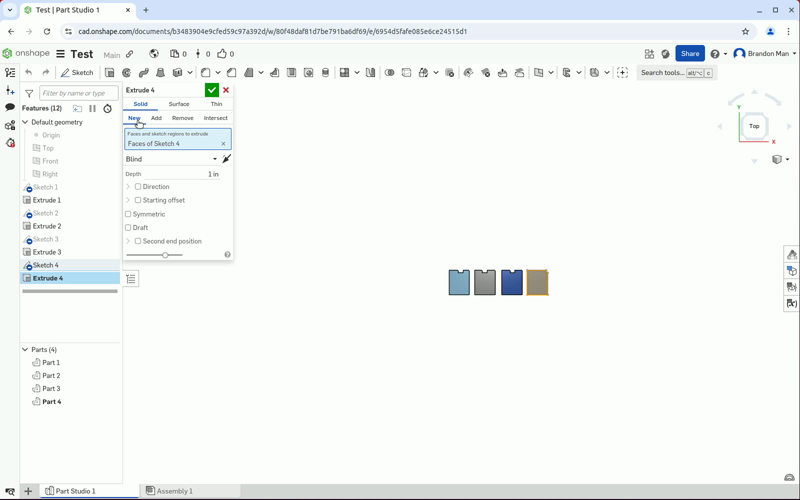
click(137, 120)
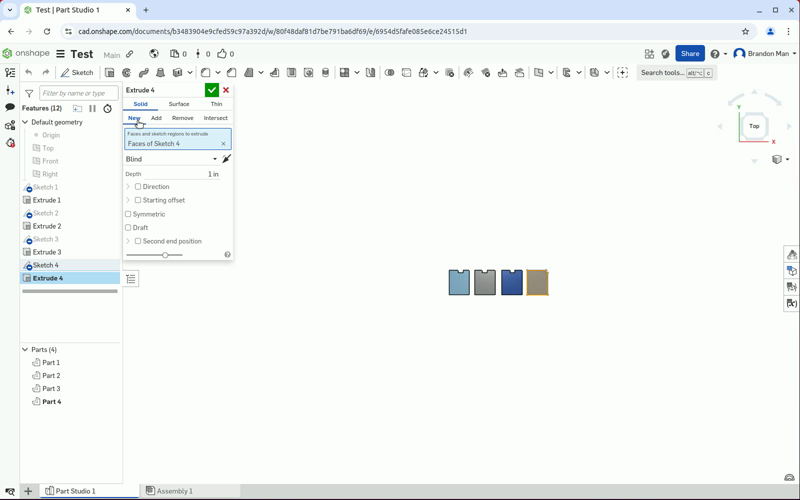
key(tab, 4)
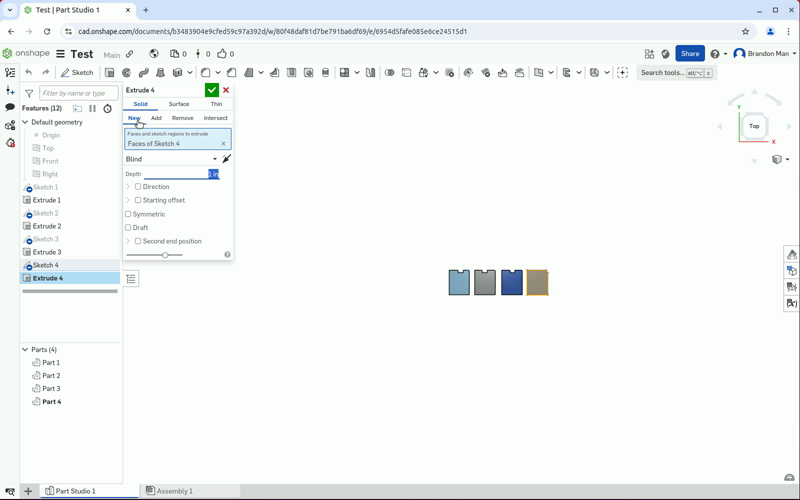
text(0.241)
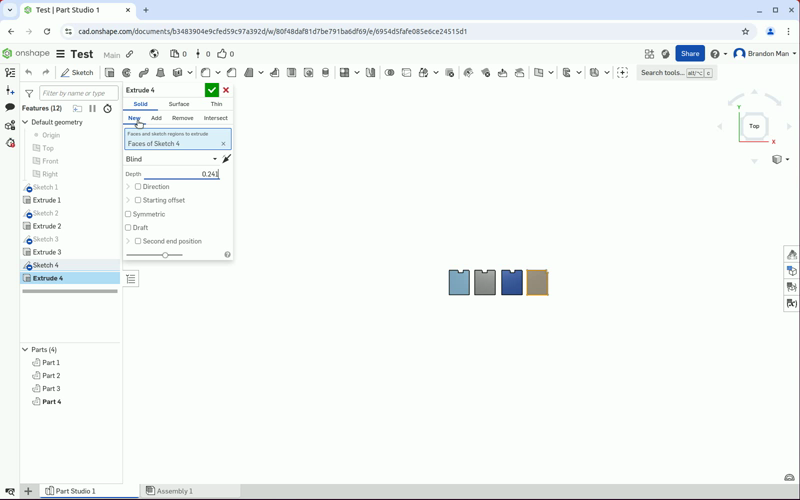
key(enter)
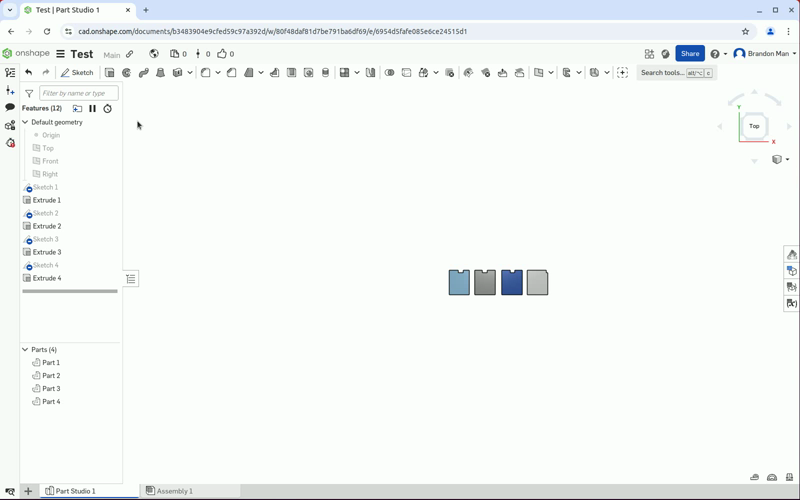
key(shift+h)
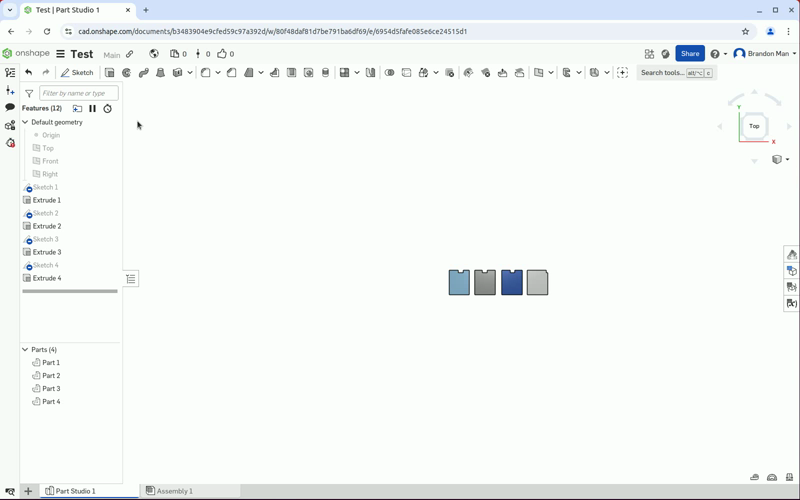
key(shift+h)
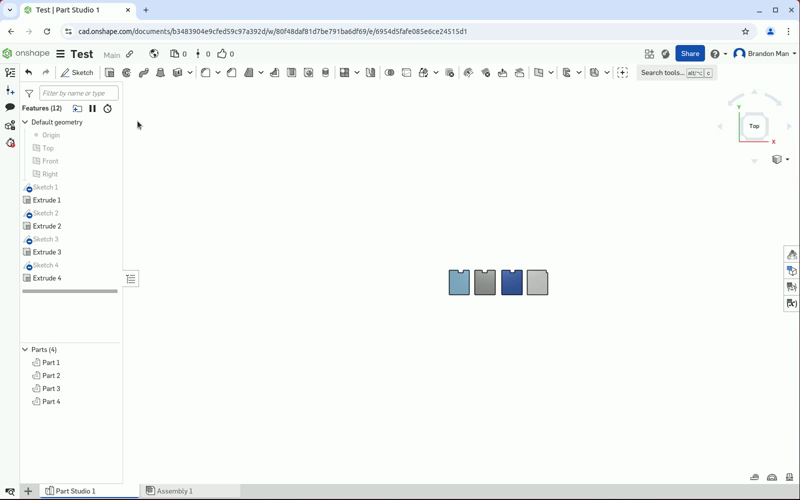
mouse_move(73, 189)
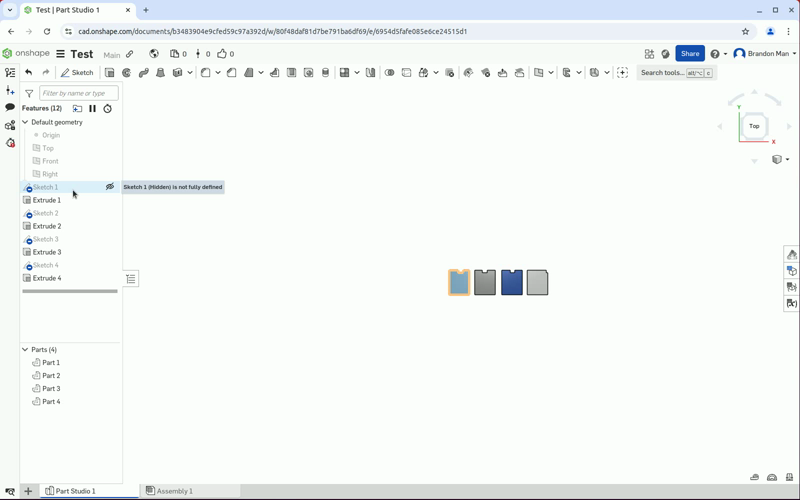
click(73, 189)
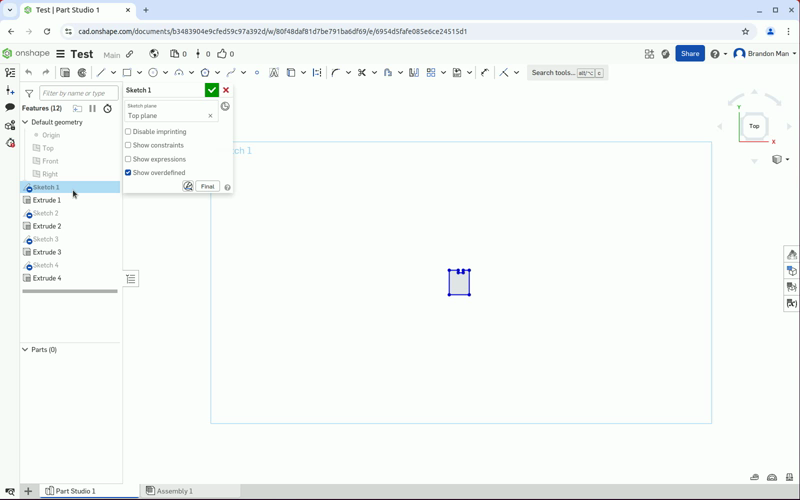
mouse_move(229, 92)
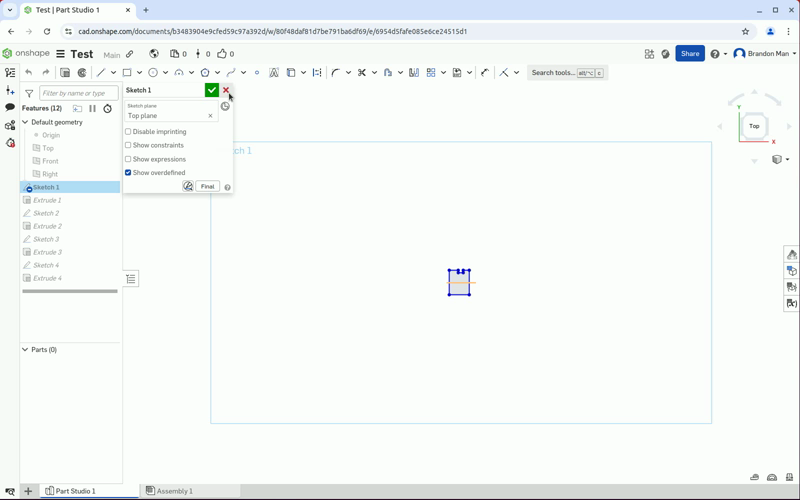
click(229, 92)
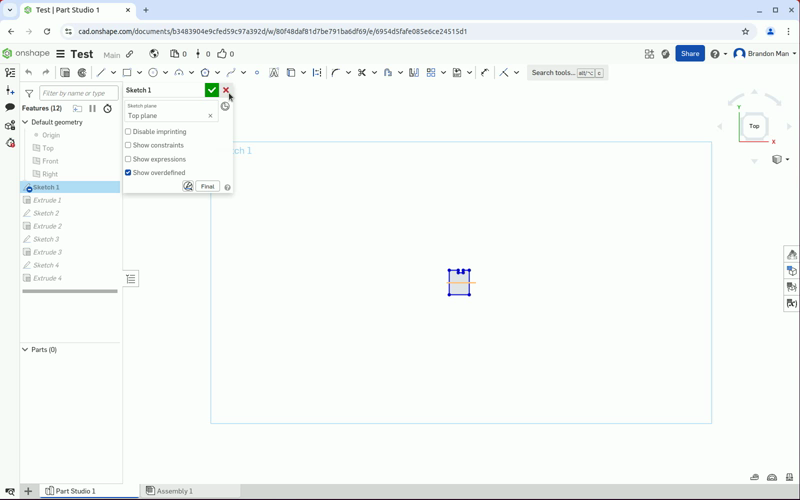
key(shift+s)
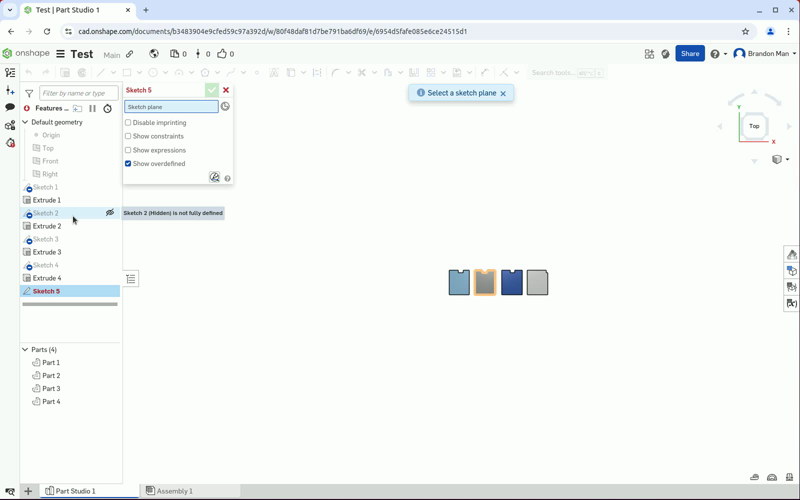
scroll(3)
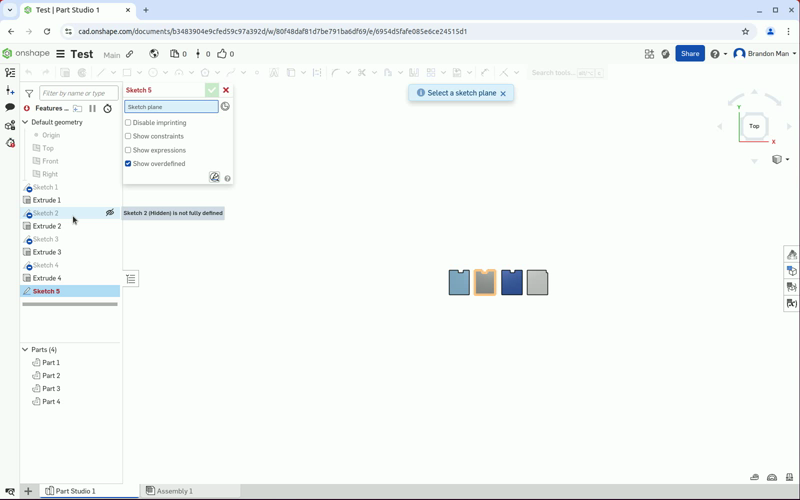
mouse_move(73, 150)
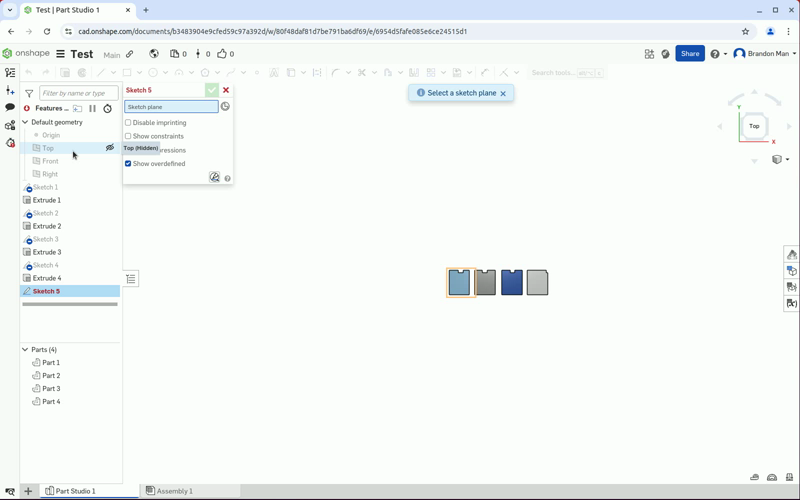
click(73, 150)
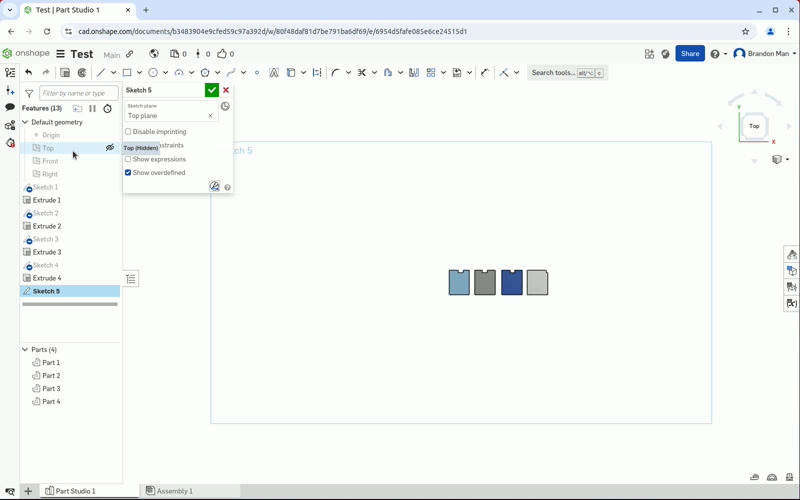
mouse_move(73, 352)
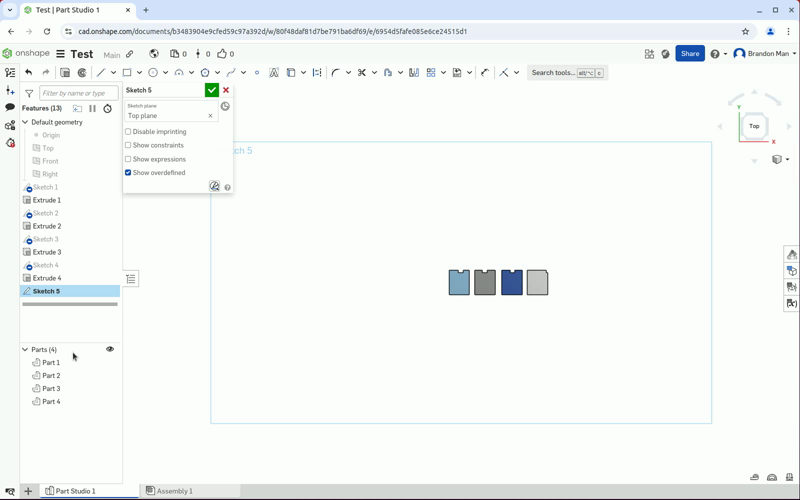
key(y)
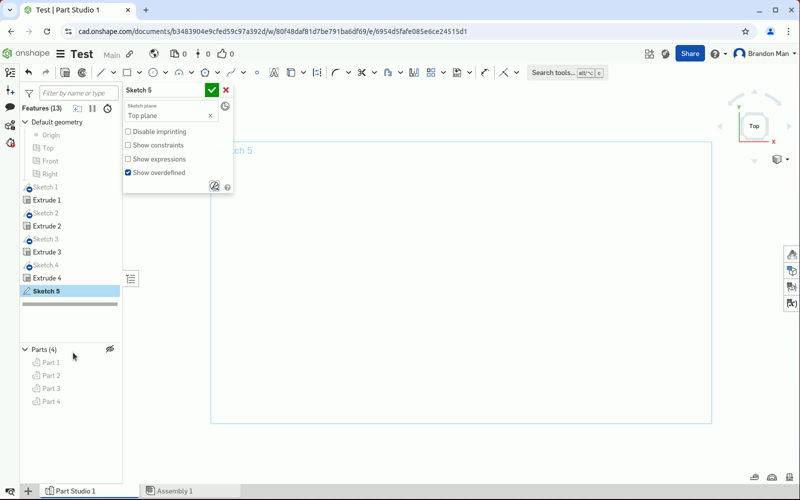
key(l)
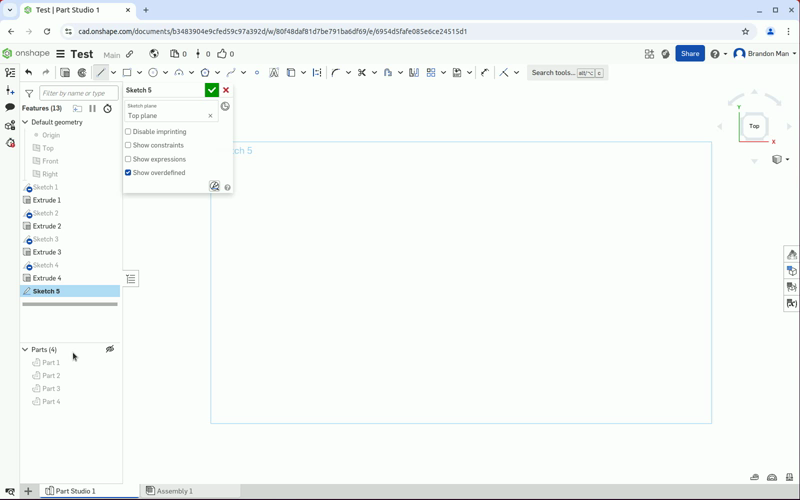
key_down(shift)
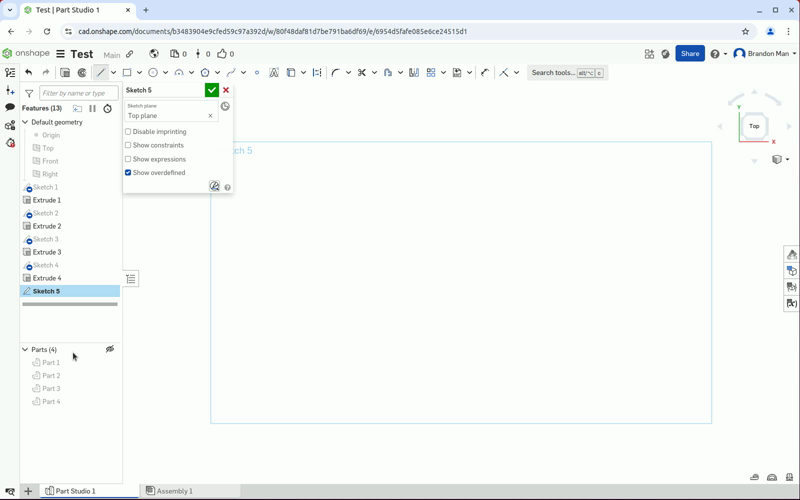
mouse_move(553, 294)
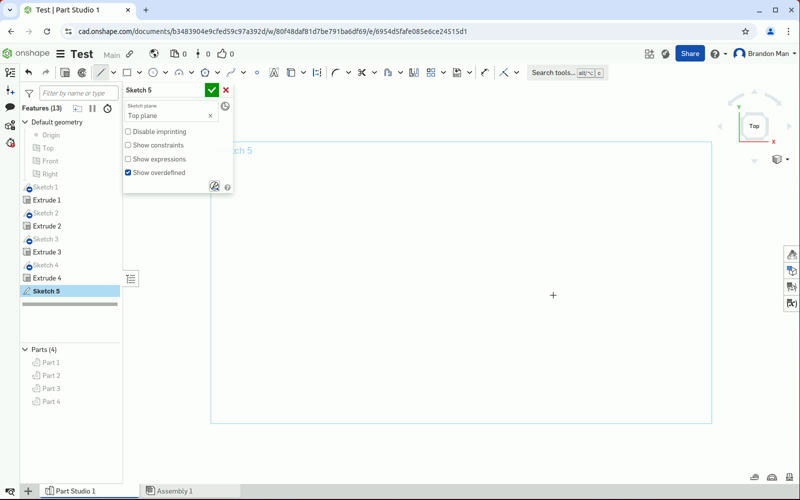
click(553, 294)
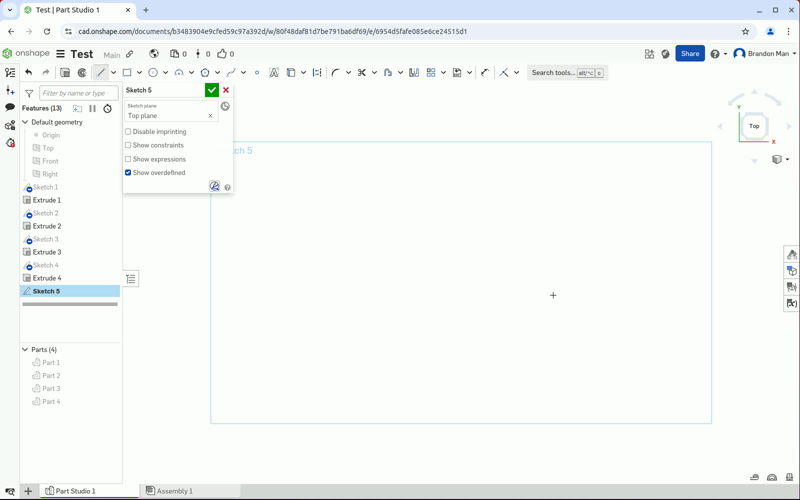
key_up(shift)
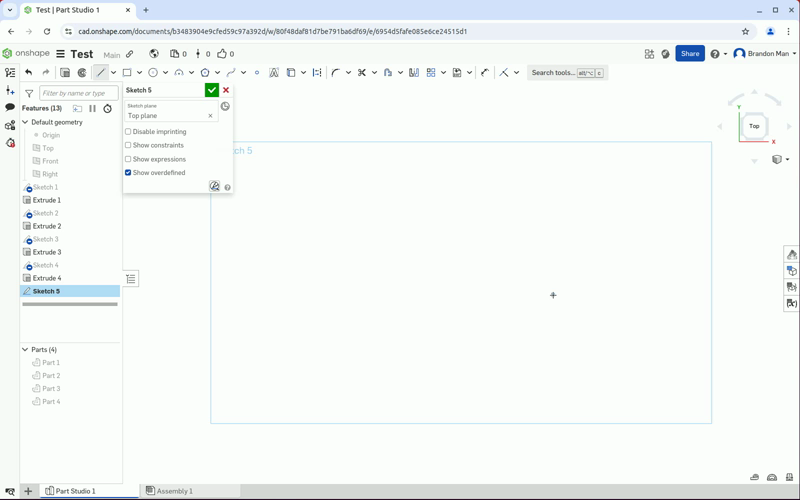
key_down(shift)
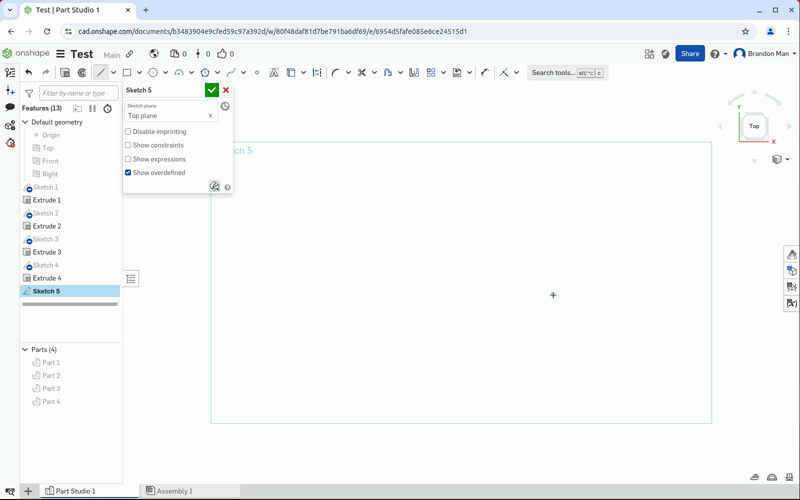
mouse_move(583, 294)
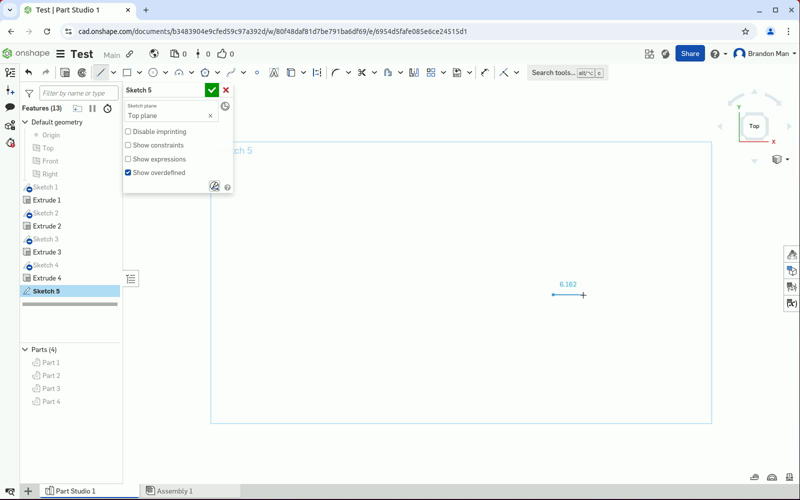
mouse_move(573, 294)
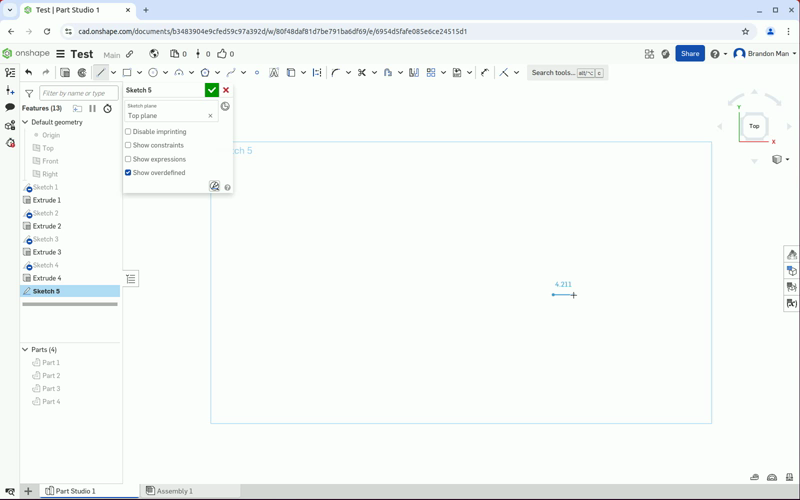
click(573, 294)
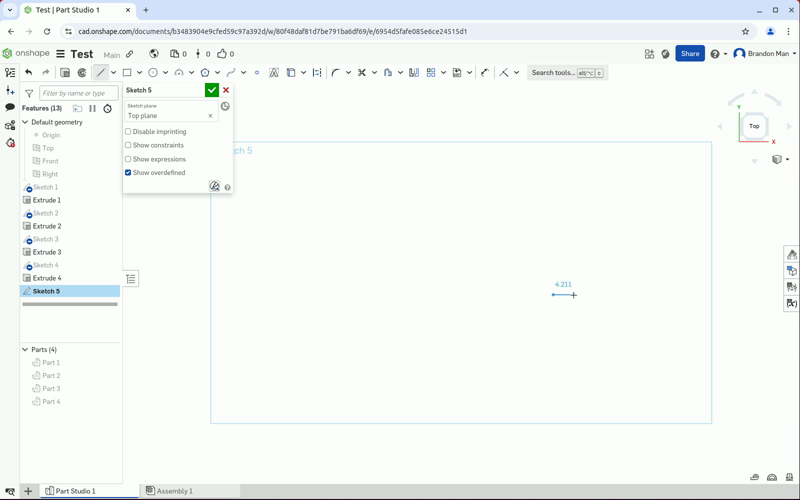
key_up(shift)
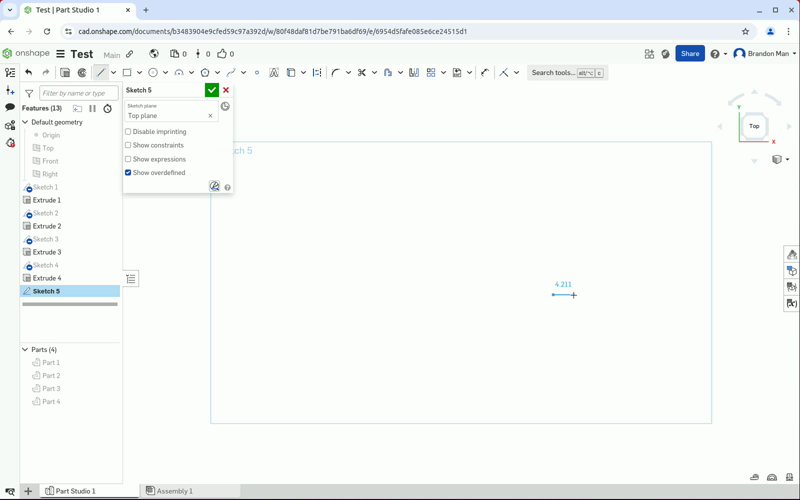
key_down(shift)
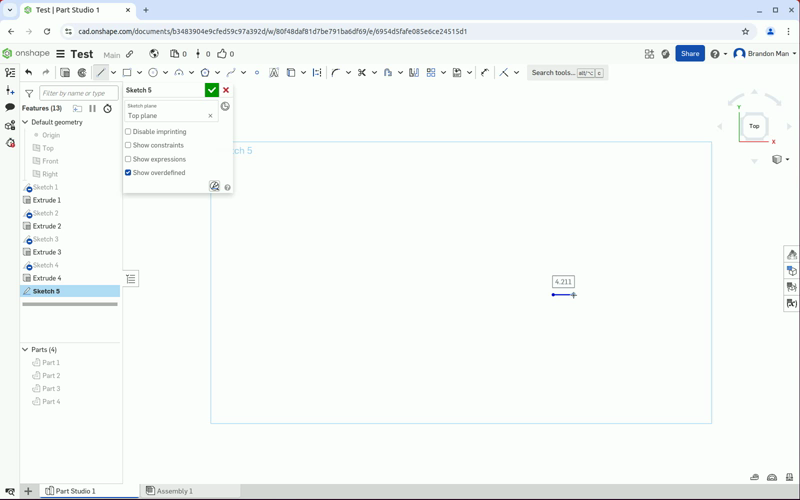
mouse_move(589, 294)
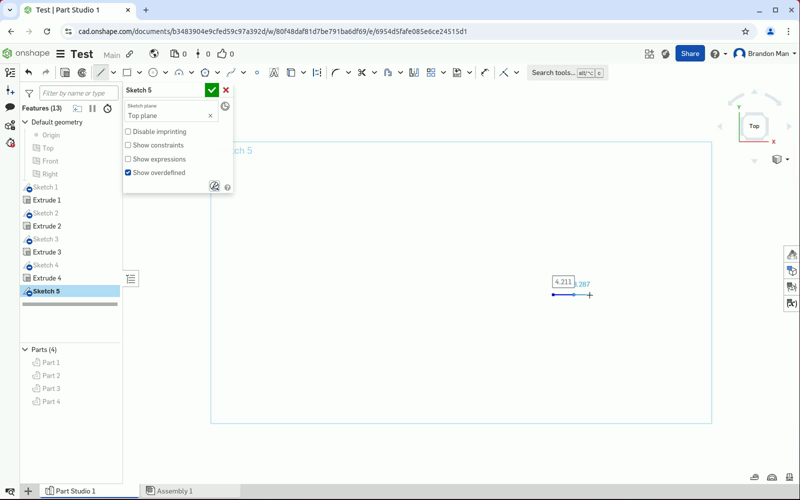
mouse_move(573, 270)
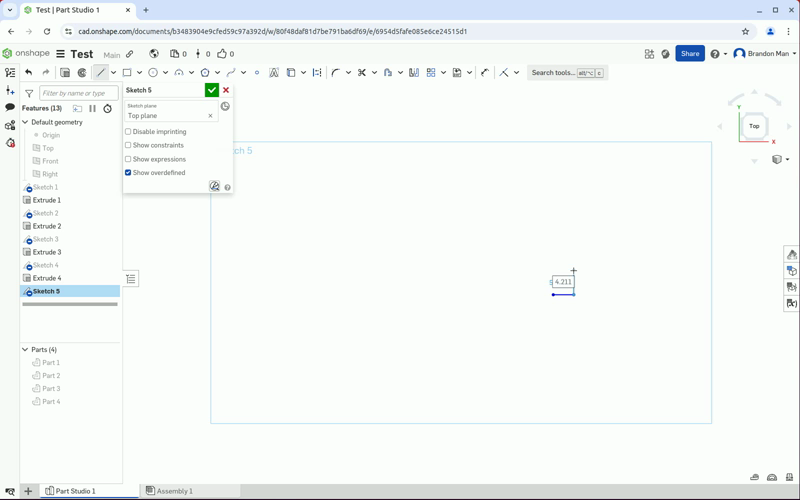
click(573, 270)
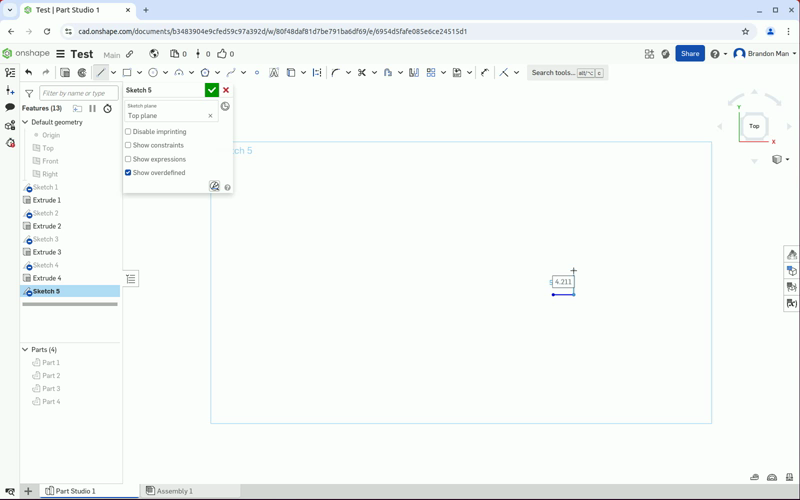
key_up(shift)
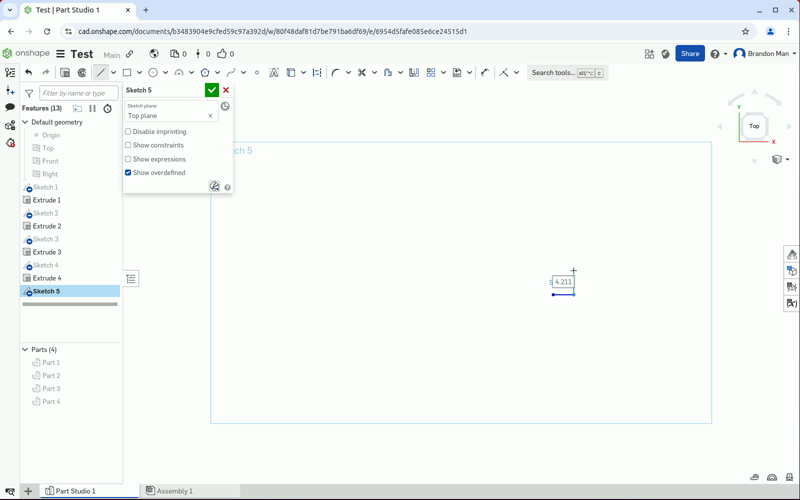
key_down(shift)
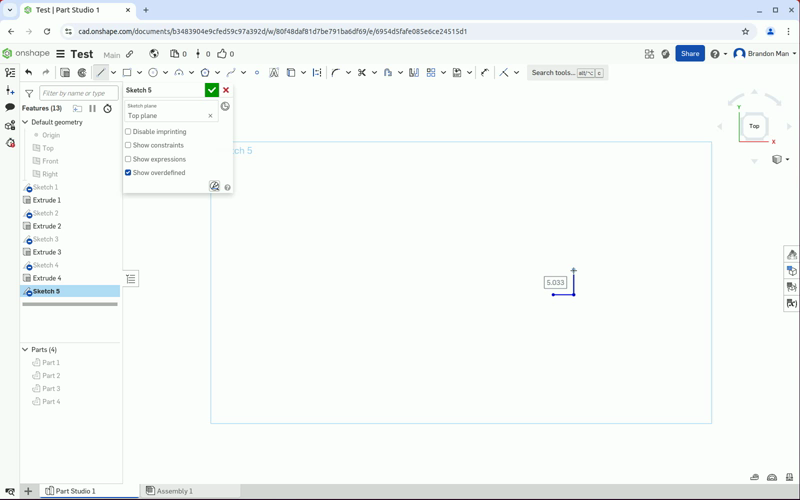
mouse_move(589, 270)
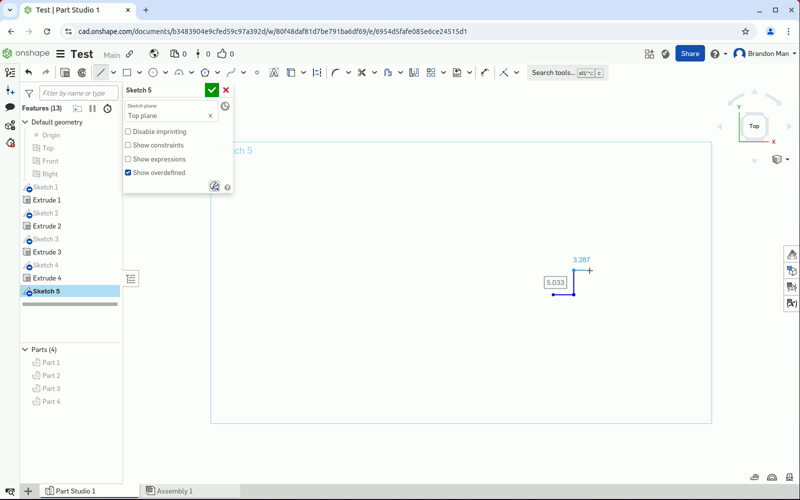
mouse_move(556, 270)
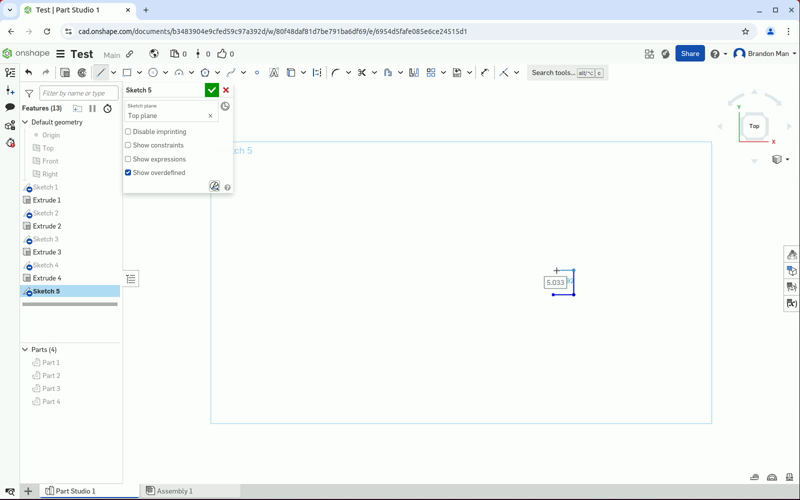
click(556, 270)
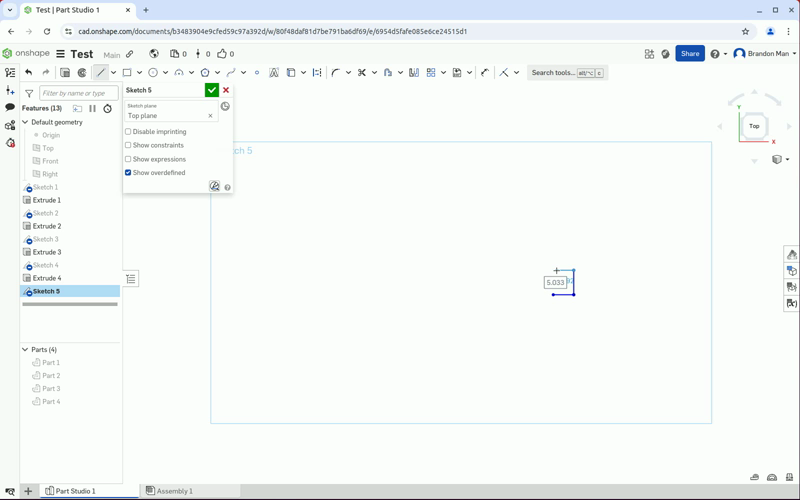
key_up(shift)
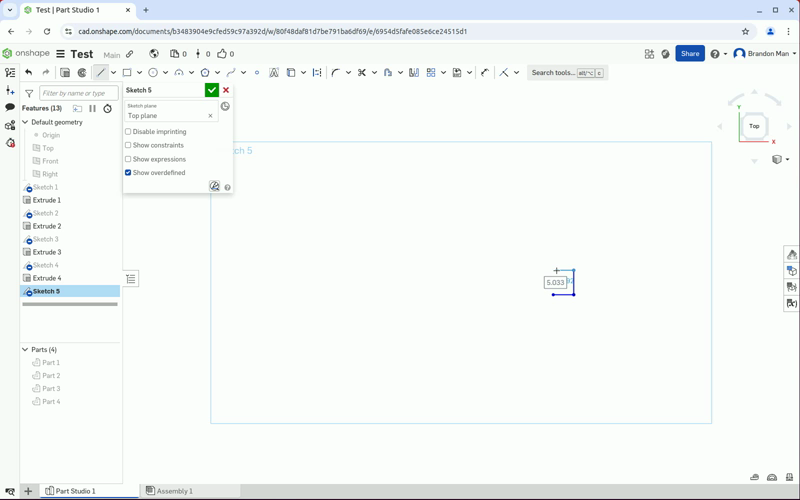
key_down(shift)
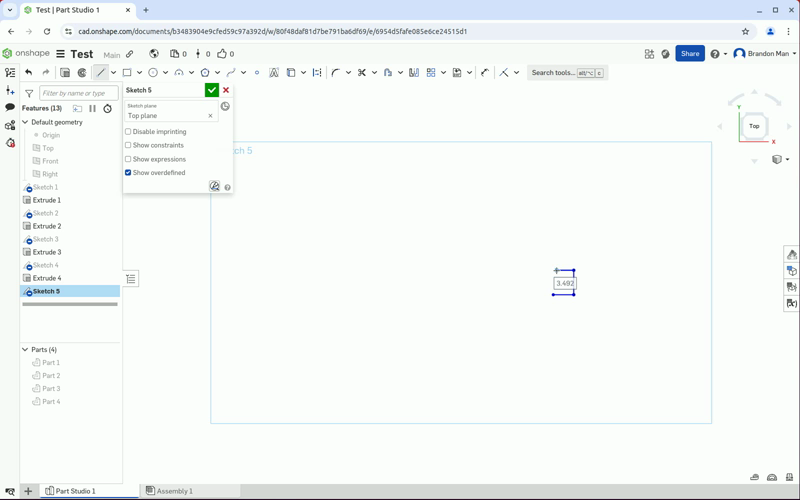
mouse_move(586, 270)
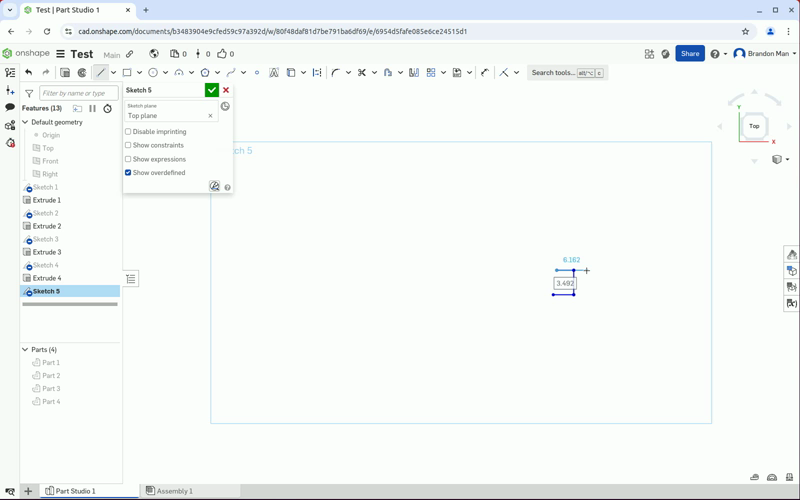
mouse_move(556, 272)
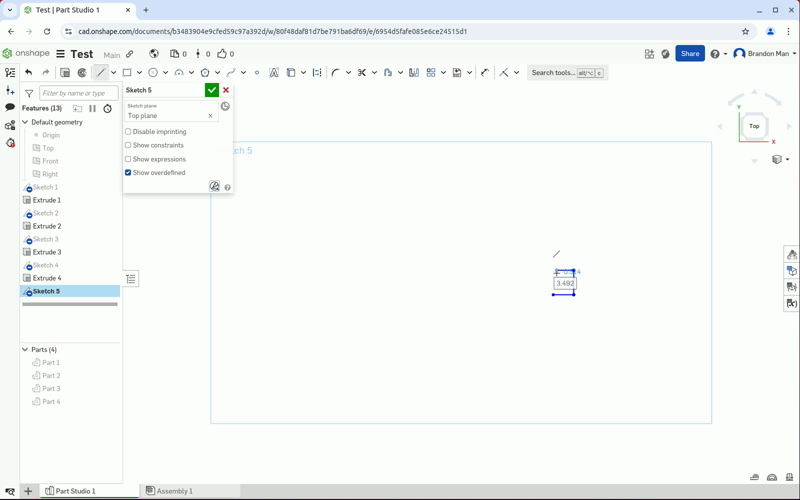
scroll(6)
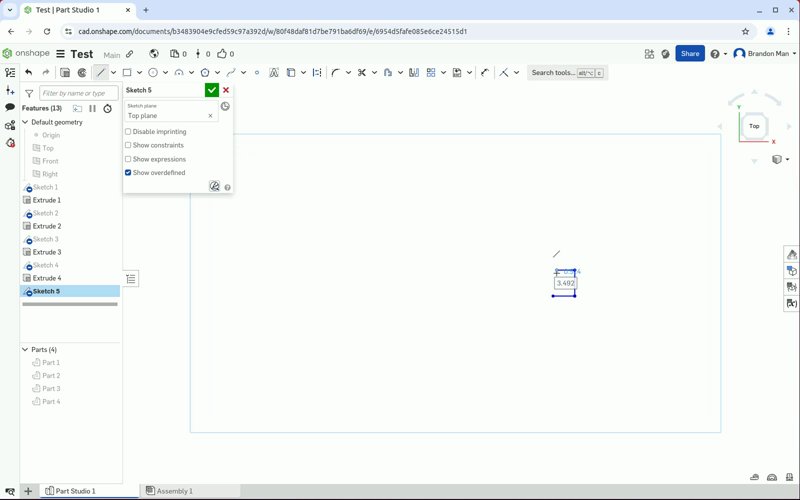
scroll(6)
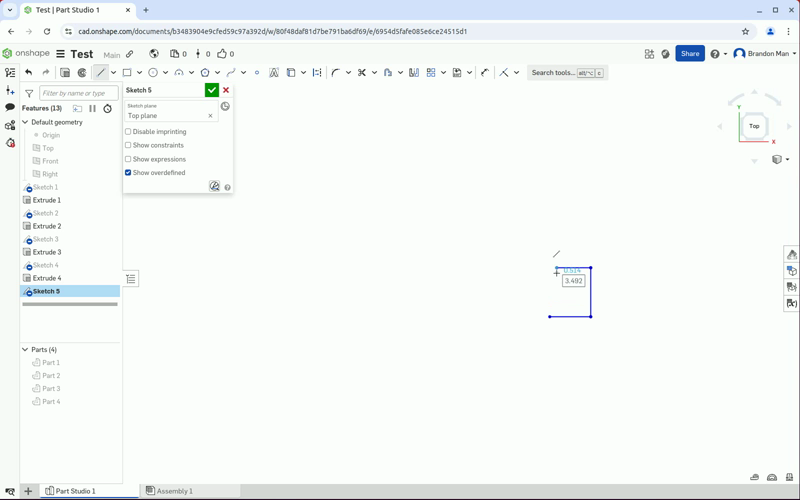
scroll(6)
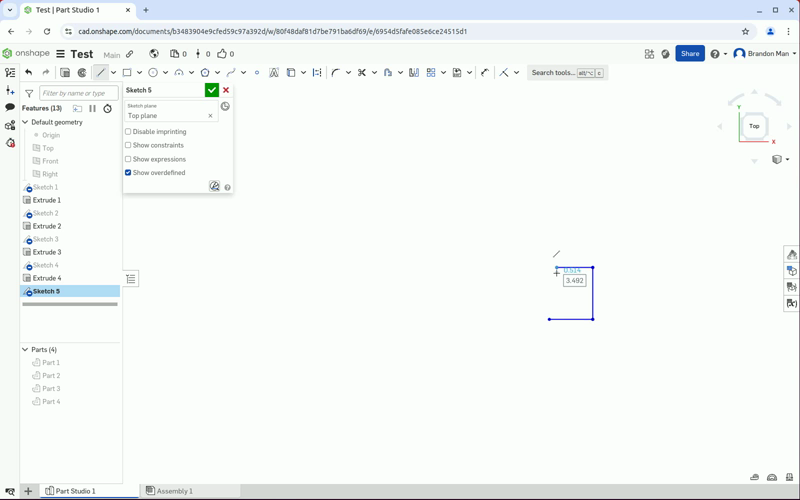
scroll(6)
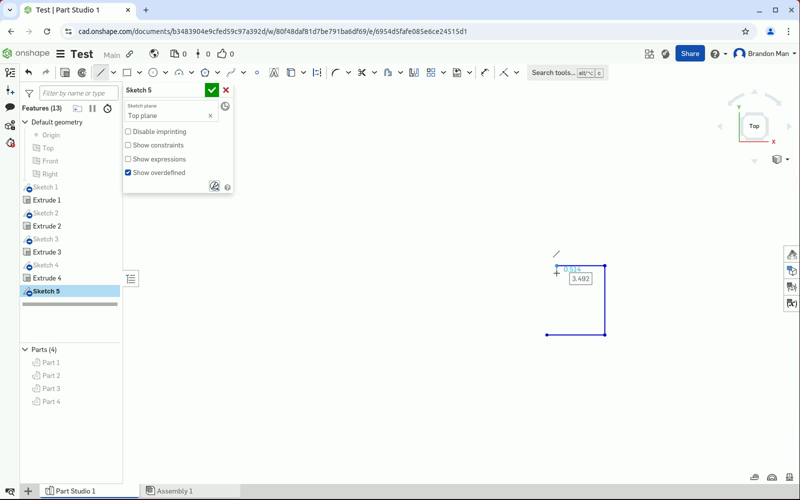
scroll(6)
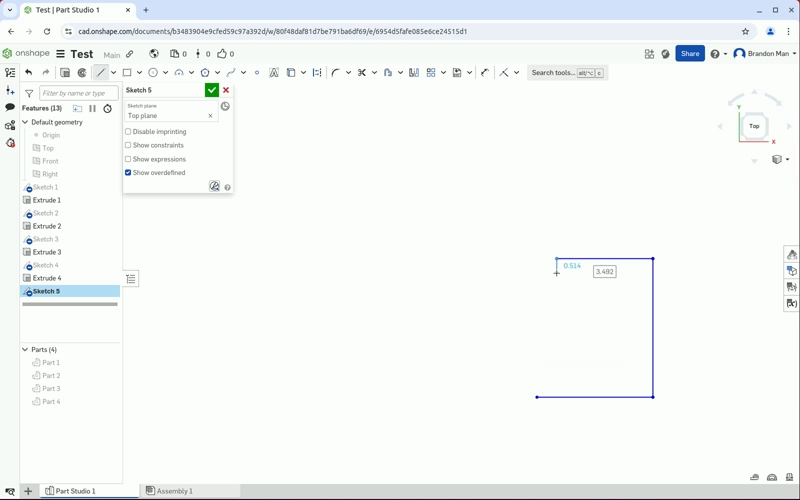
scroll(6)
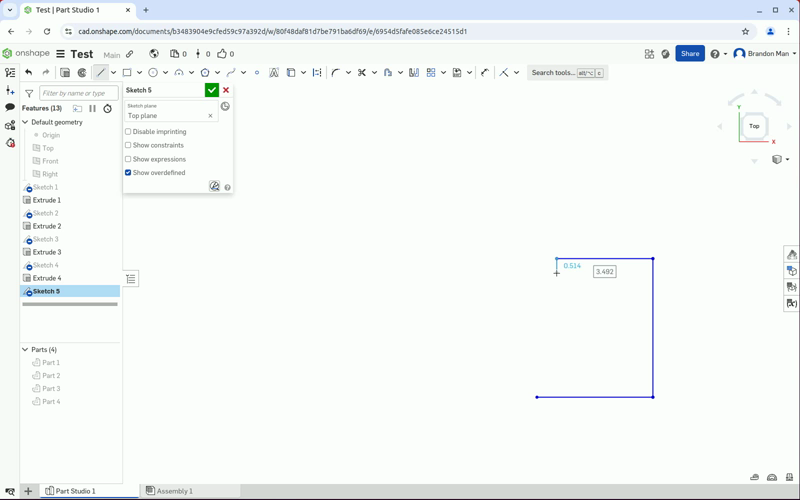
scroll(6)
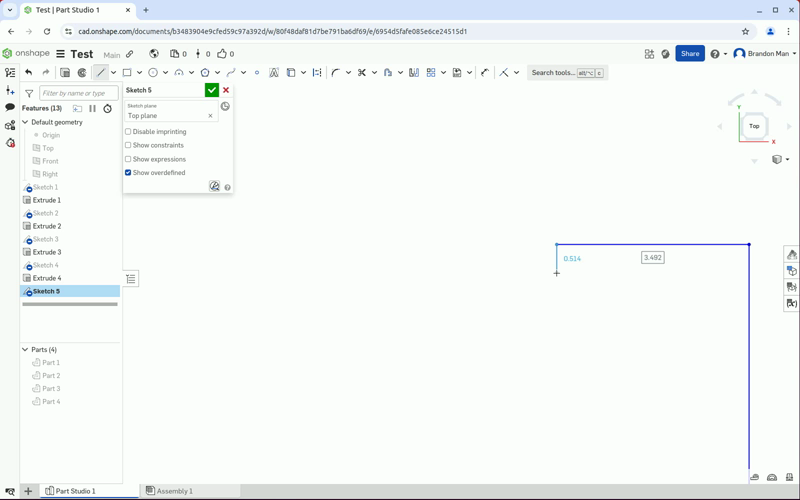
click(556, 272)
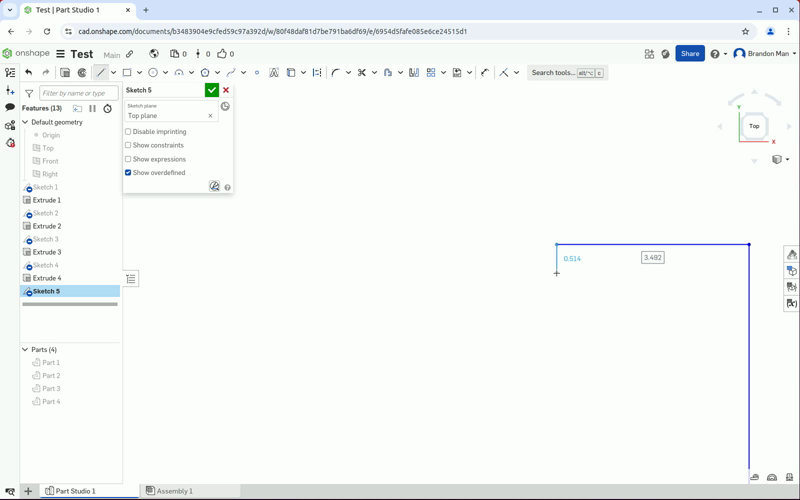
scroll(-6)
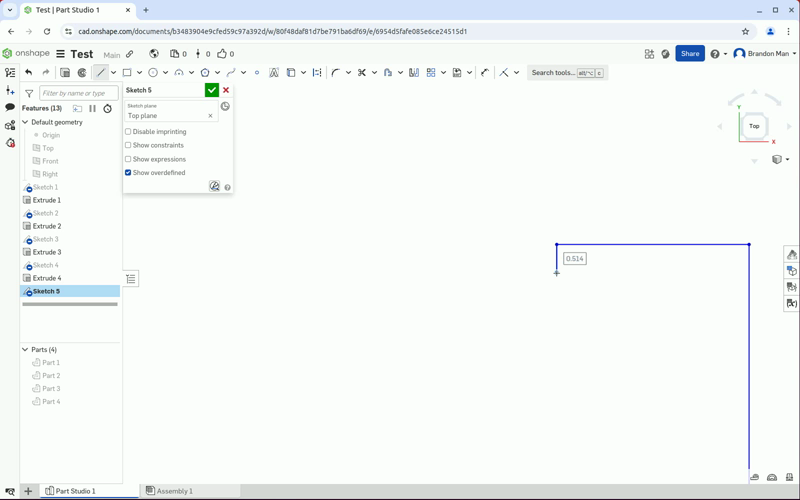
scroll(-6)
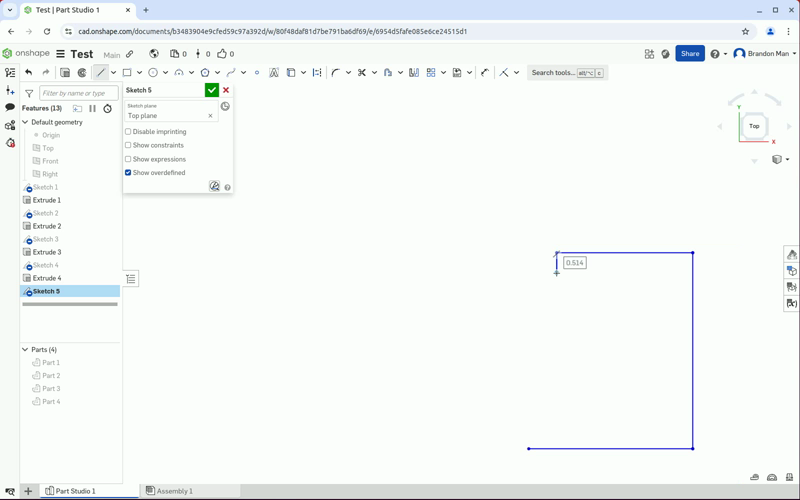
scroll(-6)
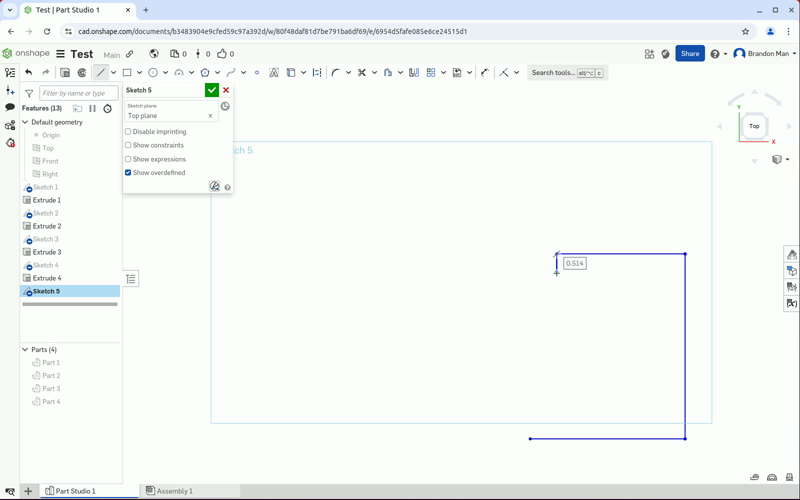
scroll(-6)
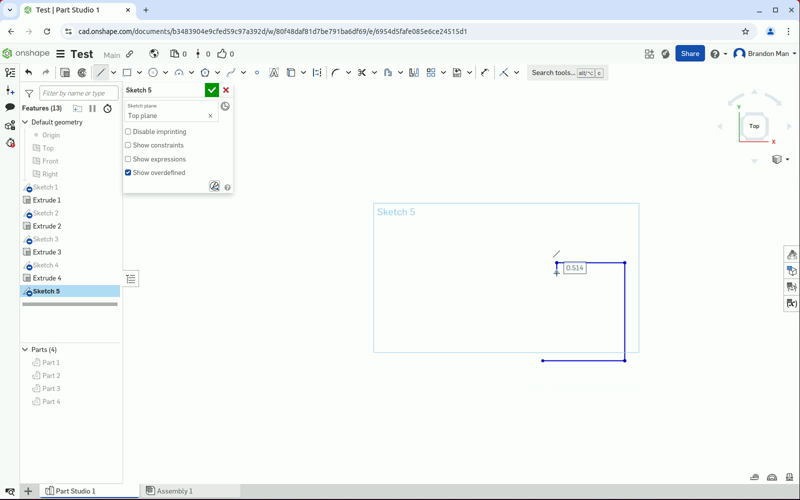
scroll(-6)
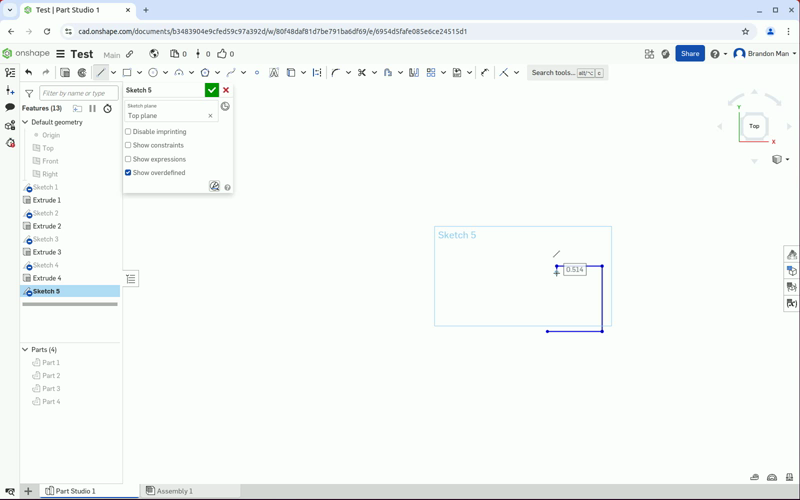
scroll(-6)
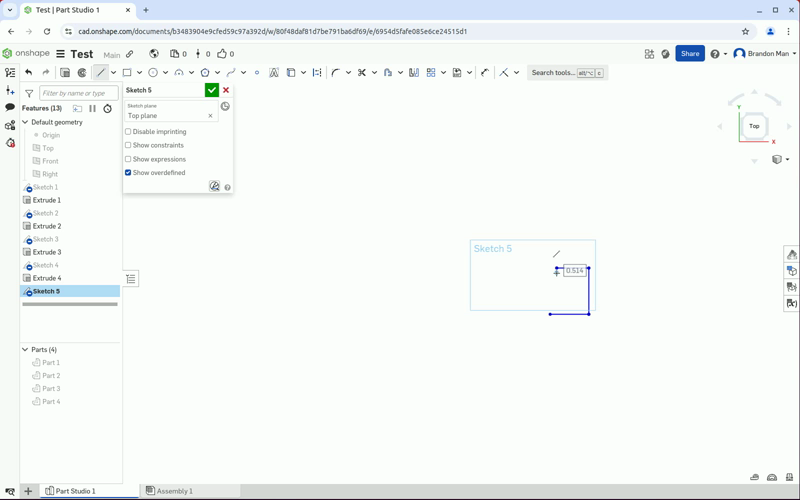
scroll(-6)
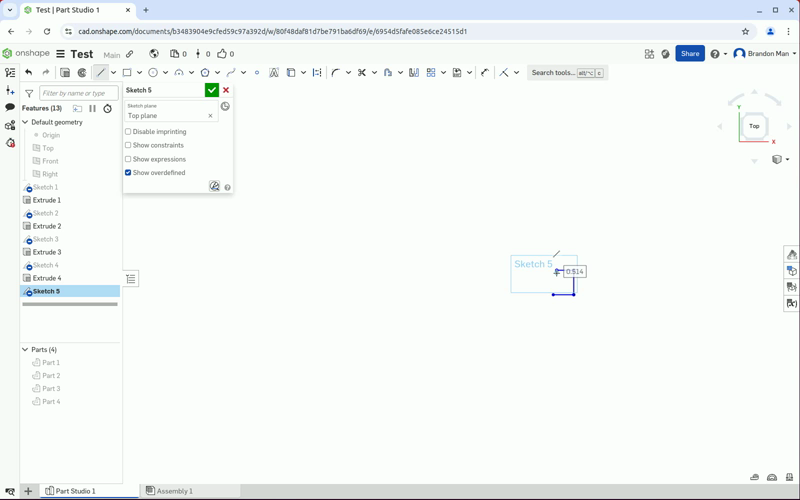
key_up(shift)
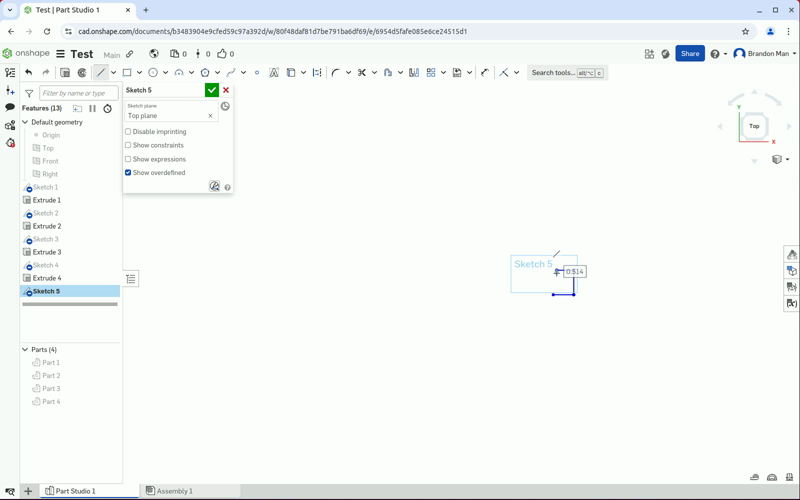
key_down(shift)
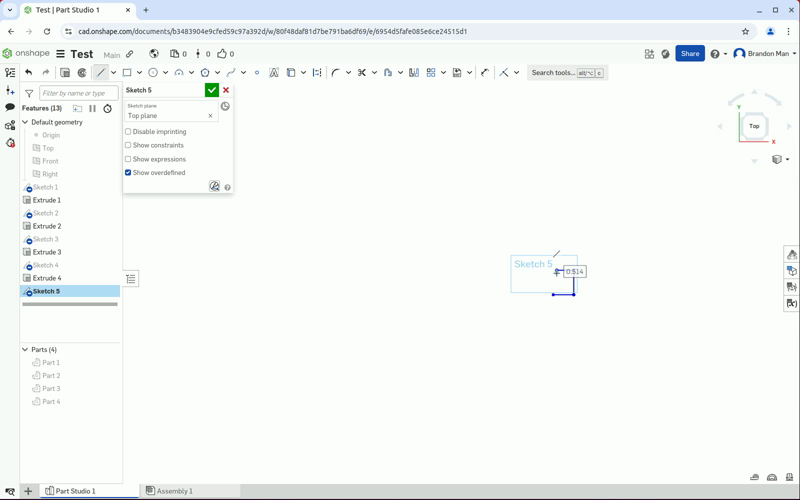
mouse_move(586, 272)
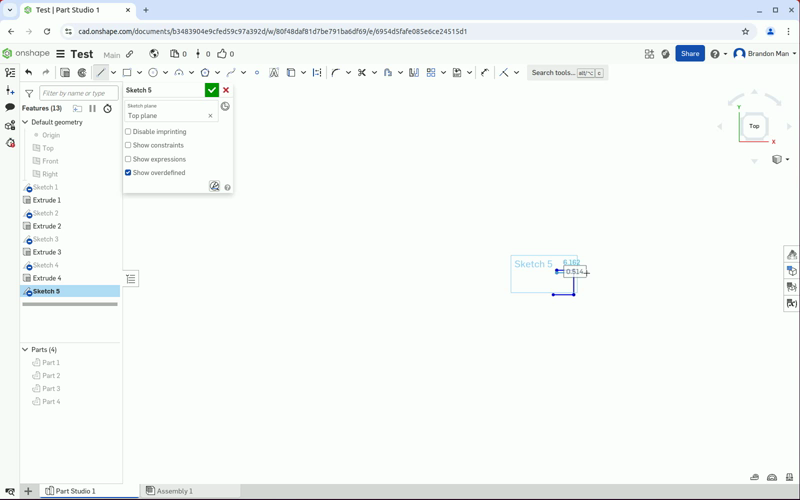
mouse_move(553, 272)
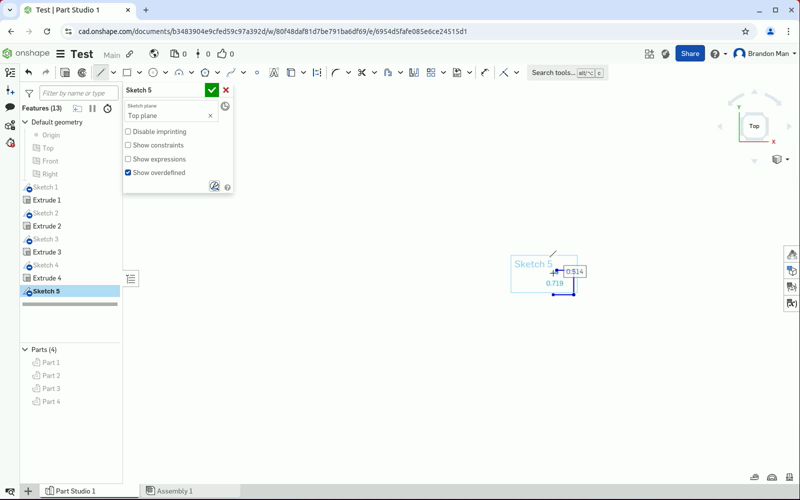
scroll(6)
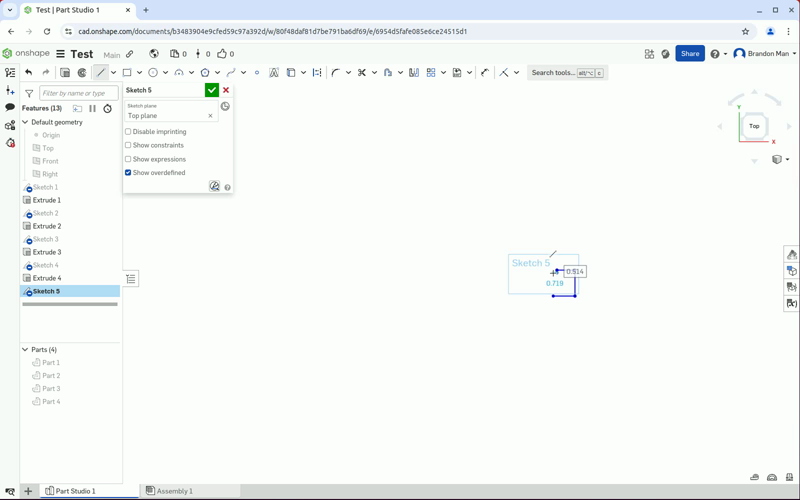
scroll(6)
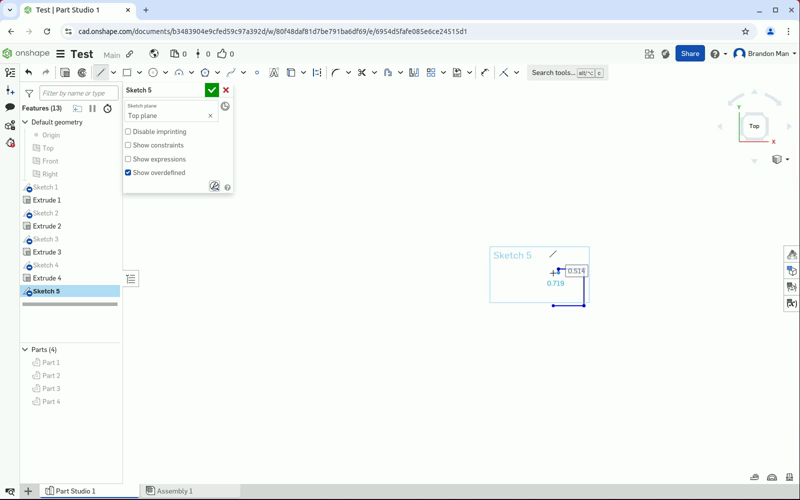
scroll(6)
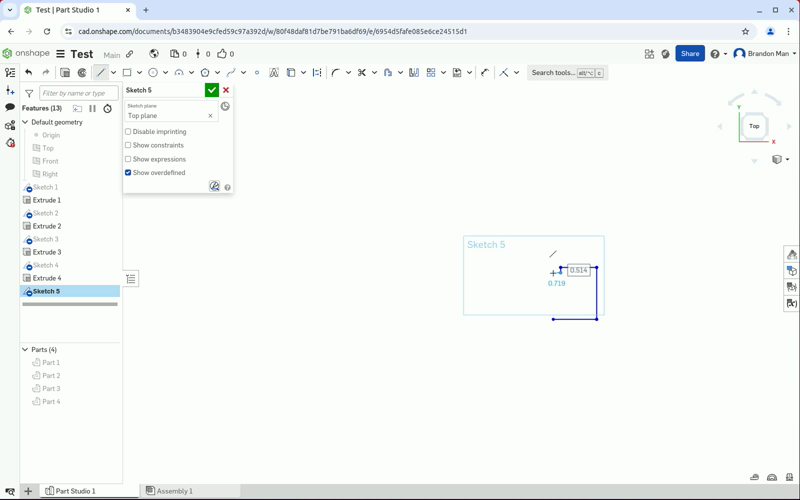
scroll(6)
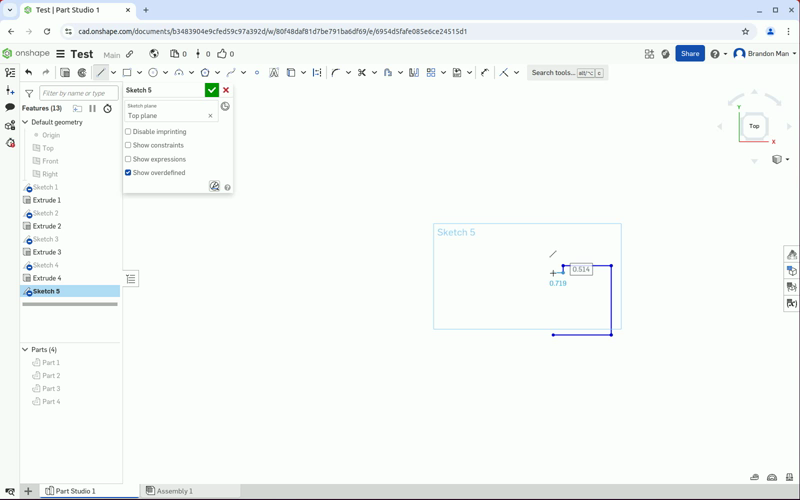
scroll(6)
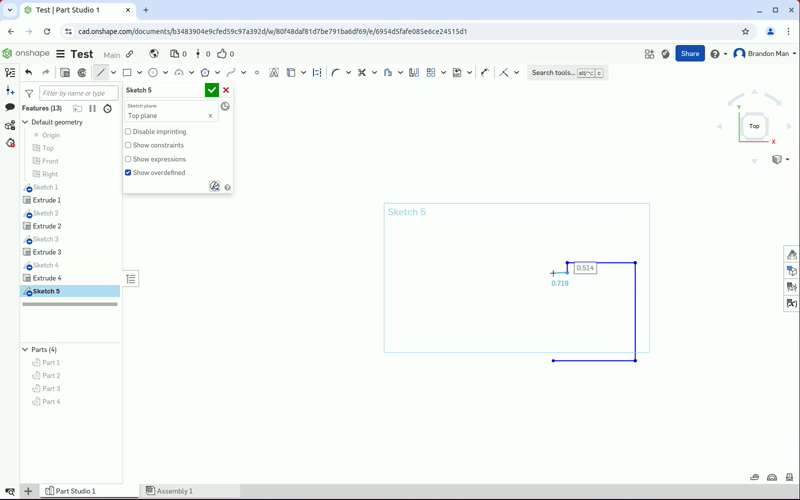
scroll(6)
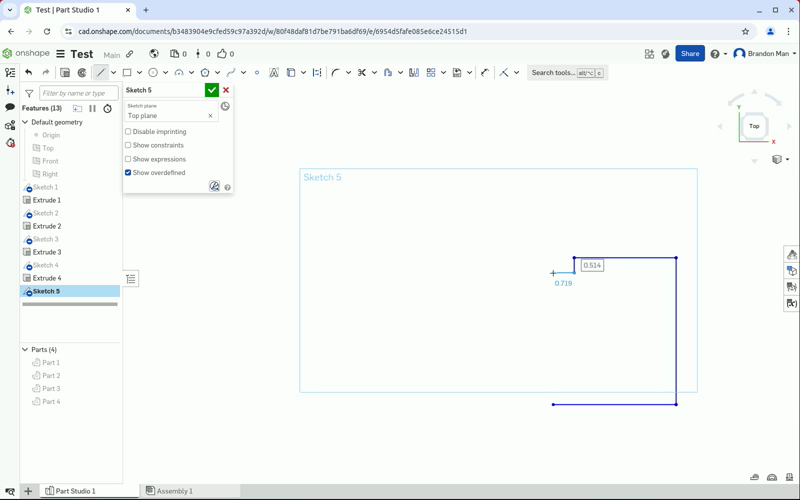
scroll(6)
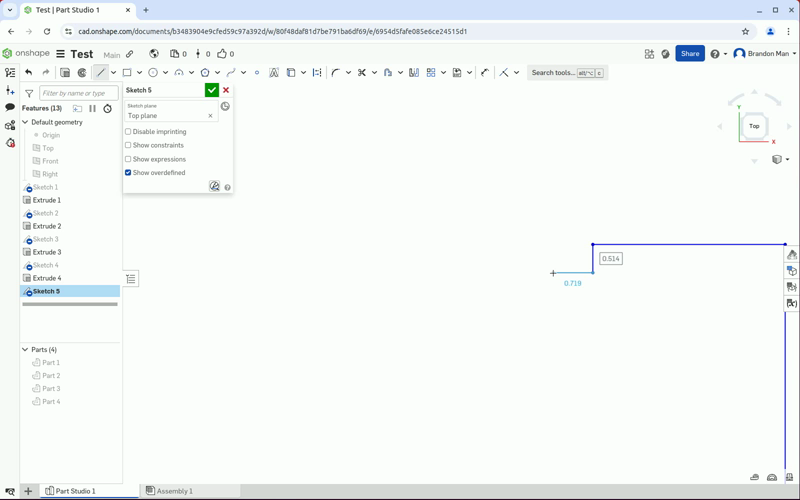
click(553, 272)
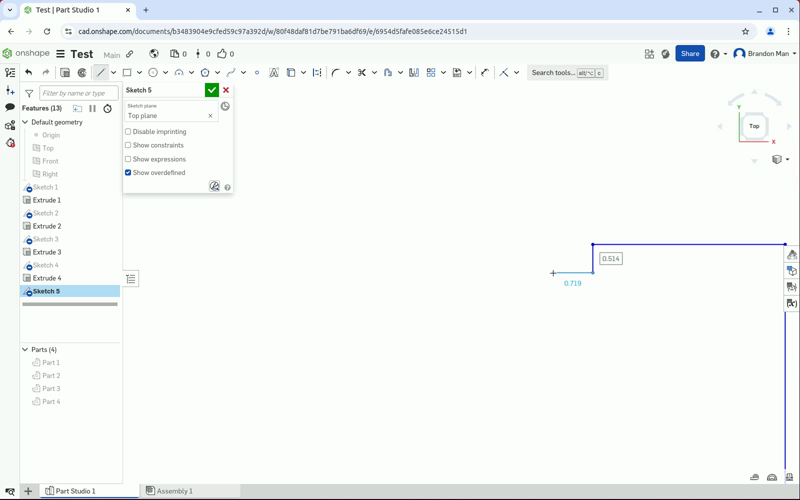
scroll(-6)
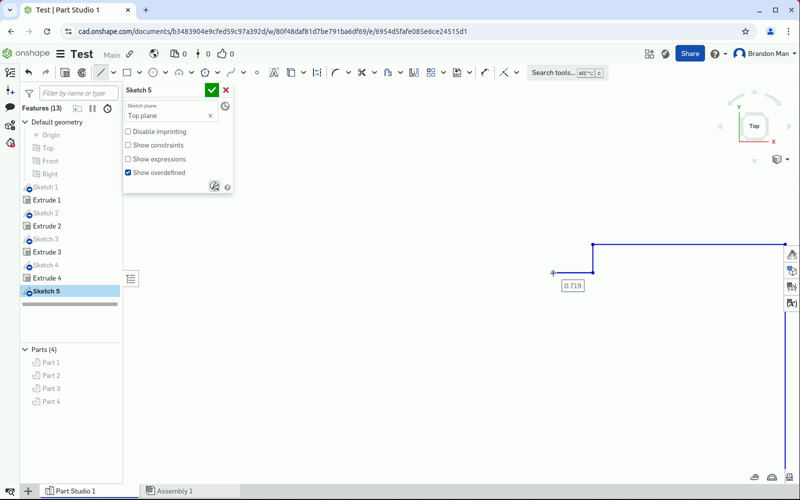
scroll(-6)
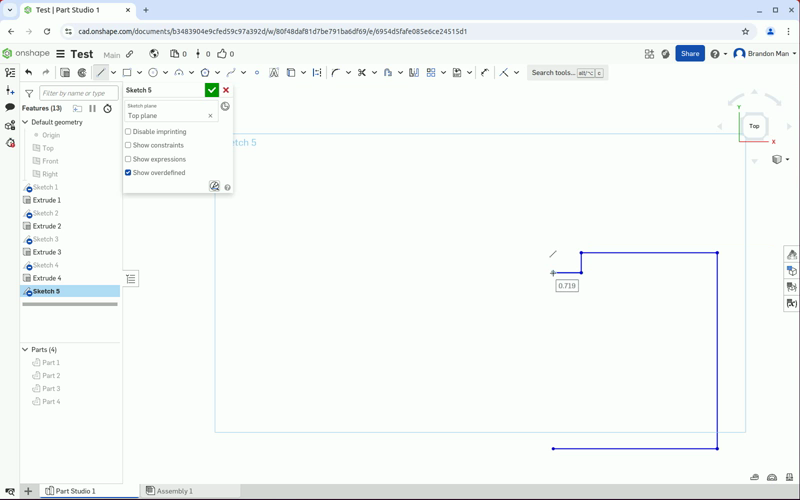
scroll(-6)
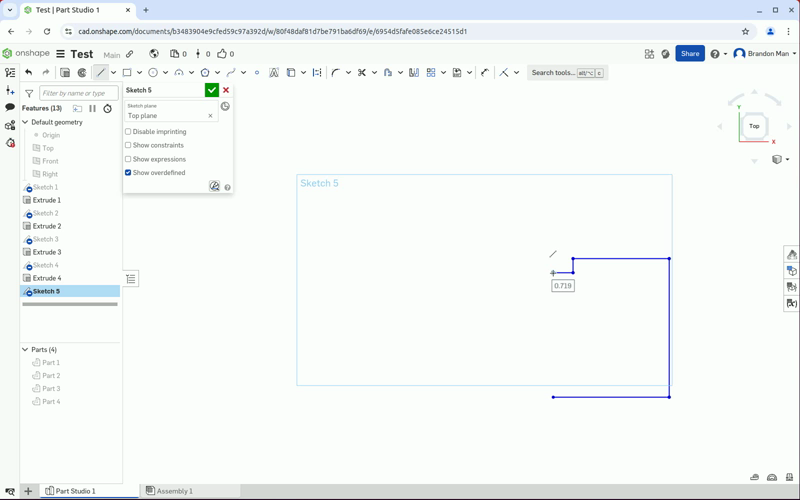
scroll(-6)
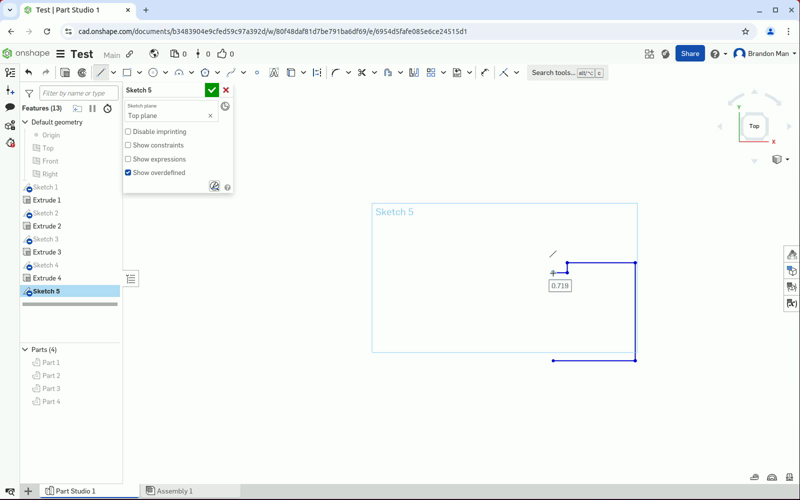
scroll(-6)
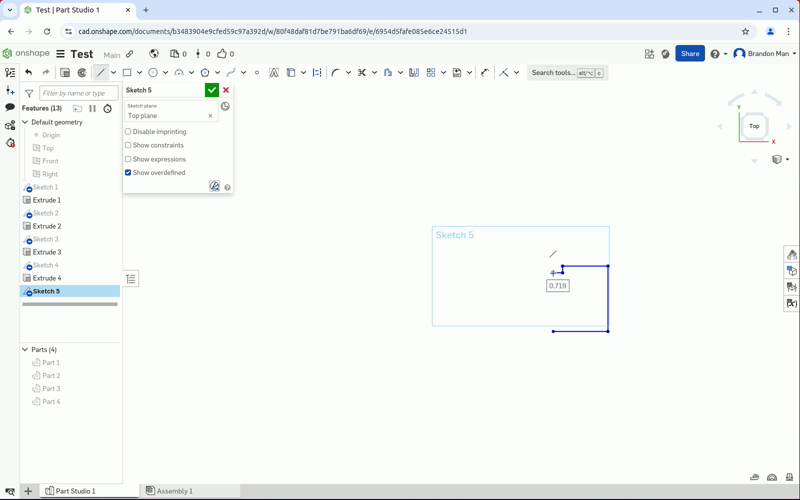
scroll(-6)
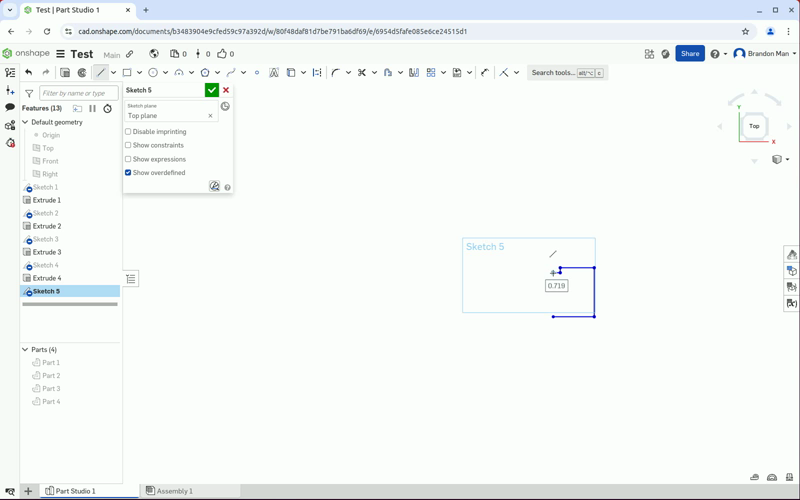
scroll(-6)
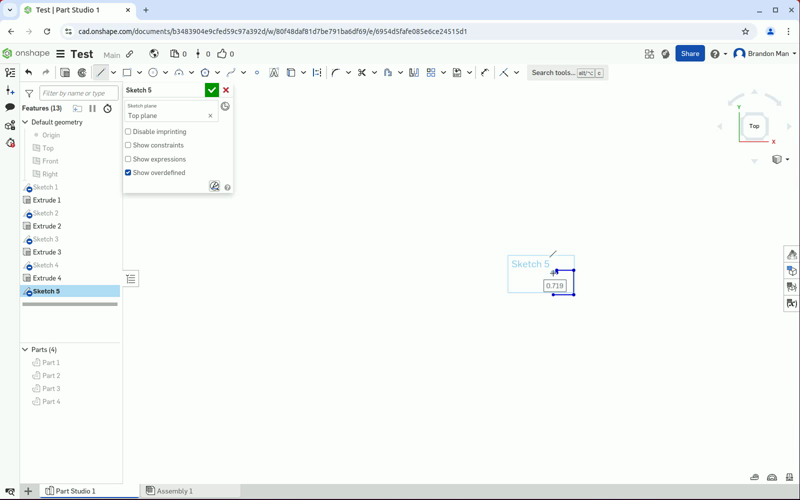
key_up(shift)
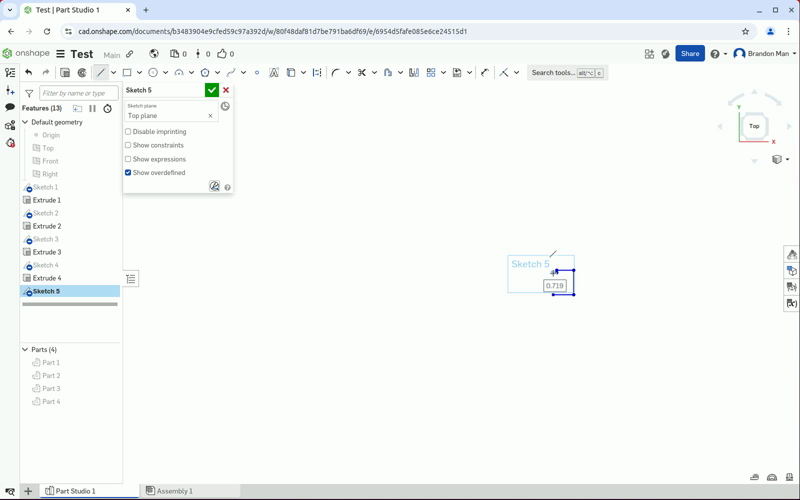
mouse_move(583, 272)
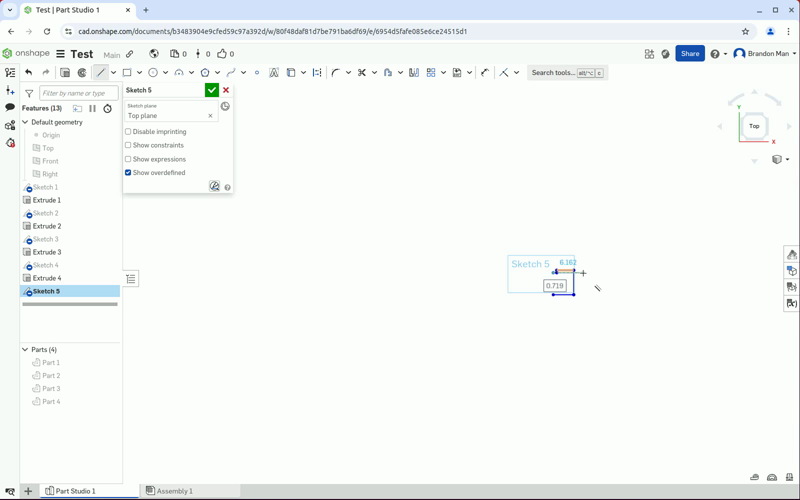
key_down(shift)
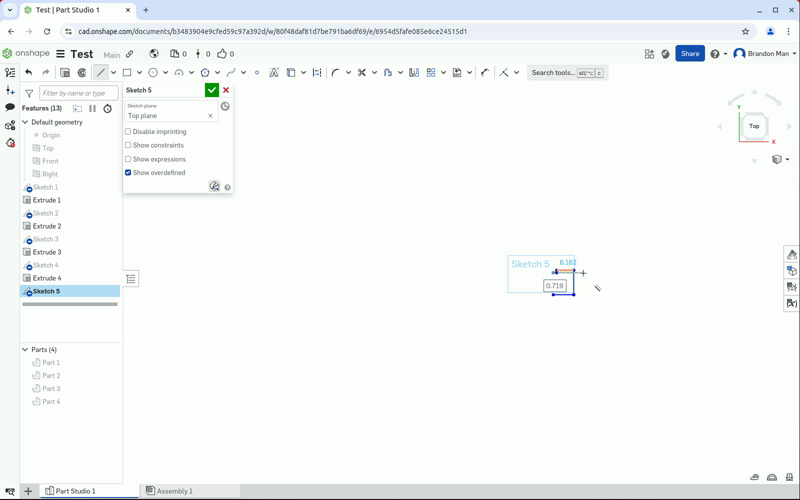
mouse_move(553, 294)
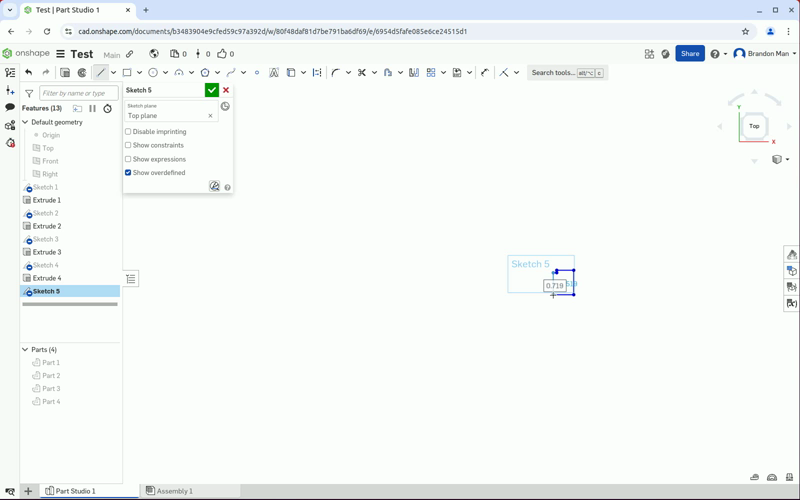
key_up(shift)
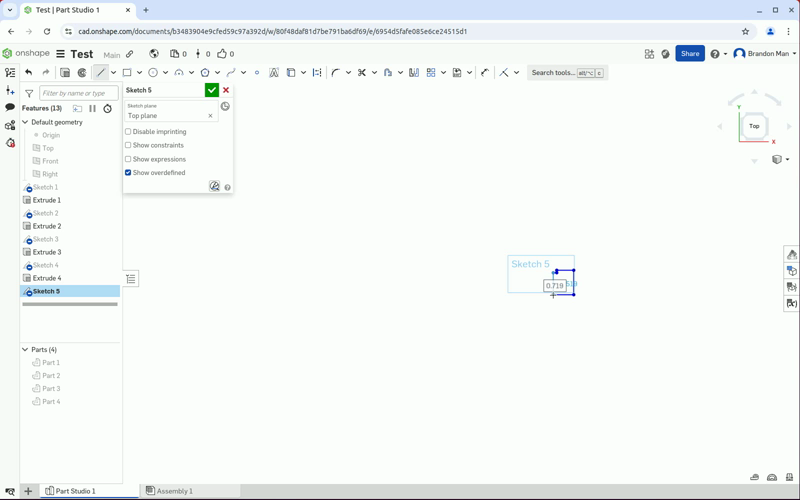
click(553, 294)
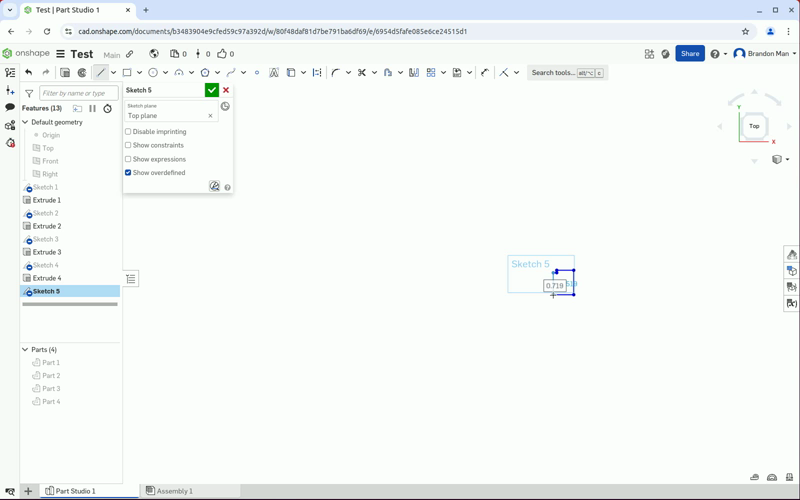
key(esc)
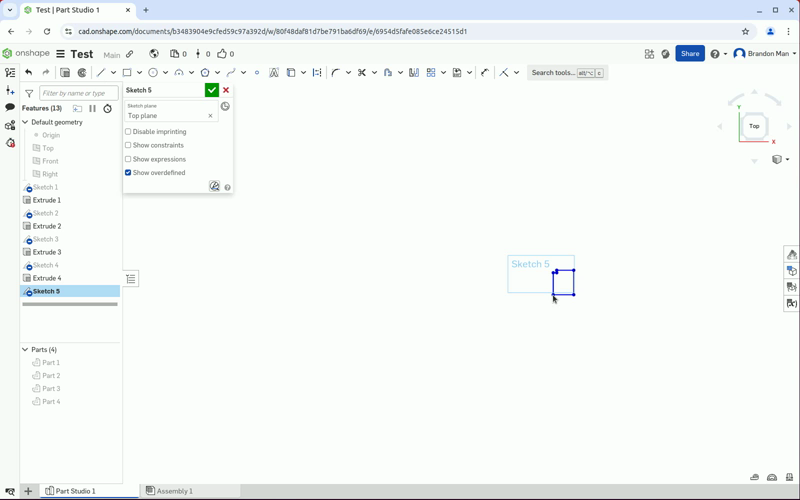
mouse_move(570, 285)
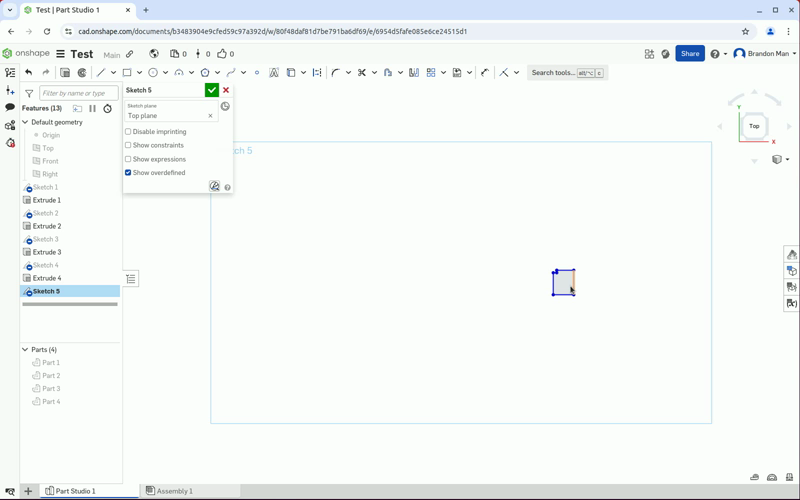
scroll(6)
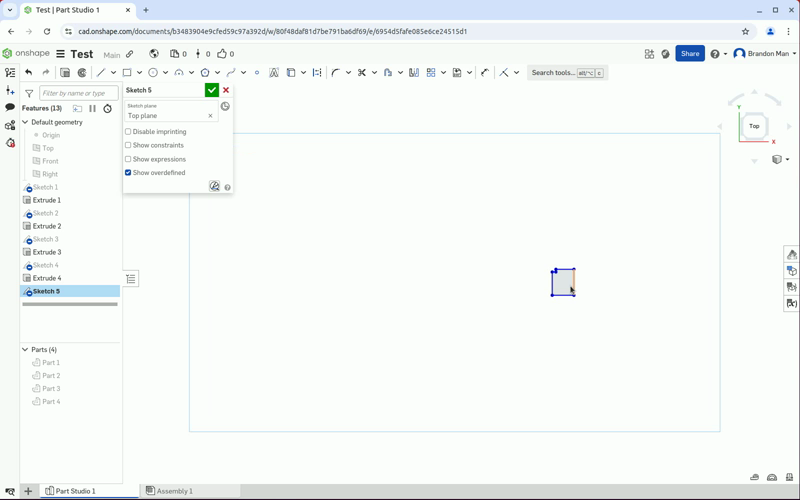
scroll(6)
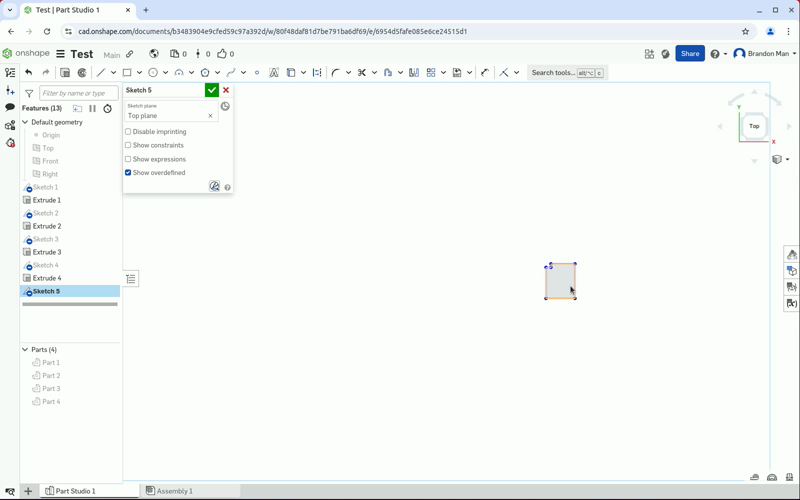
scroll(6)
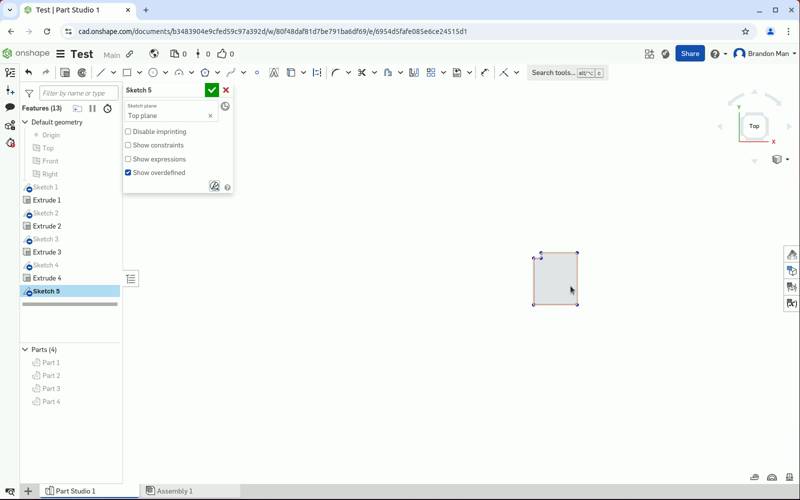
scroll(6)
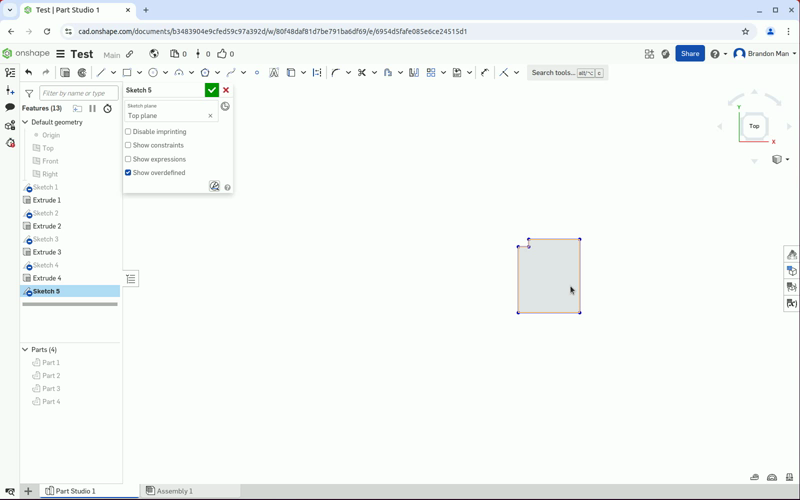
scroll(6)
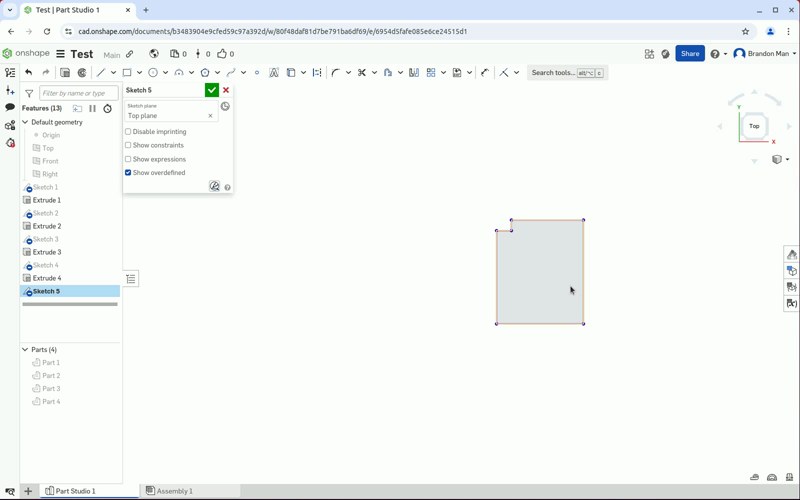
scroll(6)
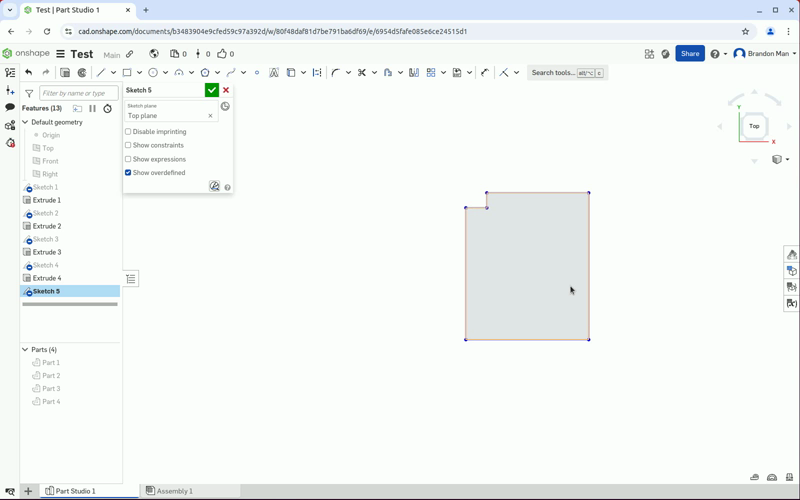
scroll(6)
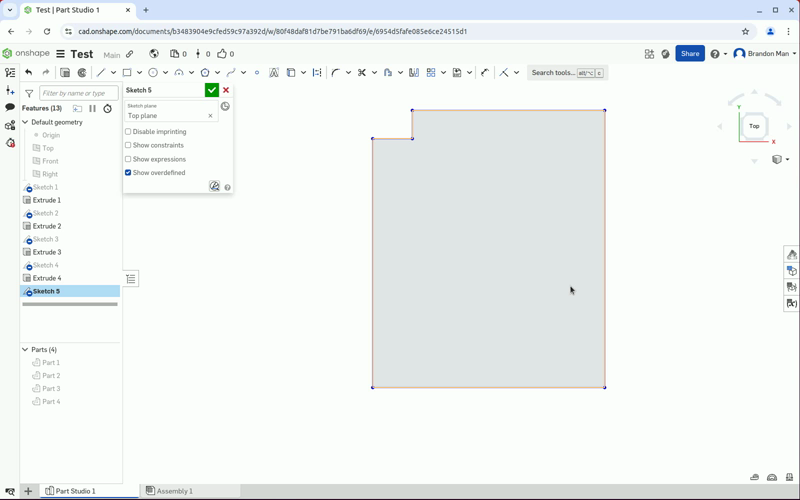
click(570, 285)
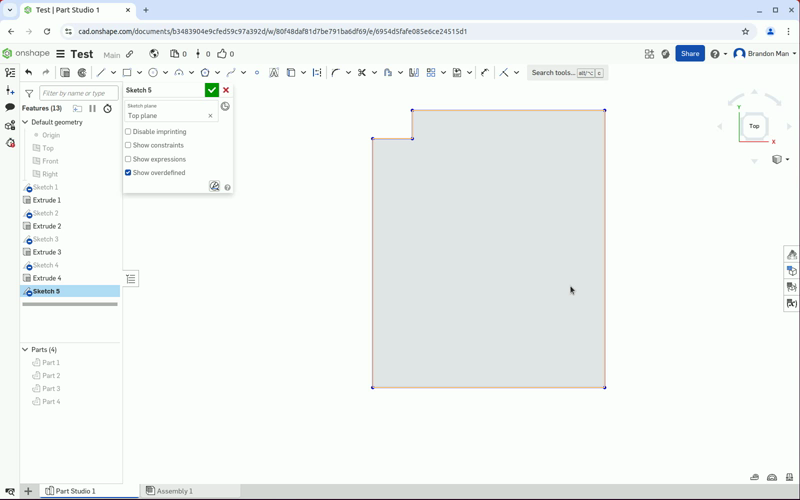
scroll(-6)
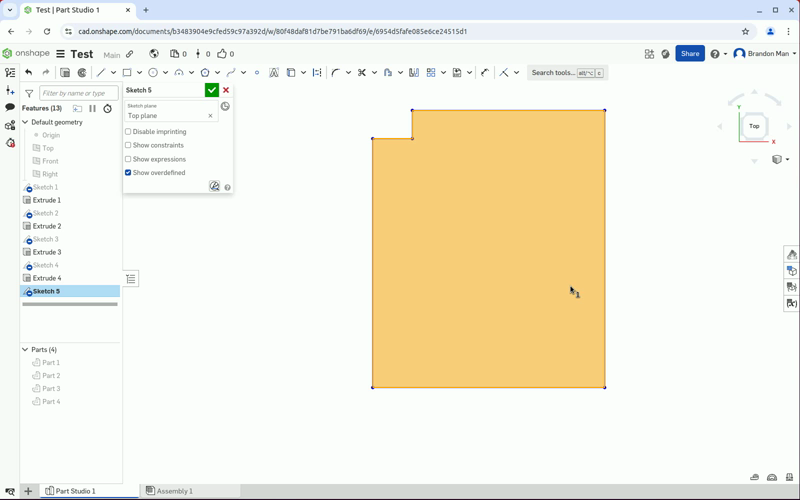
scroll(-6)
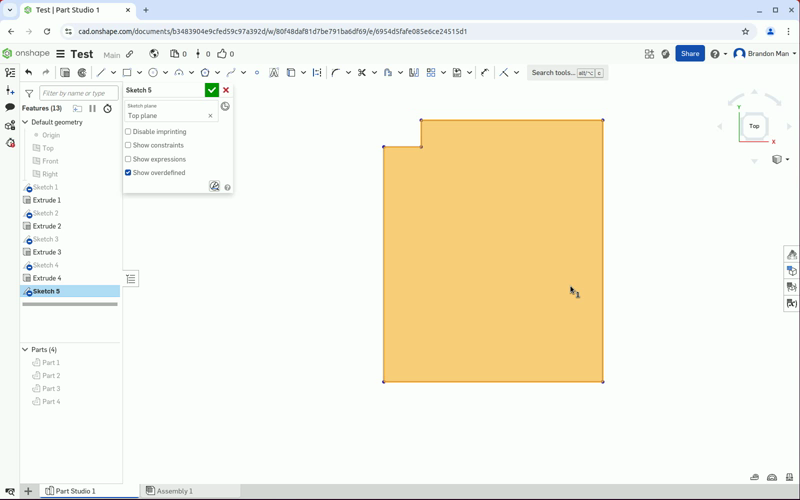
scroll(-6)
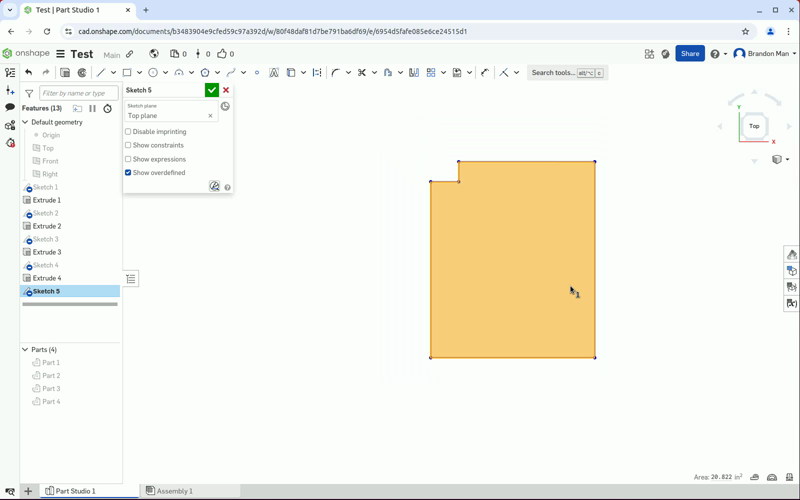
scroll(-6)
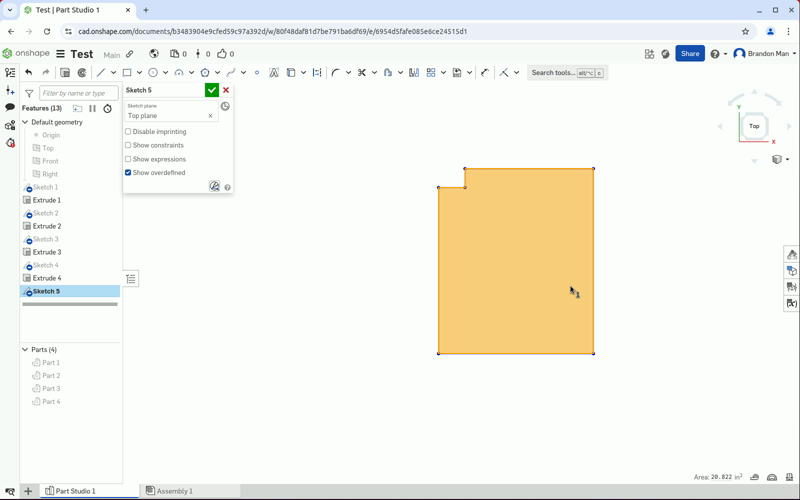
scroll(-6)
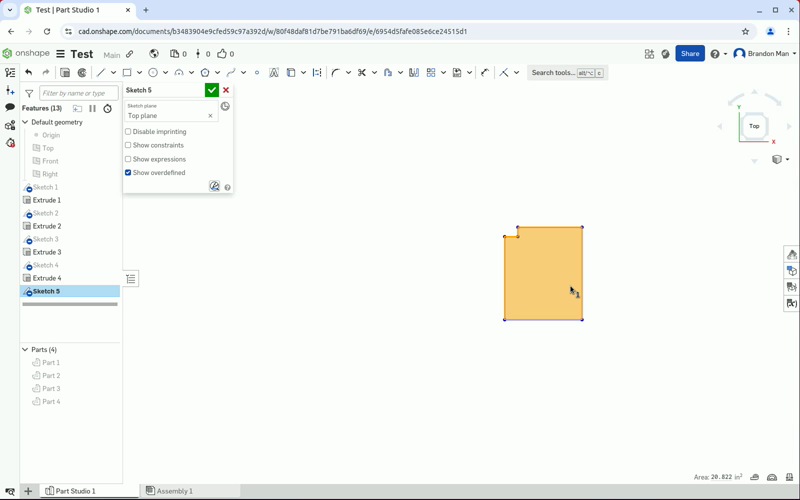
scroll(-6)
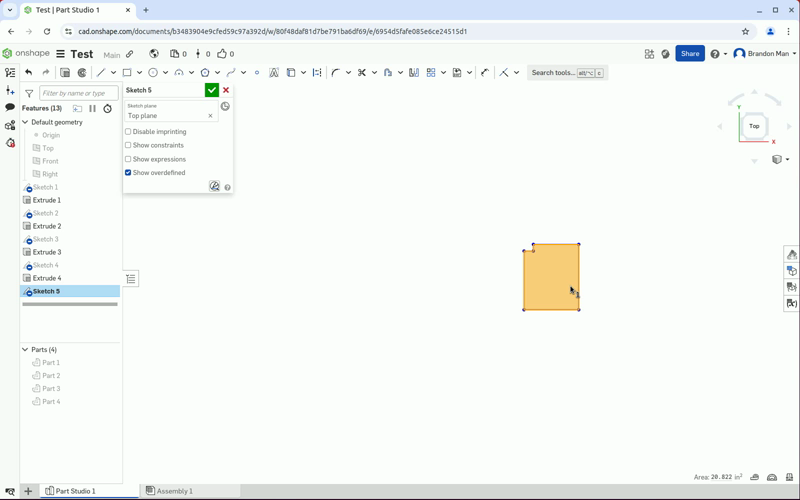
scroll(-6)
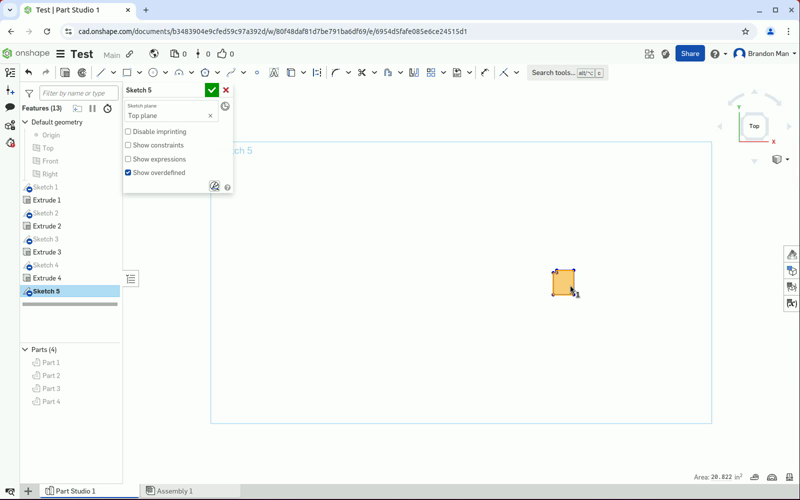
mouse_move(73, 352)
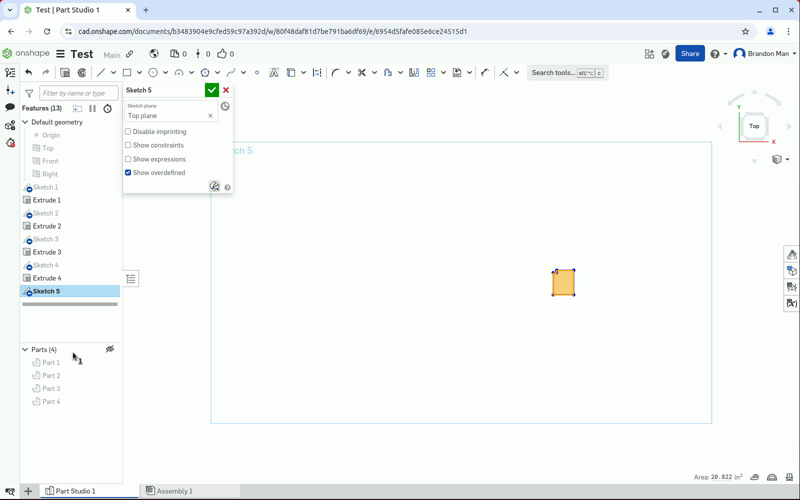
key(shift+y)
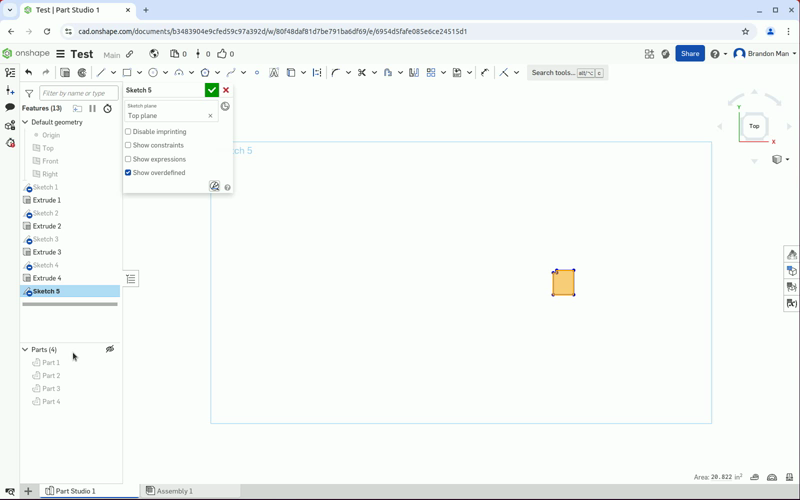
key(shift+e)
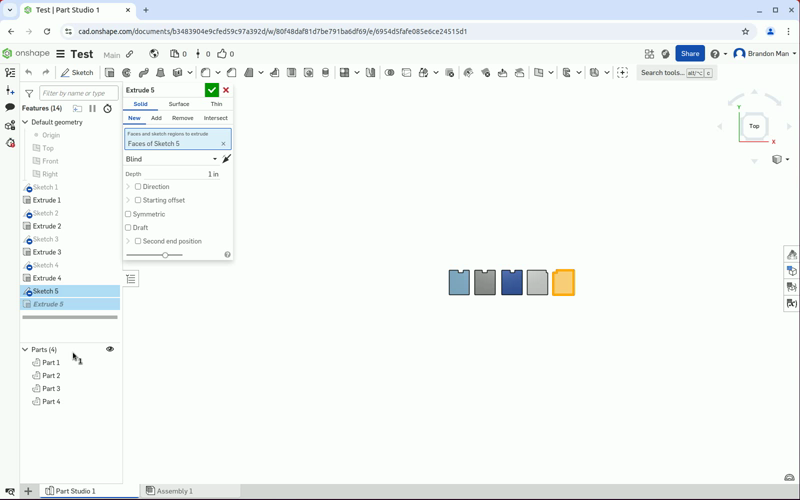
mouse_move(143, 106)
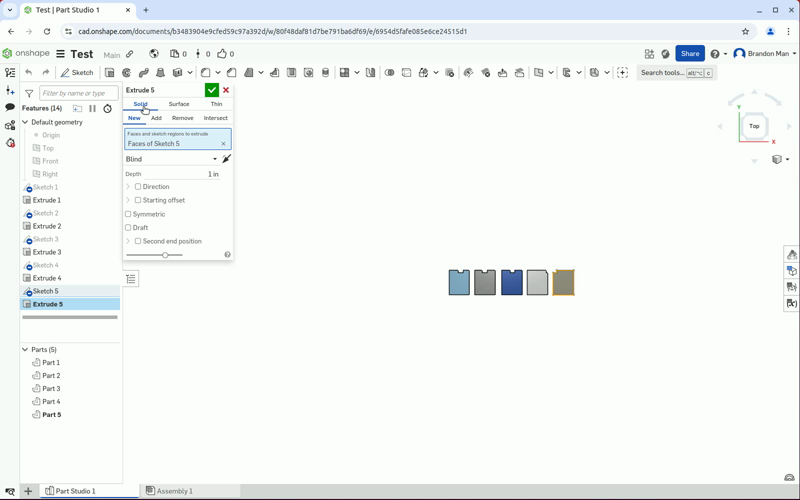
click(143, 106)
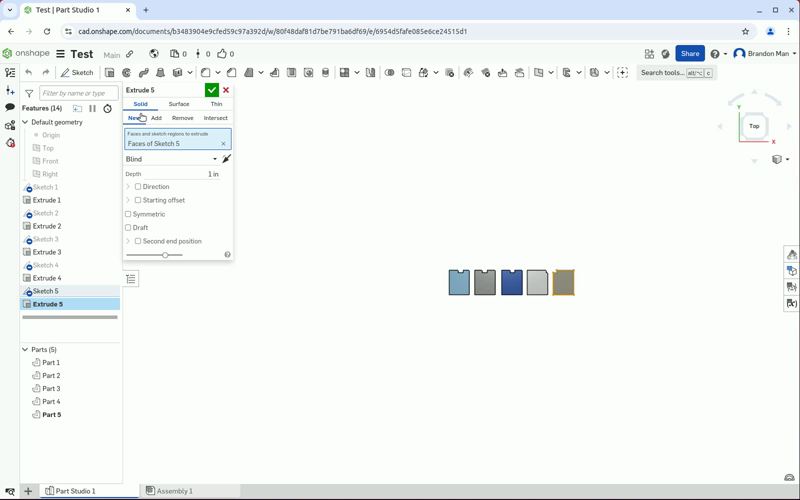
mouse_move(137, 120)
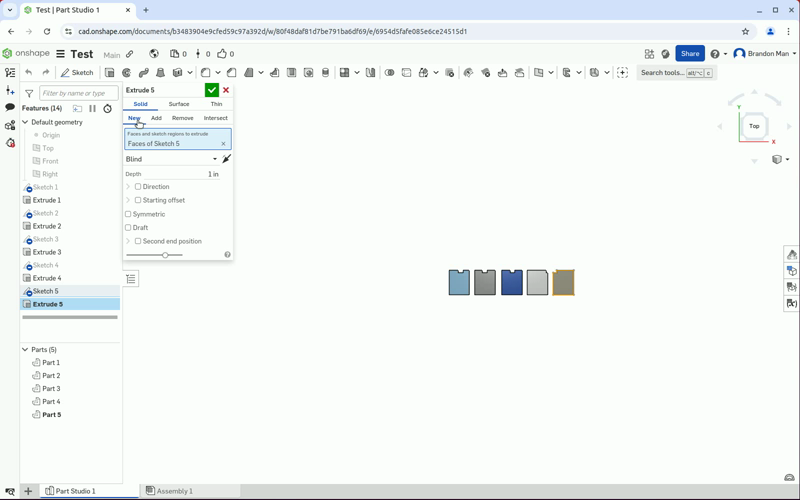
click(137, 120)
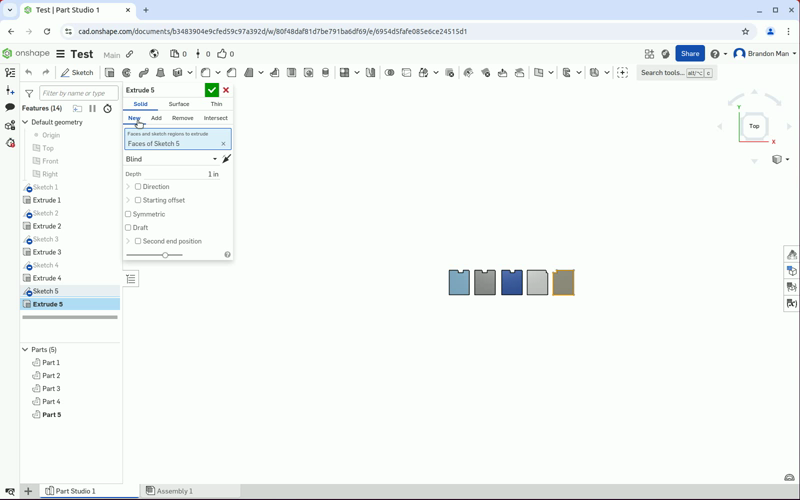
key(tab, 4)
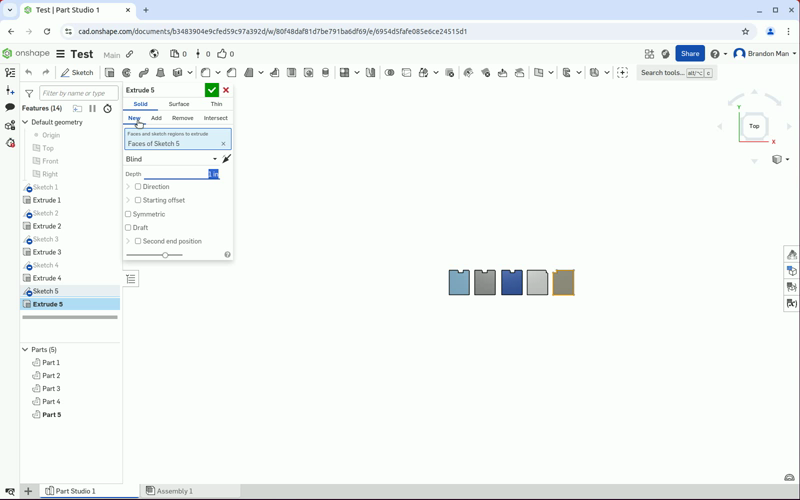
text(0.241)
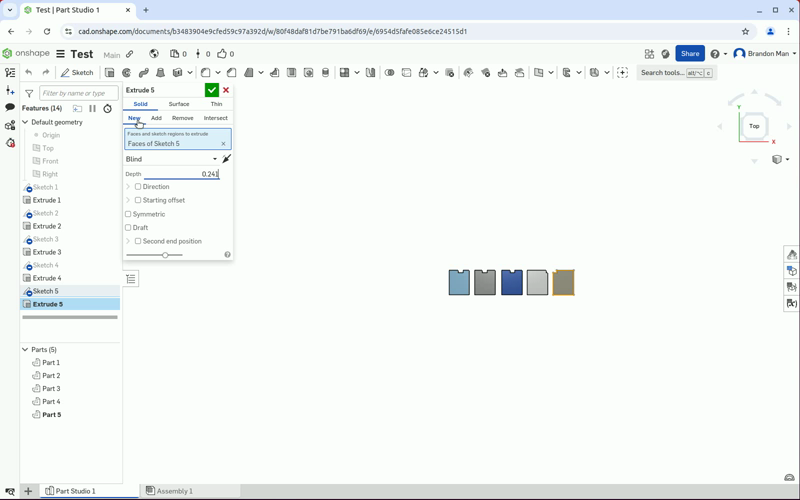
key(enter)
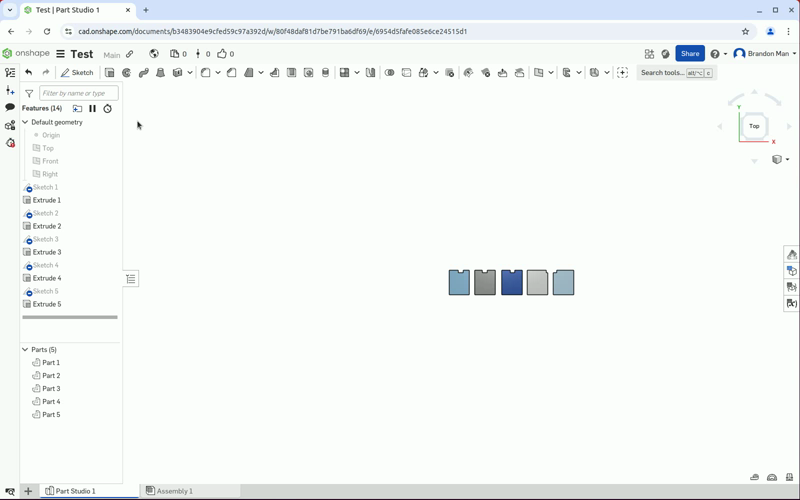
key(shift+h)
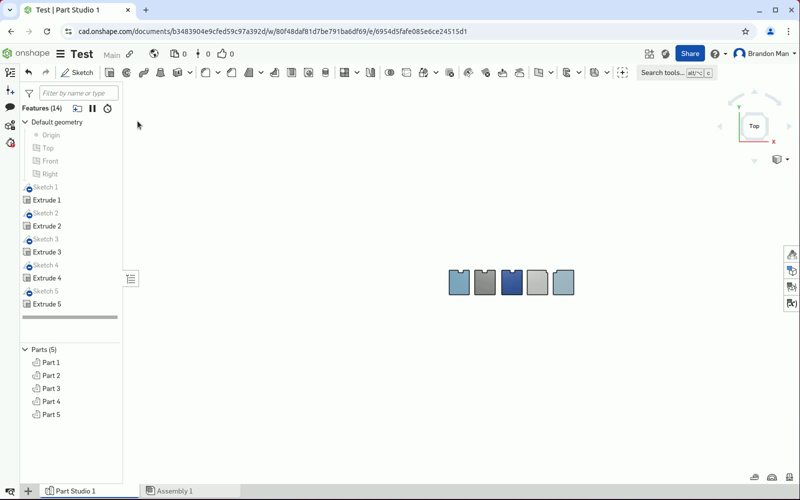
key(shift+h)
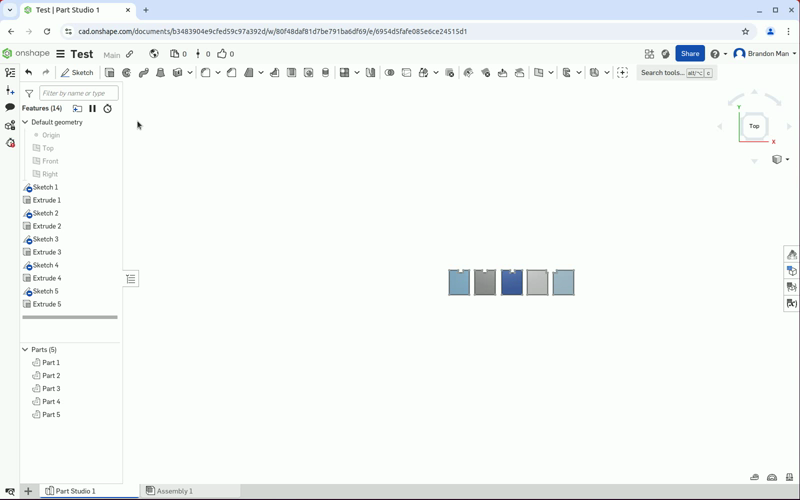
key(shift+7)
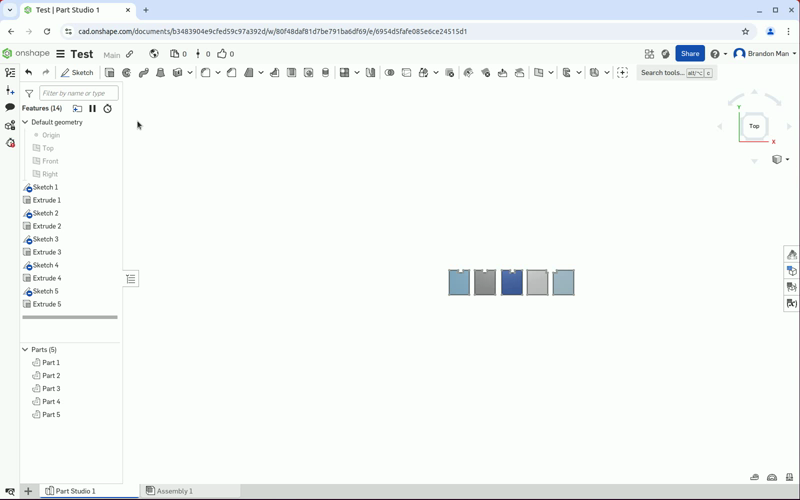
key(up, 3)
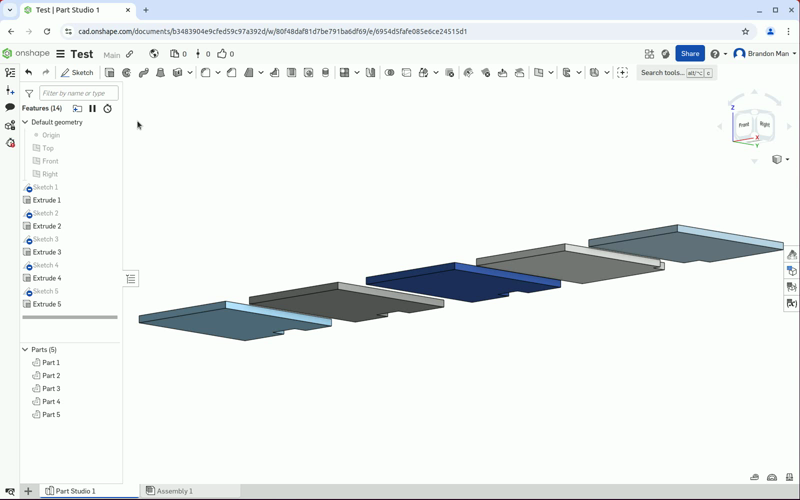
key(left, 3)
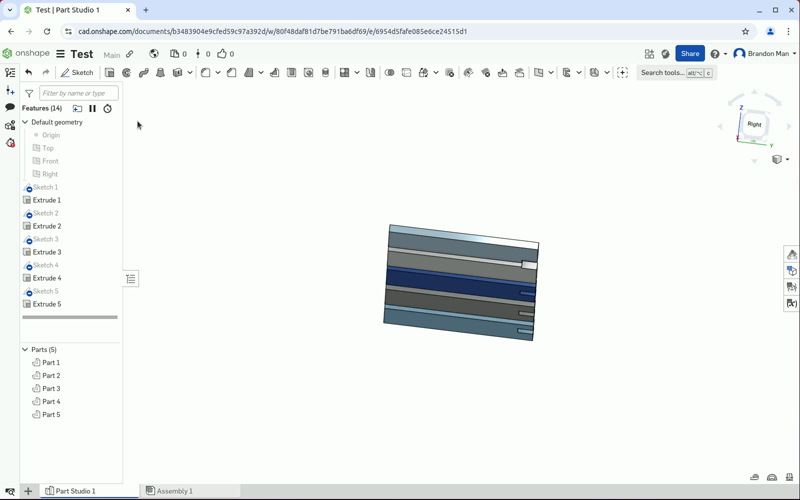
key(right, 3)
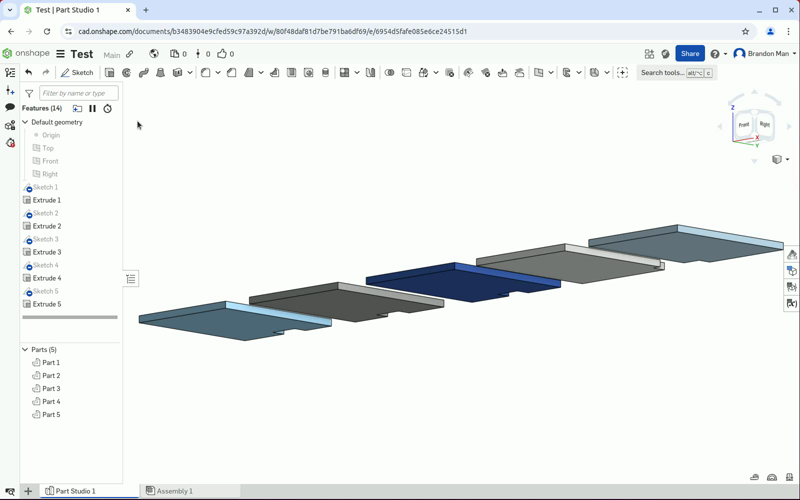
key(down, 3)
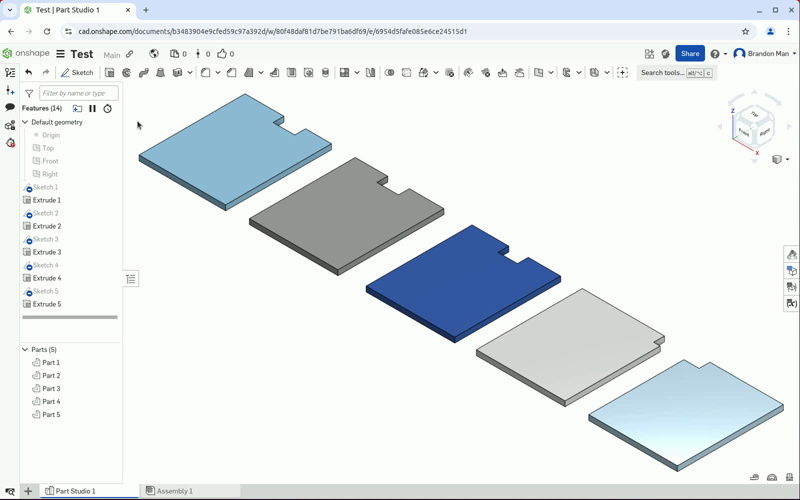
mouse_move(73, 189)
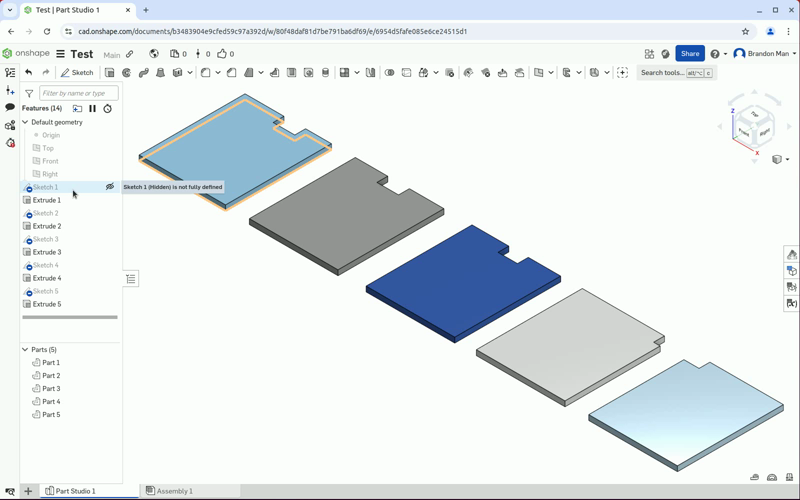
click(73, 189)